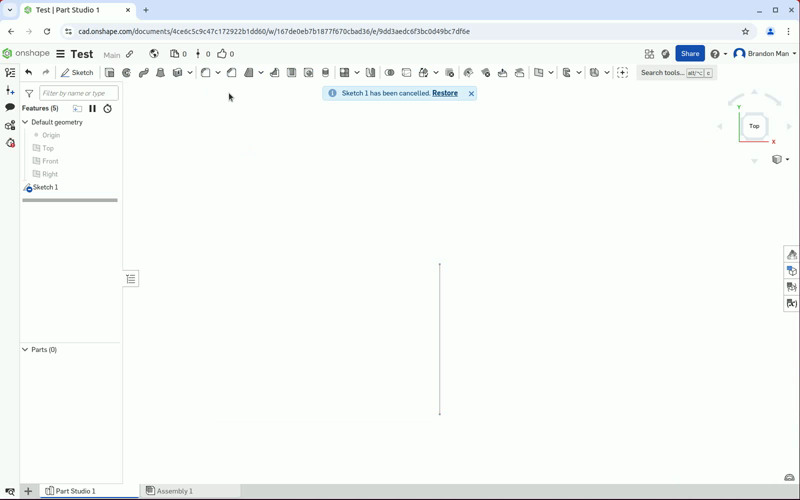
key(shift+h)
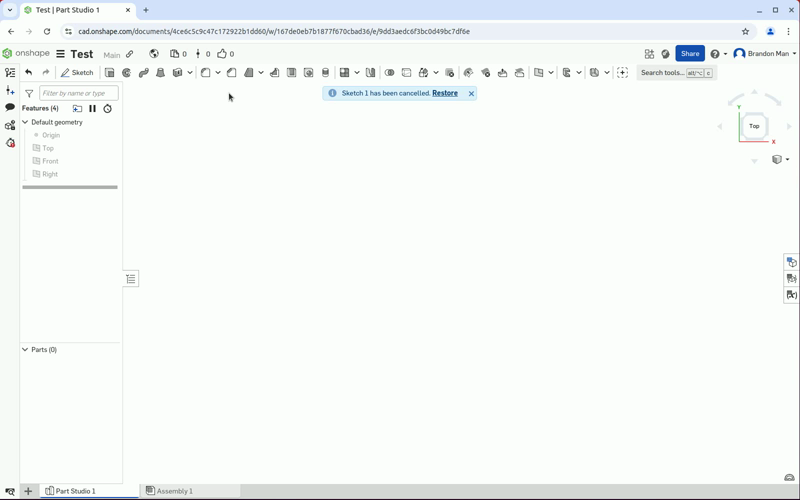
mouse_move(73, 352)
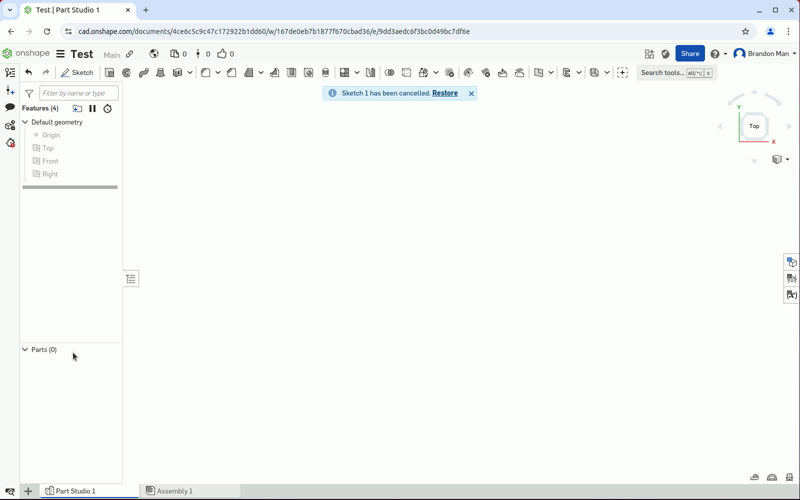
key(y)
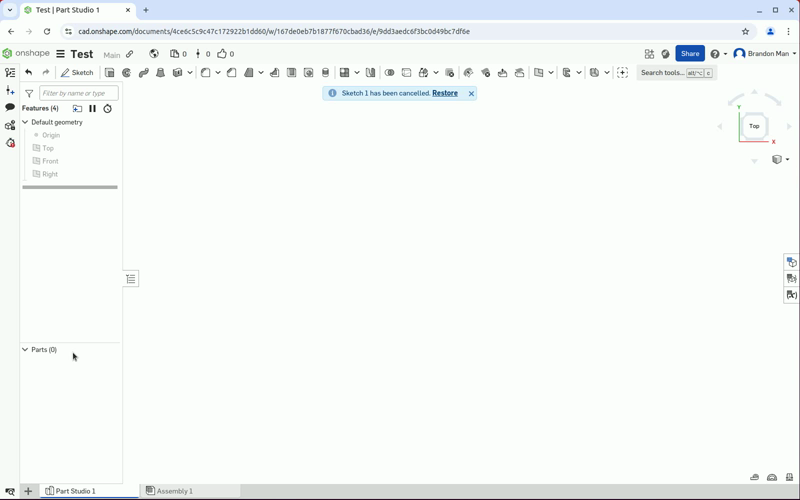
key(shift+p)
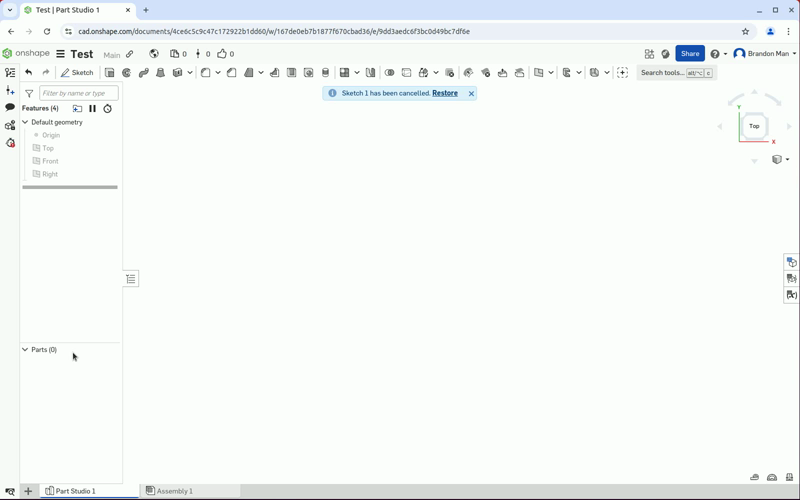
key(space)
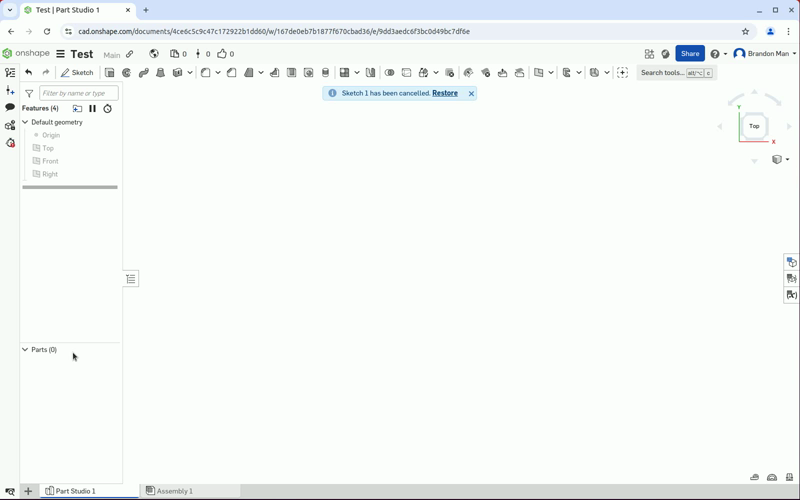
key_down(shift)
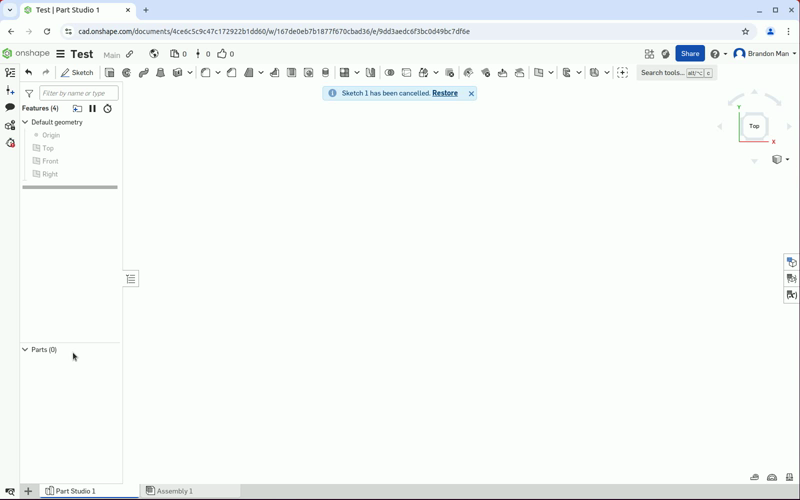
key(up)
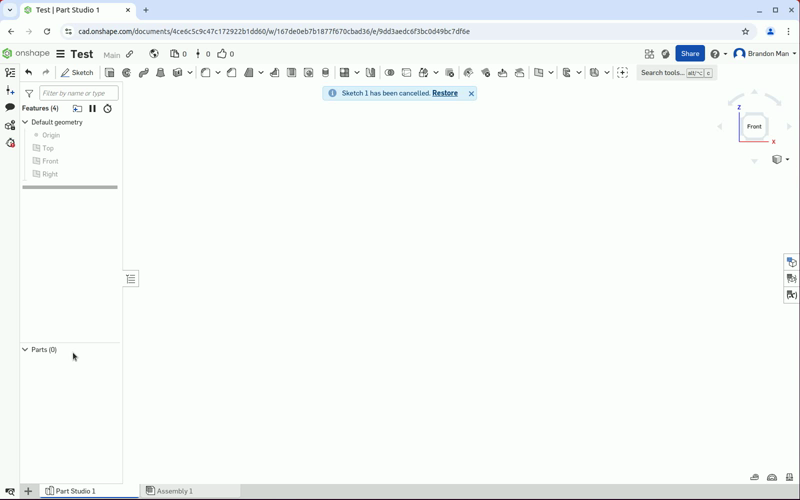
key_up(shift)
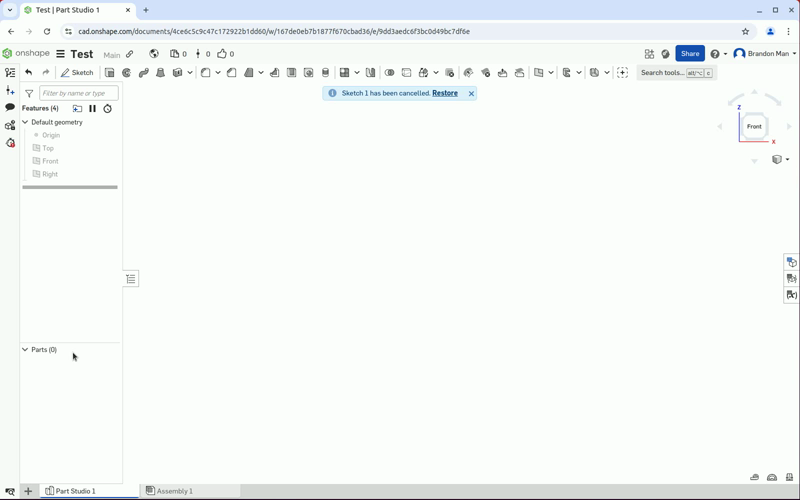
mouse_move(73, 352)
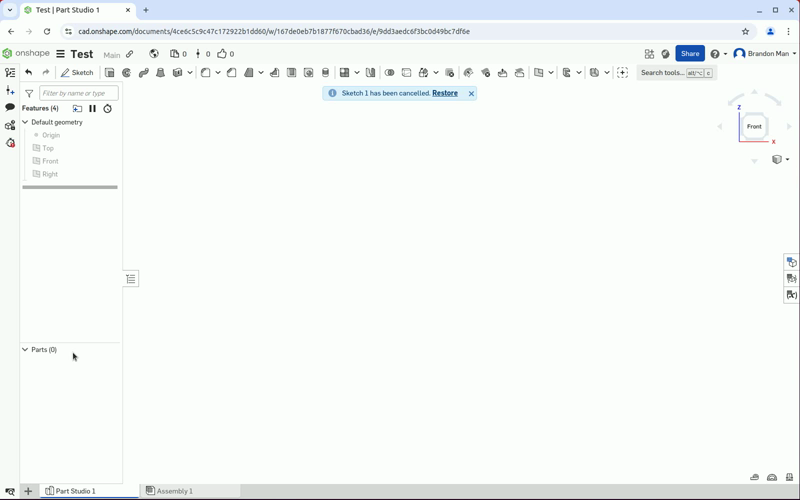
key(shift+y)
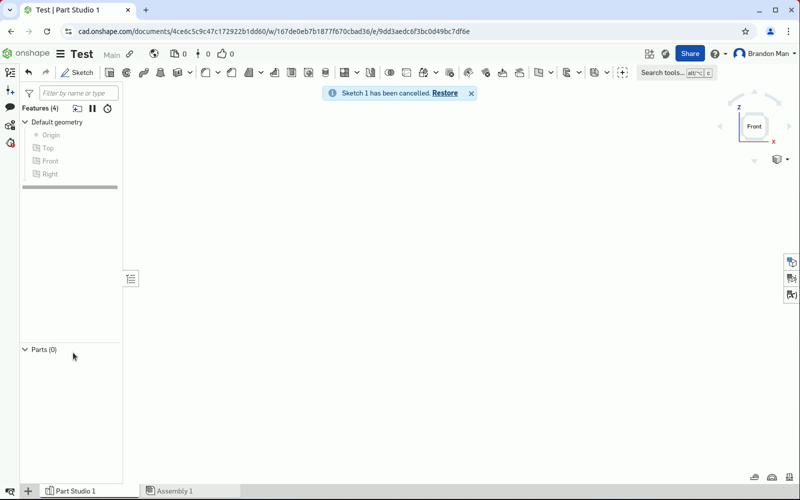
key(shift+s)
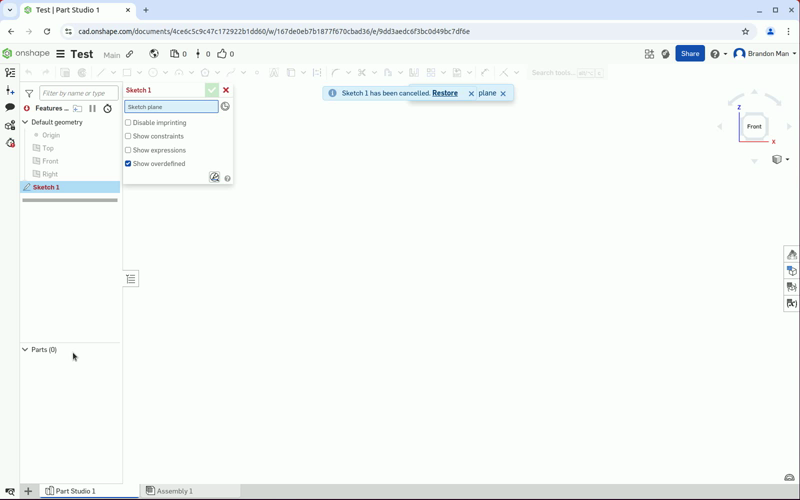
mouse_move(73, 163)
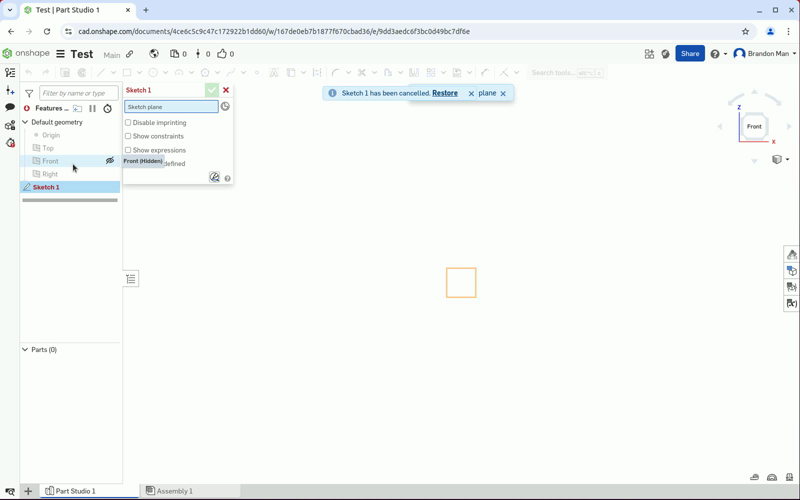
click(73, 163)
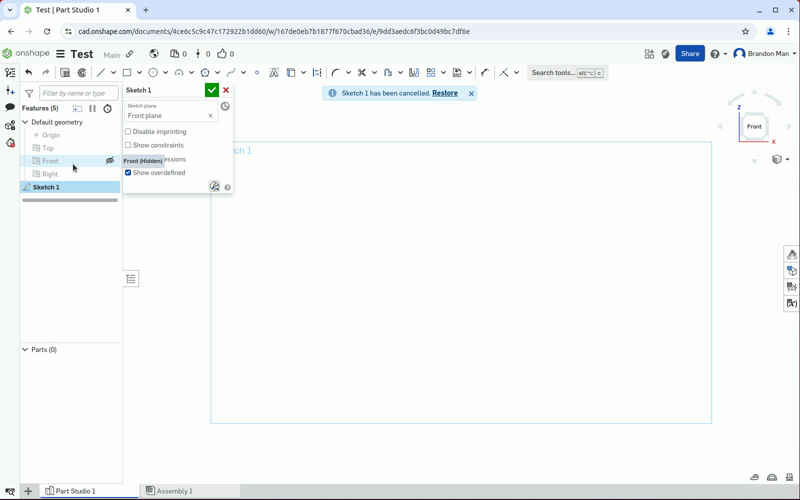
mouse_move(73, 352)
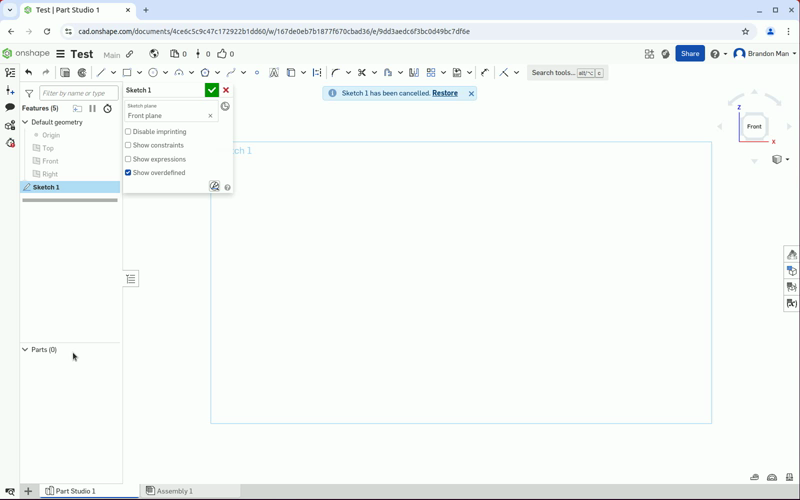
key(y)
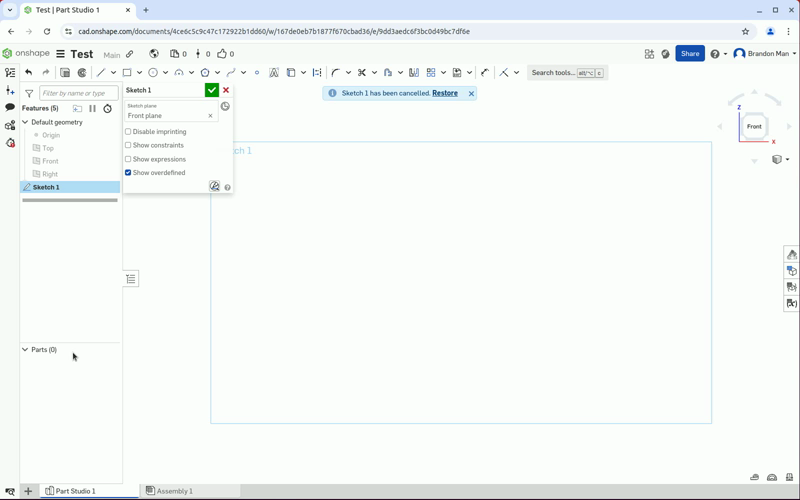
key(l)
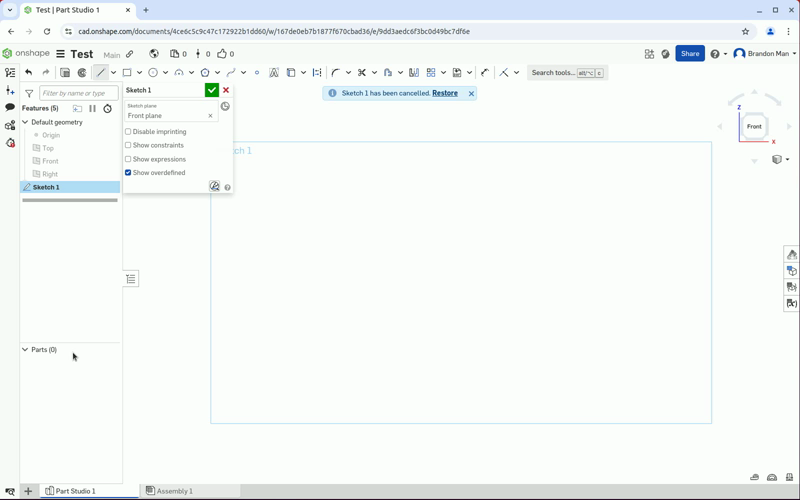
key_down(shift)
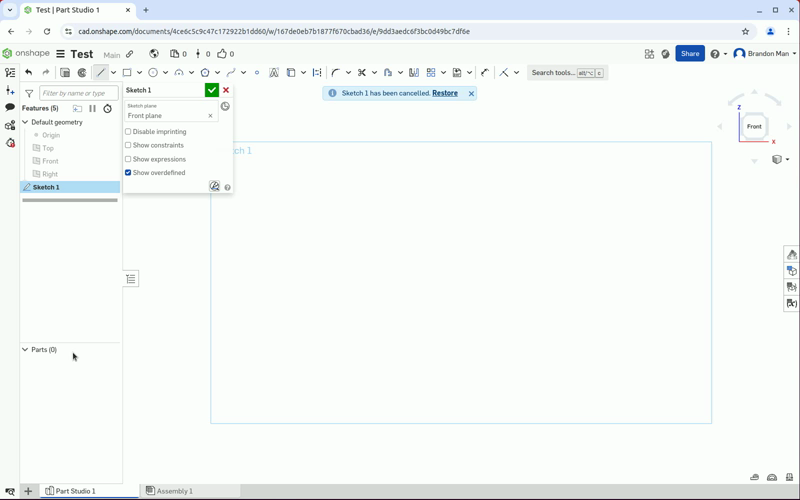
mouse_move(449, 301)
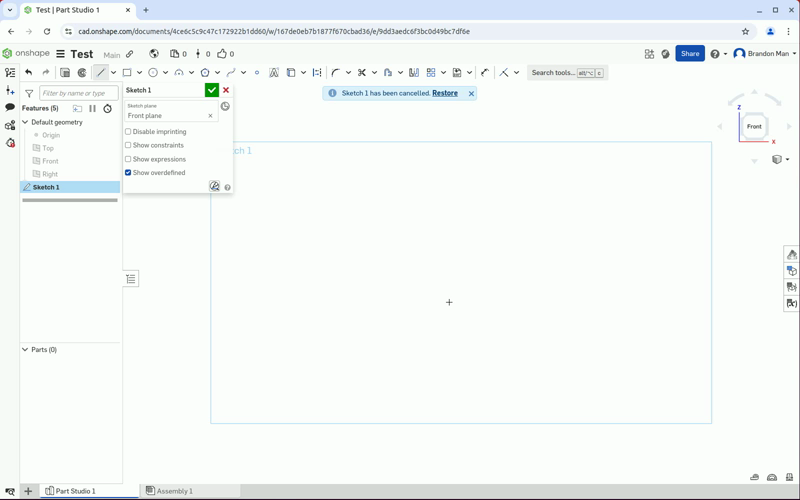
click(449, 301)
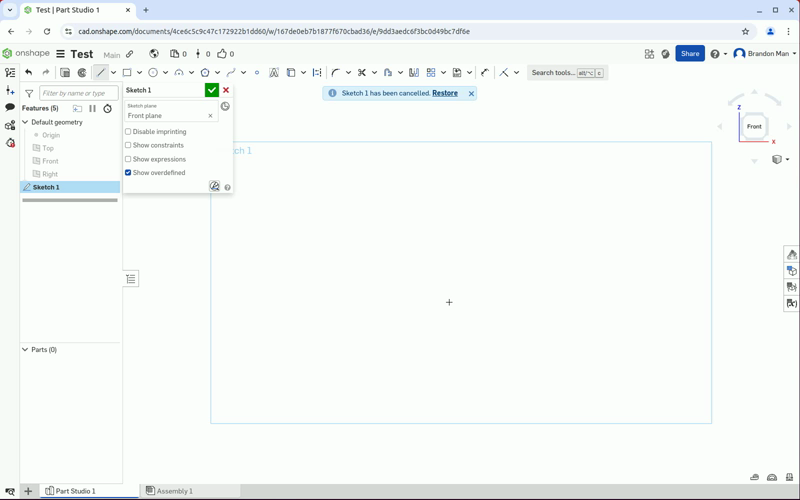
key_up(shift)
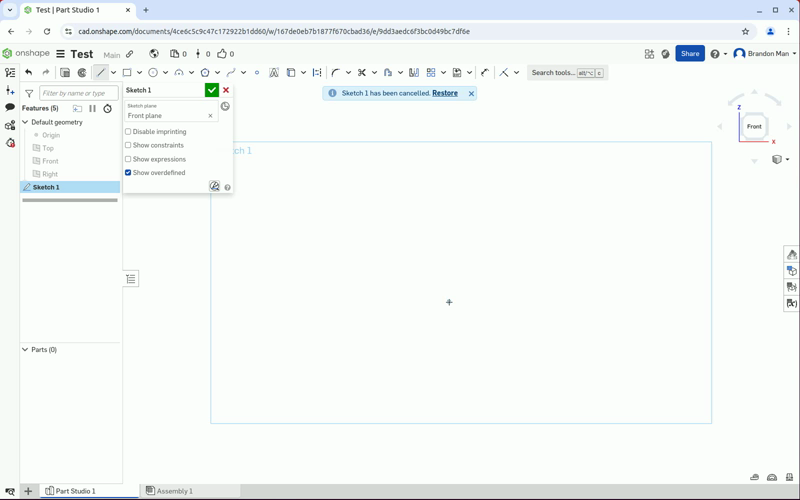
key_down(shift)
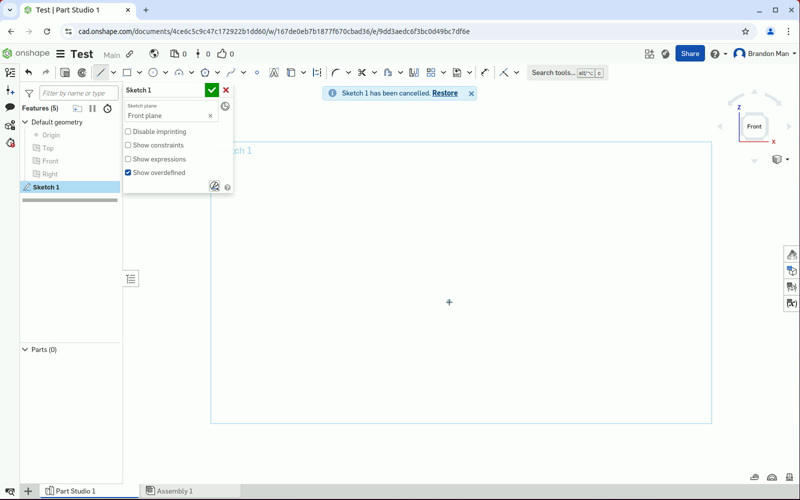
mouse_move(479, 301)
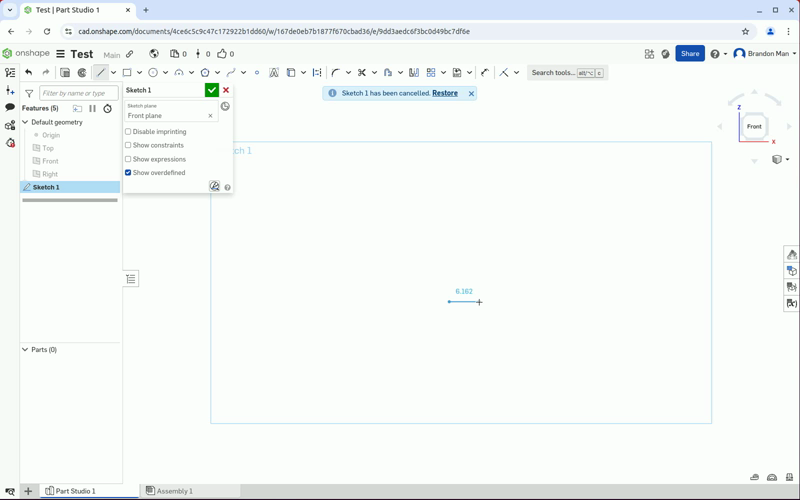
mouse_move(471, 301)
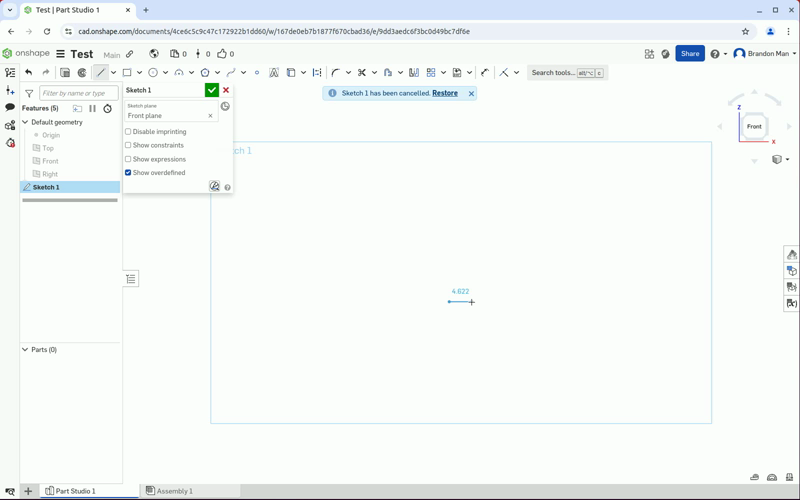
click(471, 301)
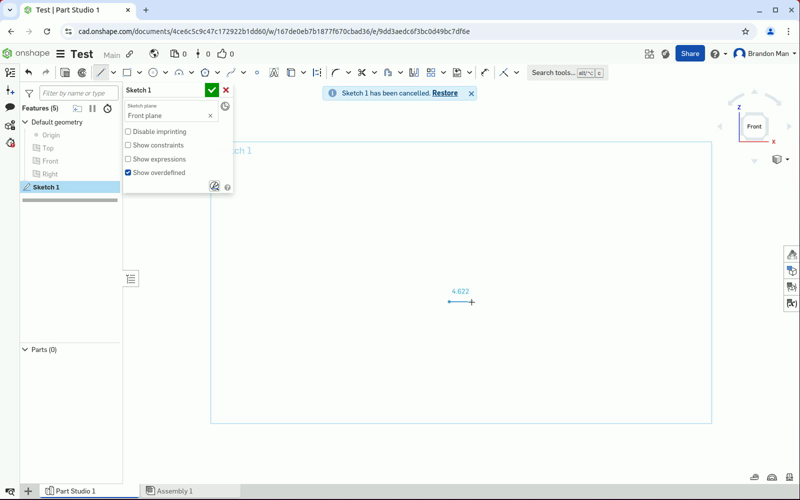
key_up(shift)
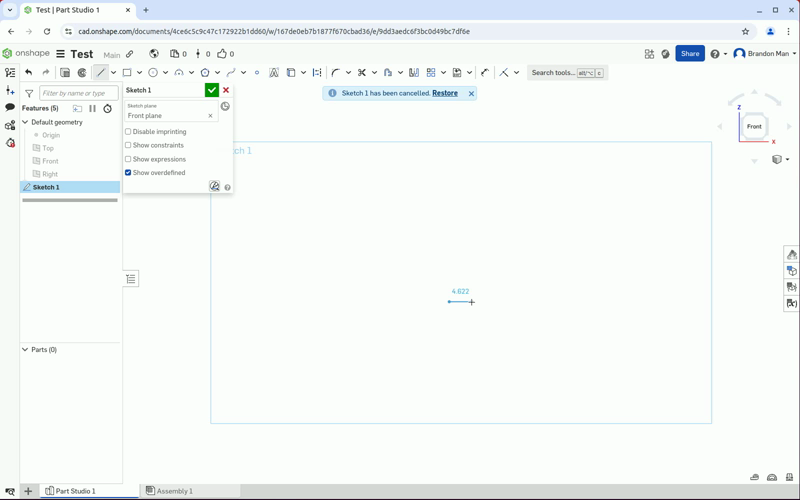
key_down(shift)
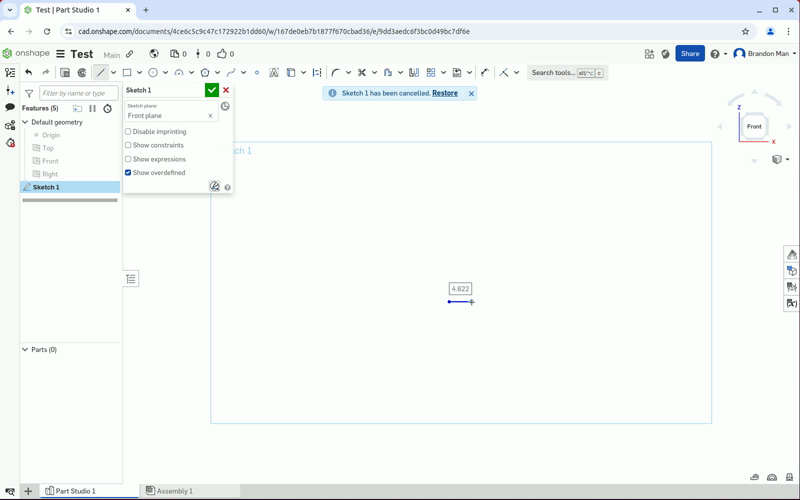
mouse_move(501, 301)
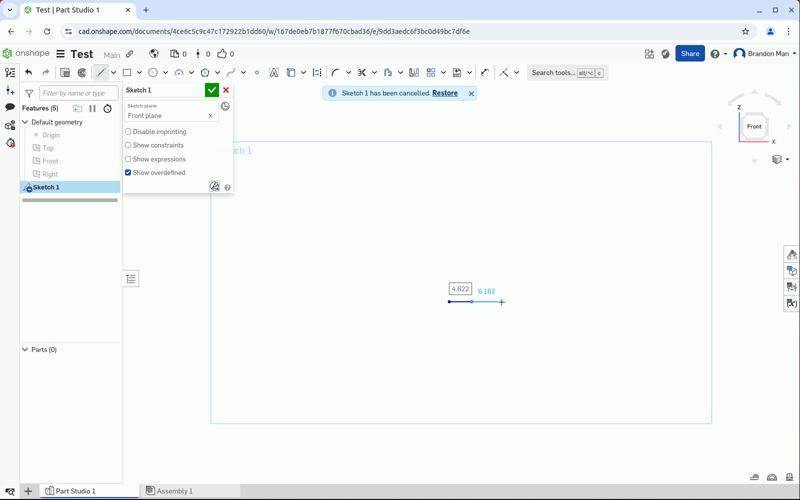
mouse_move(471, 269)
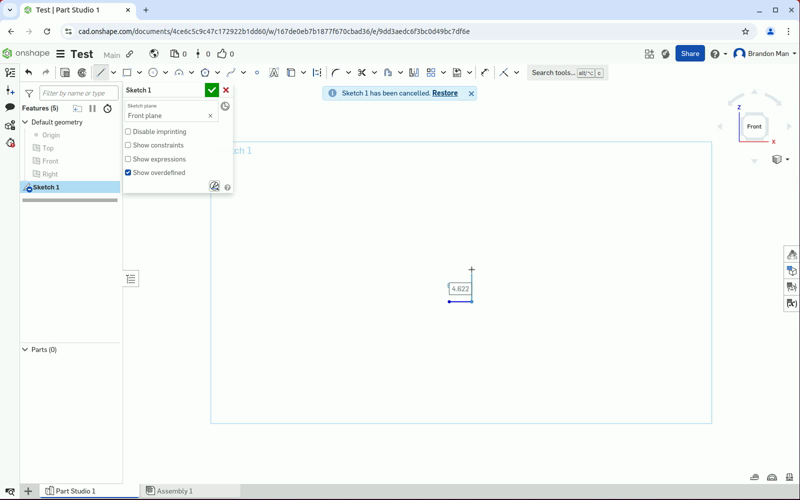
click(471, 269)
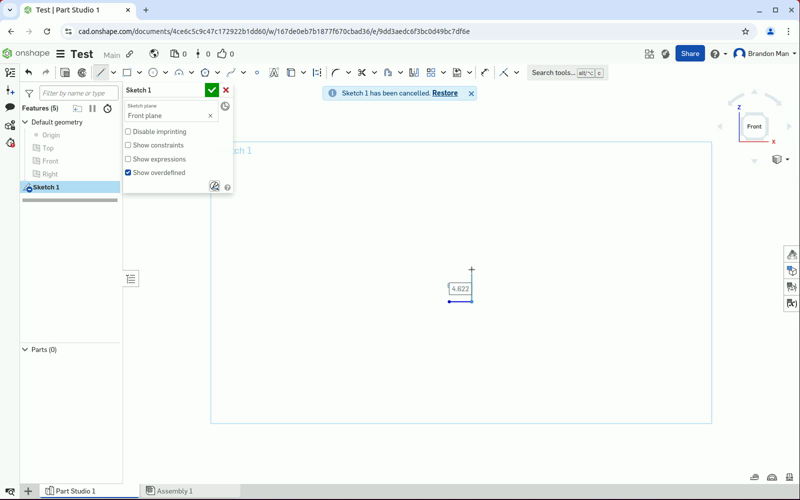
key_up(shift)
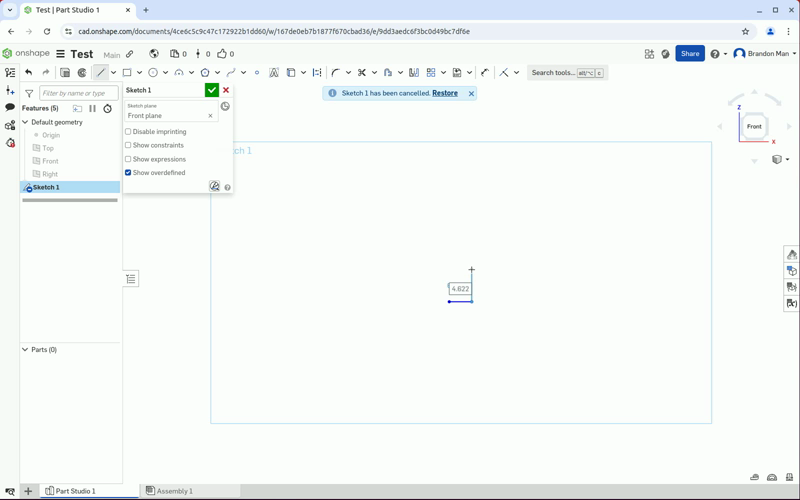
key(esc)
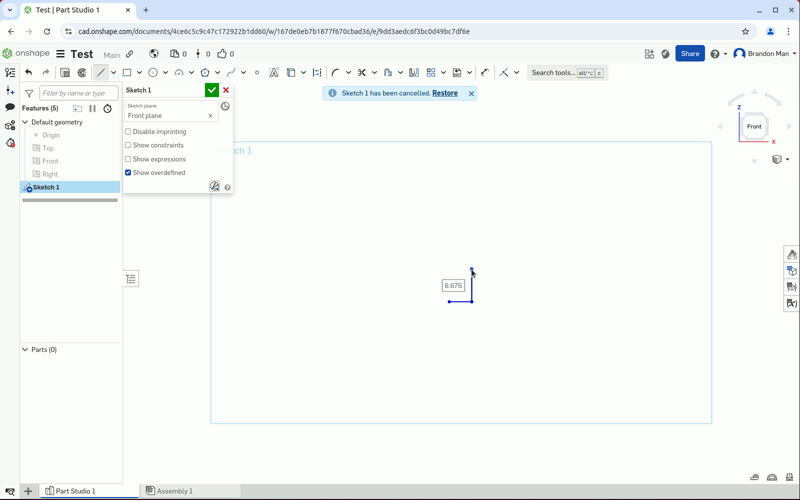
key(a)
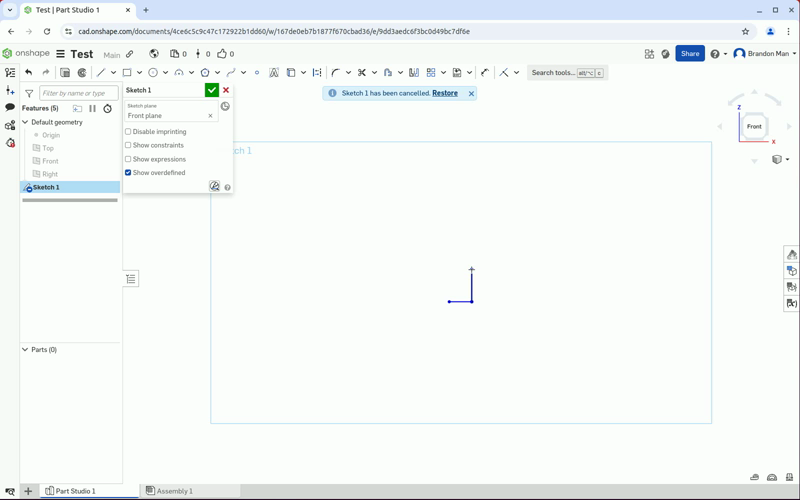
mouse_move(471, 269)
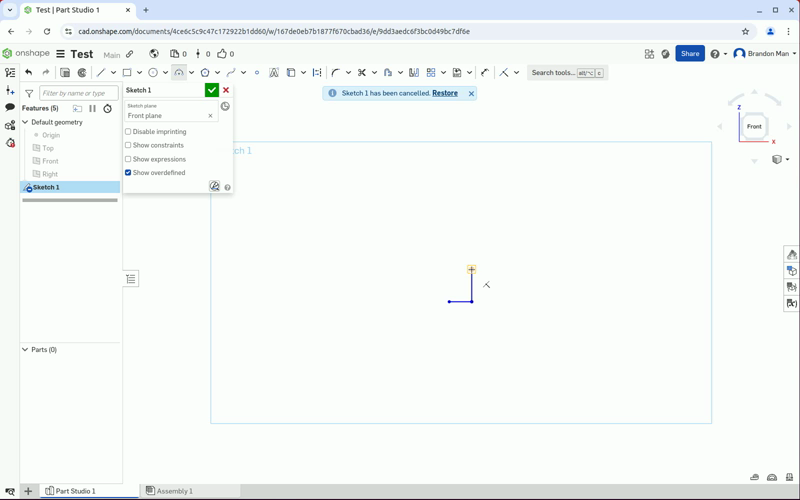
click(471, 269)
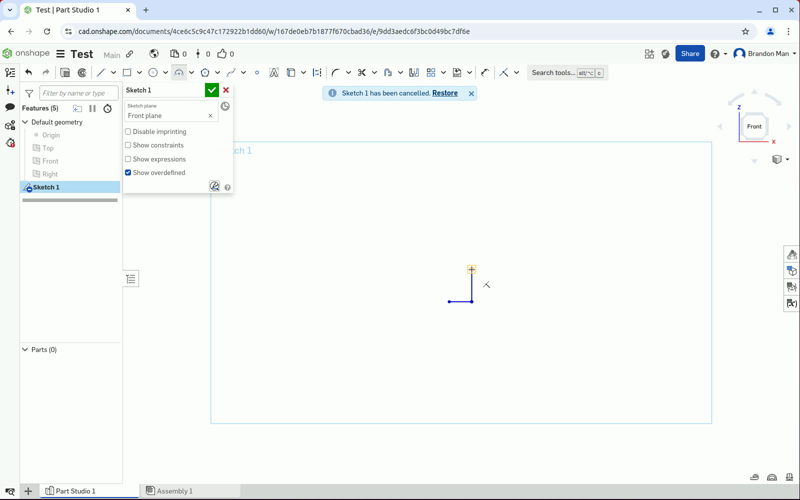
key_down(shift)
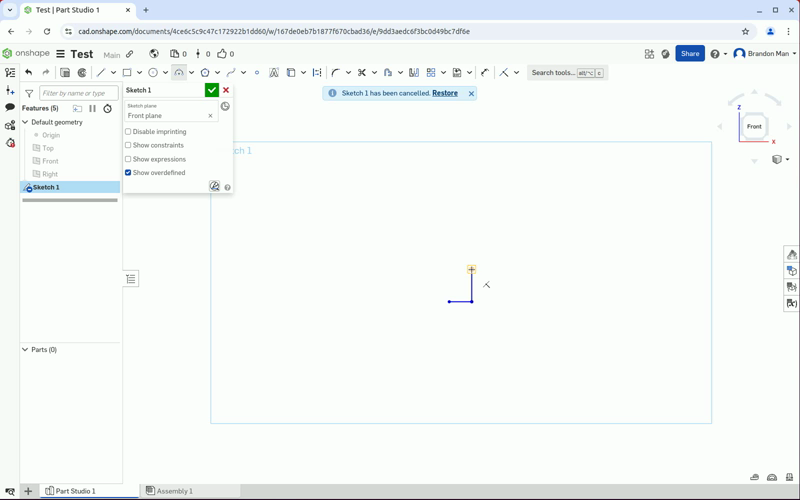
mouse_move(449, 269)
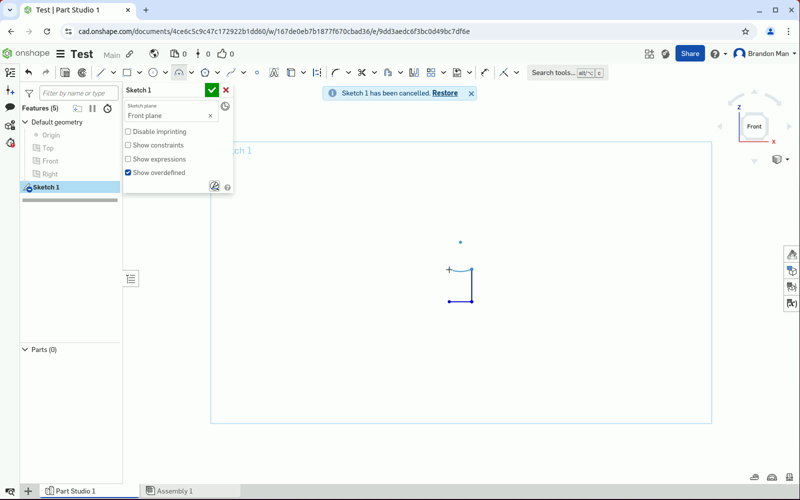
click(449, 269)
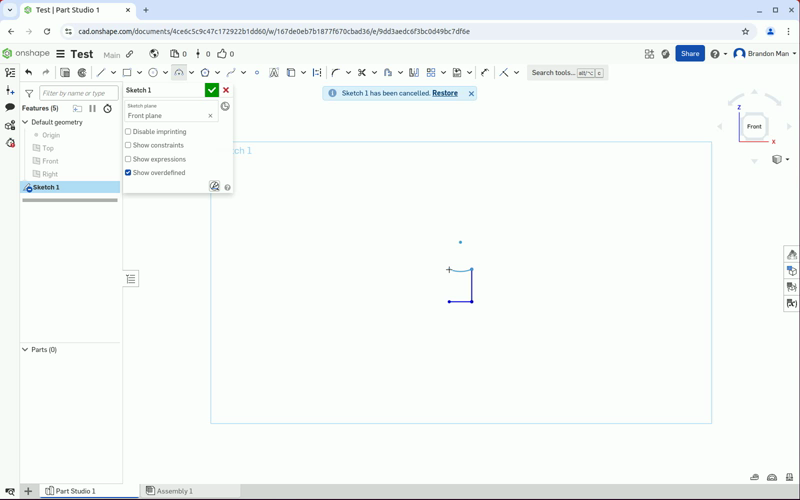
mouse_move(460, 279)
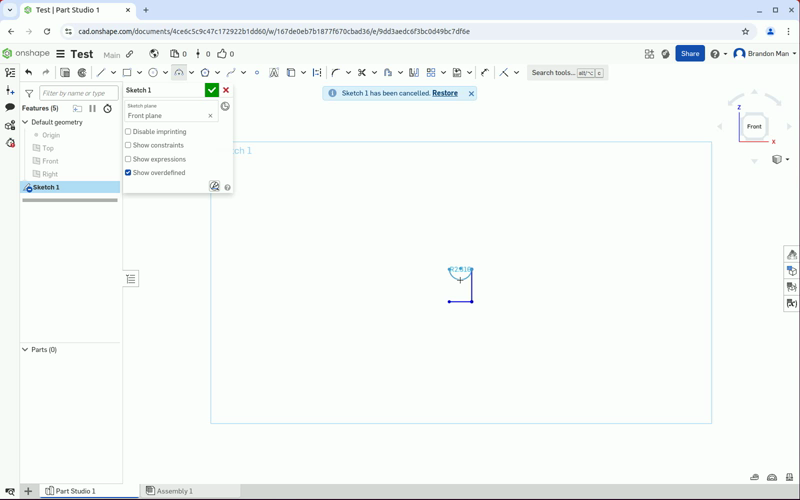
click(460, 279)
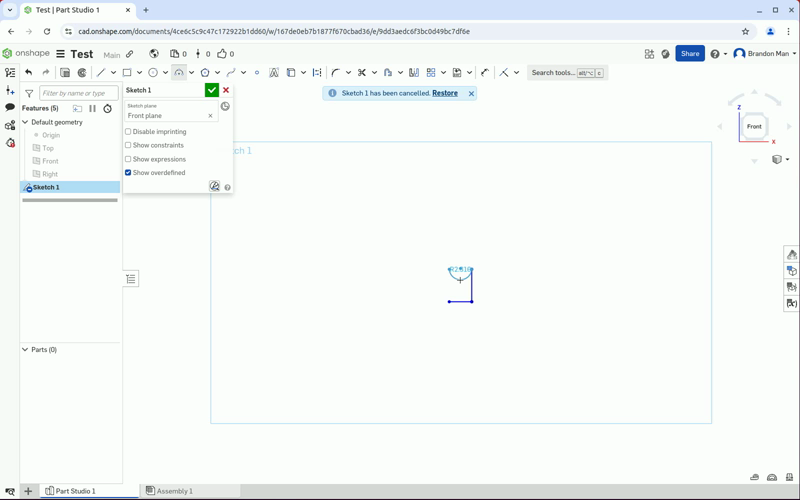
key_up(shift)
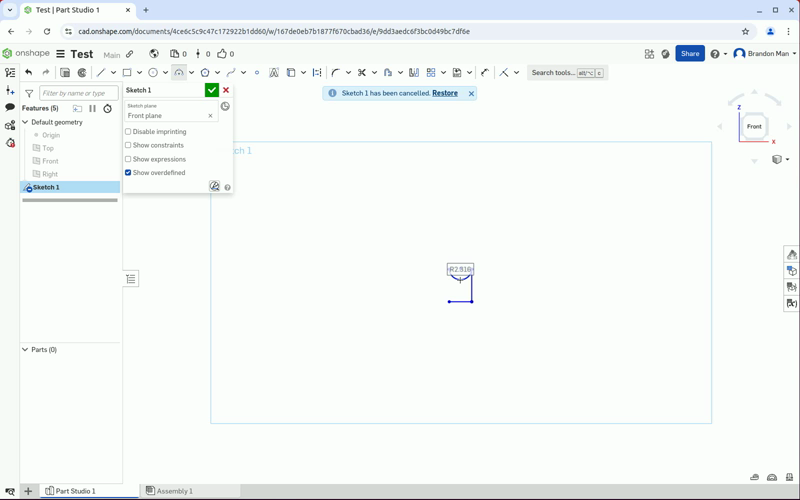
key(esc)
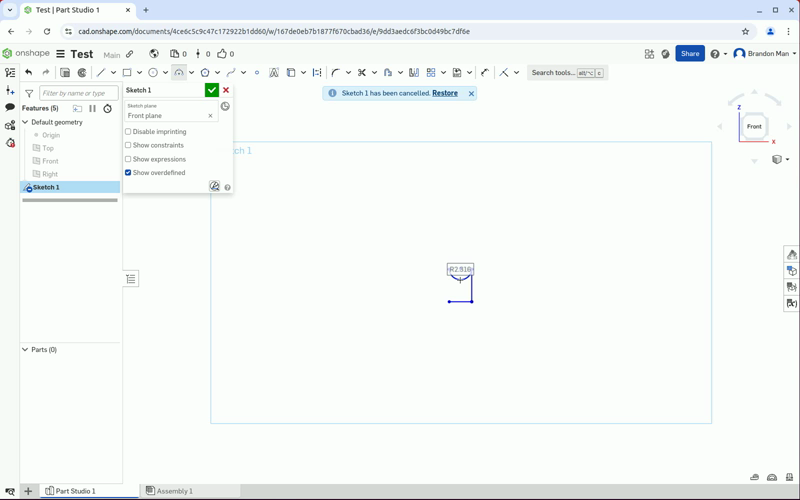
key(l)
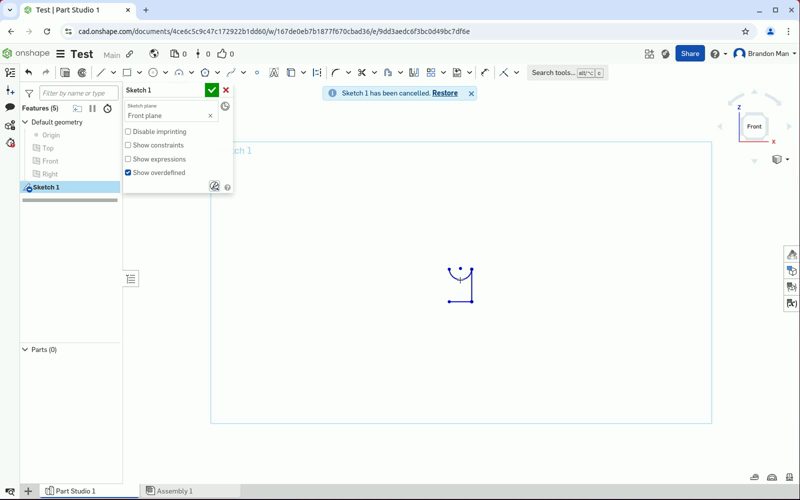
mouse_move(449, 269)
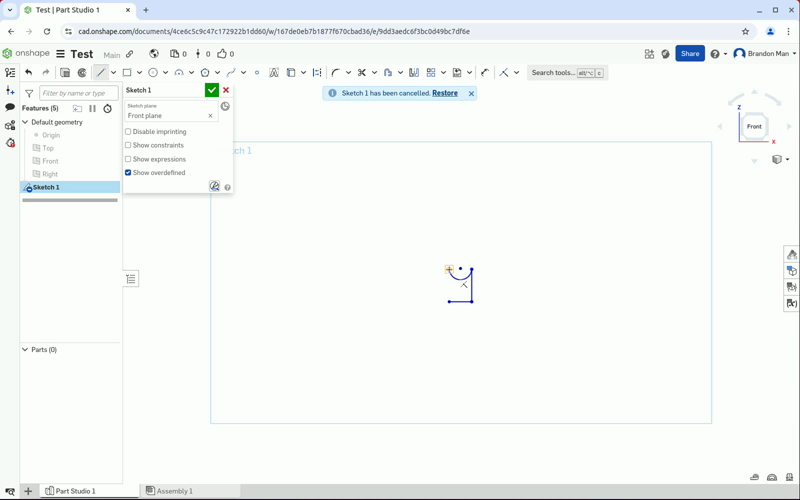
click(449, 269)
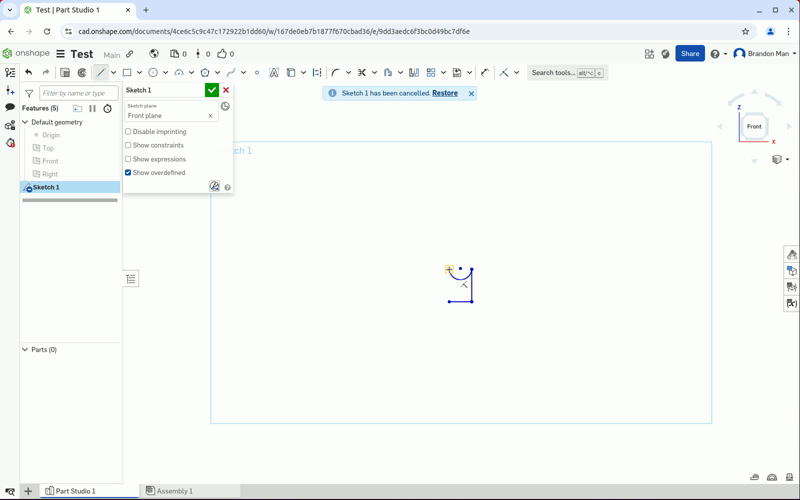
mouse_move(479, 269)
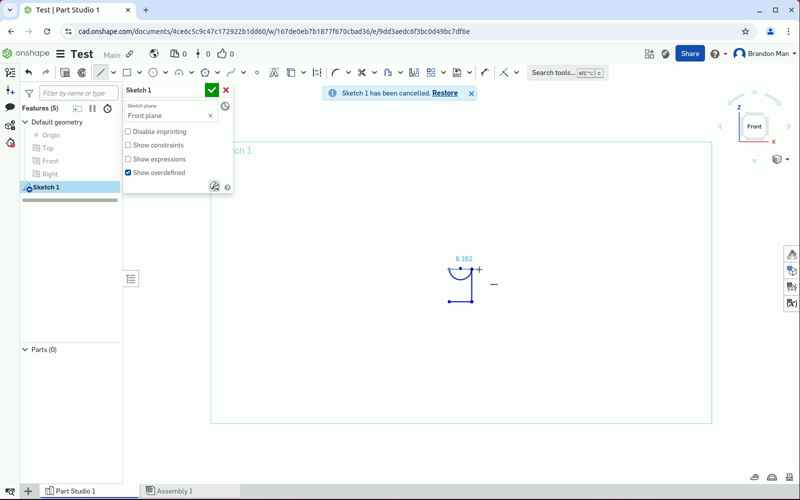
key_down(shift)
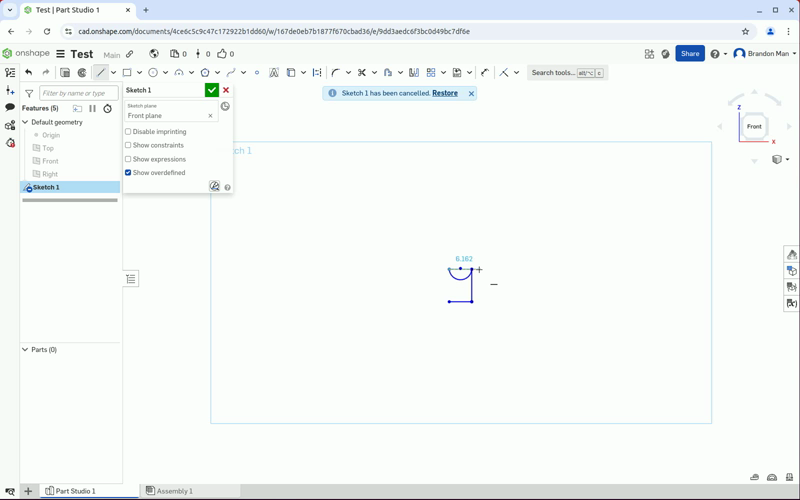
mouse_move(449, 301)
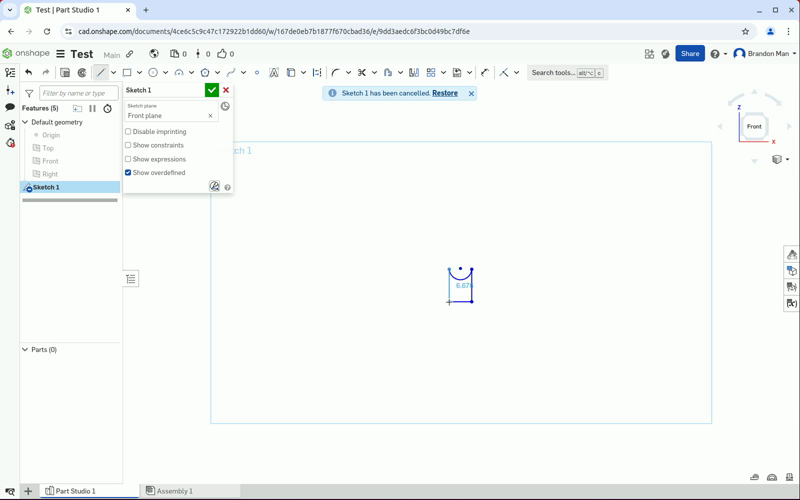
key_up(shift)
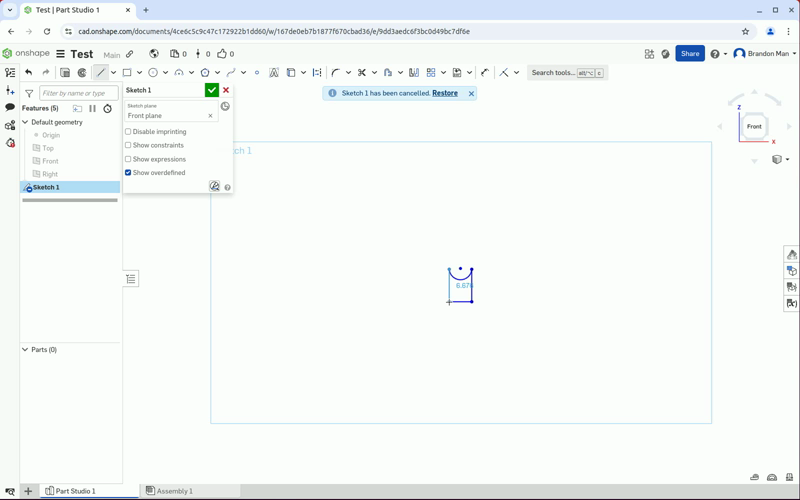
click(449, 301)
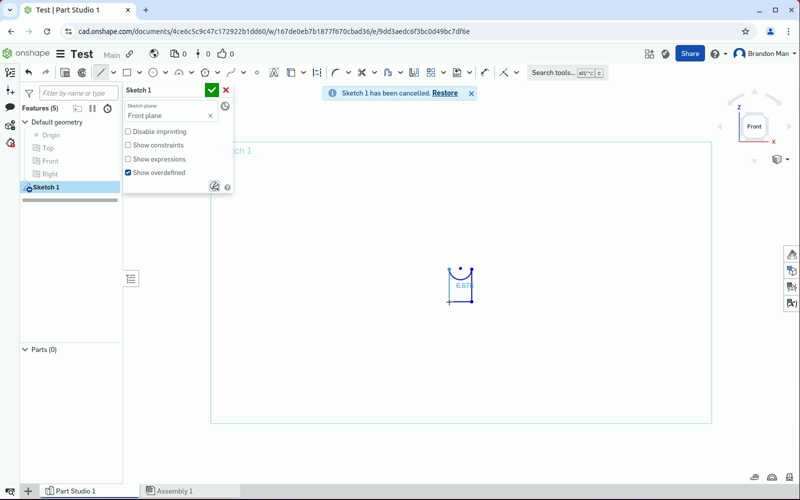
key(esc)
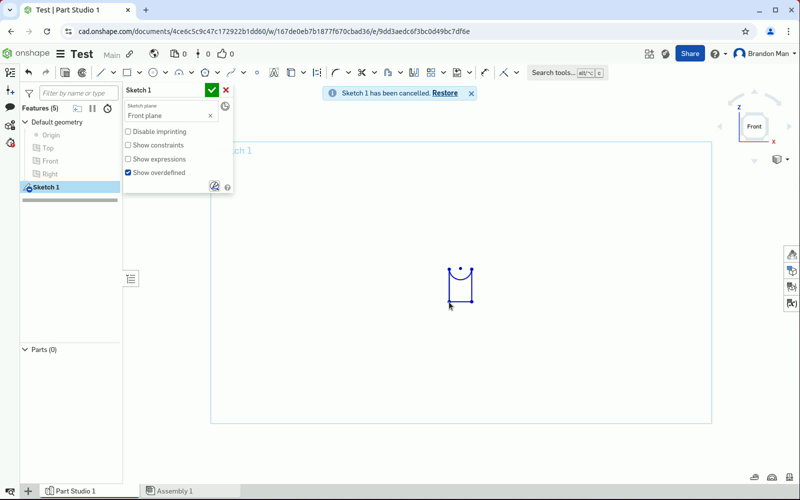
mouse_move(461, 287)
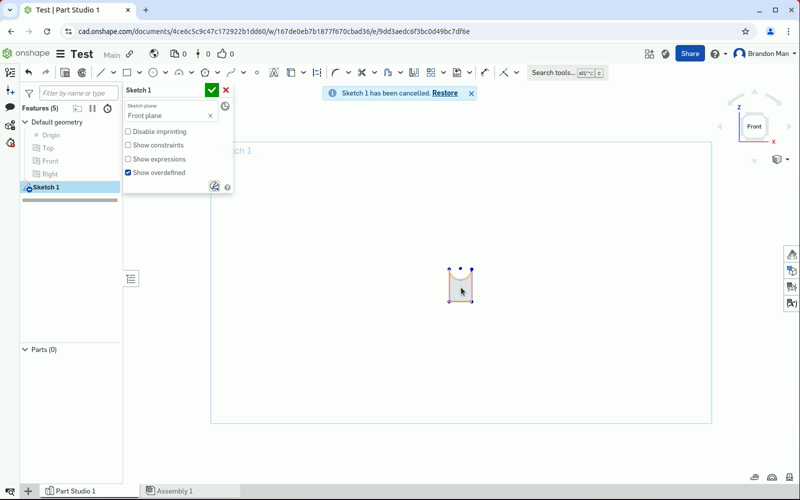
scroll(6)
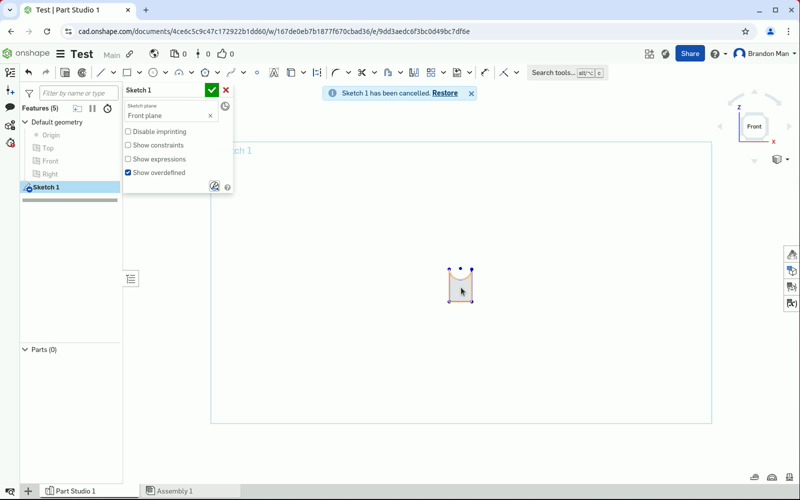
scroll(6)
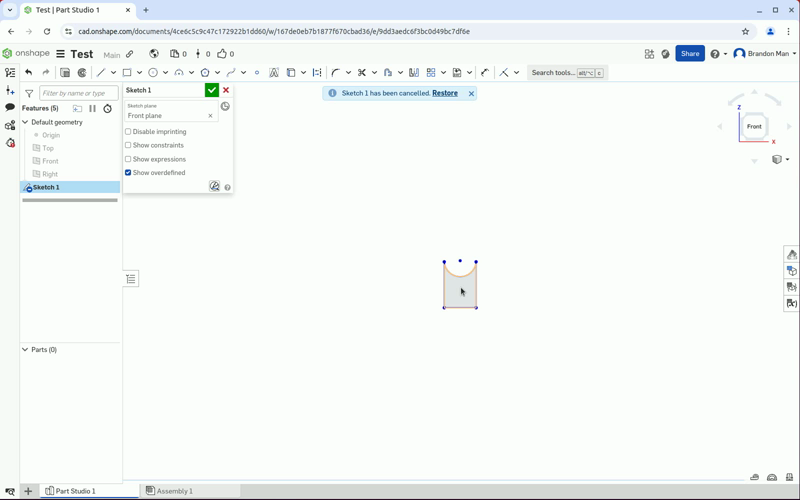
scroll(6)
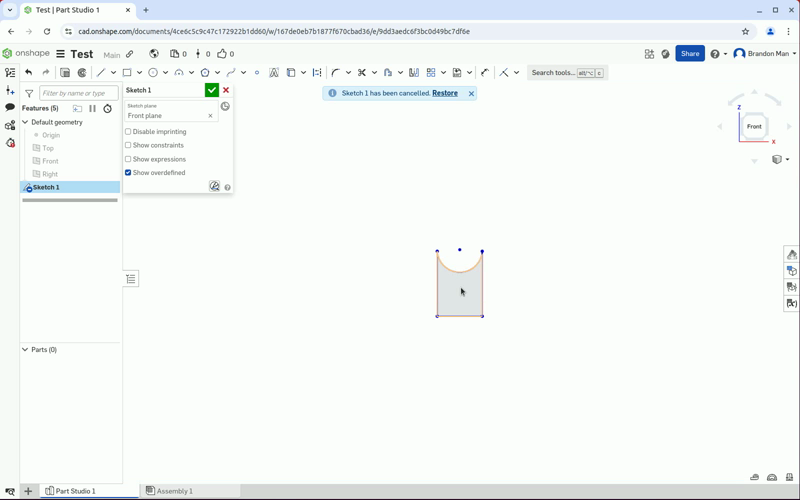
scroll(6)
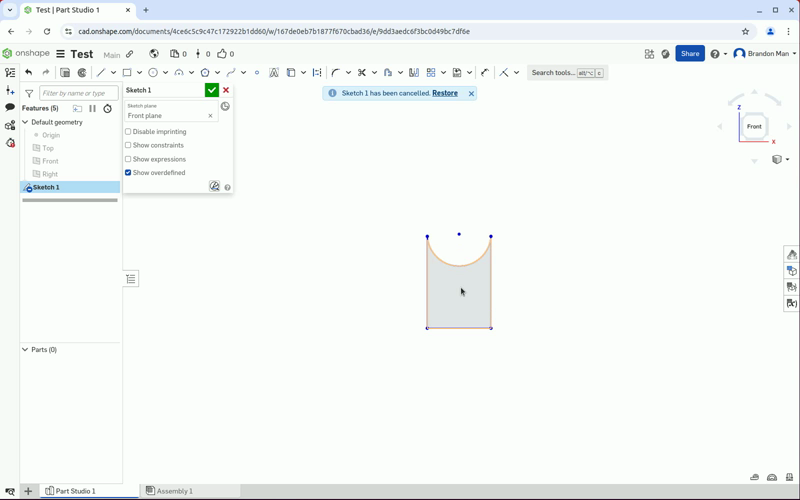
scroll(6)
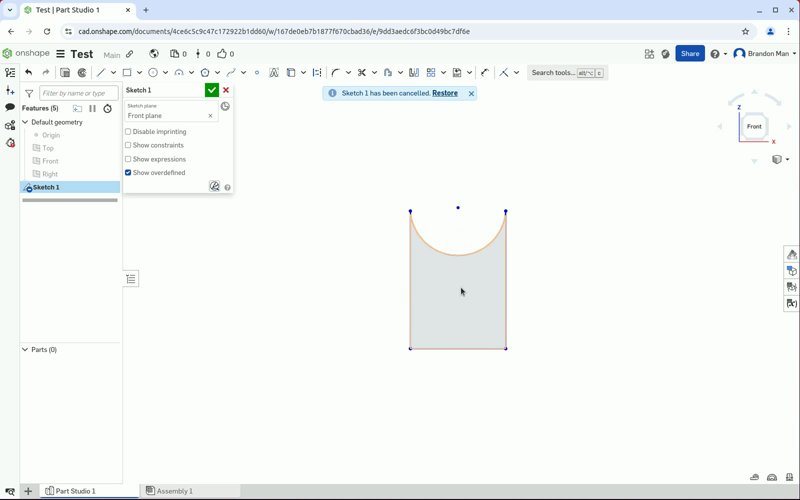
scroll(6)
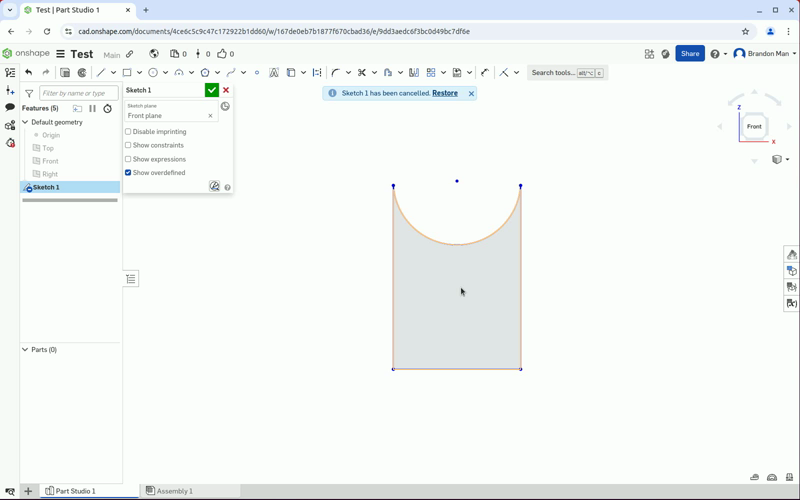
scroll(6)
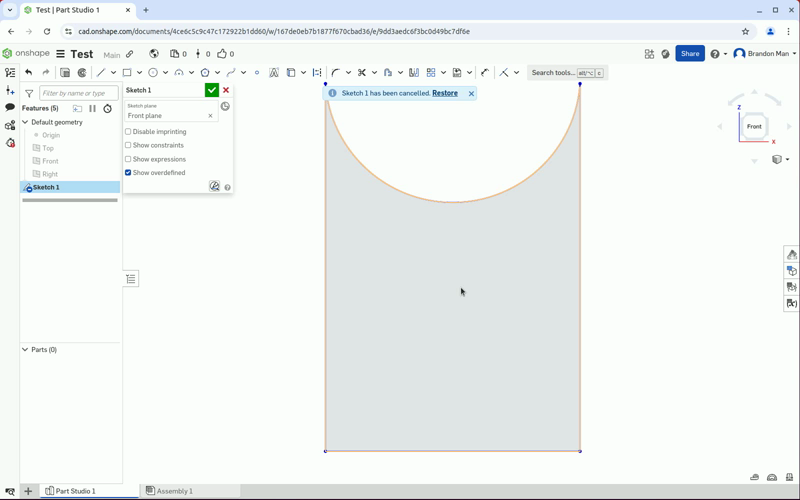
click(461, 287)
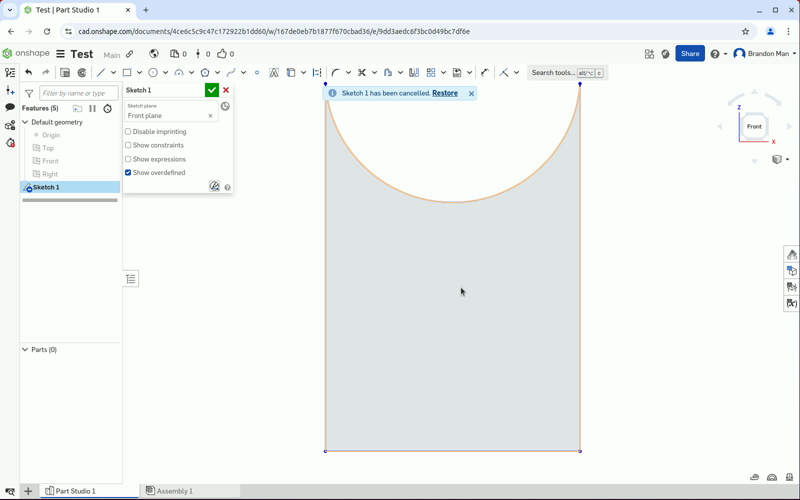
scroll(-6)
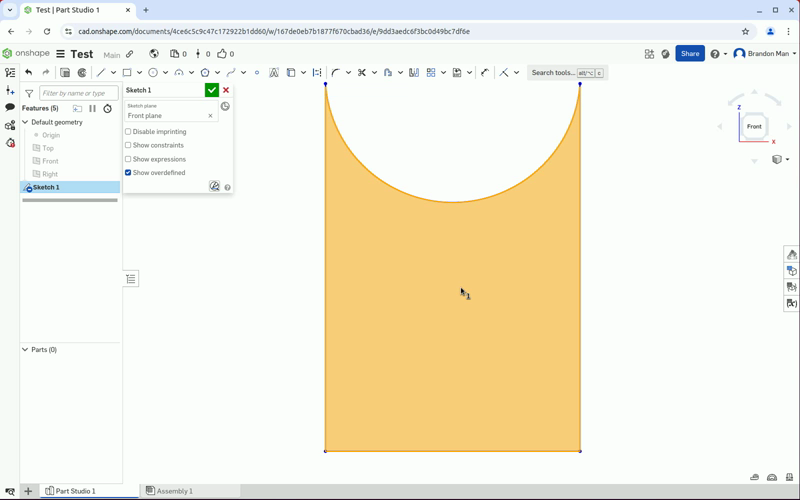
scroll(-6)
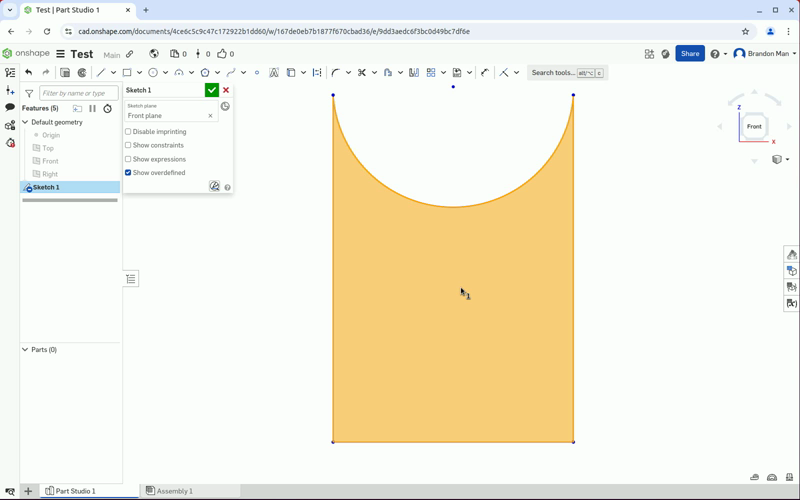
scroll(-6)
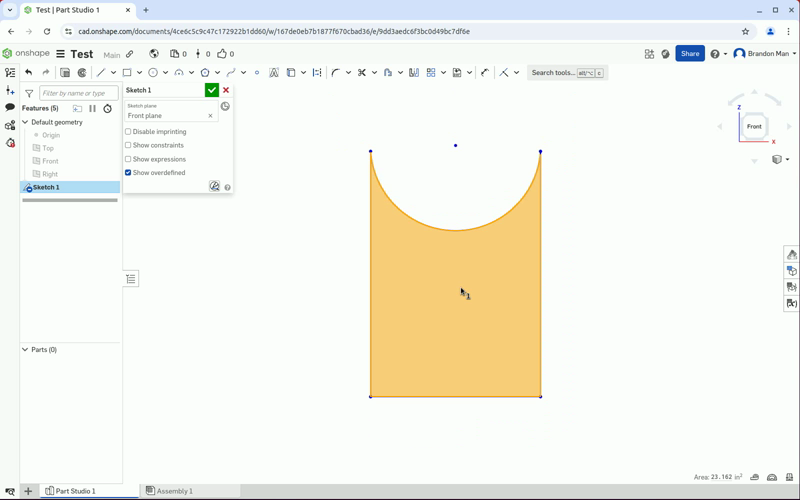
scroll(-6)
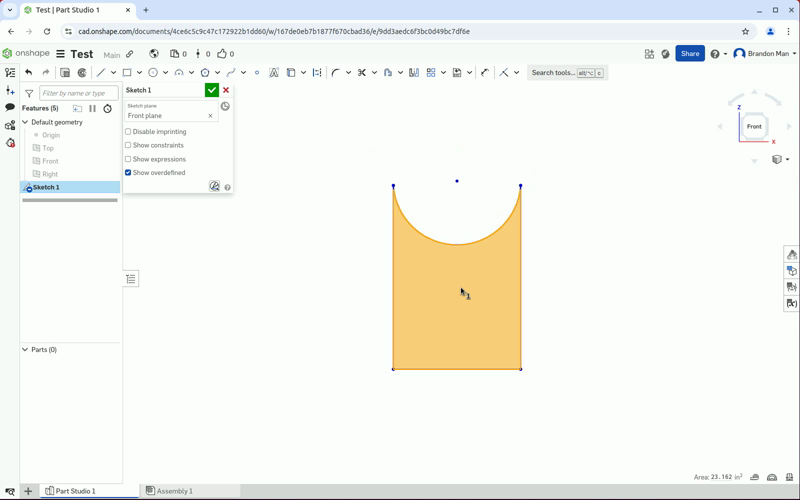
scroll(-6)
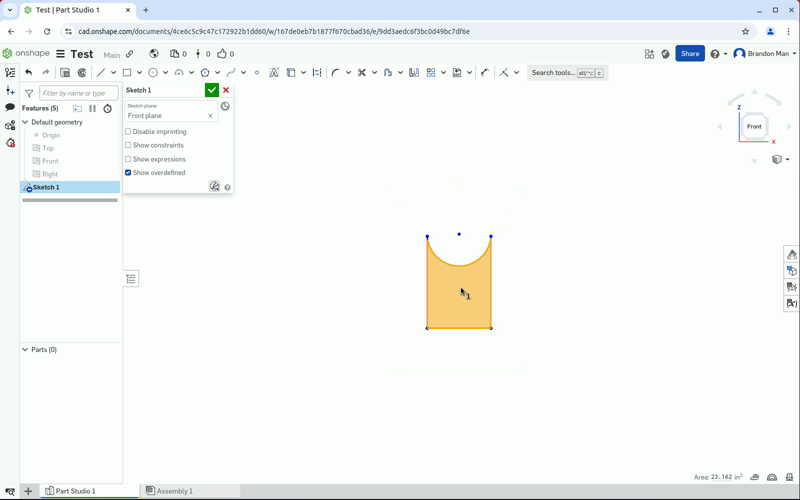
scroll(-6)
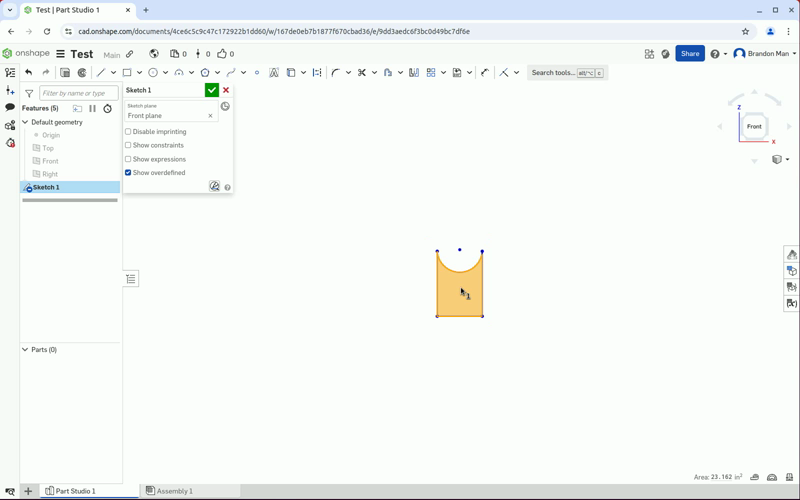
scroll(-6)
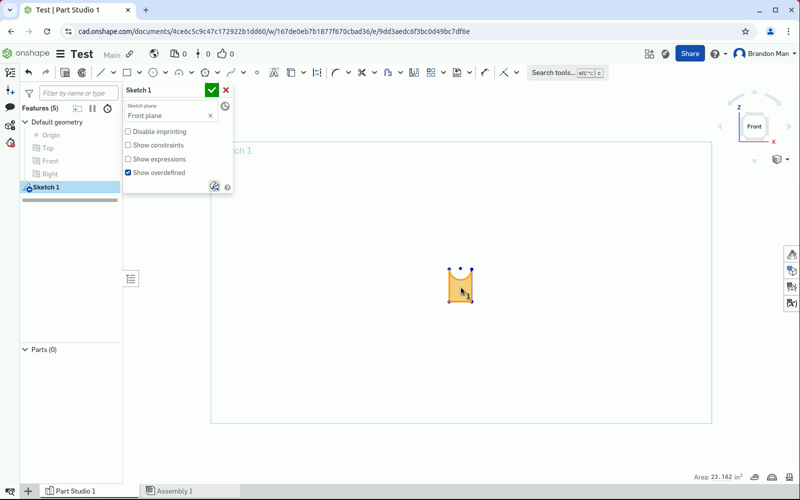
mouse_move(73, 352)
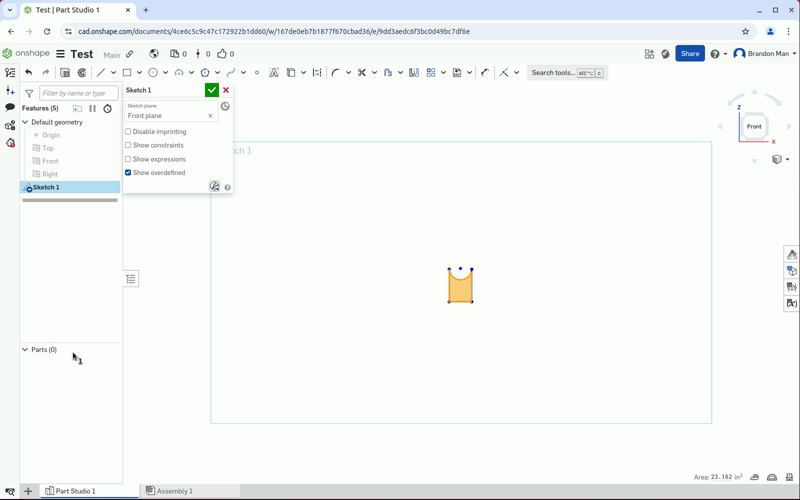
key(shift+y)
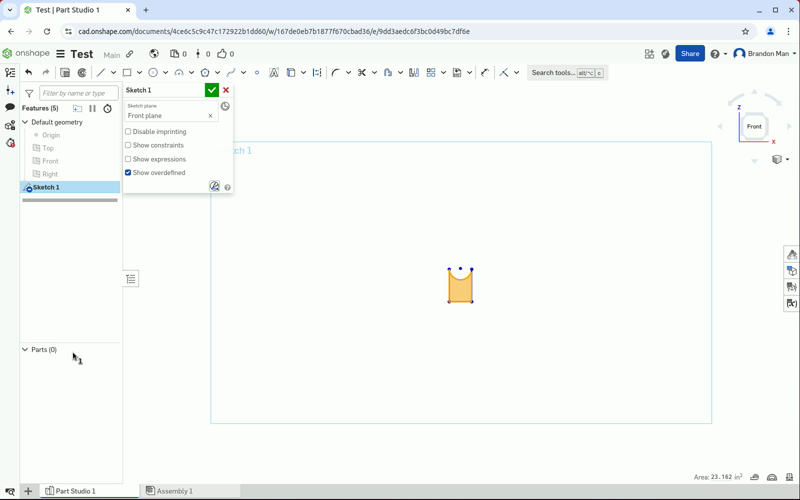
key(shift+e)
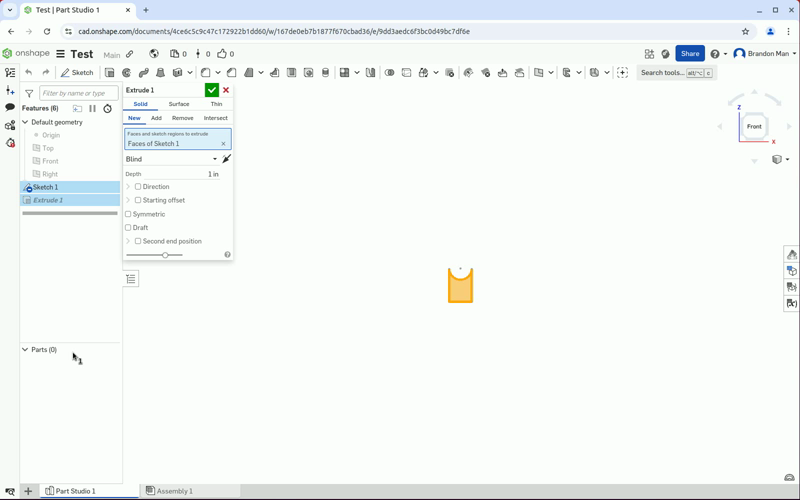
mouse_move(143, 106)
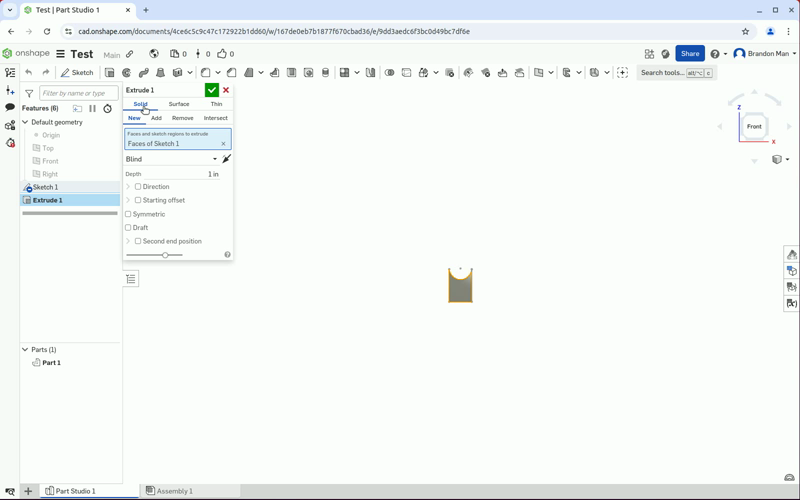
click(143, 106)
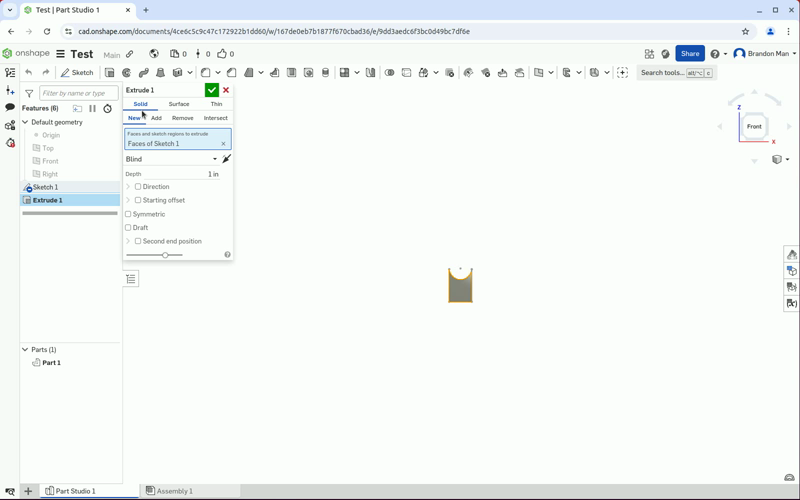
mouse_move(137, 120)
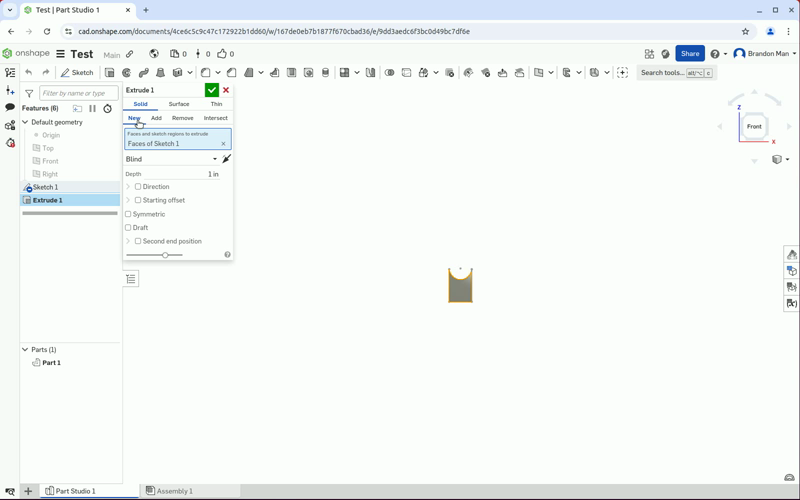
click(137, 120)
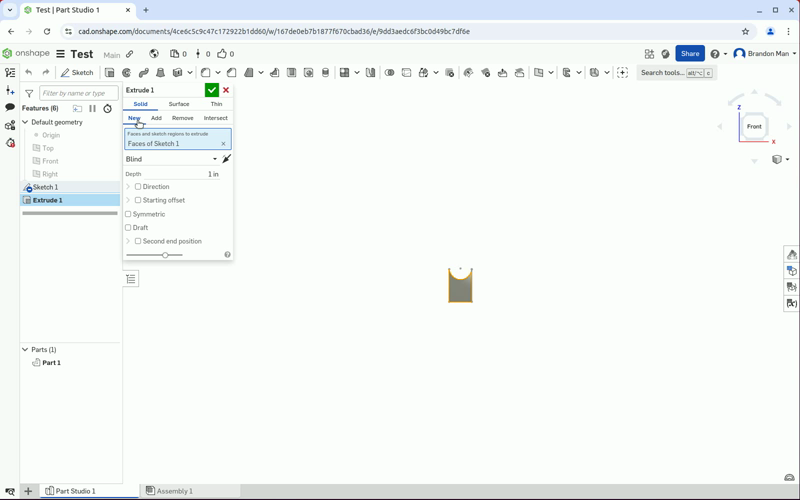
key(tab, 4)
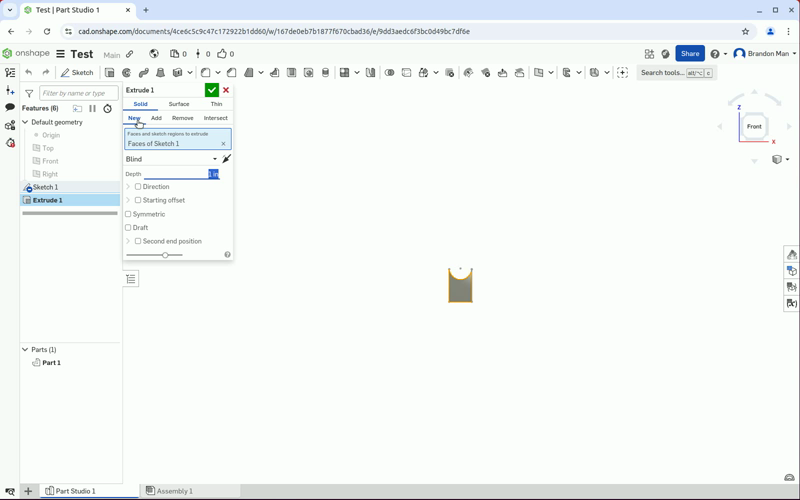
text(23.108)
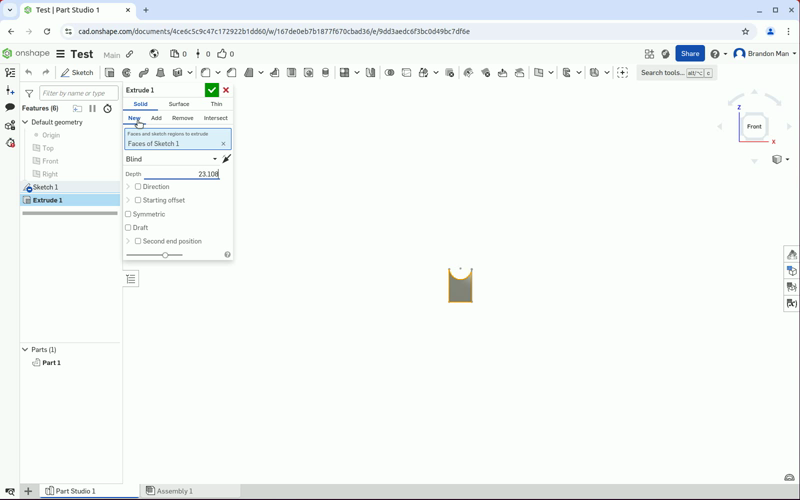
key(enter)
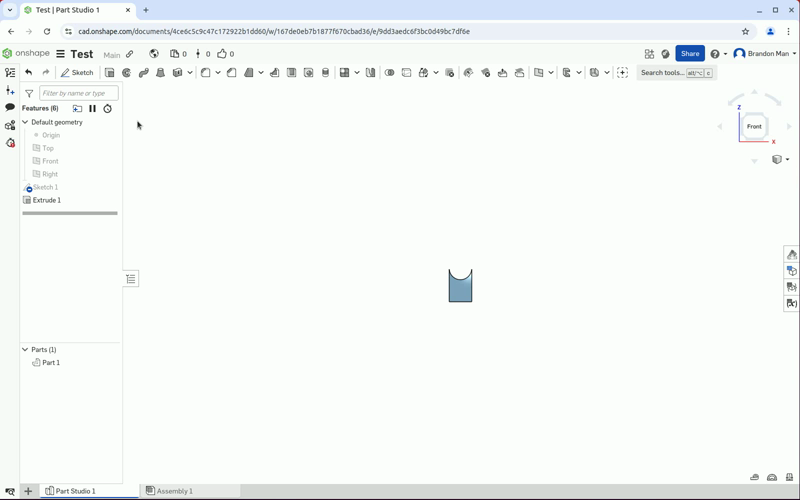
key(shift+h)
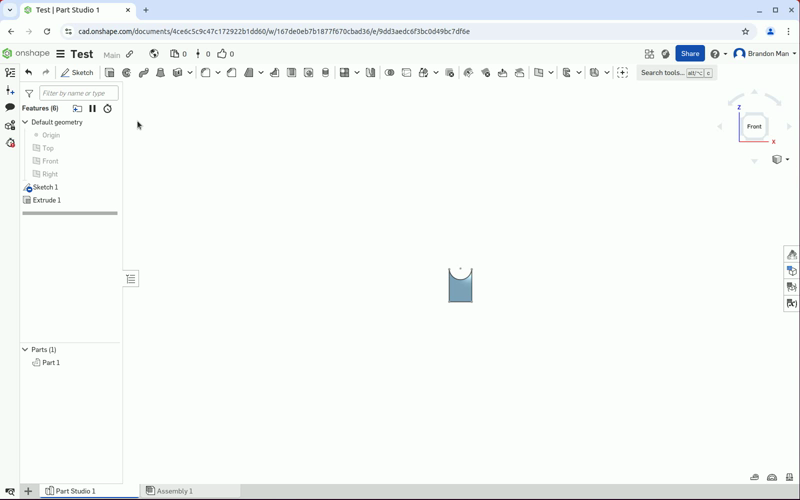
key(shift+h)
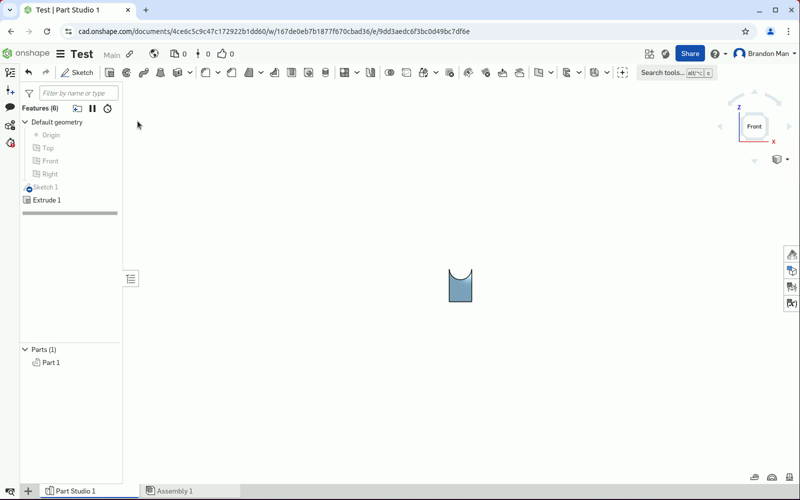
mouse_move(73, 189)
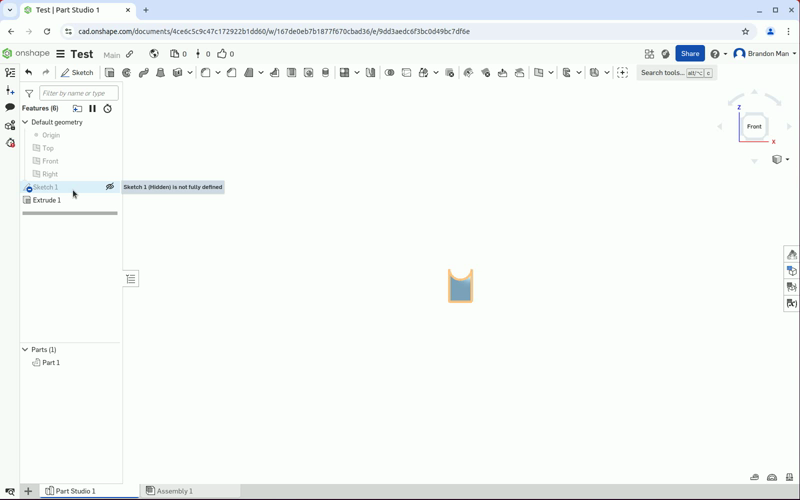
click(73, 189)
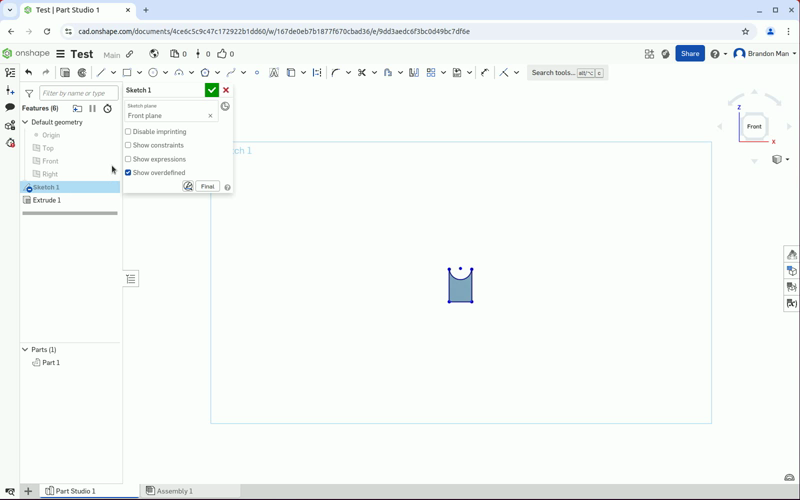
mouse_move(229, 92)
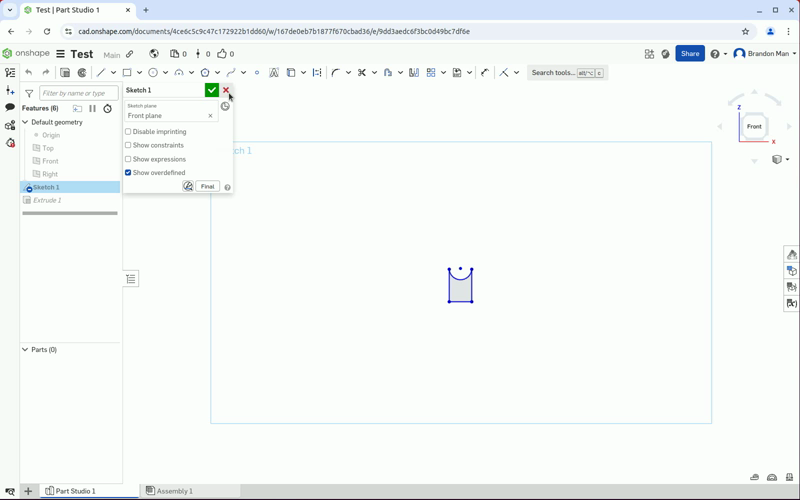
click(229, 92)
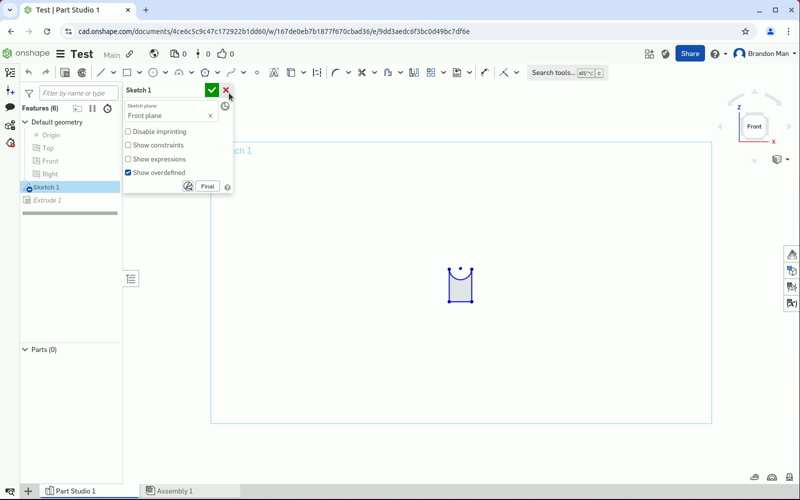
key(shift+s)
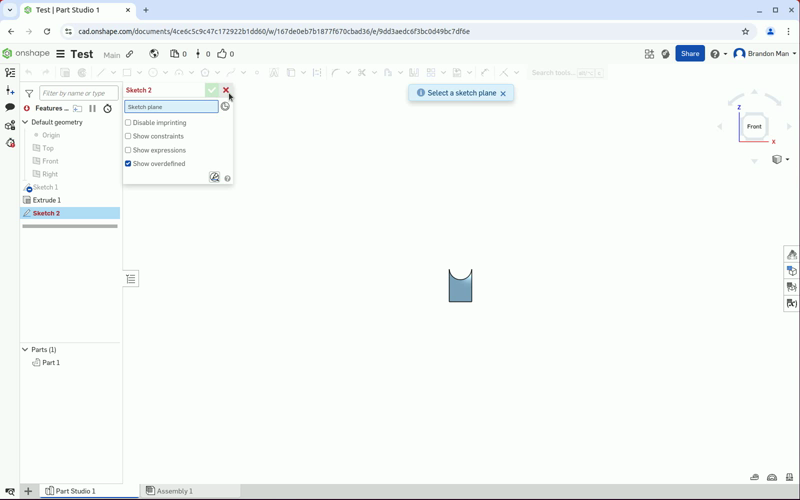
mouse_move(73, 163)
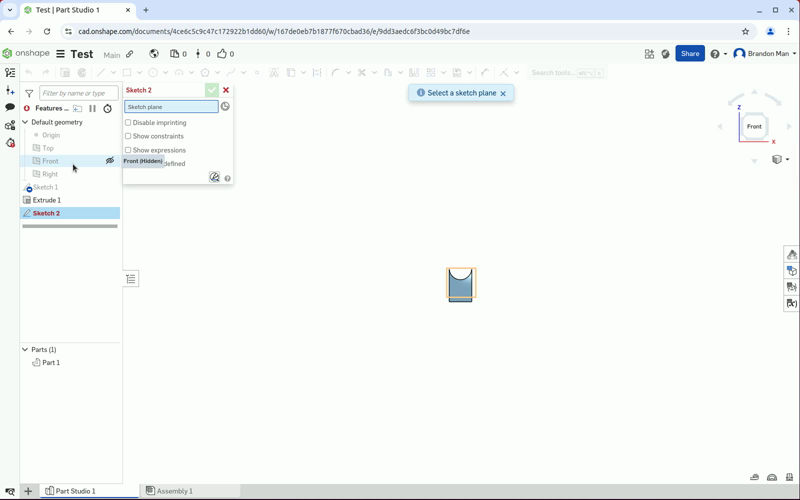
click(73, 163)
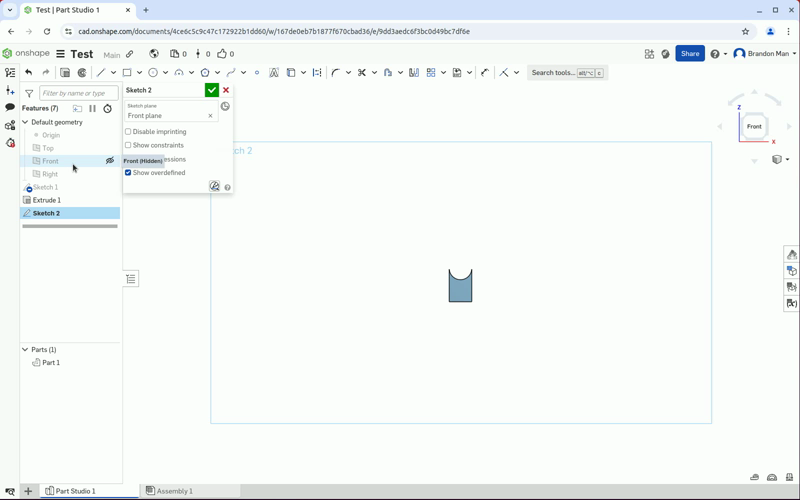
mouse_move(73, 352)
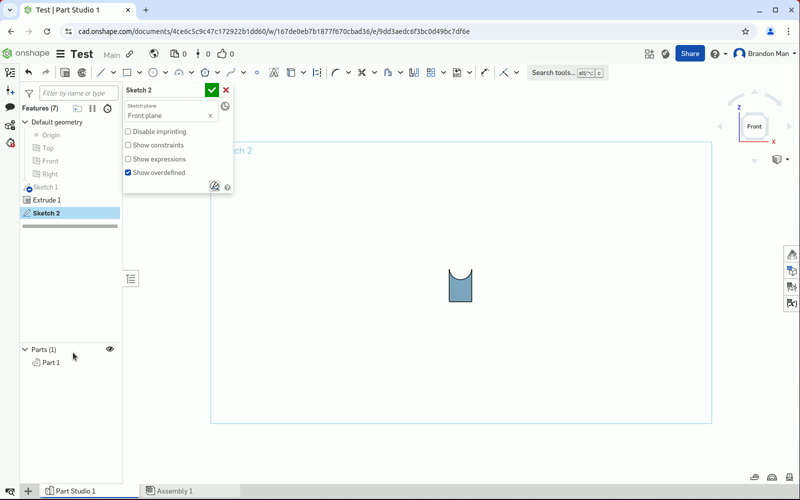
key(y)
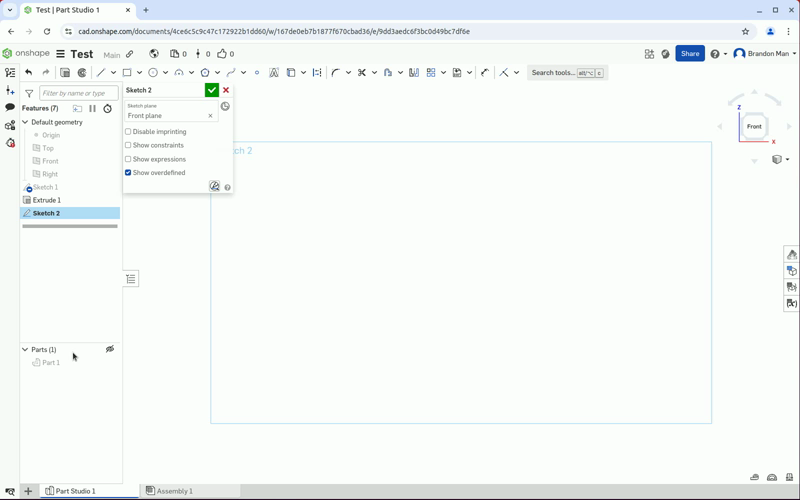
key(a)
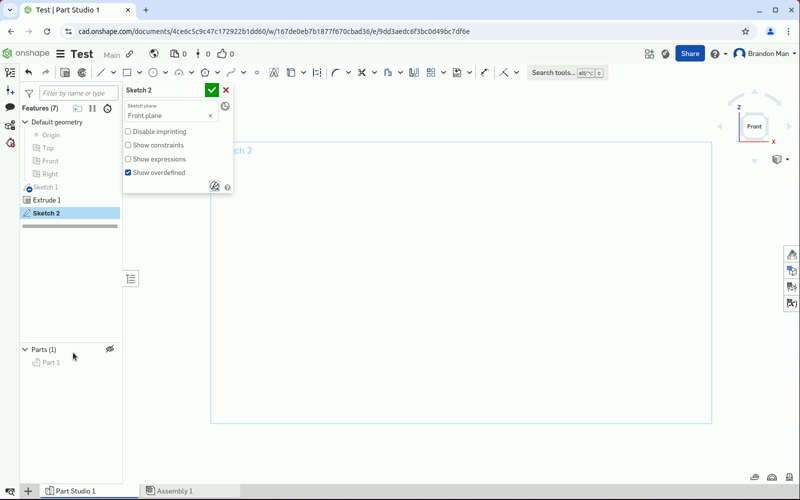
key_down(shift)
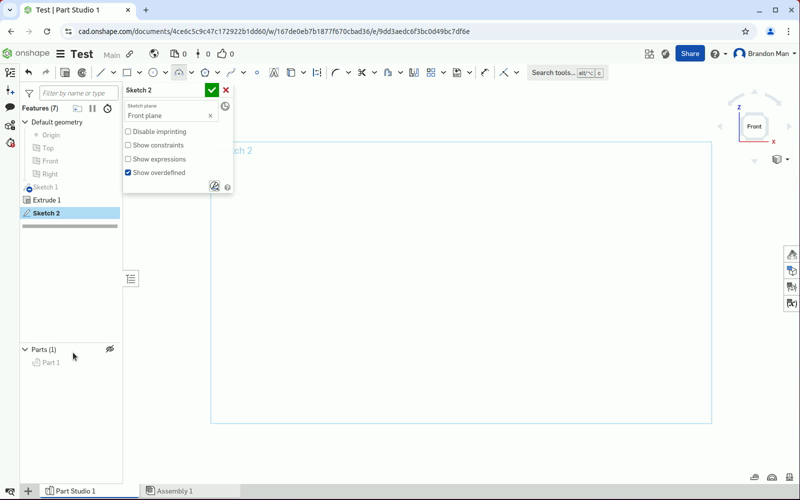
mouse_move(449, 270)
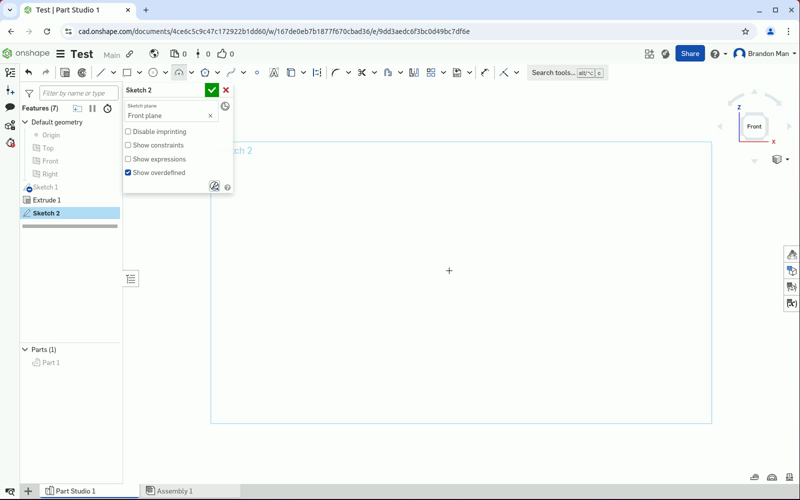
click(449, 270)
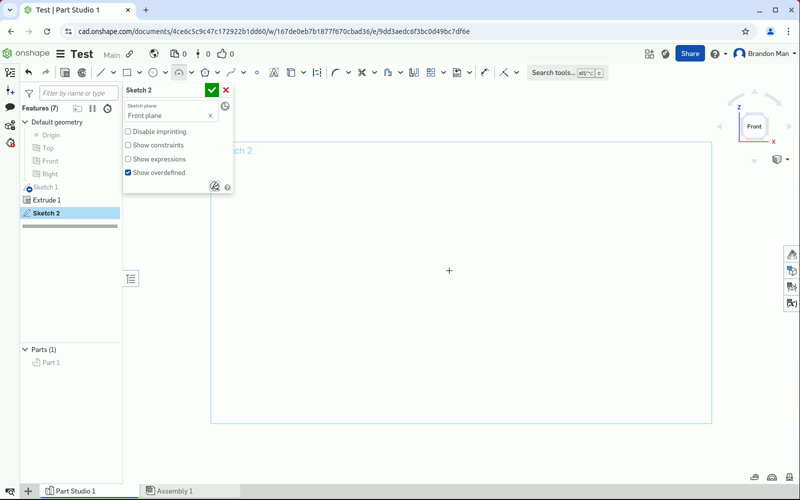
key_up(shift)
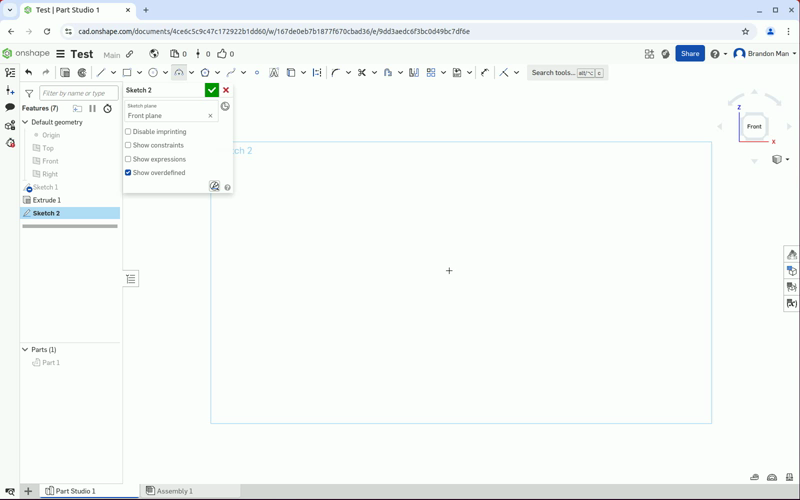
key_down(shift)
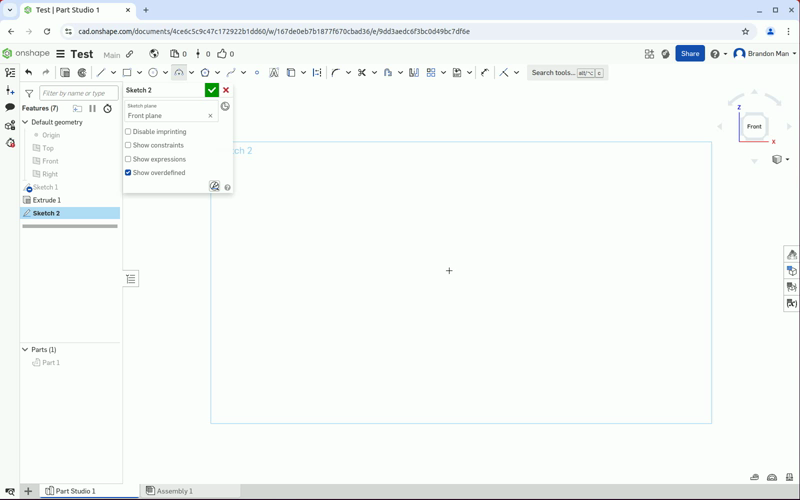
mouse_move(472, 270)
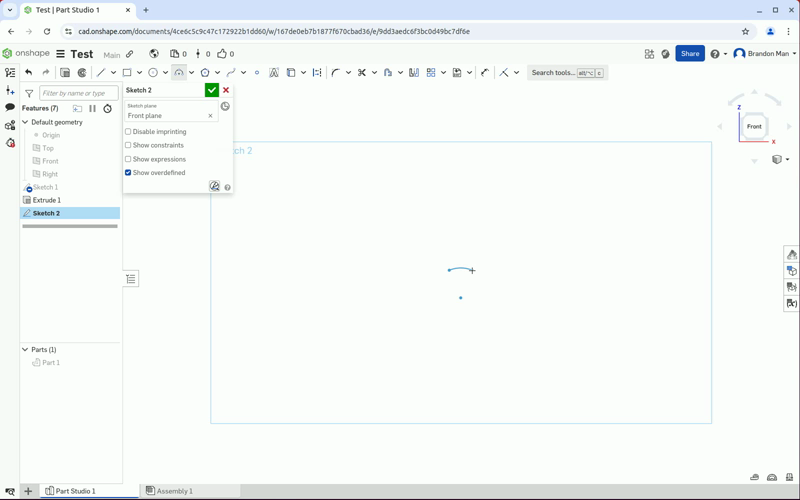
click(472, 270)
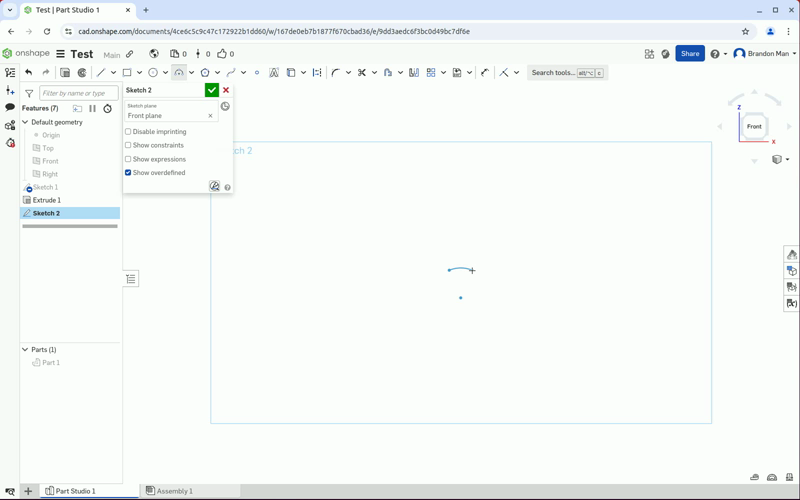
mouse_move(460, 257)
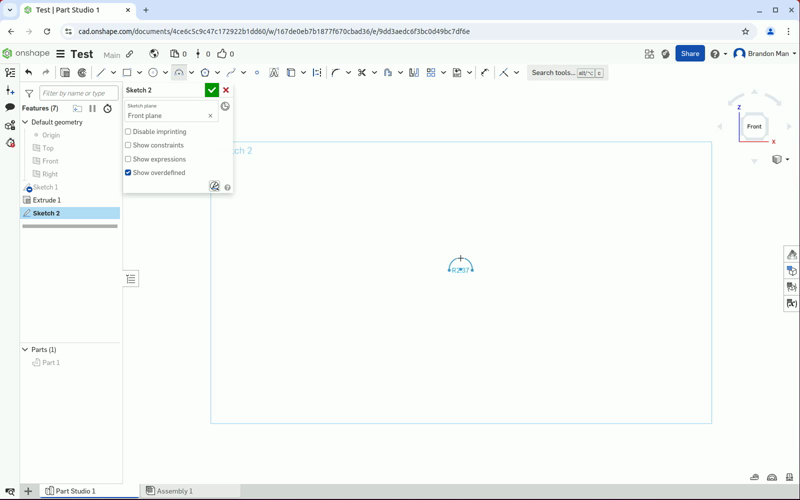
click(460, 257)
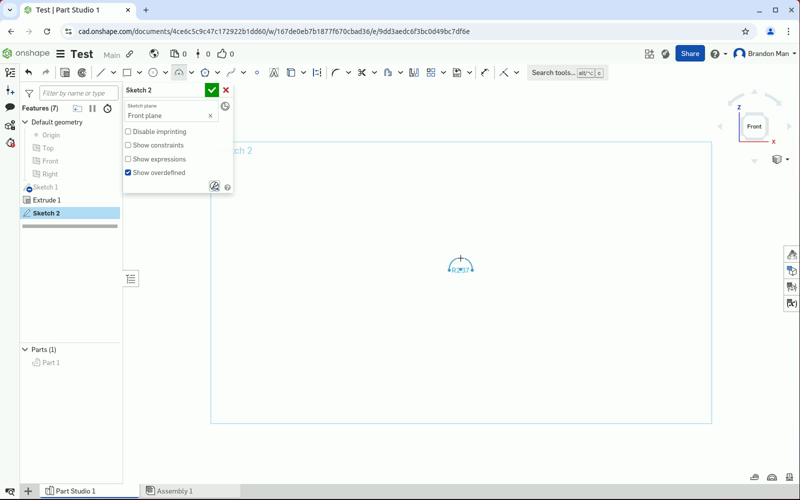
key_up(shift)
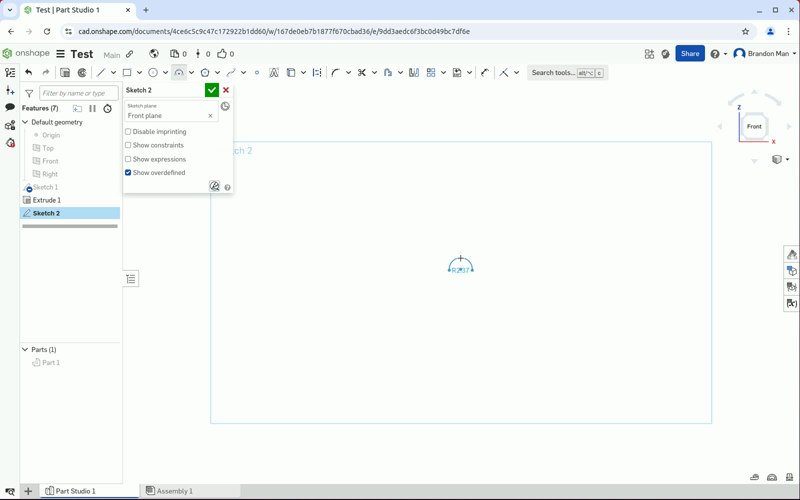
key(esc)
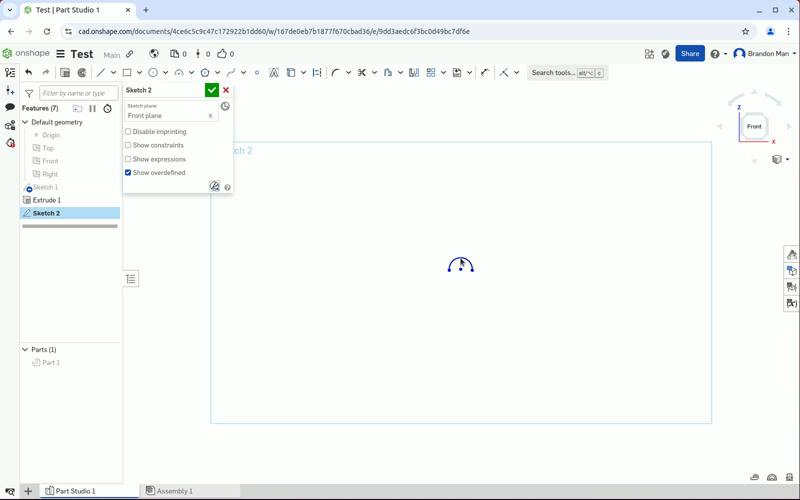
key(l)
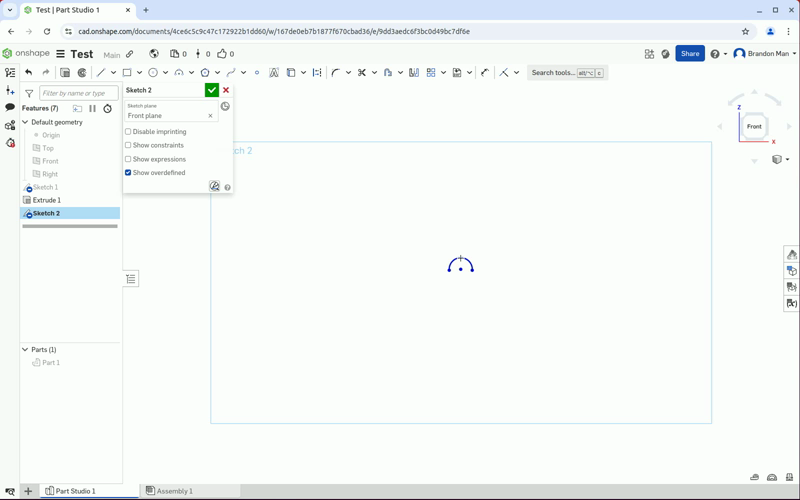
mouse_move(472, 270)
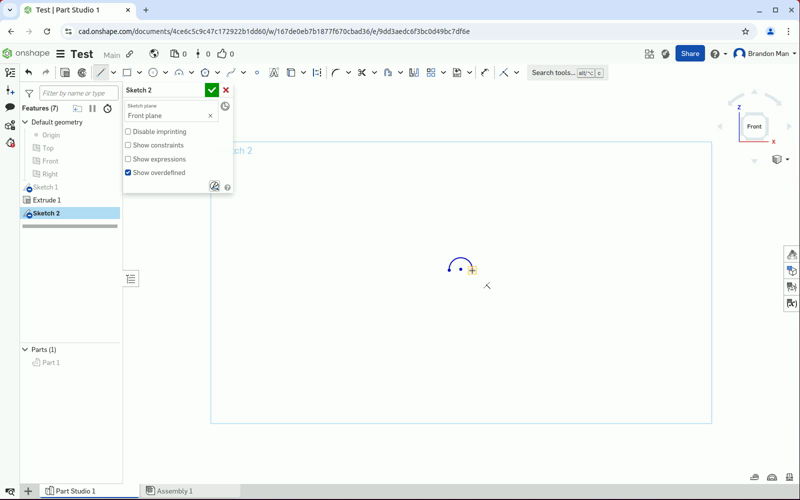
click(472, 270)
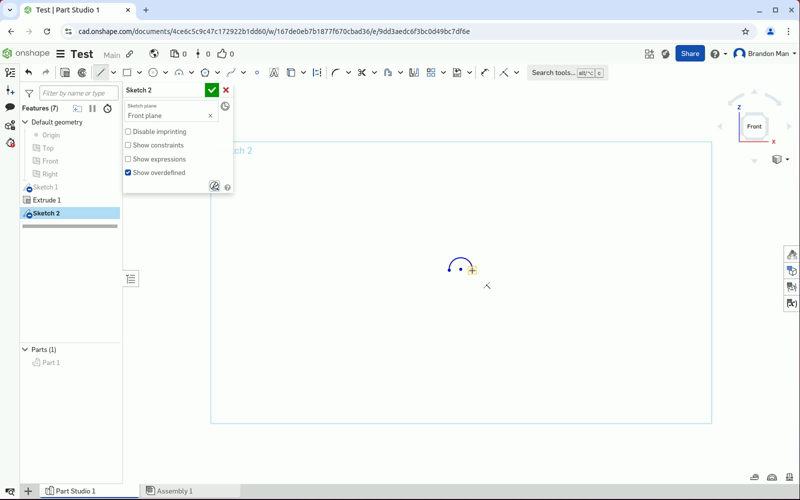
key_down(shift)
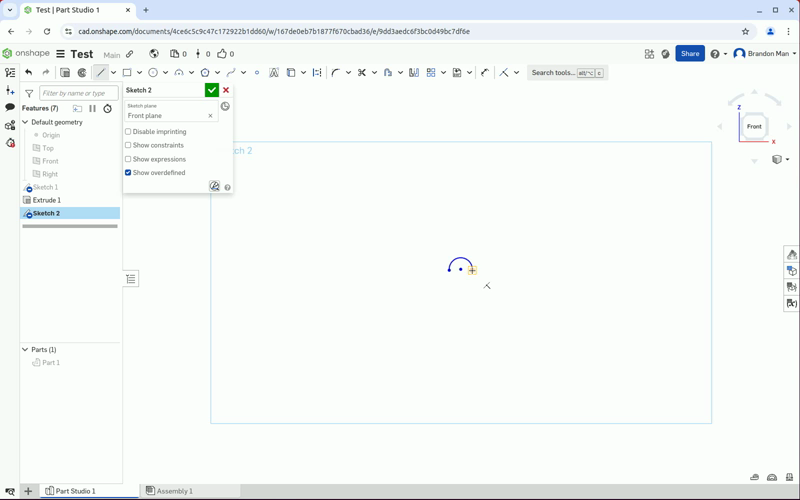
mouse_move(502, 270)
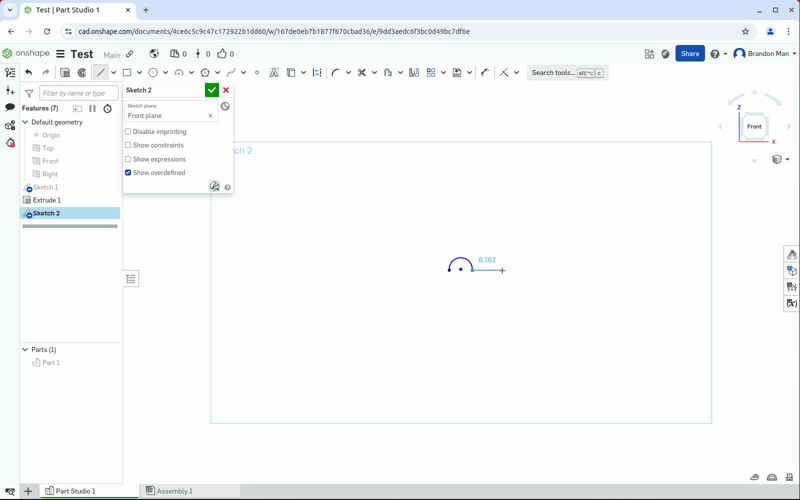
mouse_move(472, 269)
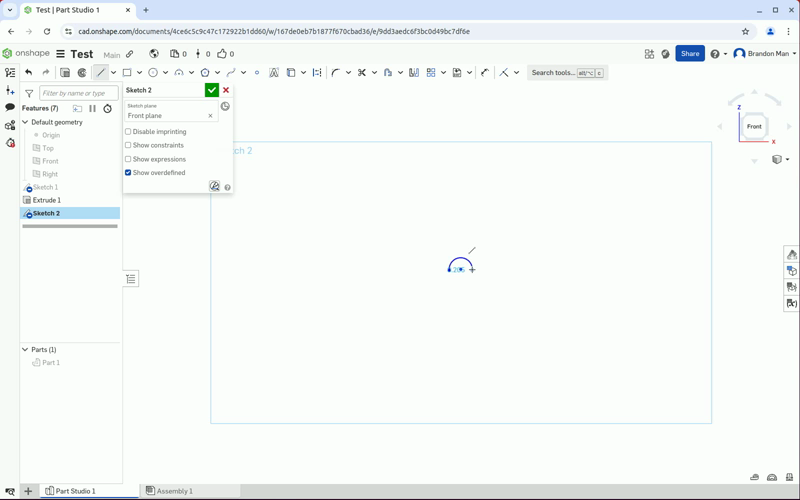
scroll(6)
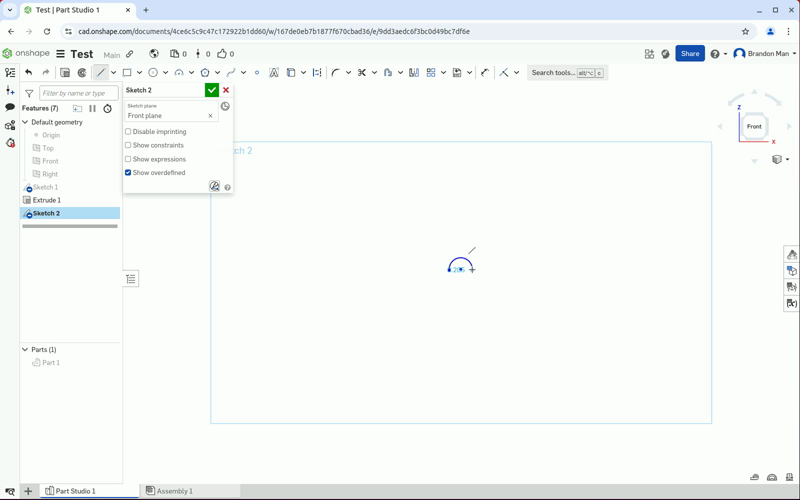
scroll(6)
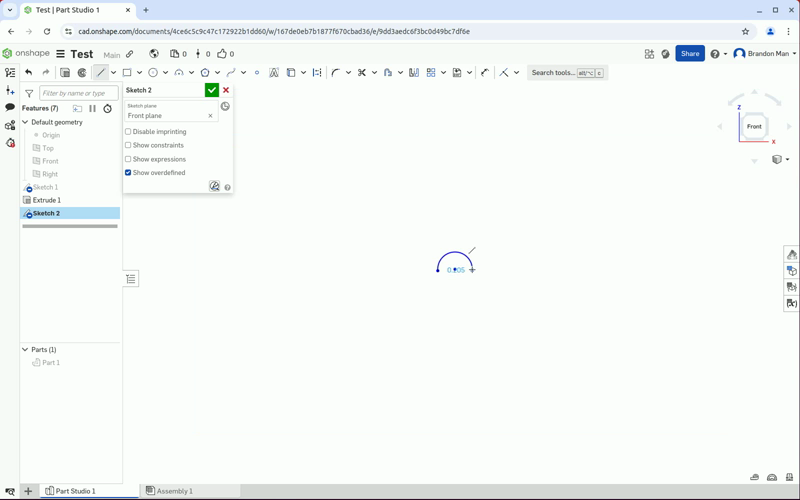
scroll(6)
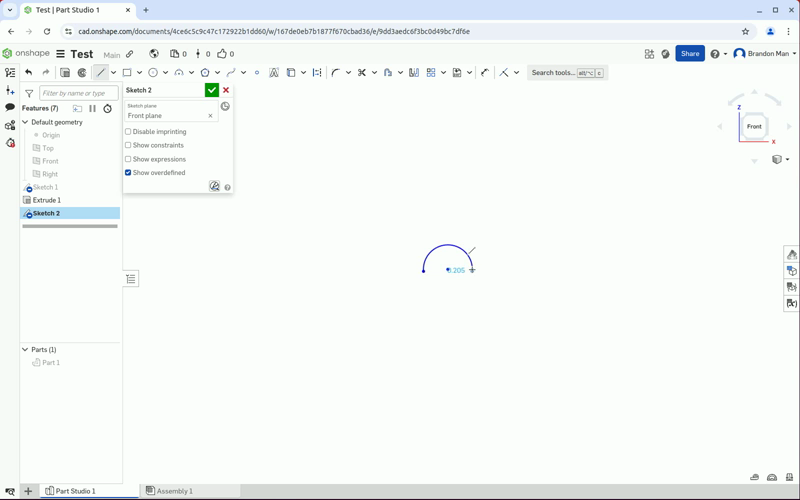
scroll(6)
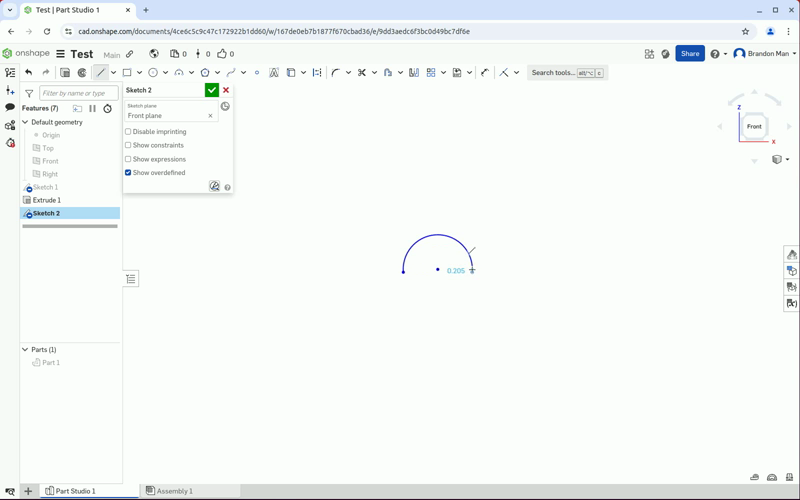
scroll(6)
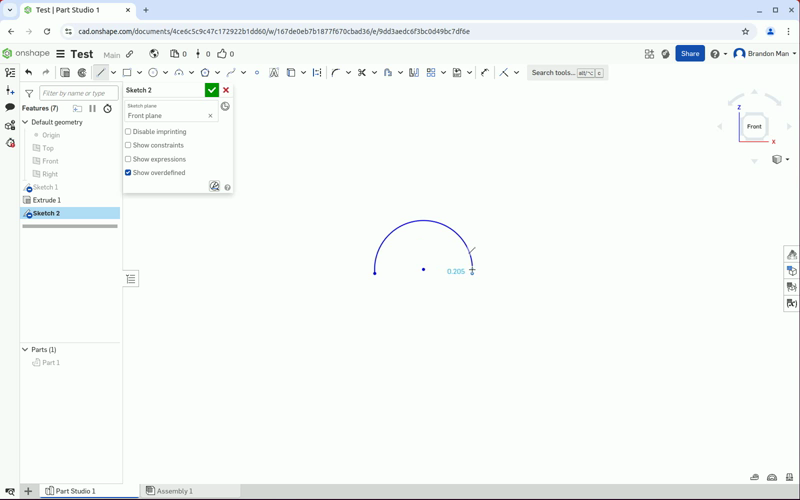
scroll(6)
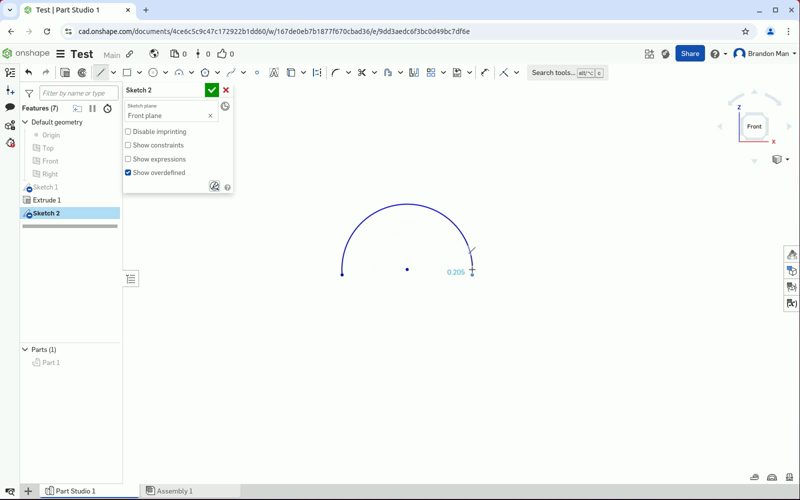
scroll(6)
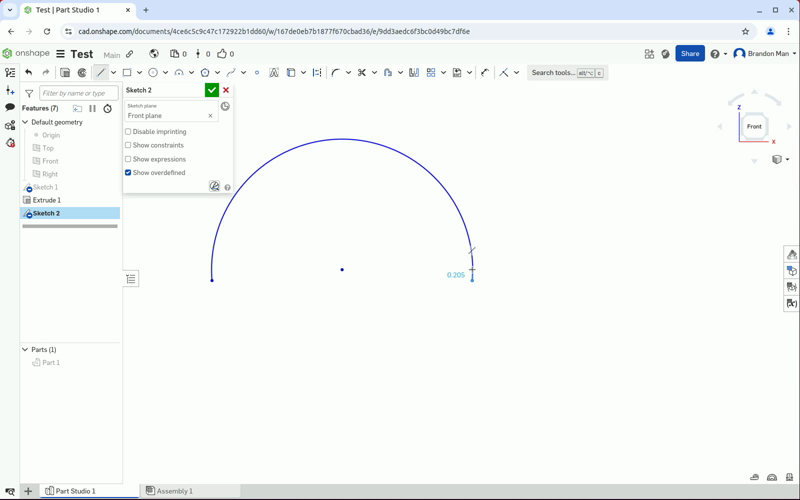
click(472, 269)
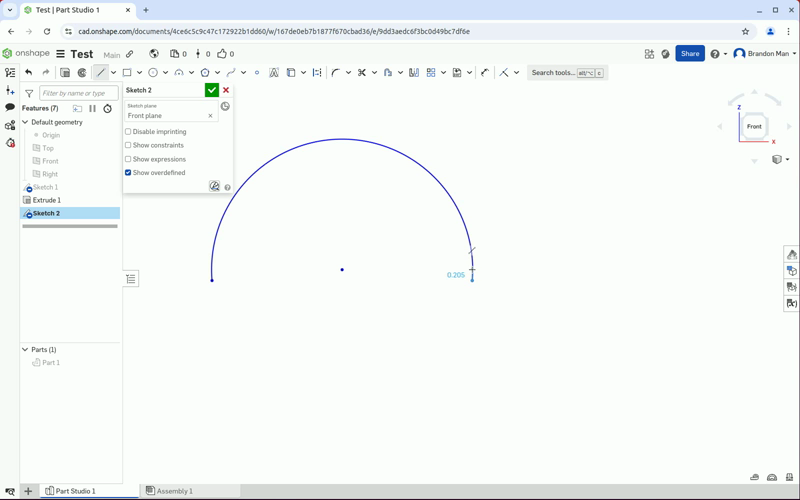
scroll(-6)
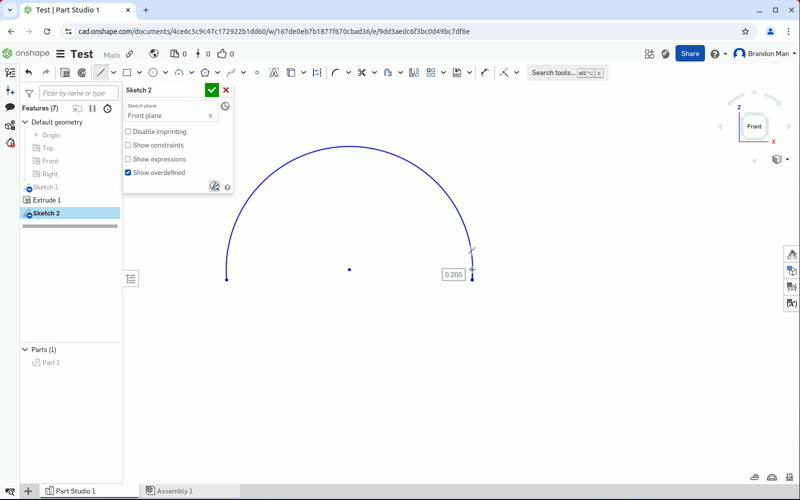
scroll(-6)
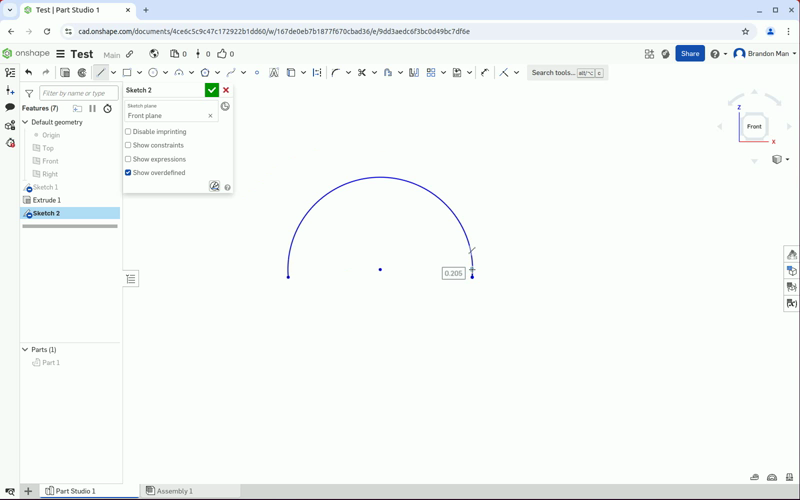
scroll(-6)
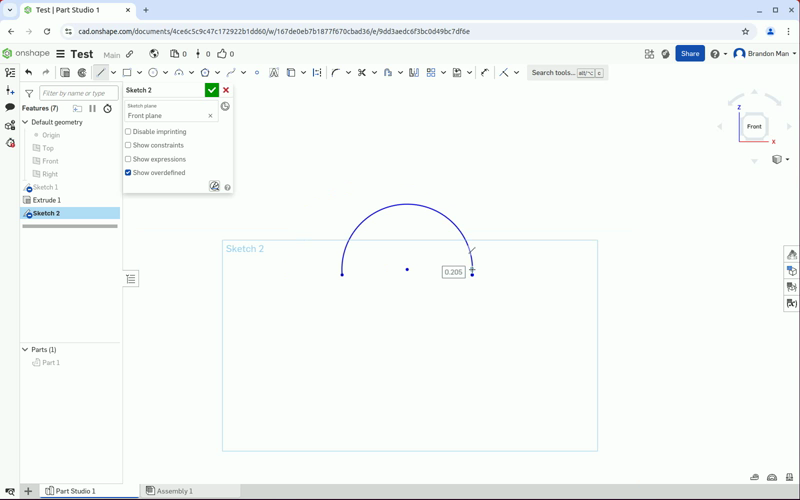
scroll(-6)
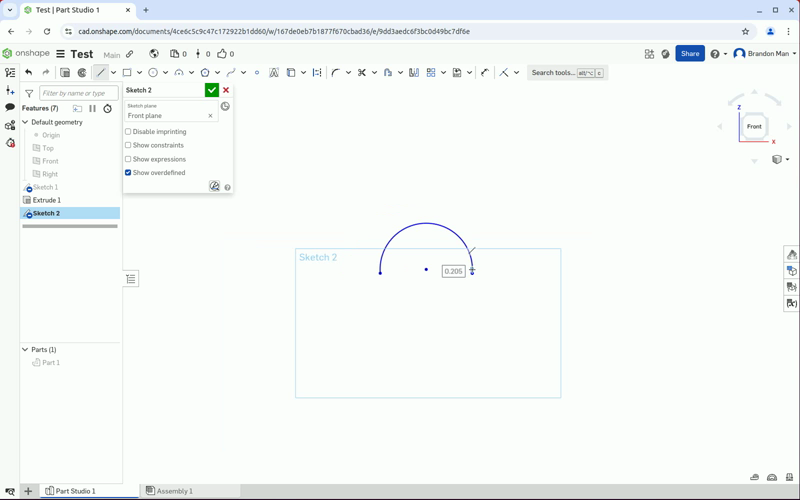
scroll(-6)
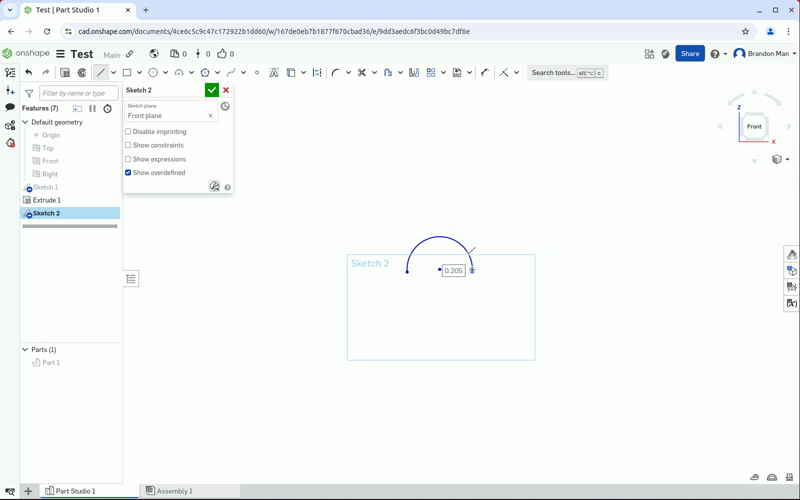
scroll(-6)
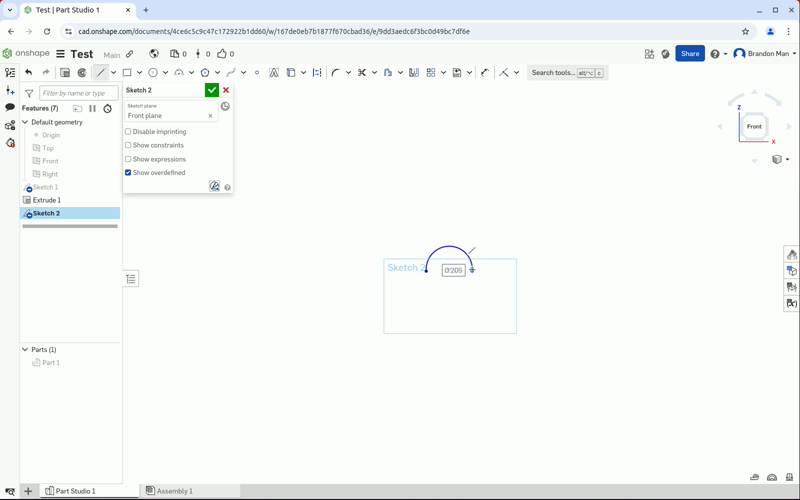
scroll(-6)
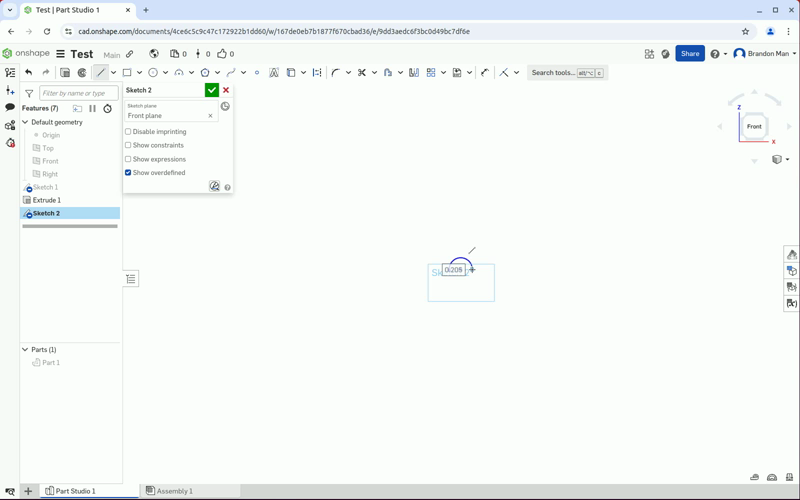
key_up(shift)
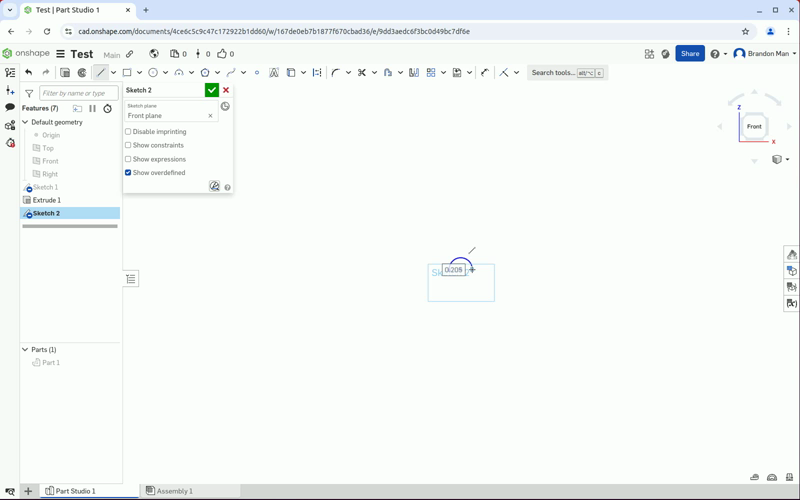
key_down(shift)
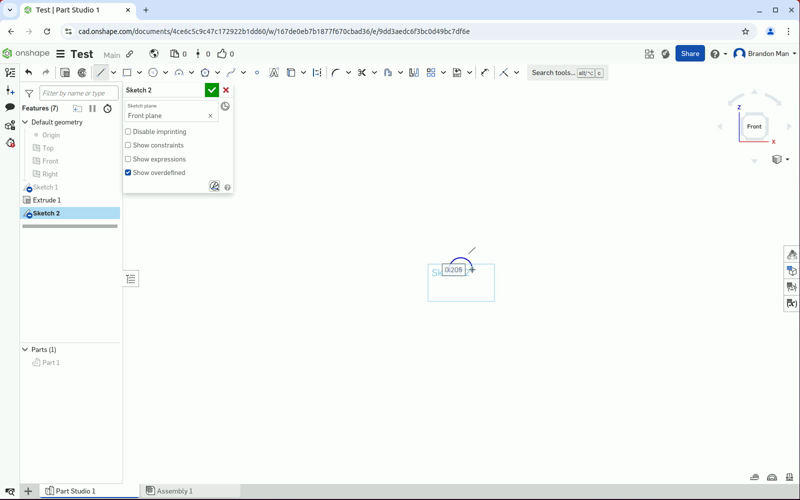
mouse_move(502, 269)
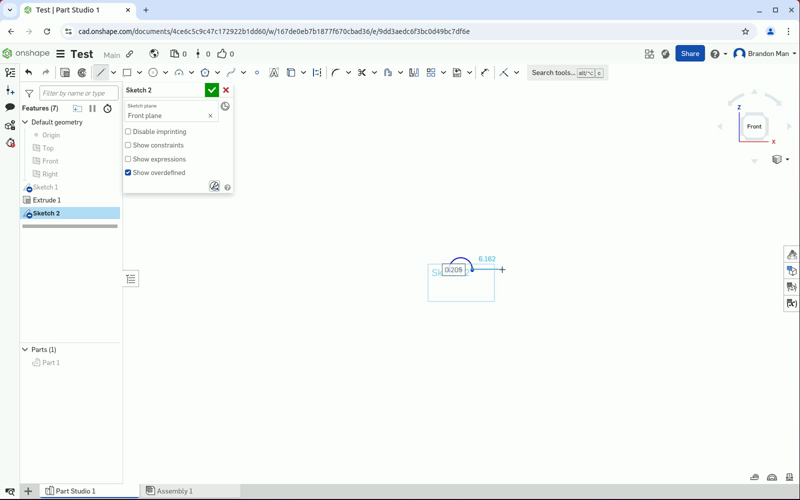
mouse_move(465, 269)
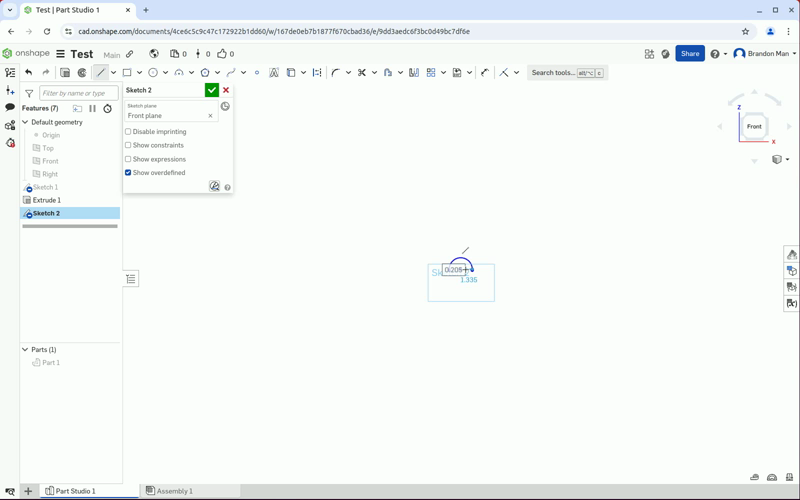
scroll(6)
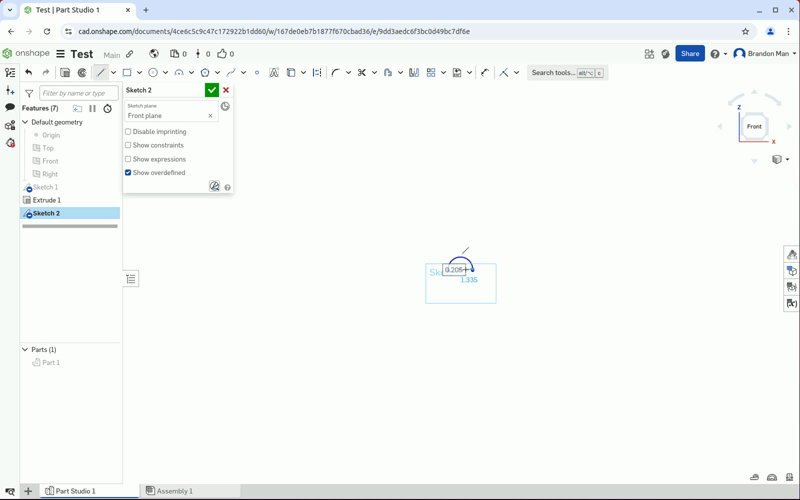
scroll(6)
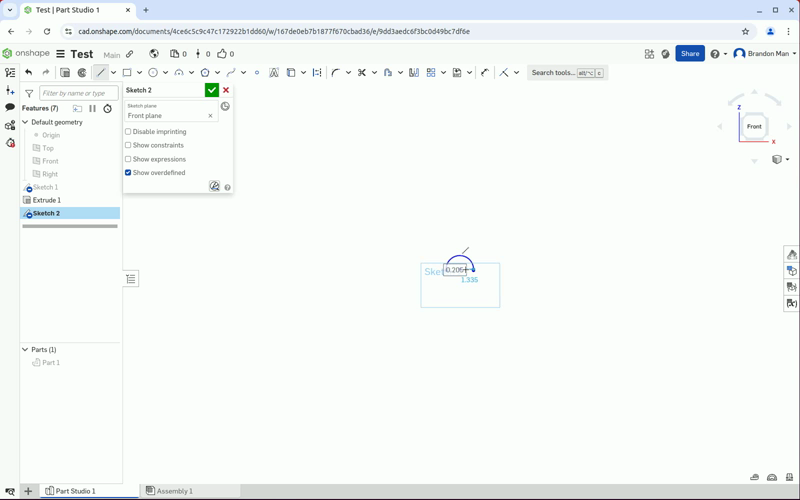
scroll(6)
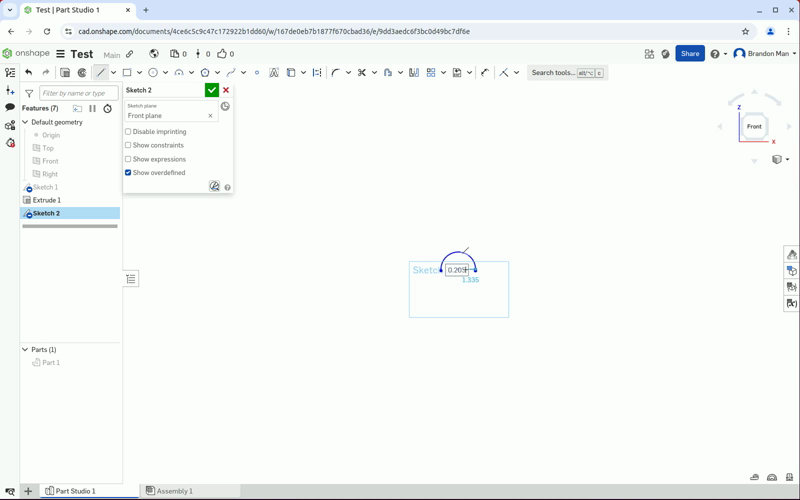
scroll(6)
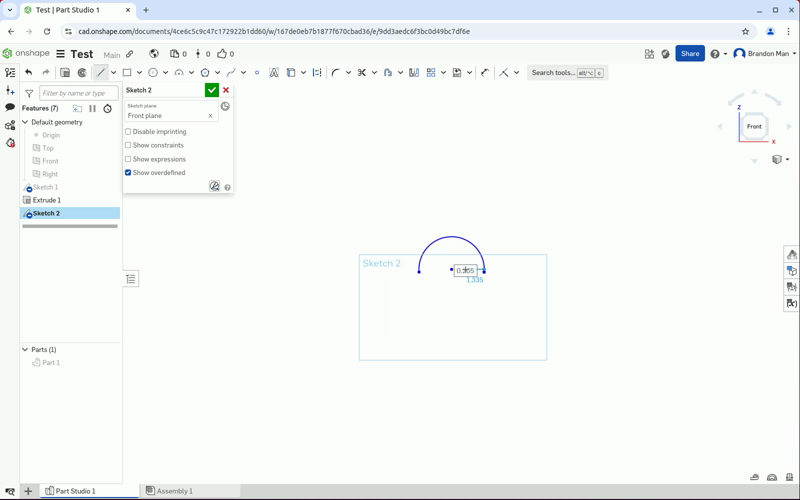
scroll(6)
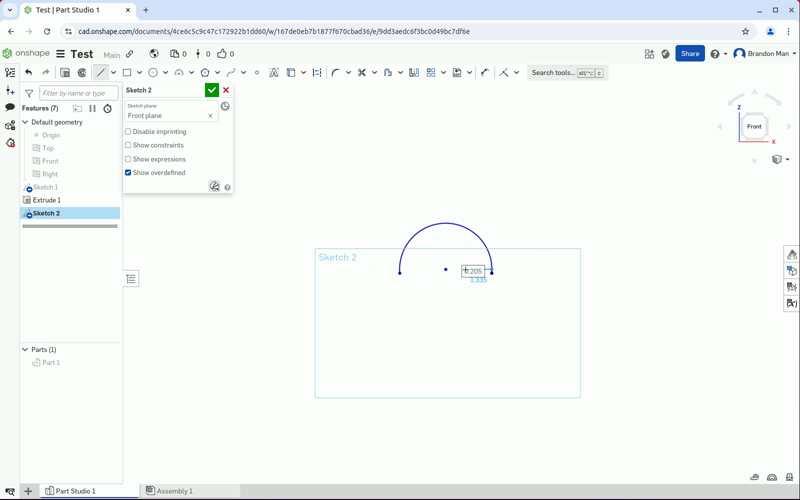
scroll(6)
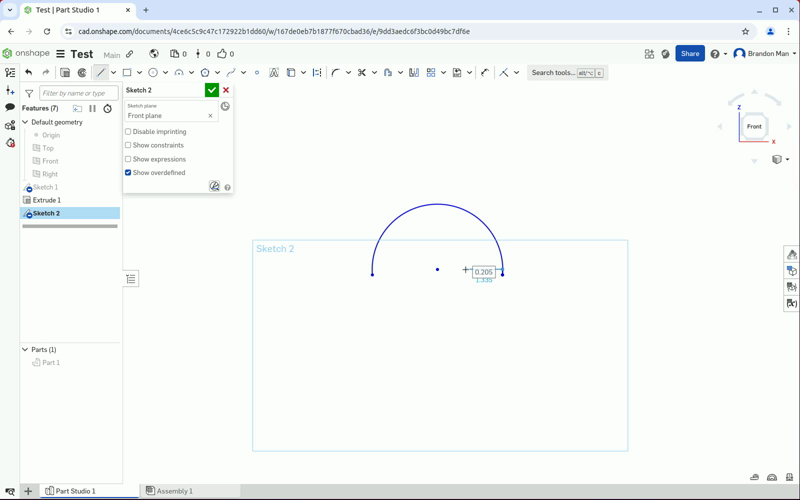
scroll(6)
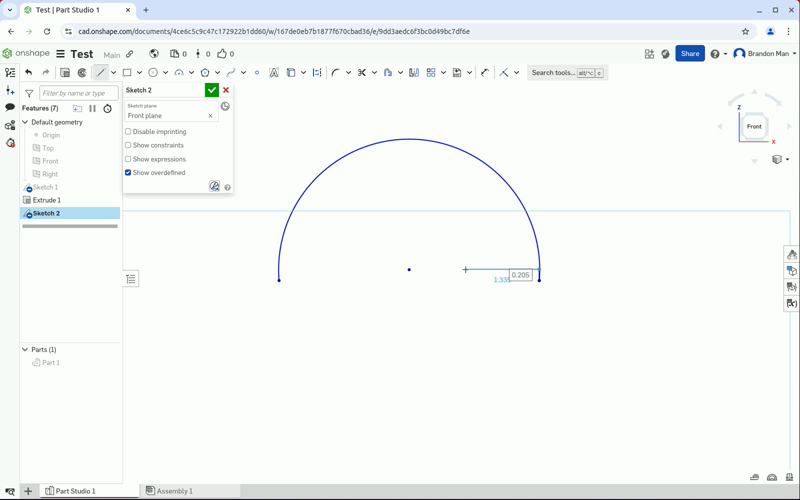
click(465, 269)
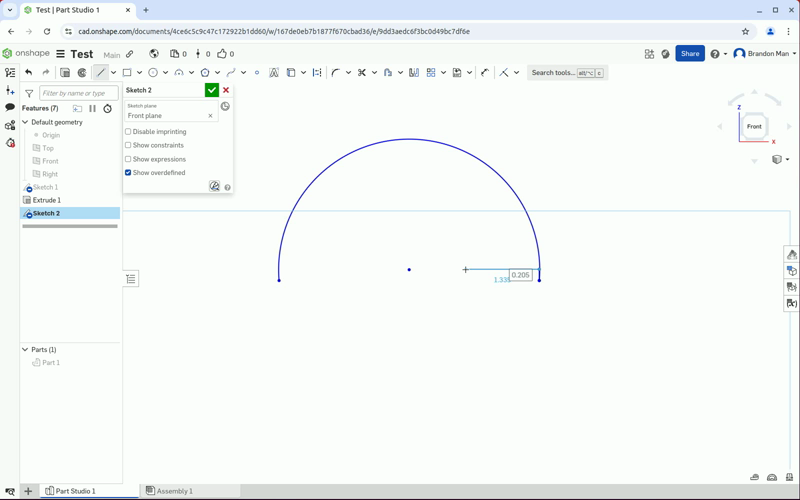
scroll(-6)
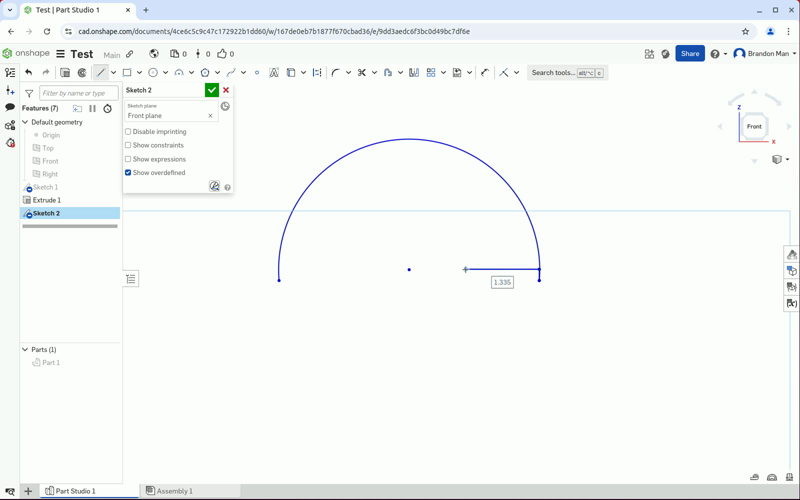
scroll(-6)
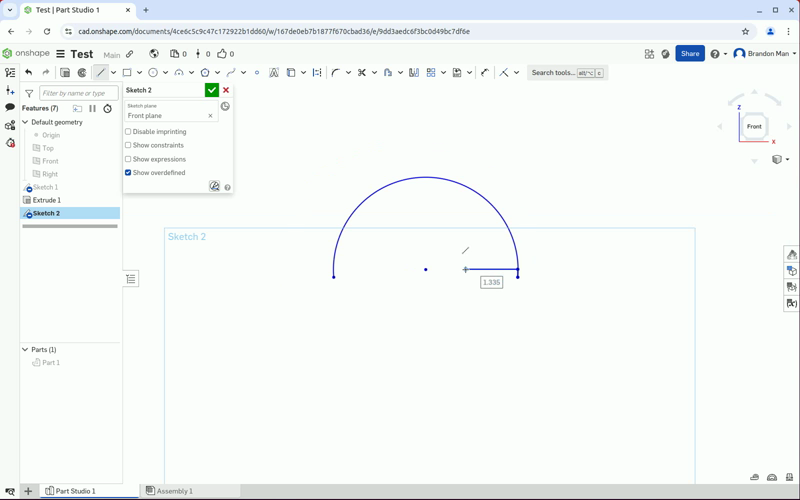
scroll(-6)
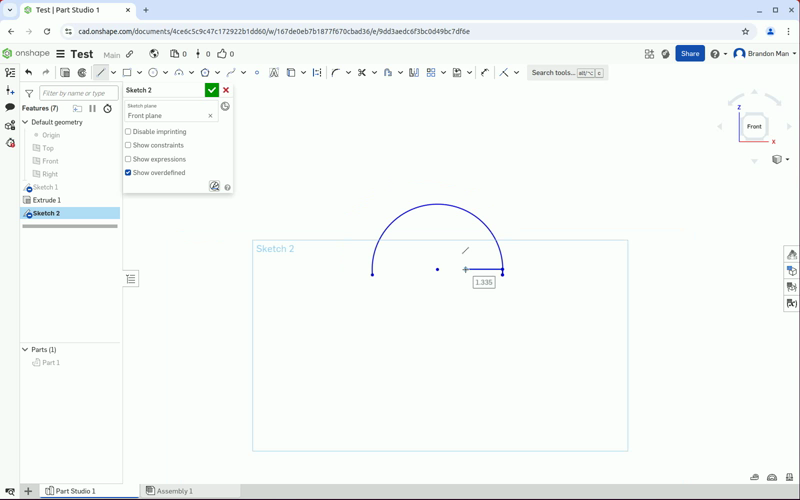
scroll(-6)
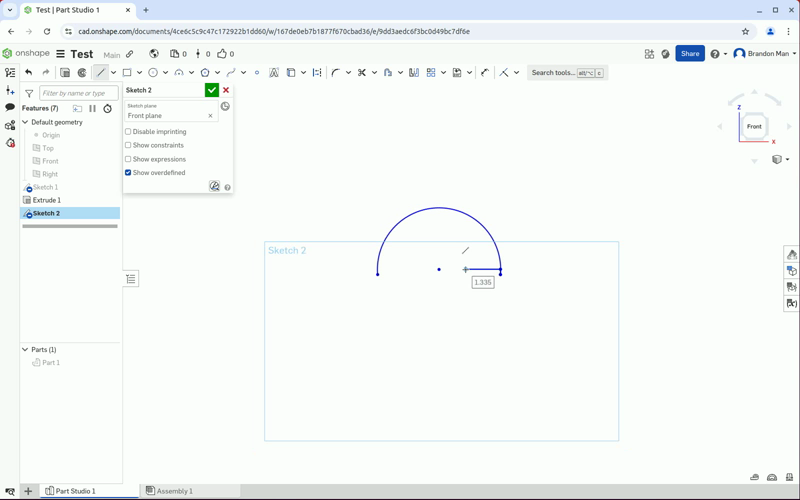
scroll(-6)
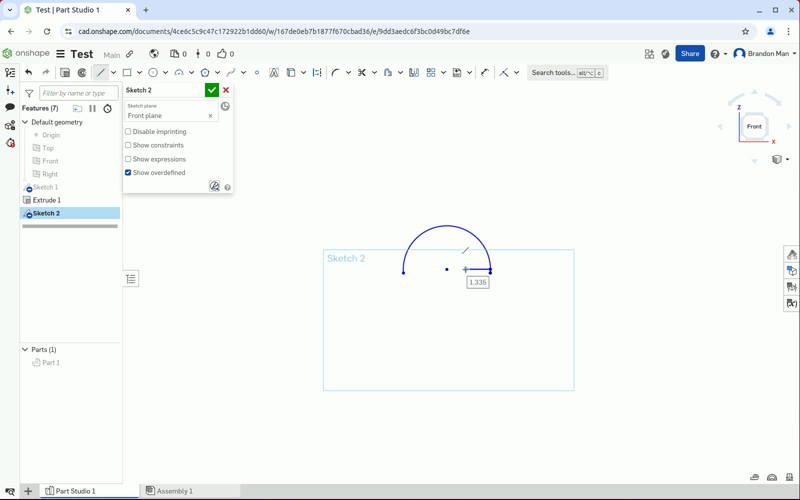
scroll(-6)
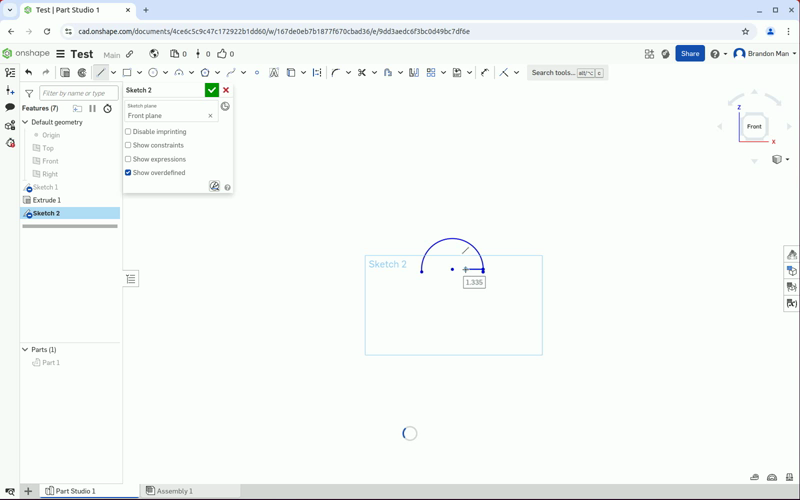
scroll(-6)
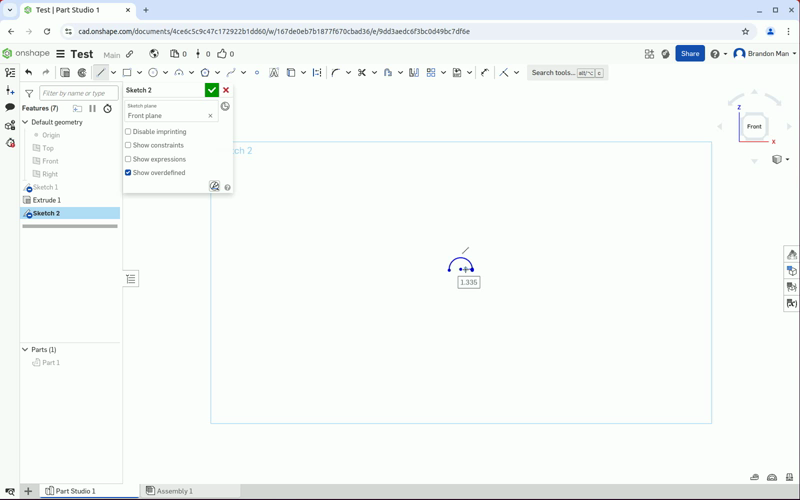
key_up(shift)
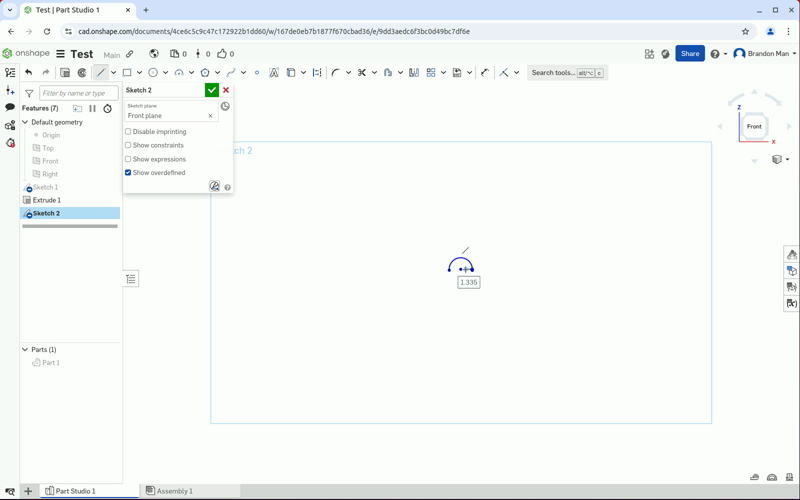
key(esc)
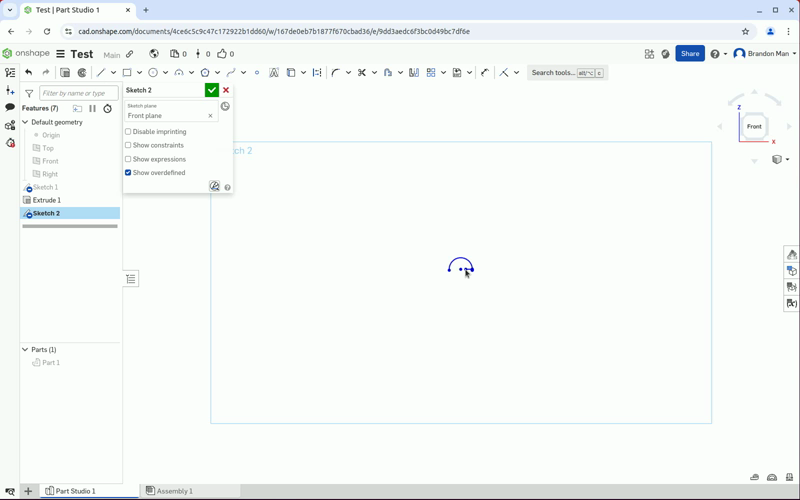
key(a)
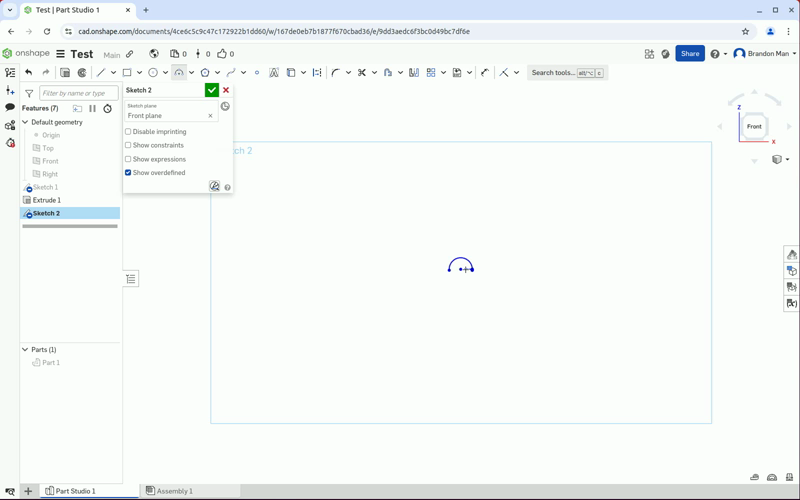
mouse_move(465, 269)
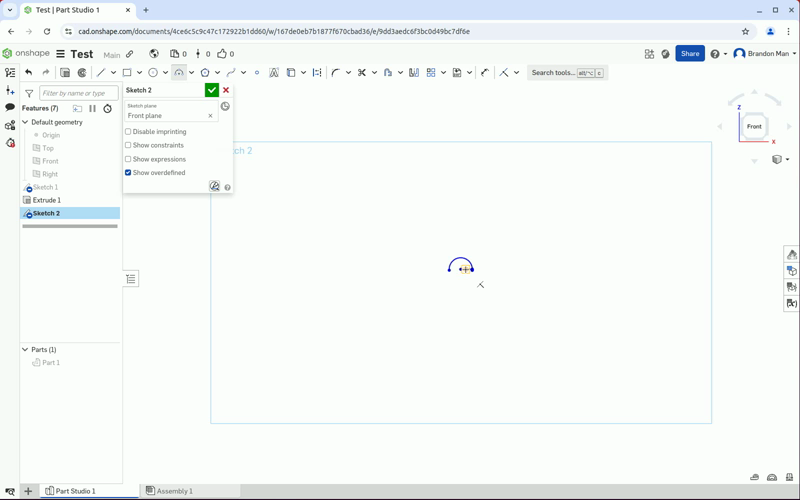
click(465, 269)
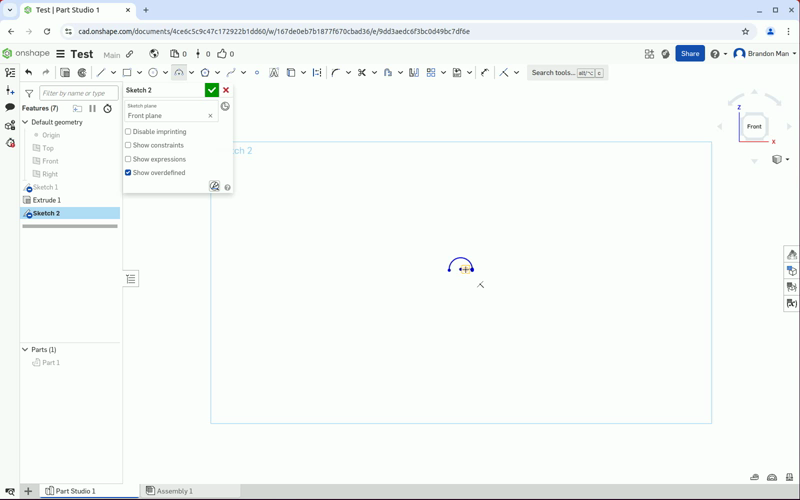
key_down(shift)
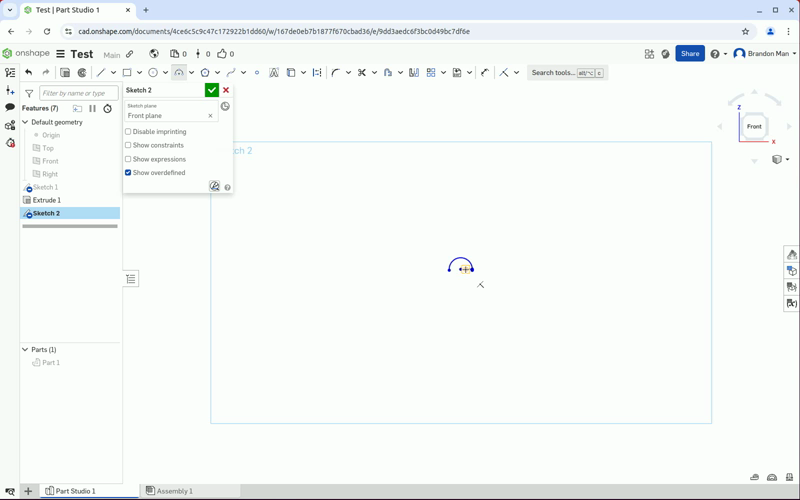
mouse_move(455, 269)
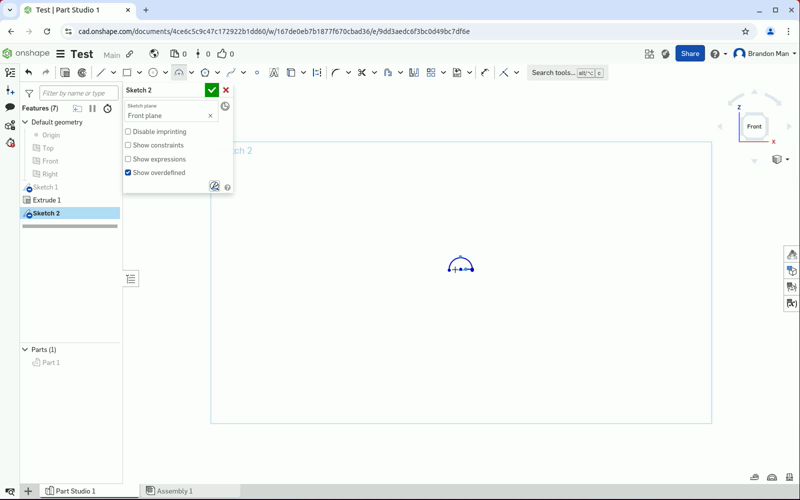
click(455, 269)
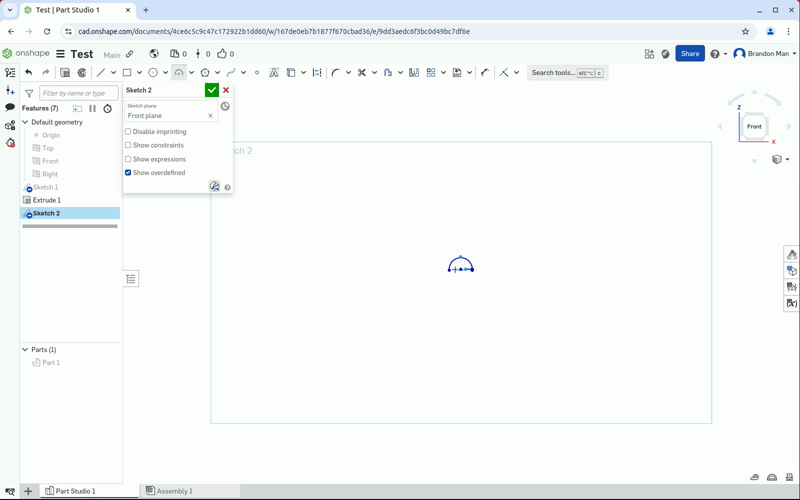
mouse_move(460, 274)
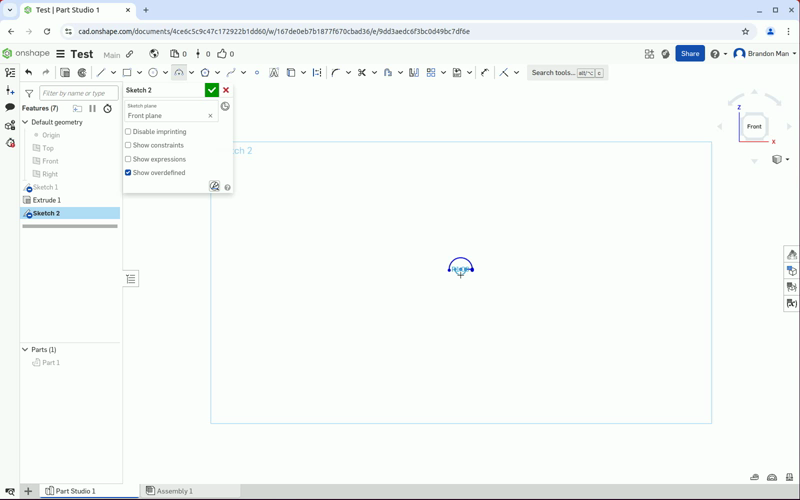
click(460, 274)
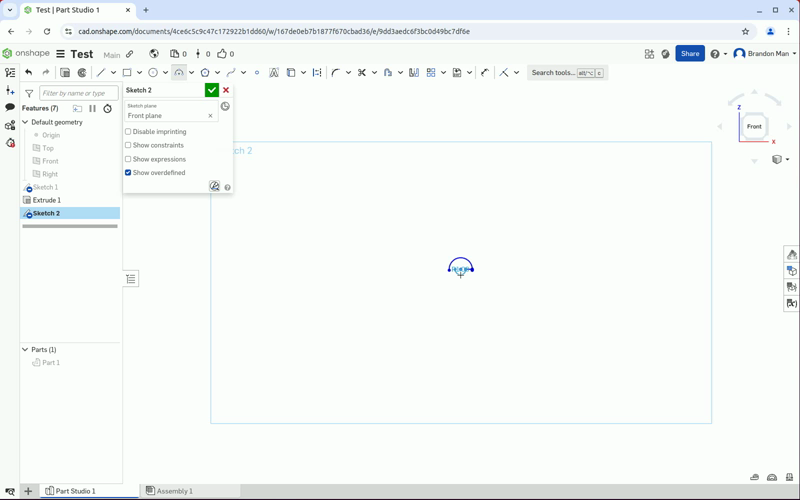
key_up(shift)
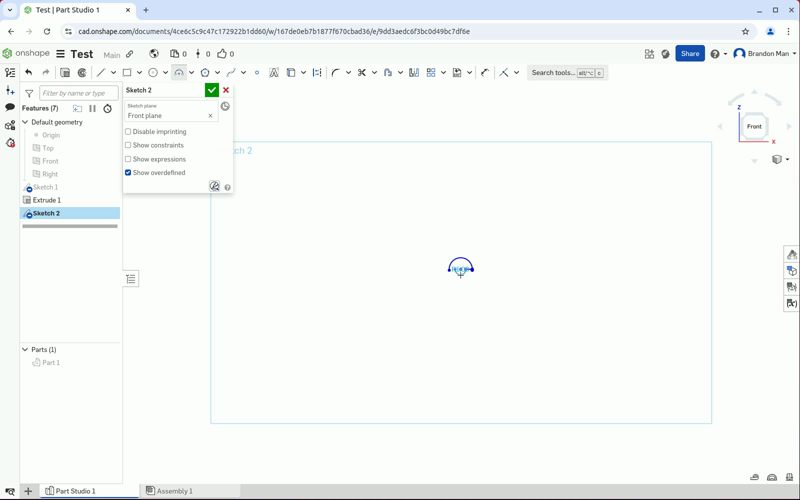
key(esc)
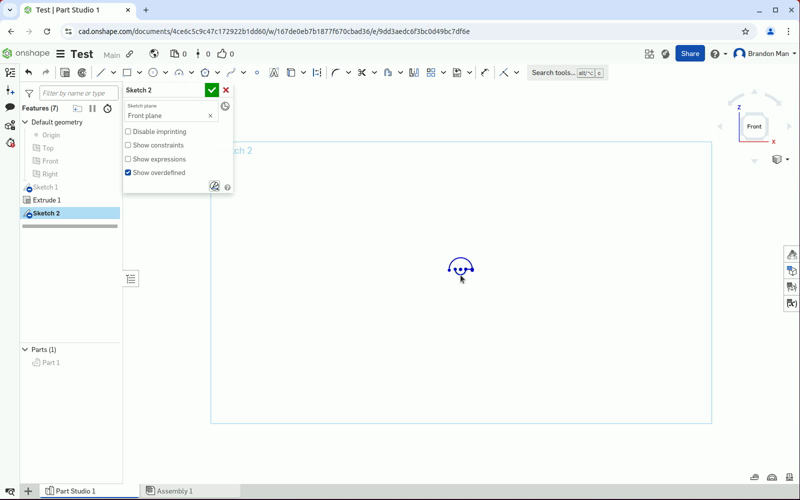
key(l)
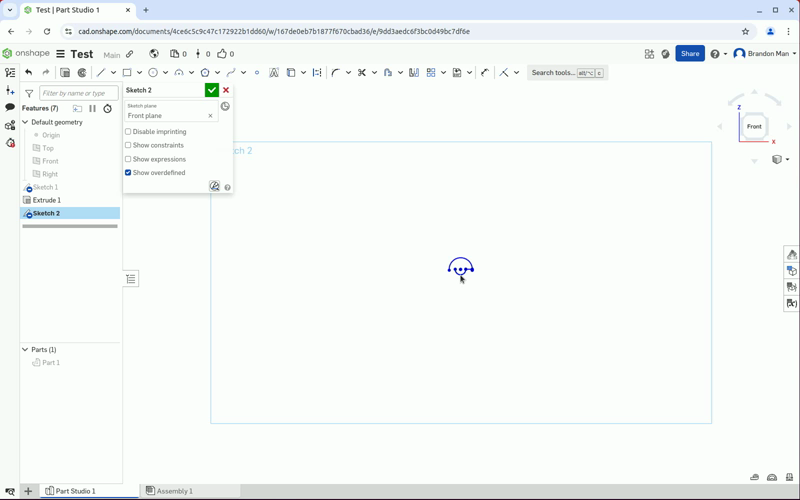
mouse_move(455, 269)
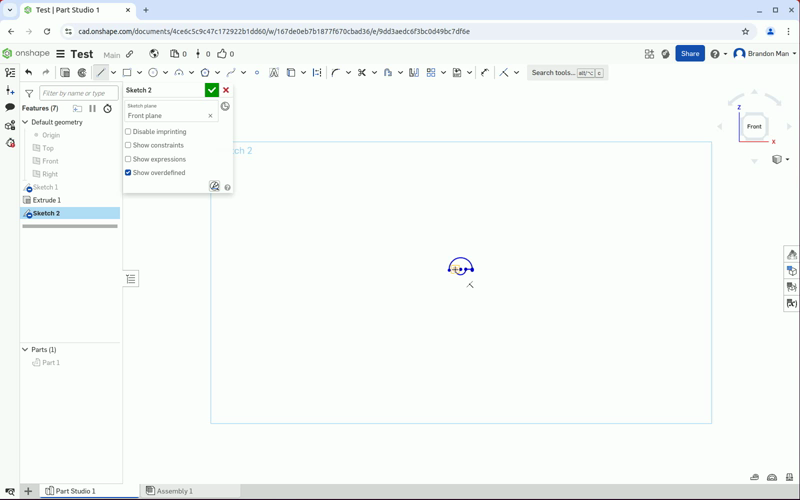
click(455, 269)
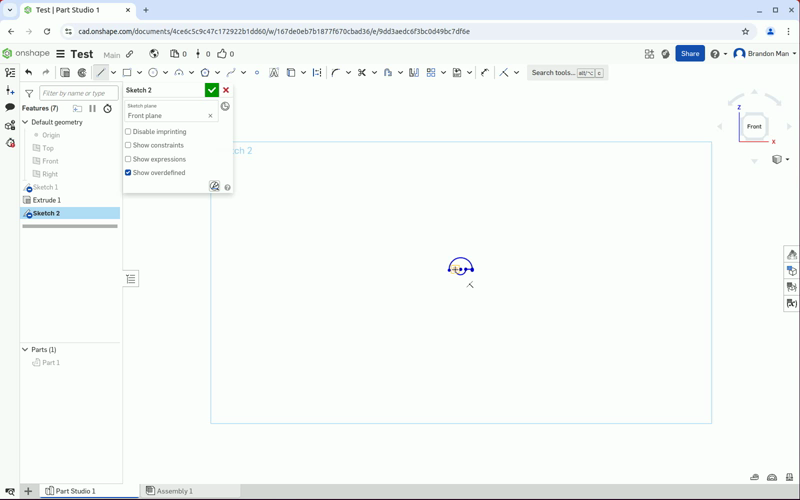
key_down(shift)
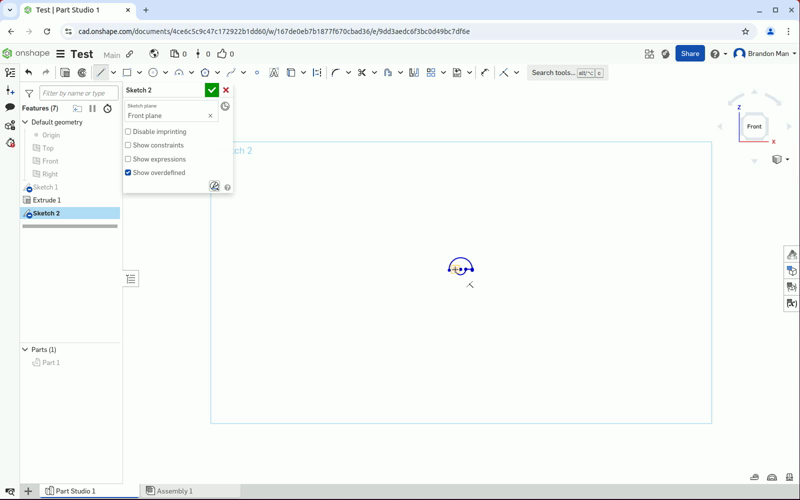
mouse_move(485, 269)
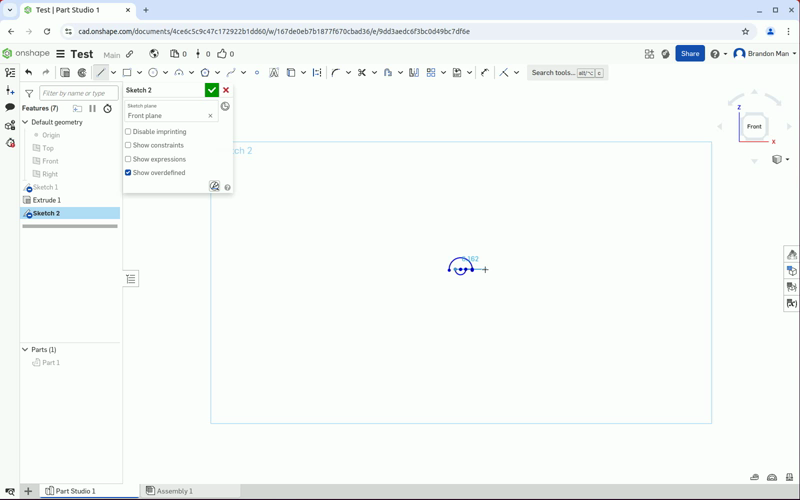
mouse_move(449, 269)
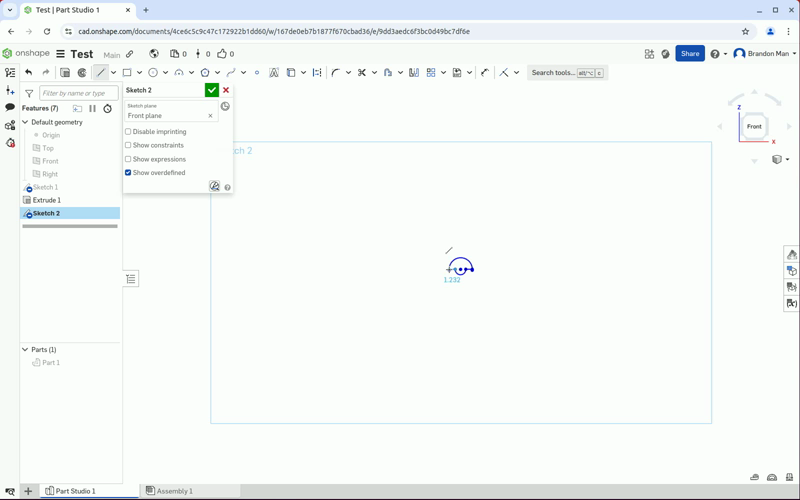
scroll(6)
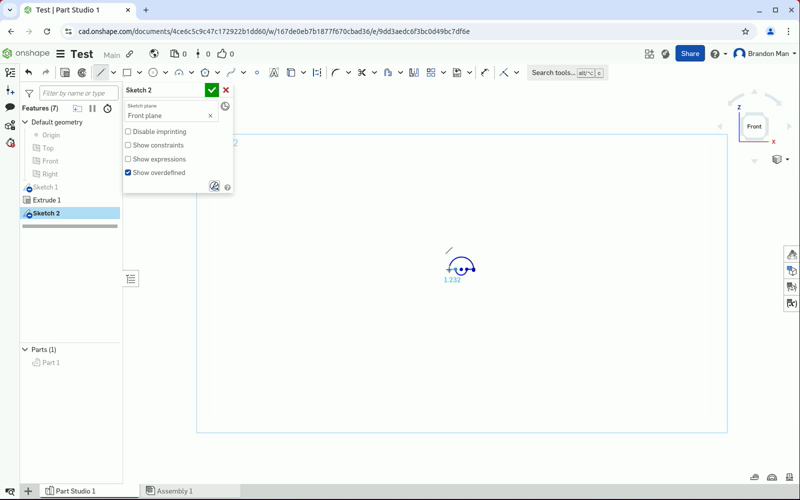
scroll(6)
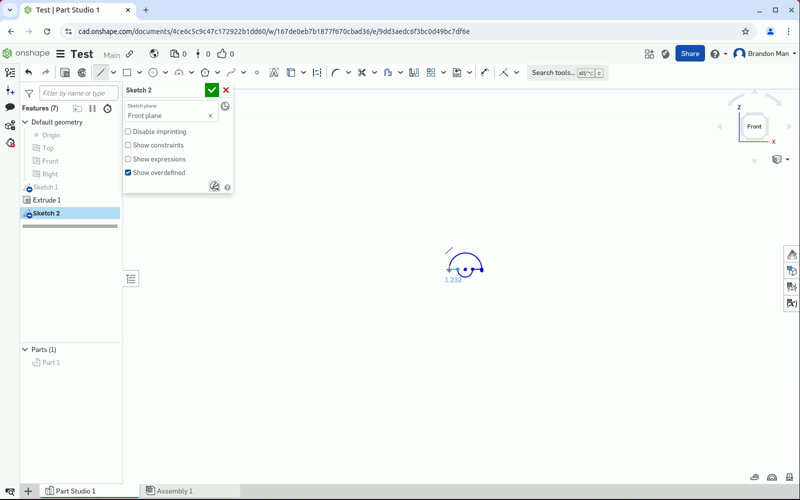
scroll(6)
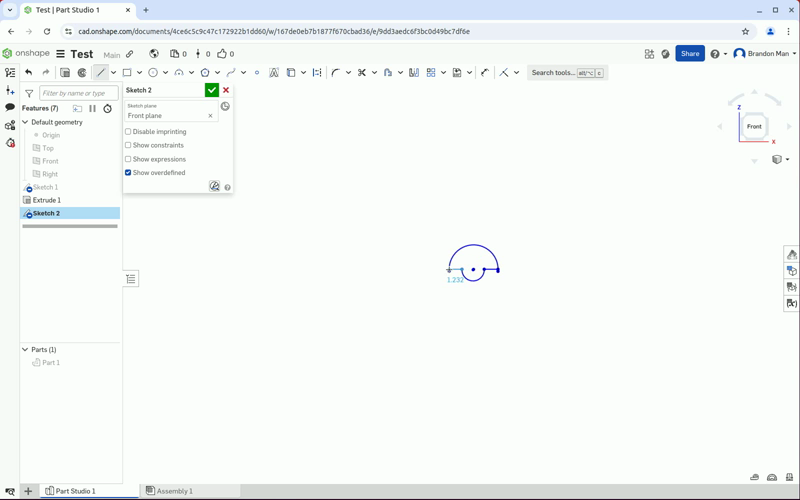
scroll(6)
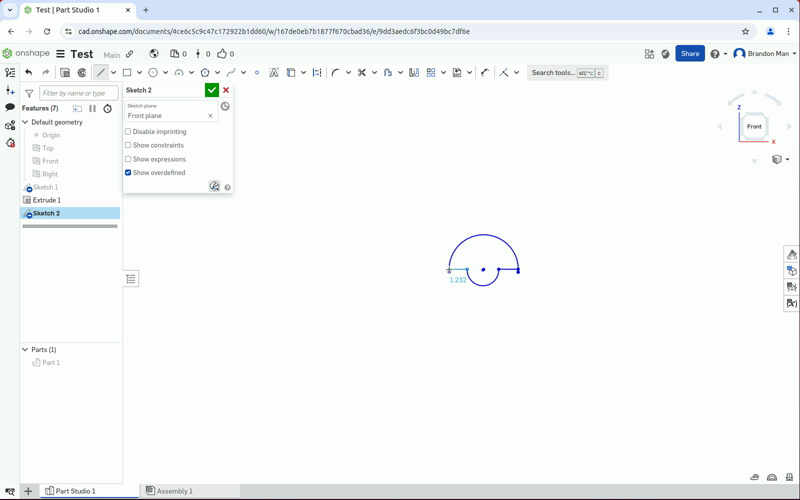
scroll(6)
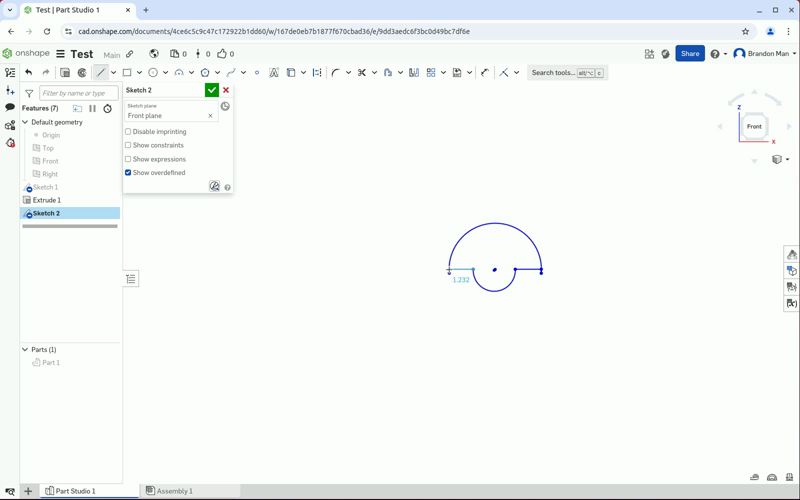
scroll(6)
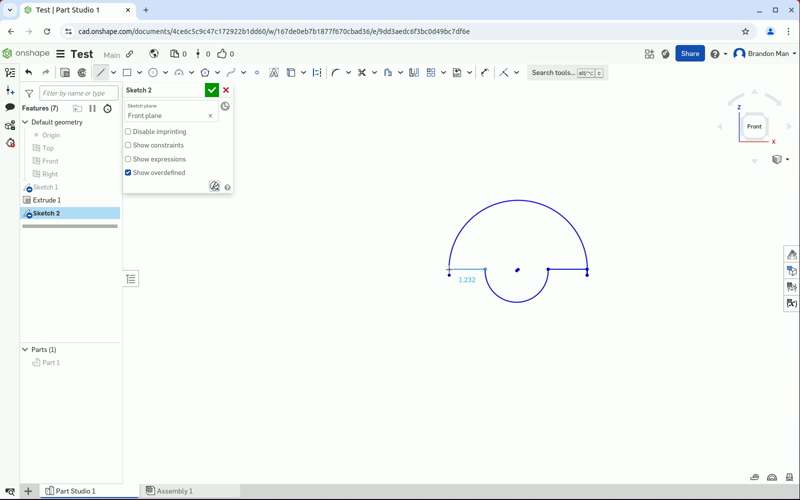
scroll(6)
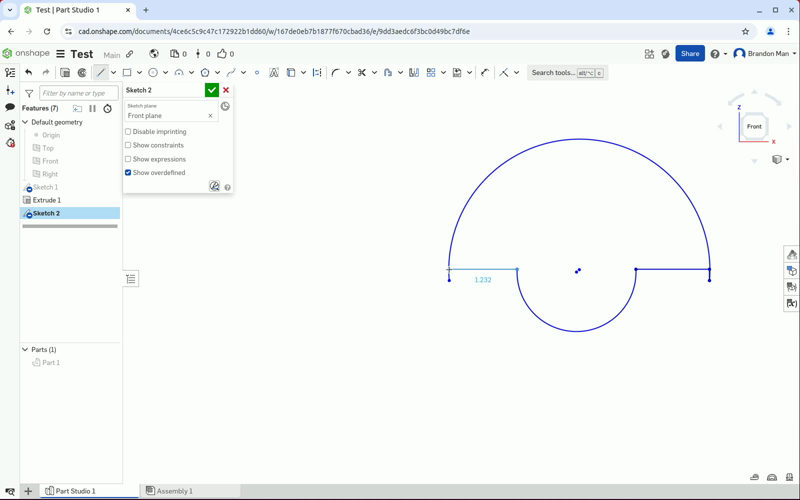
click(449, 269)
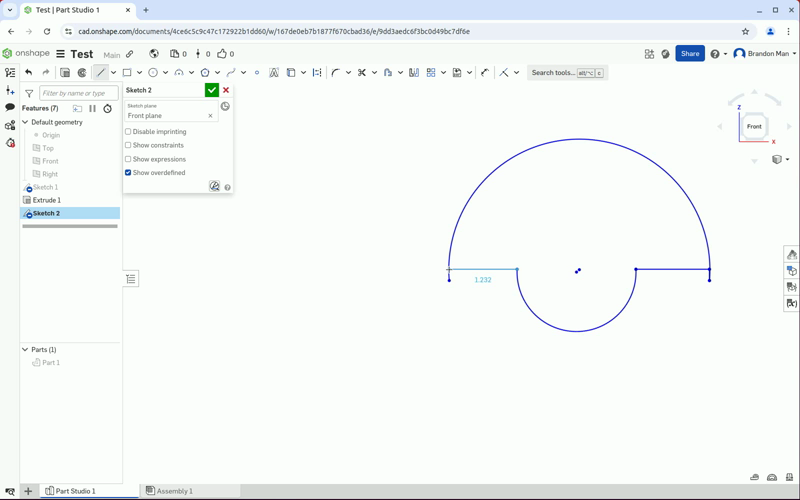
scroll(-6)
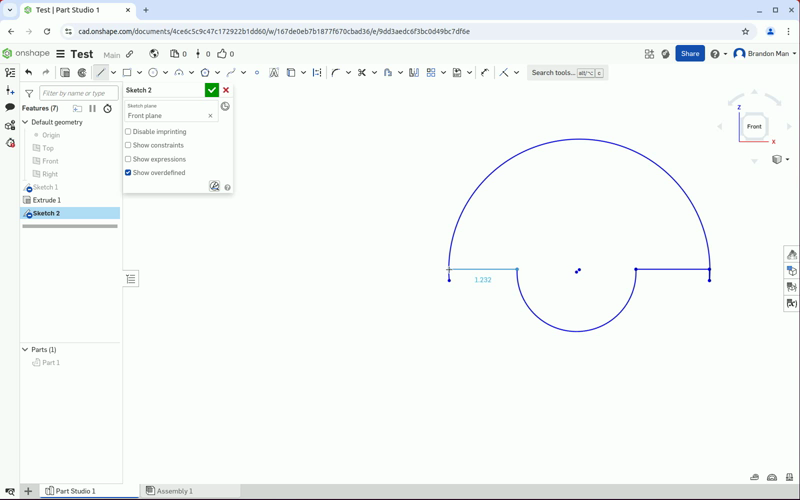
scroll(-6)
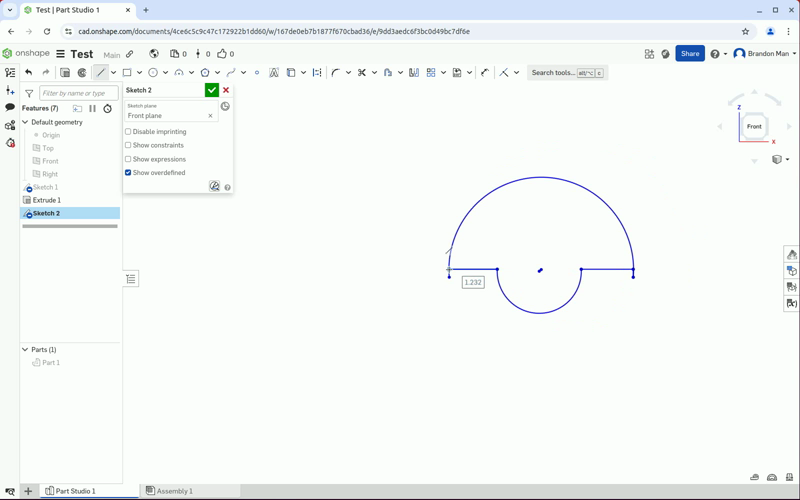
scroll(-6)
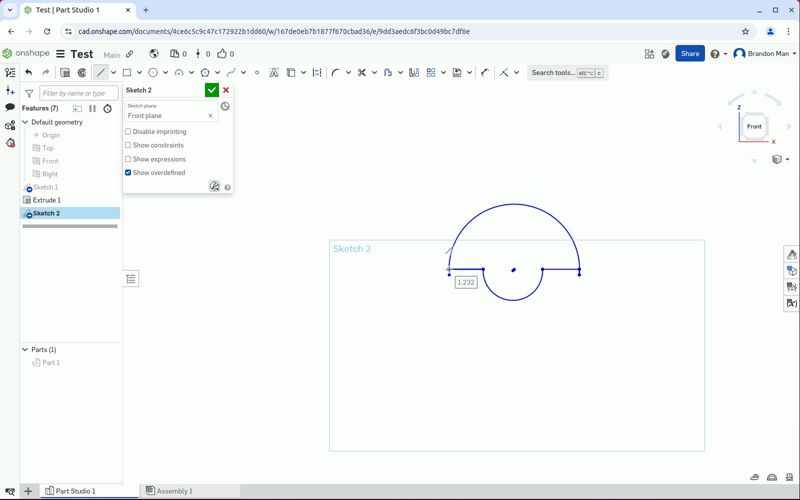
scroll(-6)
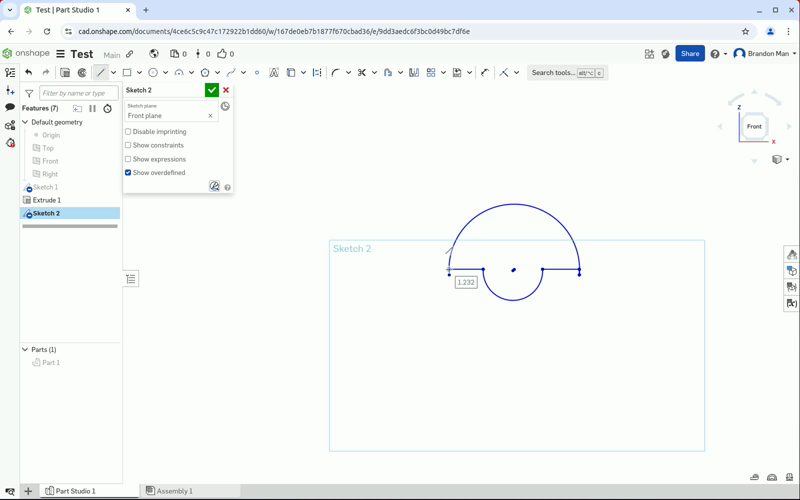
scroll(-6)
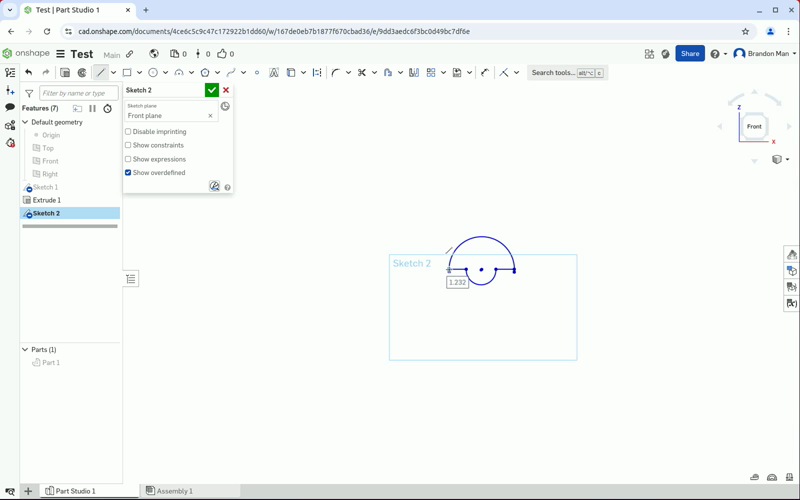
scroll(-6)
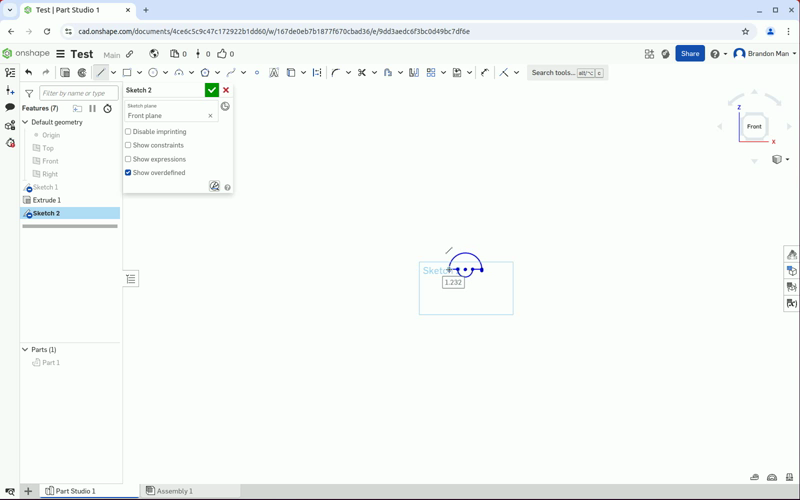
scroll(-6)
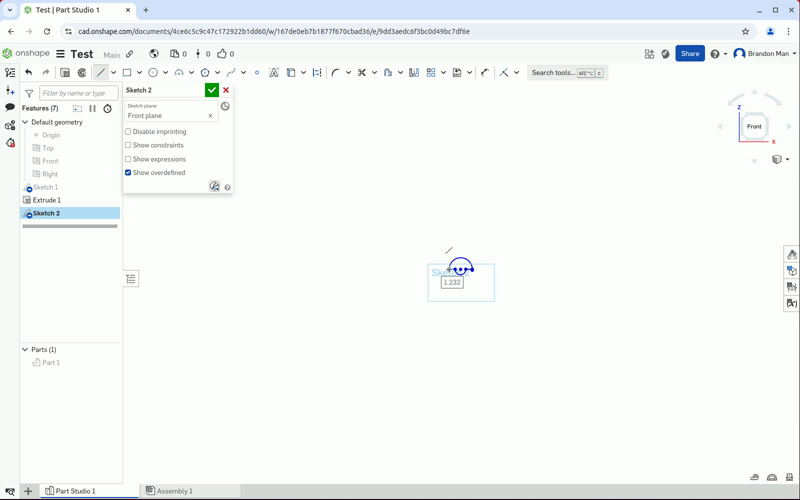
key_up(shift)
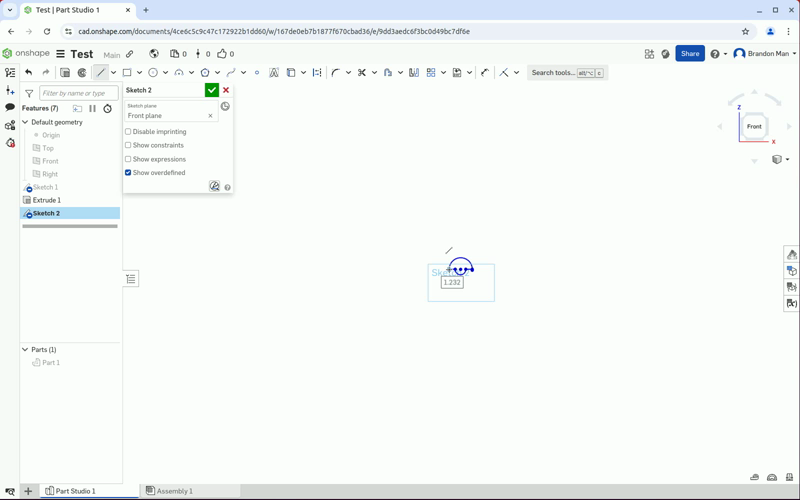
mouse_move(479, 269)
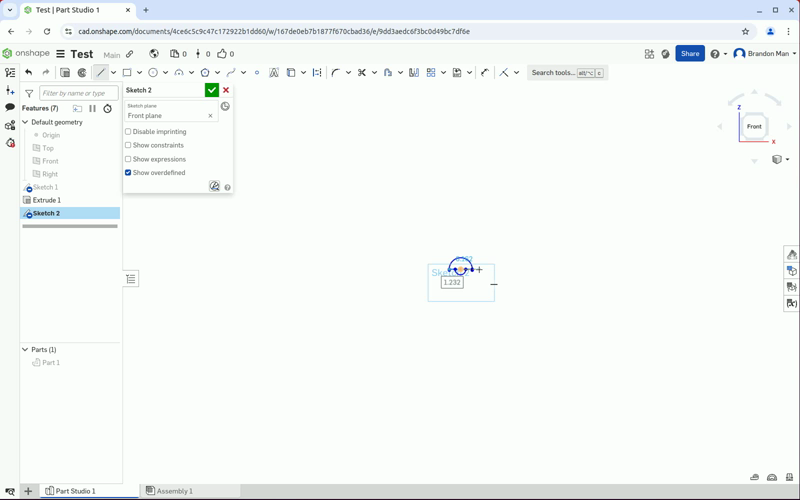
key_down(shift)
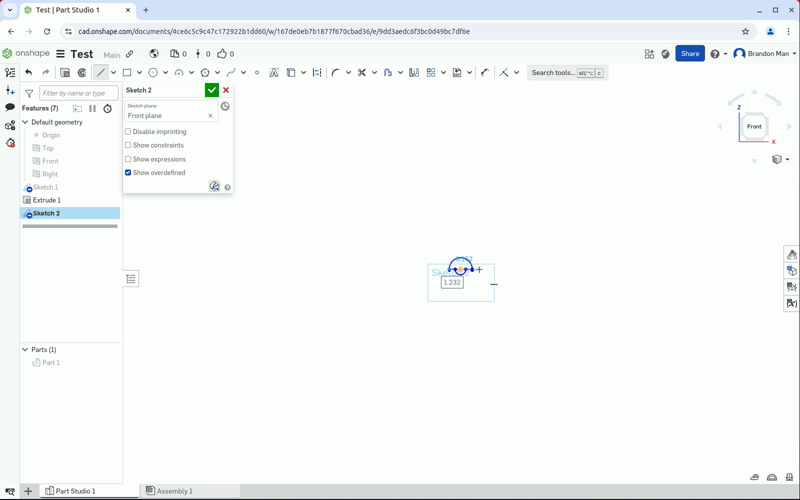
mouse_move(449, 270)
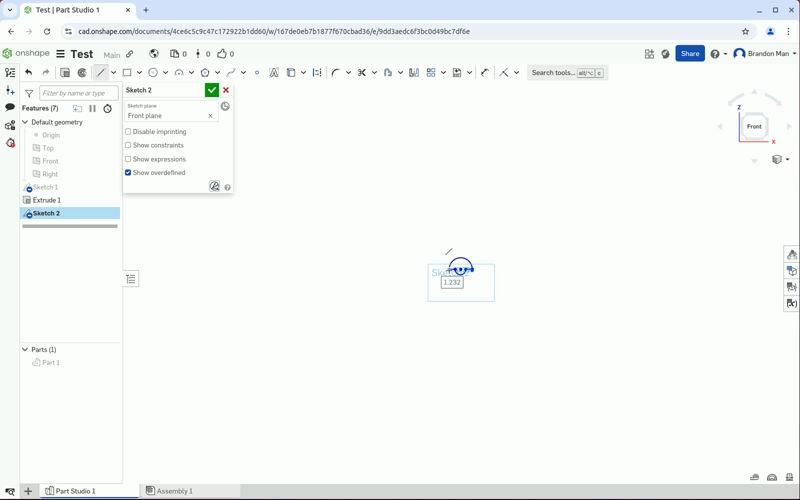
scroll(6)
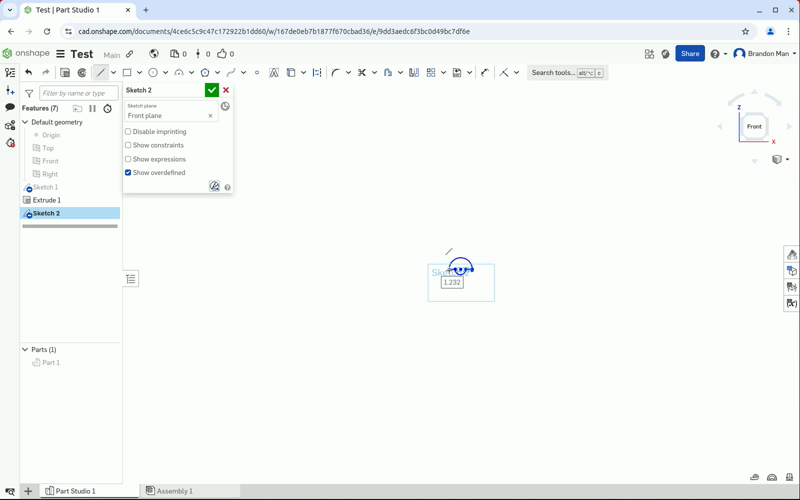
scroll(6)
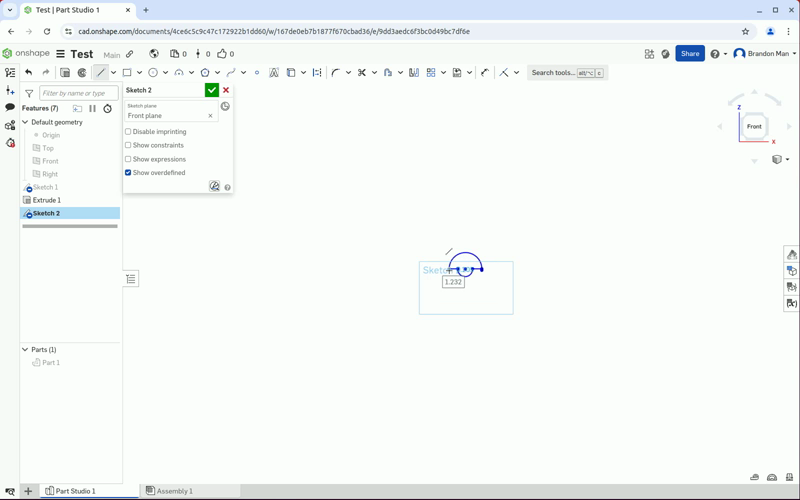
scroll(6)
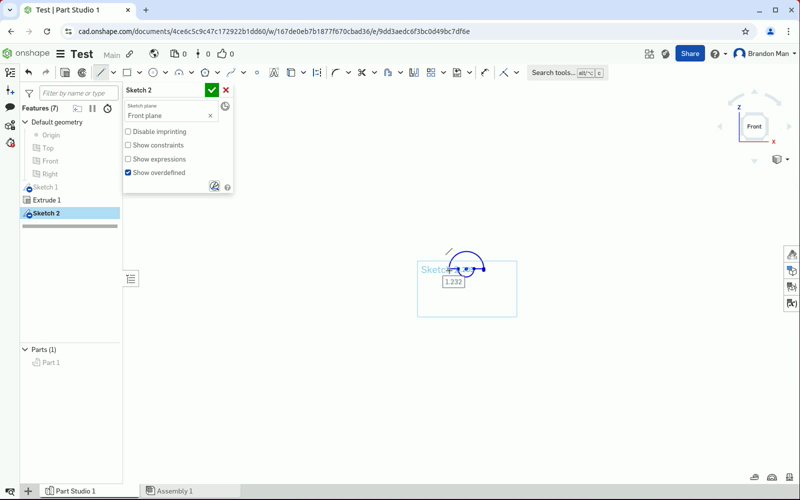
scroll(6)
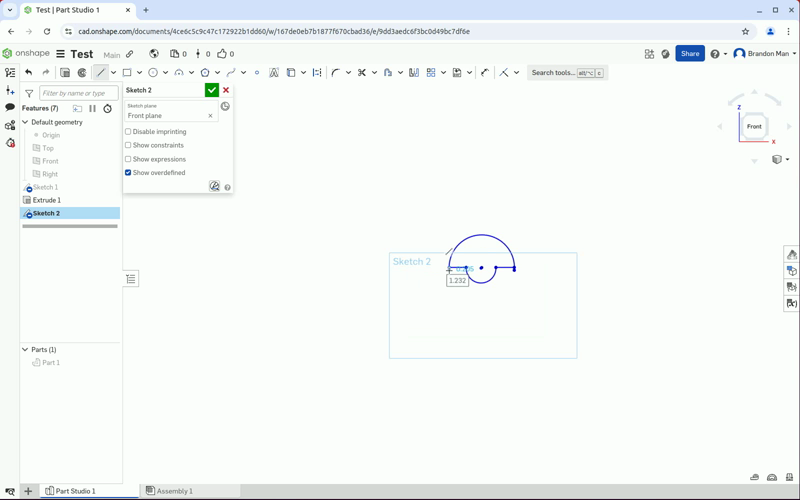
scroll(6)
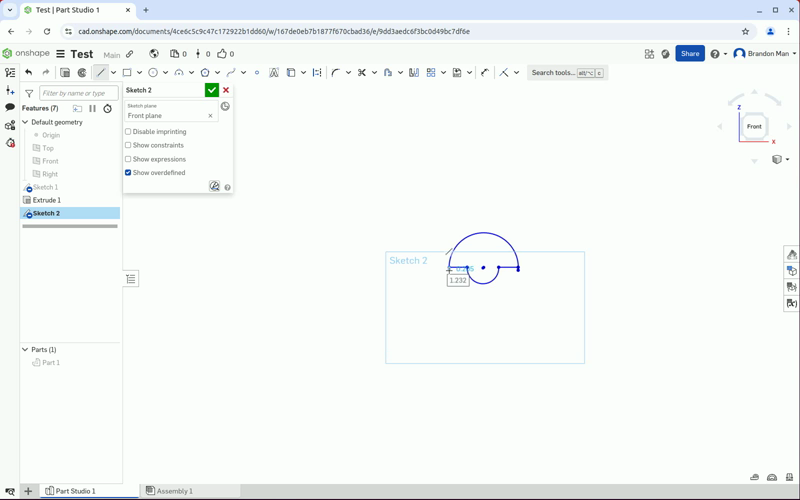
scroll(6)
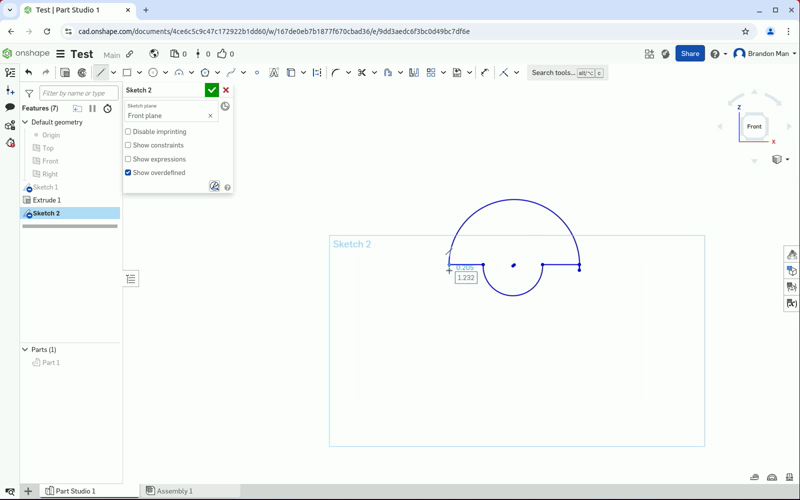
scroll(6)
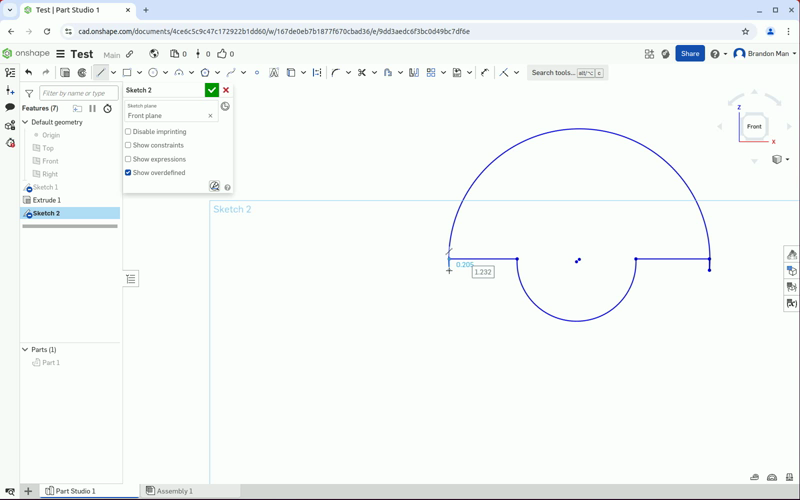
key_up(shift)
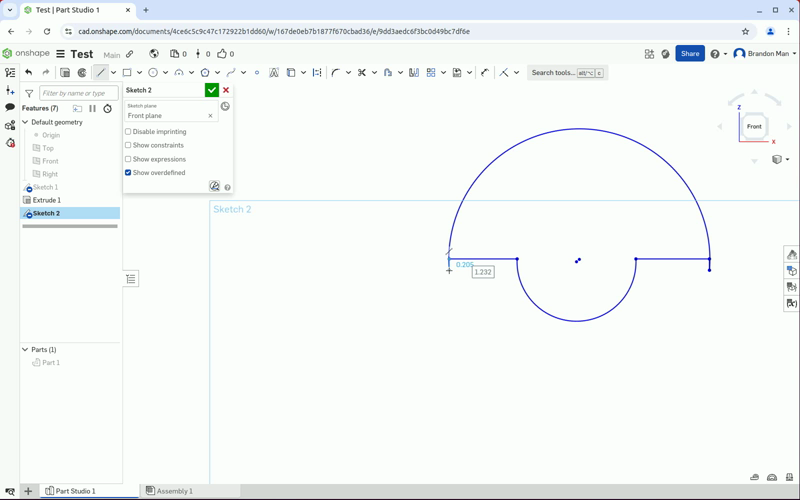
click(449, 270)
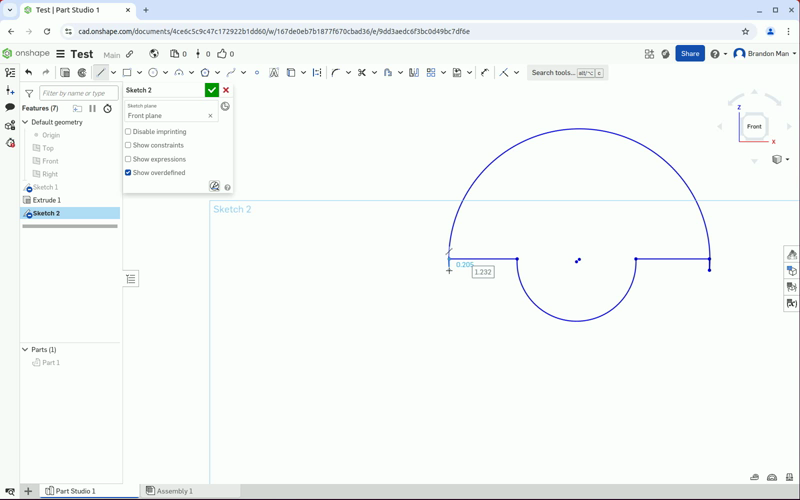
scroll(-6)
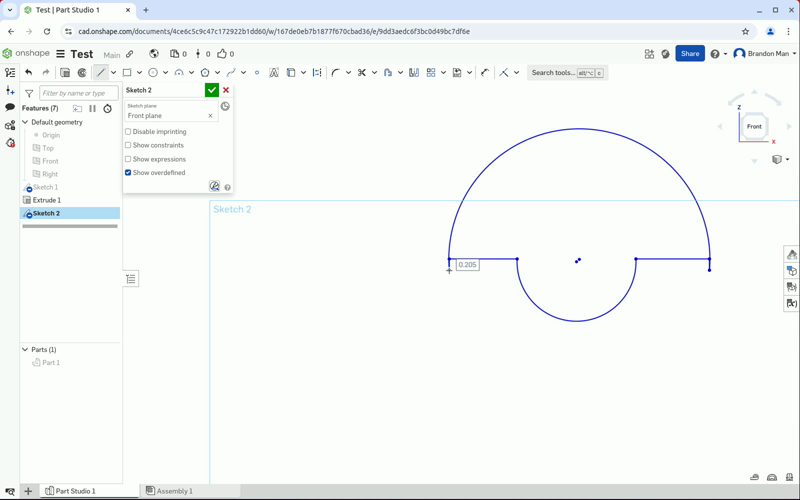
scroll(-6)
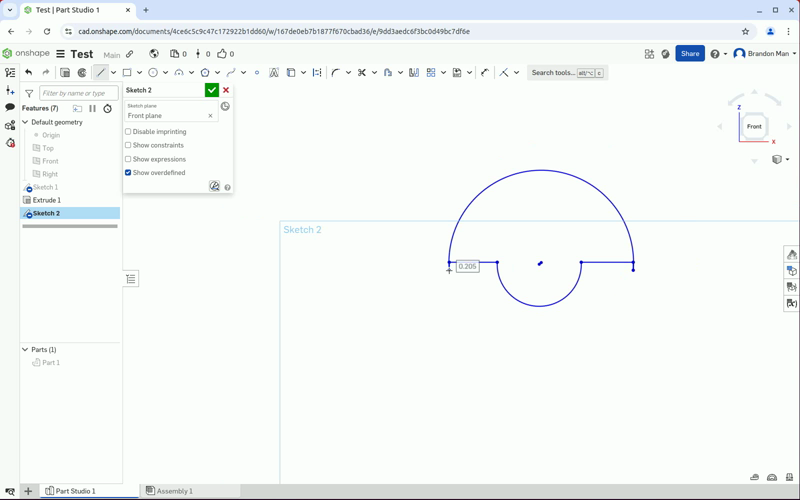
scroll(-6)
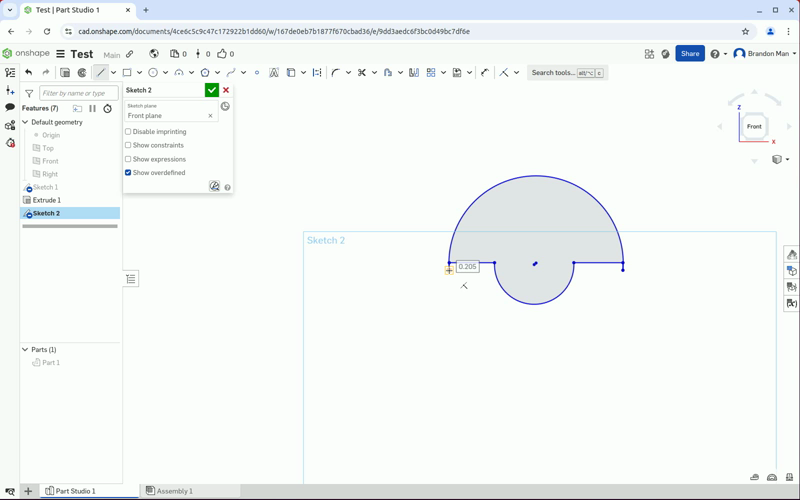
scroll(-6)
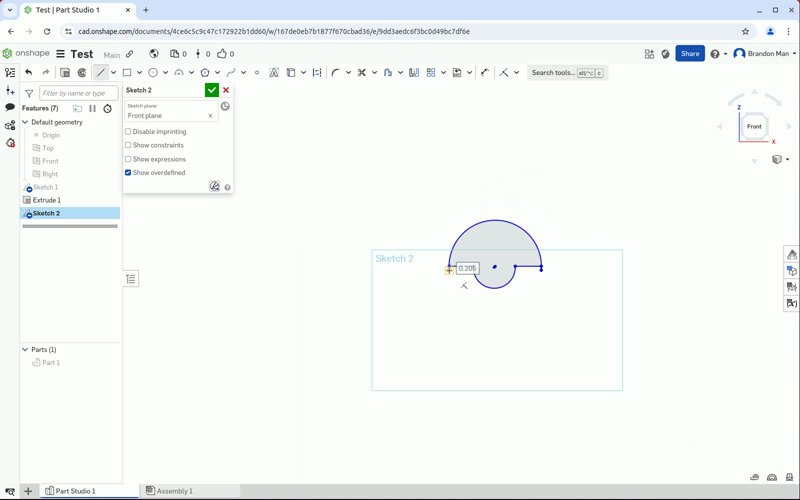
scroll(-6)
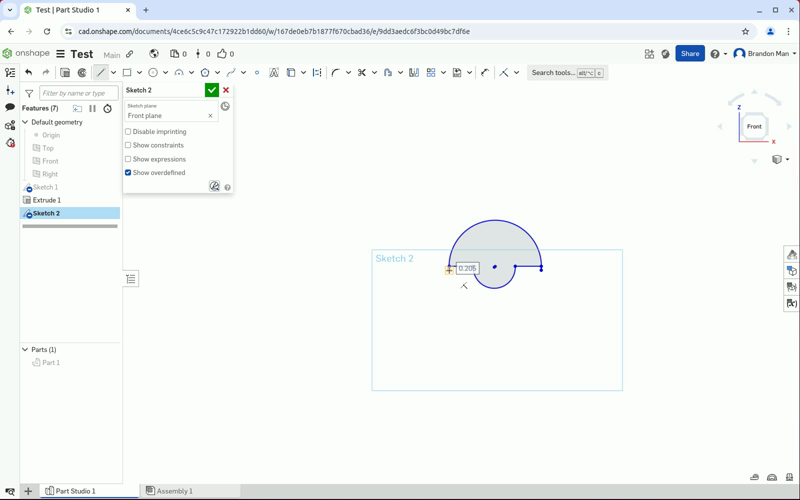
scroll(-6)
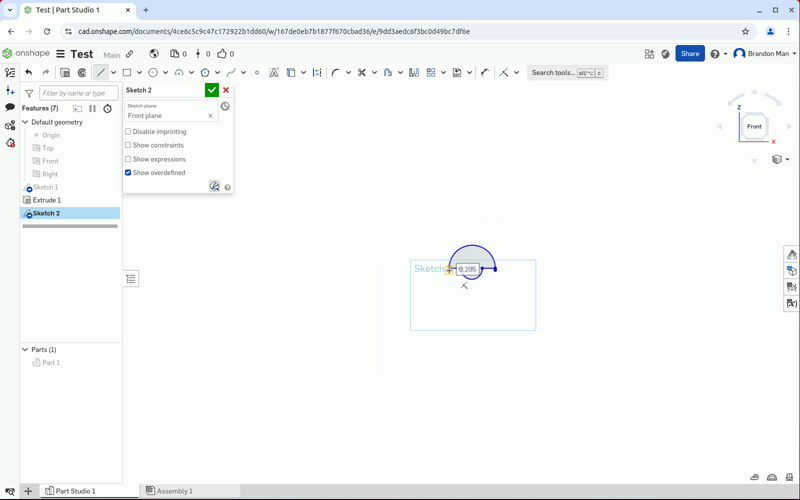
scroll(-6)
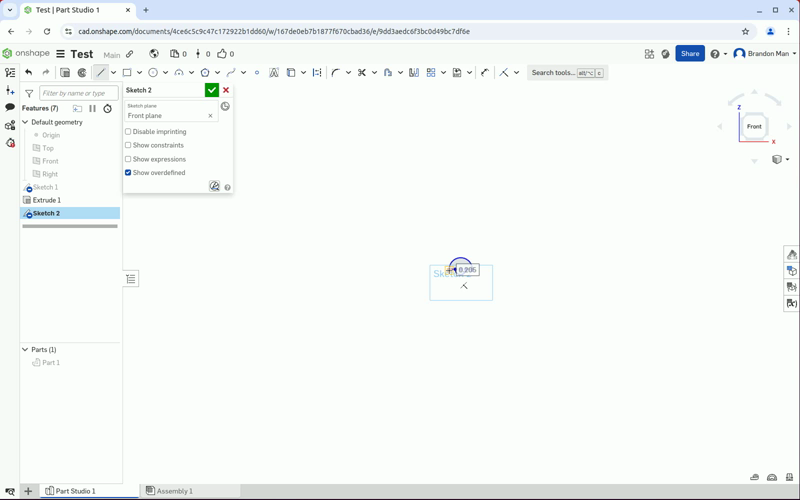
key(esc)
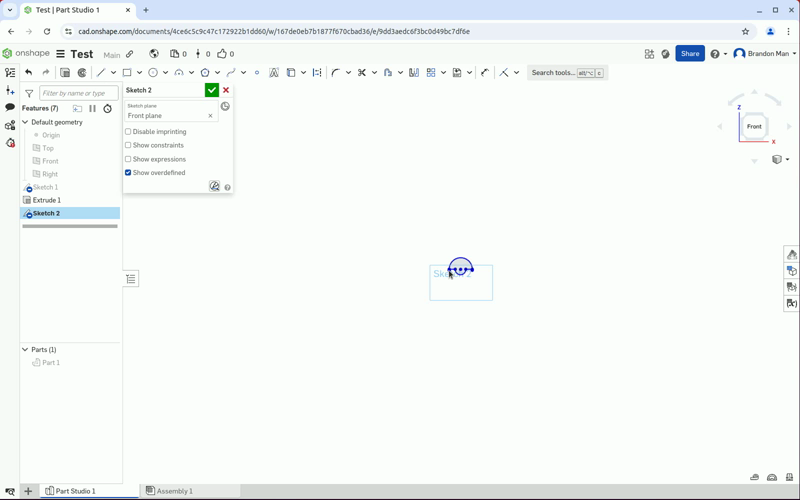
mouse_move(456, 270)
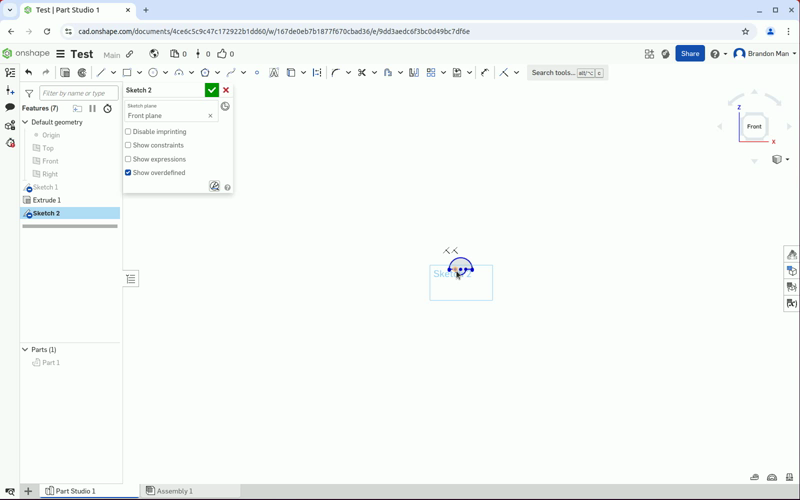
scroll(6)
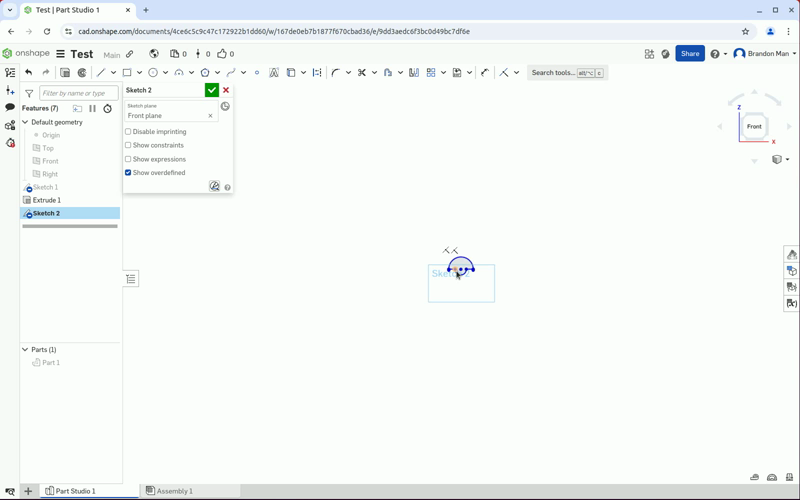
scroll(6)
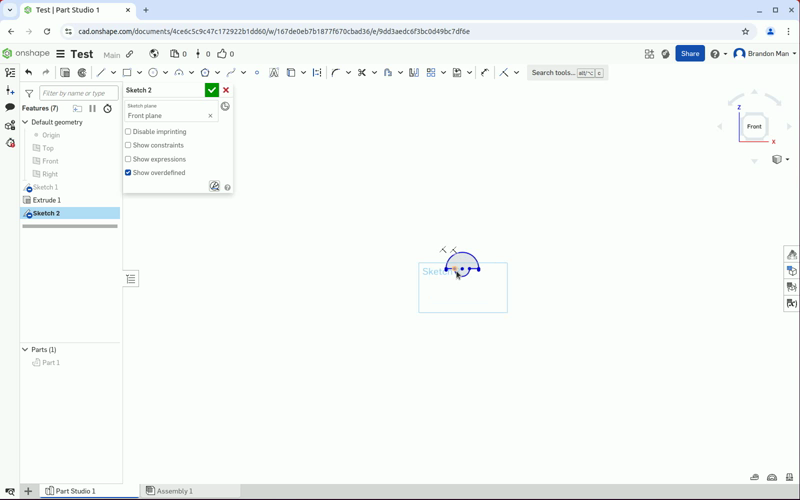
scroll(6)
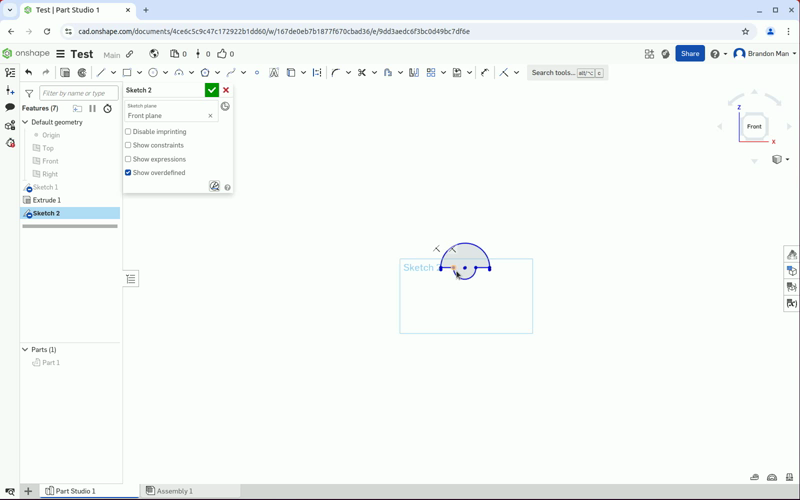
scroll(6)
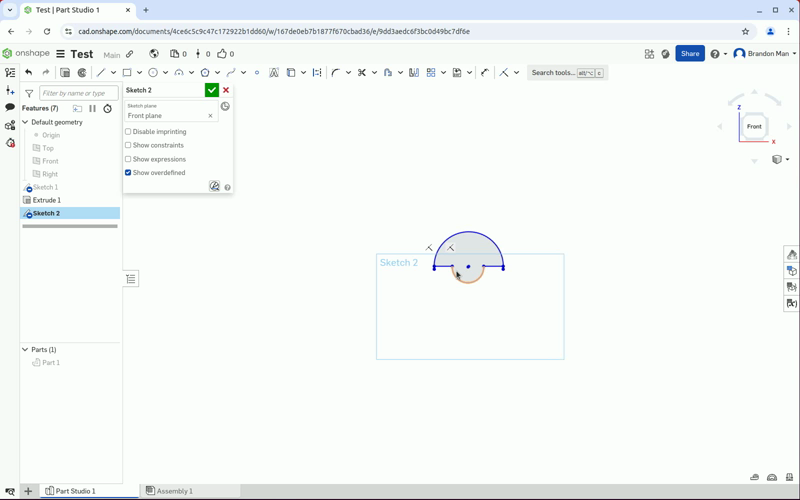
scroll(6)
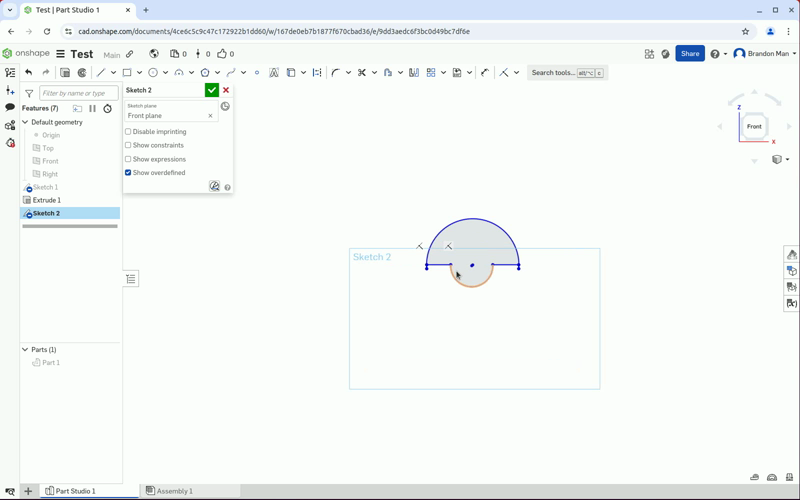
scroll(6)
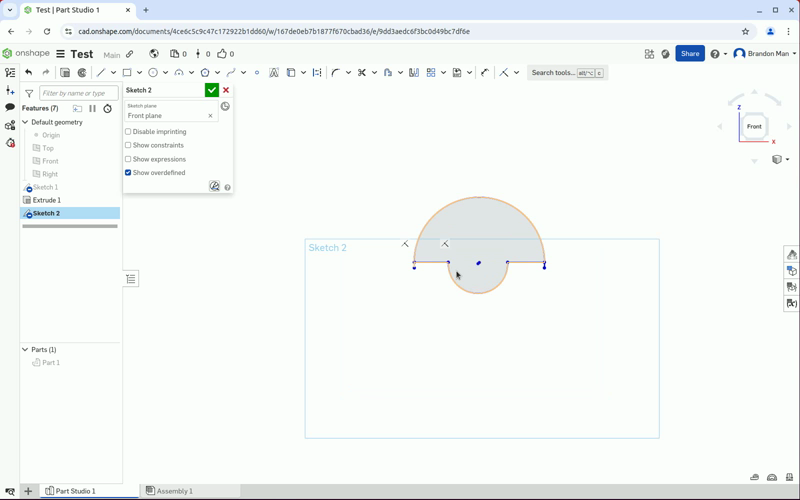
scroll(6)
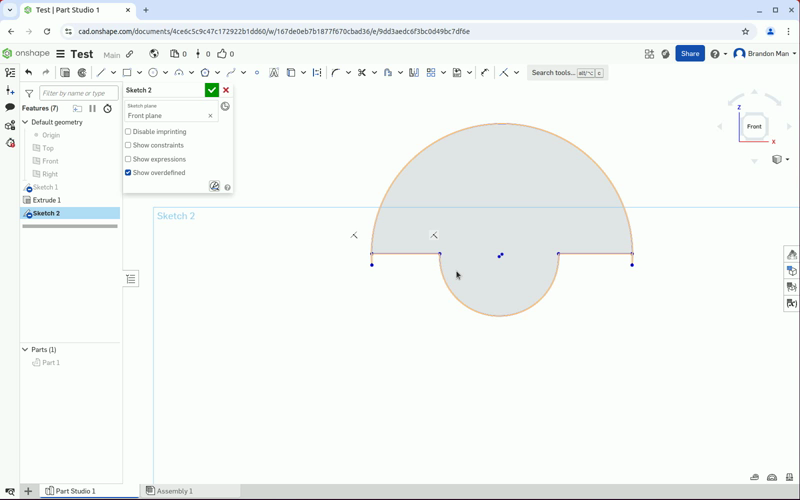
click(456, 270)
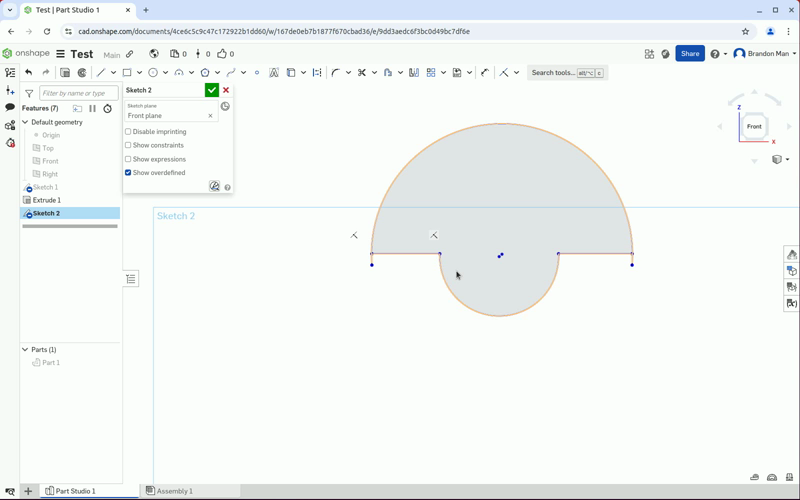
scroll(-6)
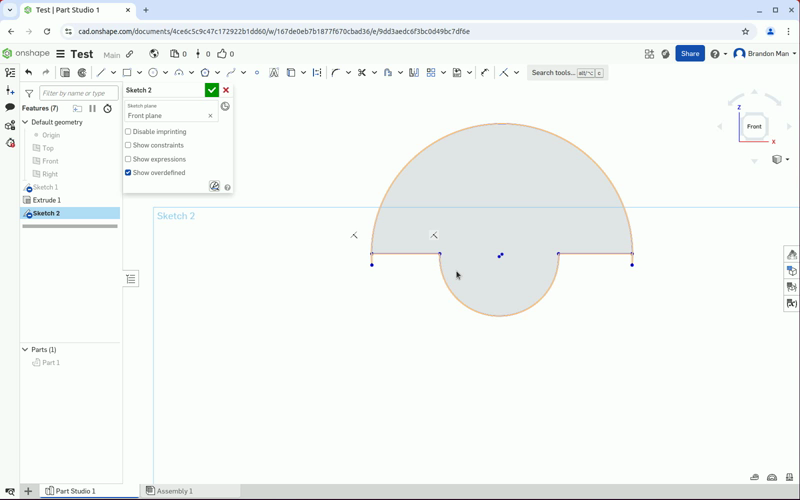
scroll(-6)
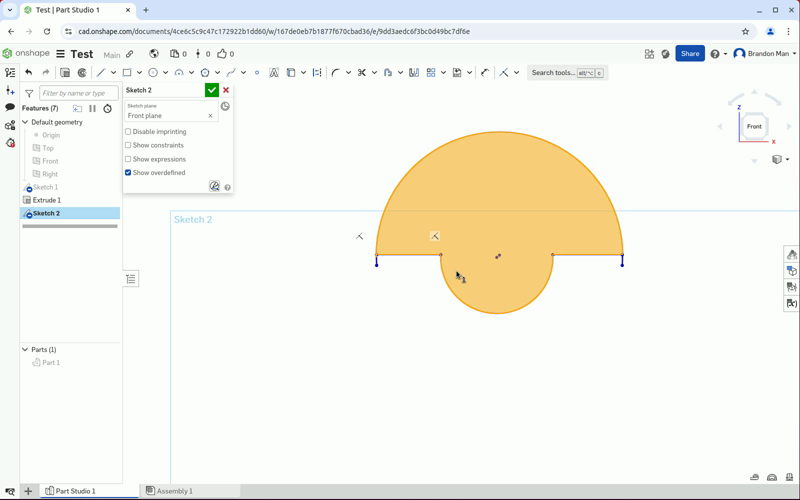
scroll(-6)
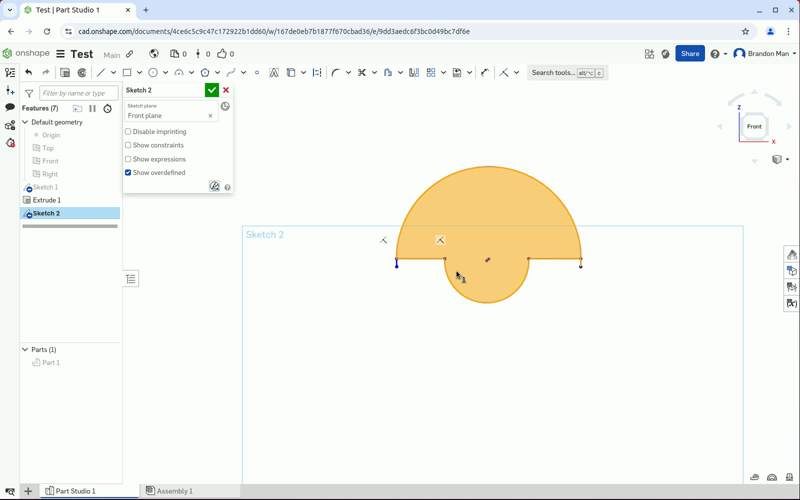
scroll(-6)
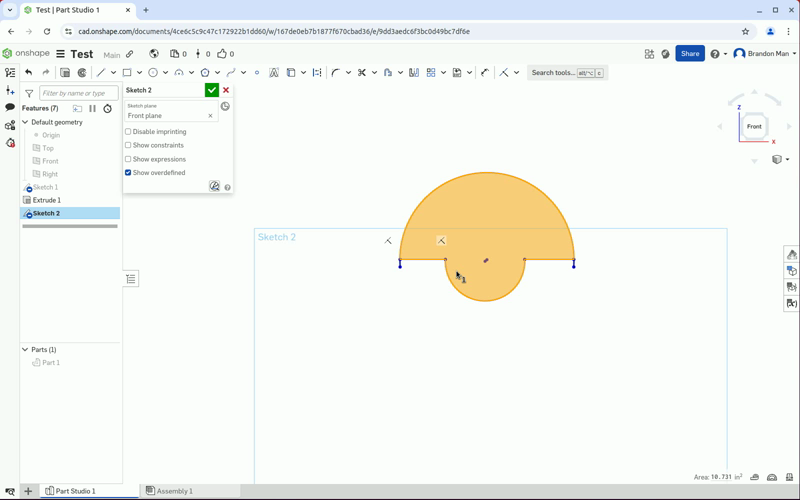
scroll(-6)
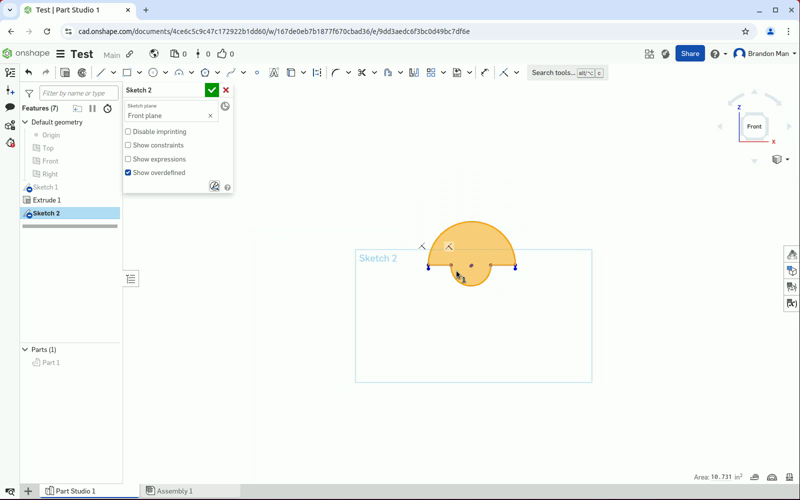
scroll(-6)
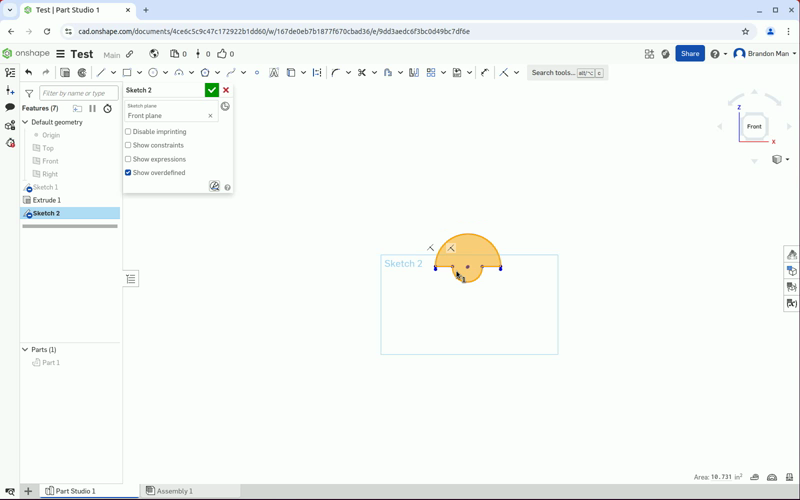
scroll(-6)
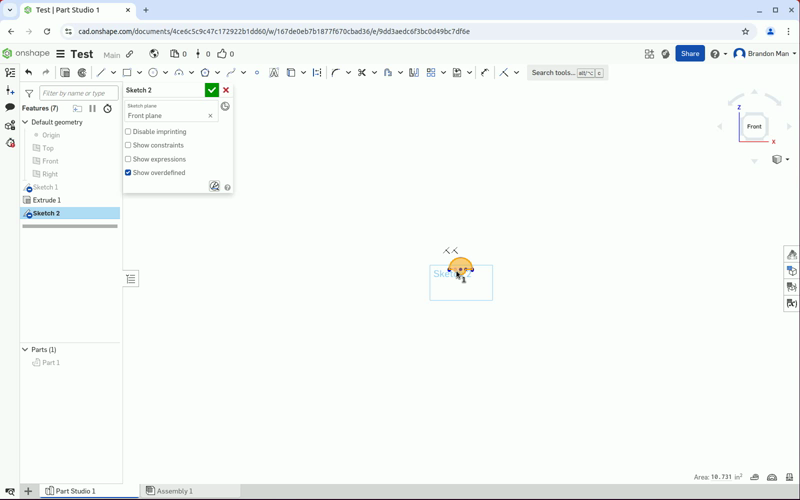
mouse_move(73, 352)
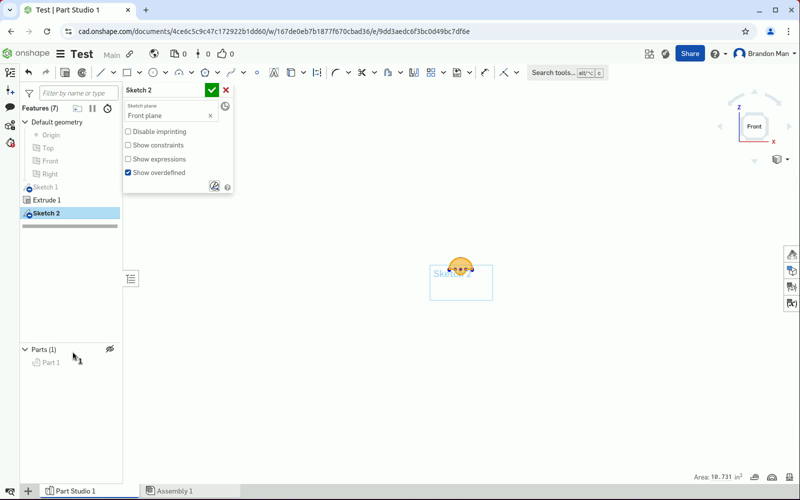
key(shift+y)
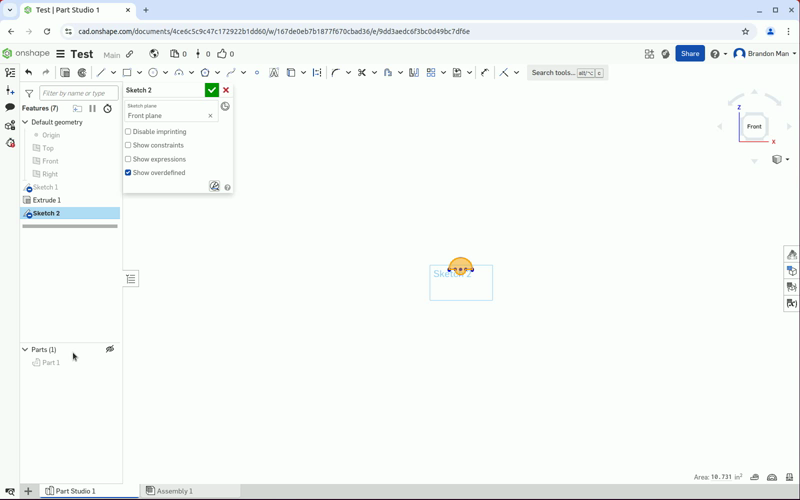
key(shift+e)
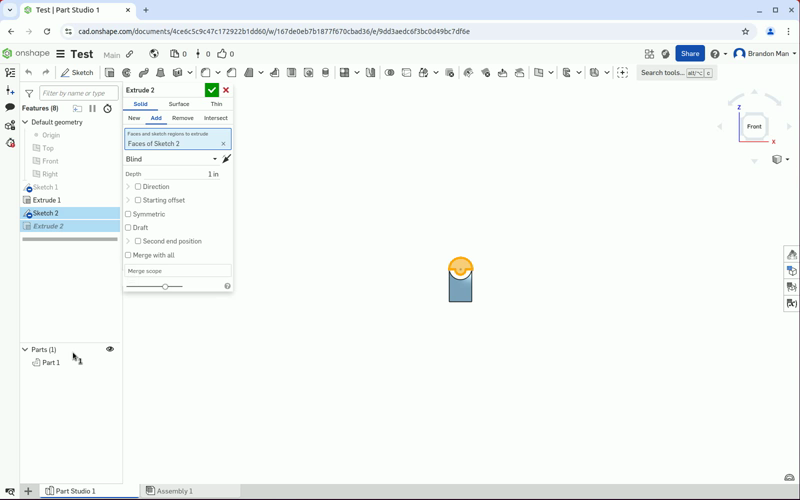
mouse_move(143, 106)
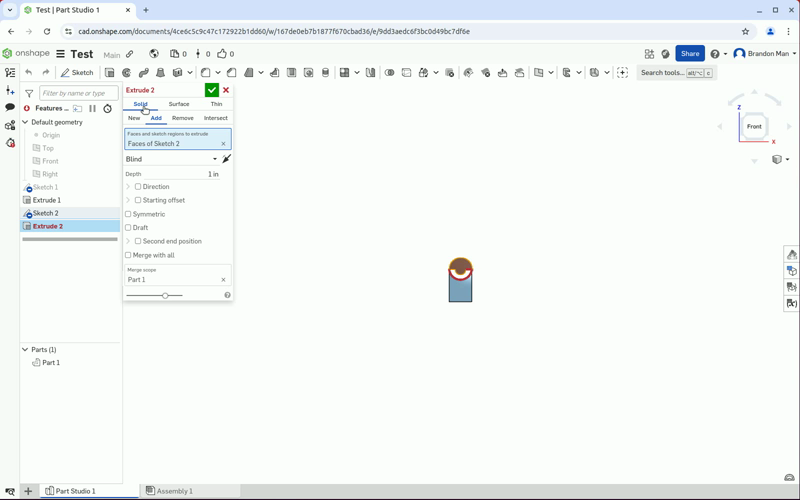
click(143, 106)
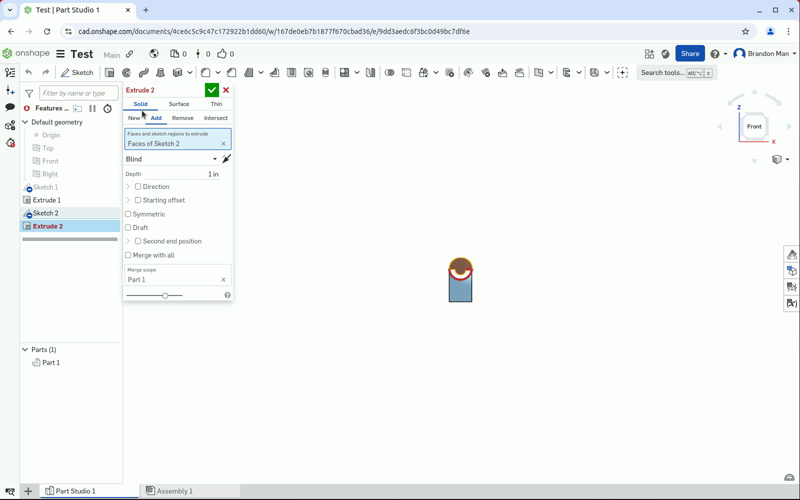
mouse_move(137, 120)
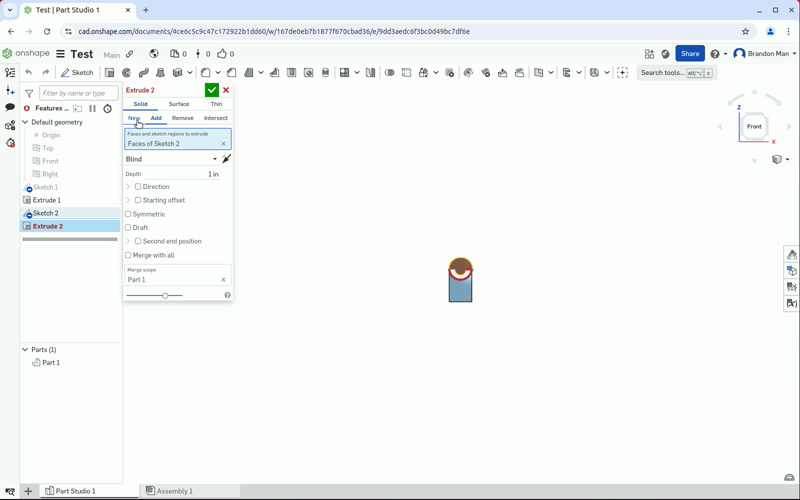
click(137, 120)
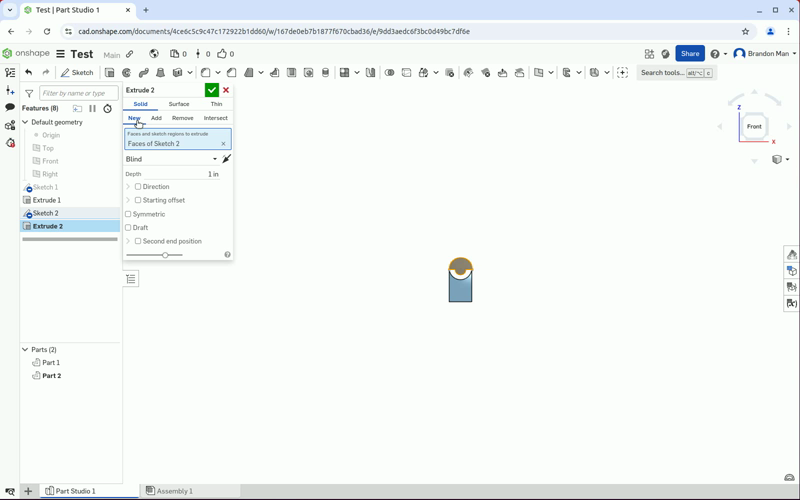
key(tab, 4)
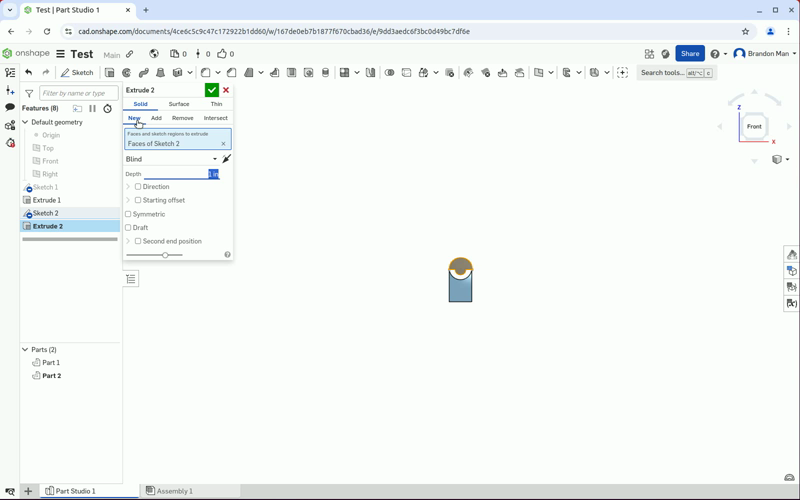
text(23.108)
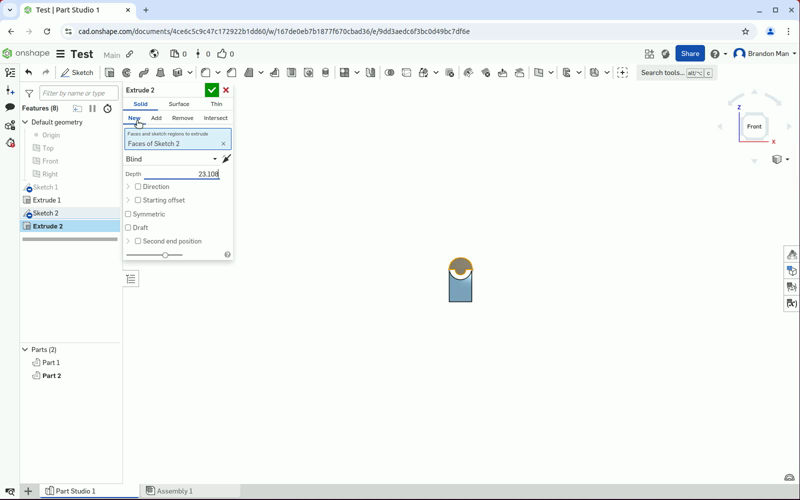
key(enter)
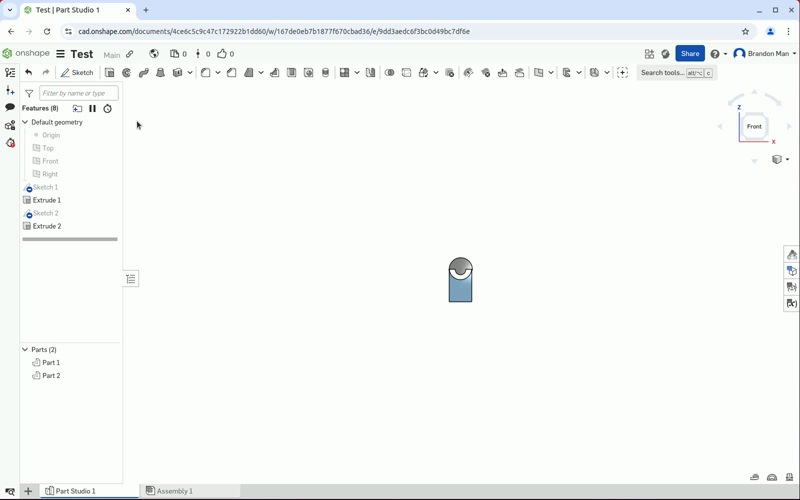
key(shift+h)
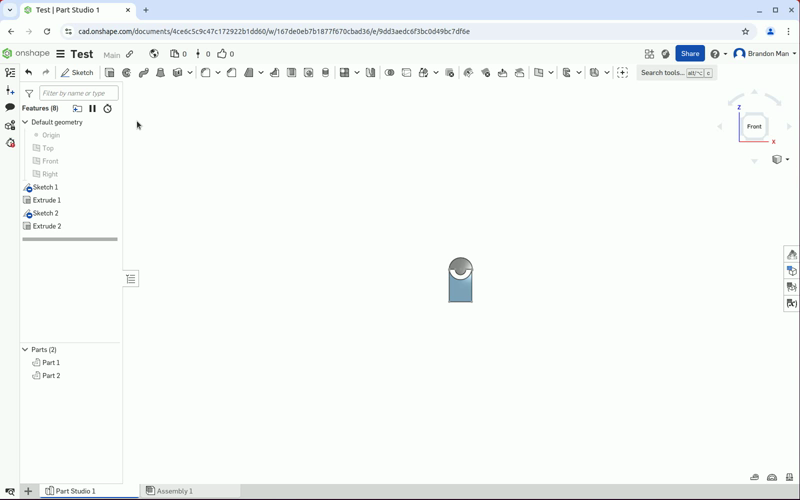
key(shift+h)
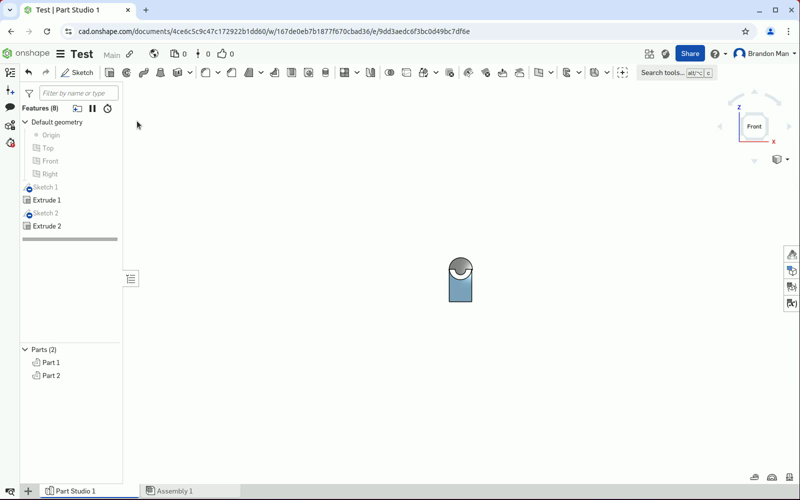
mouse_move(73, 189)
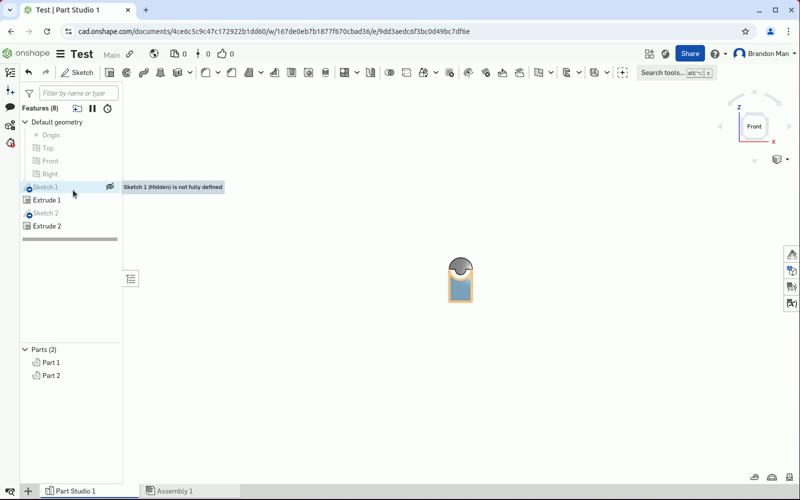
click(73, 189)
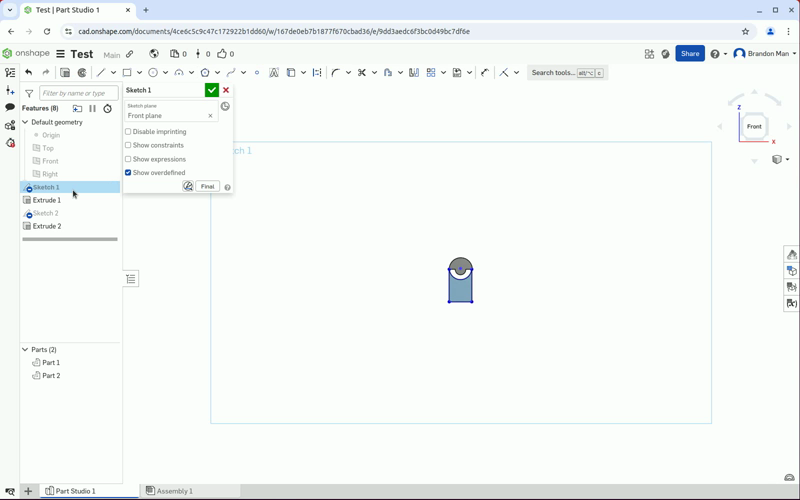
mouse_move(229, 92)
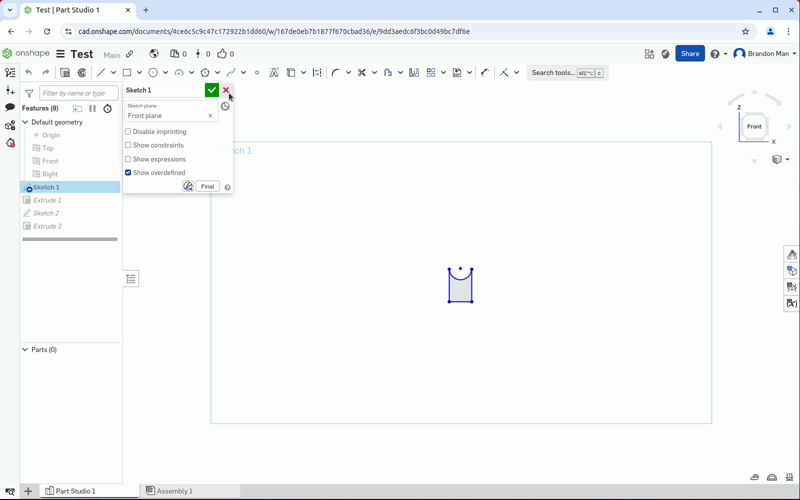
click(229, 92)
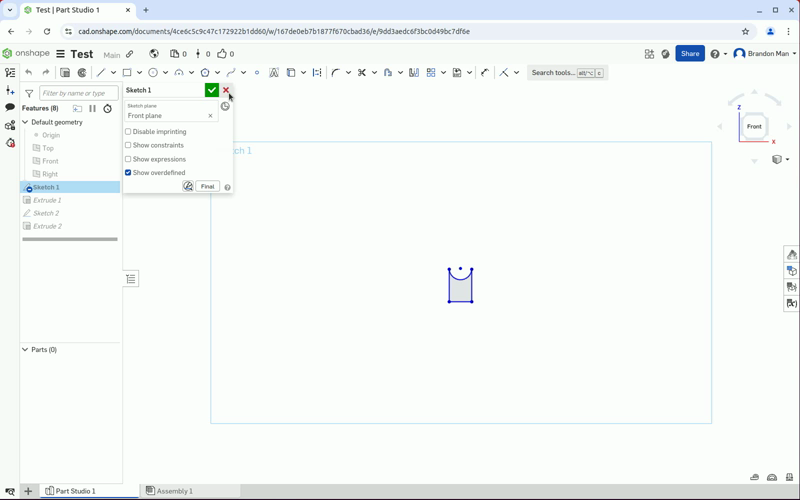
key(shift+s)
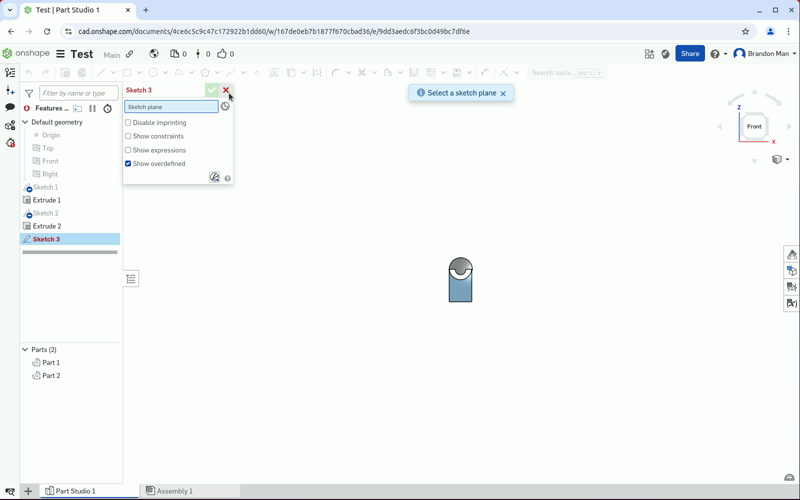
mouse_move(73, 163)
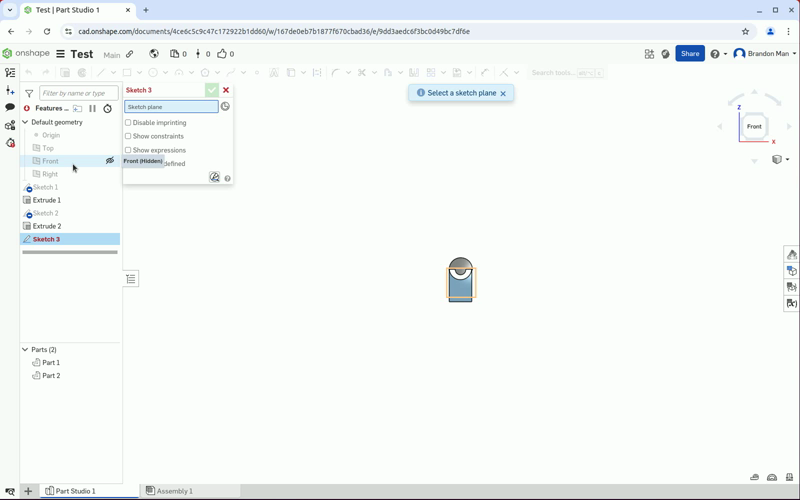
click(73, 163)
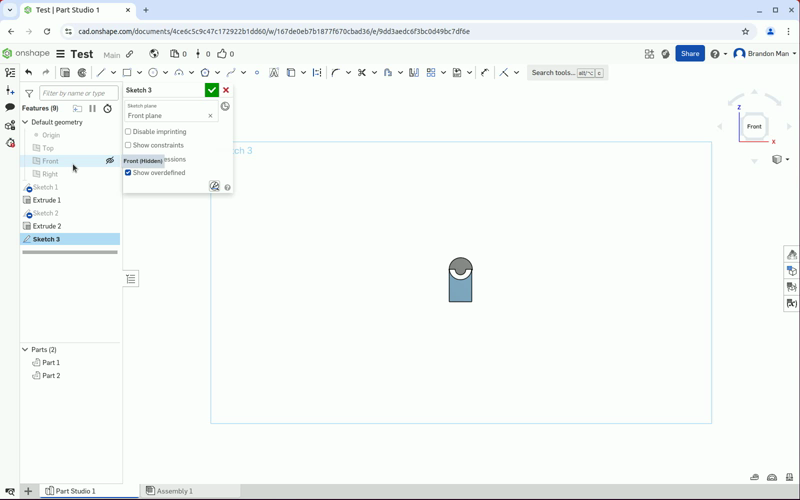
mouse_move(73, 352)
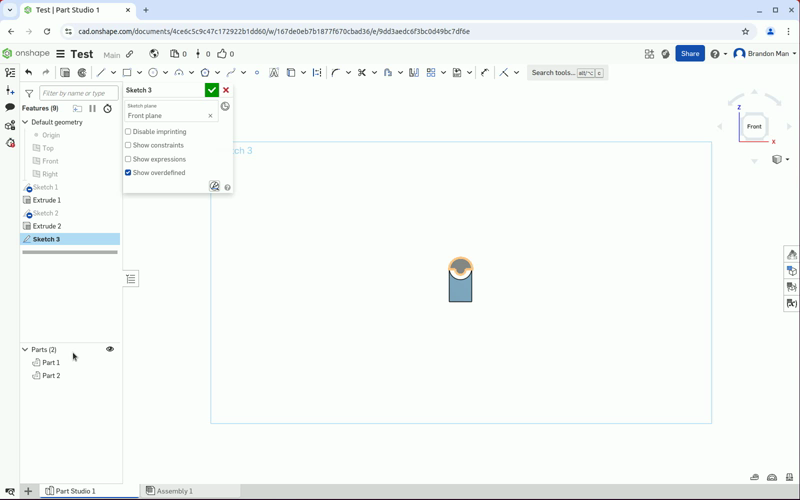
key(y)
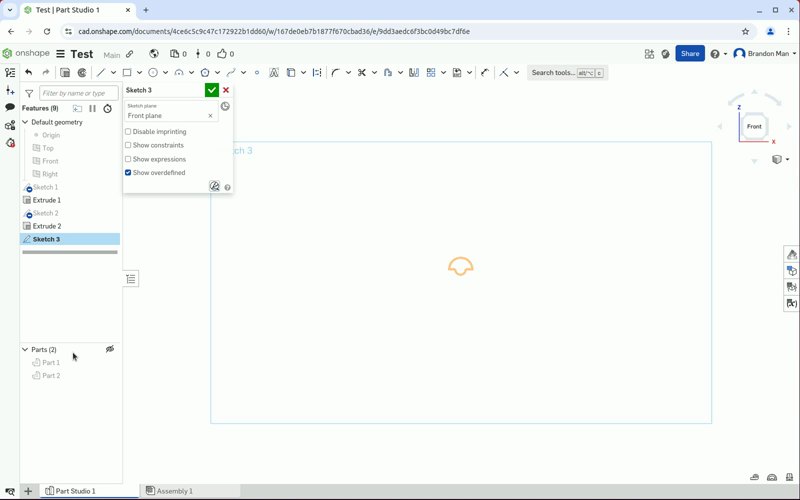
key(a)
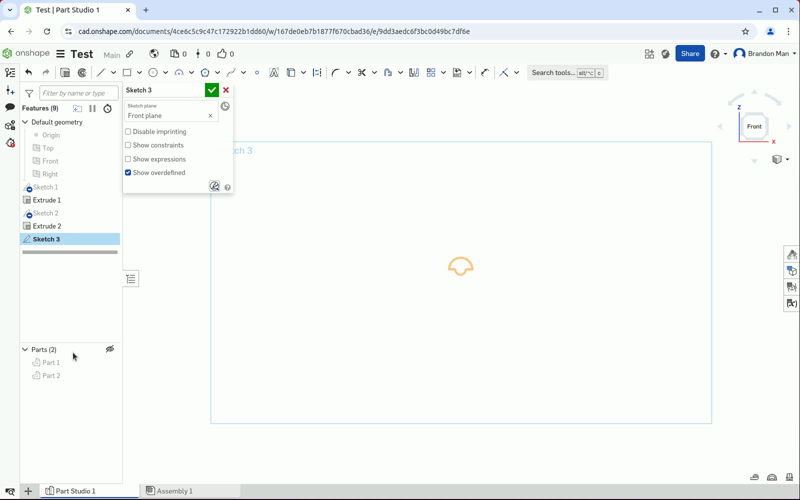
key_down(shift)
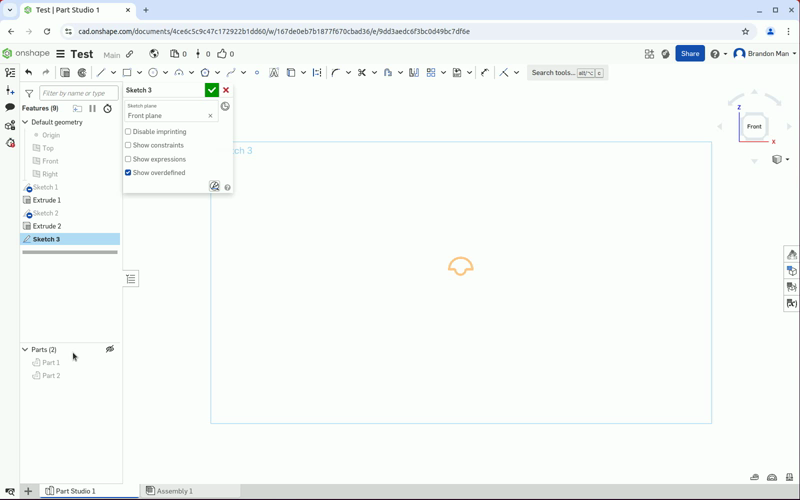
mouse_move(449, 270)
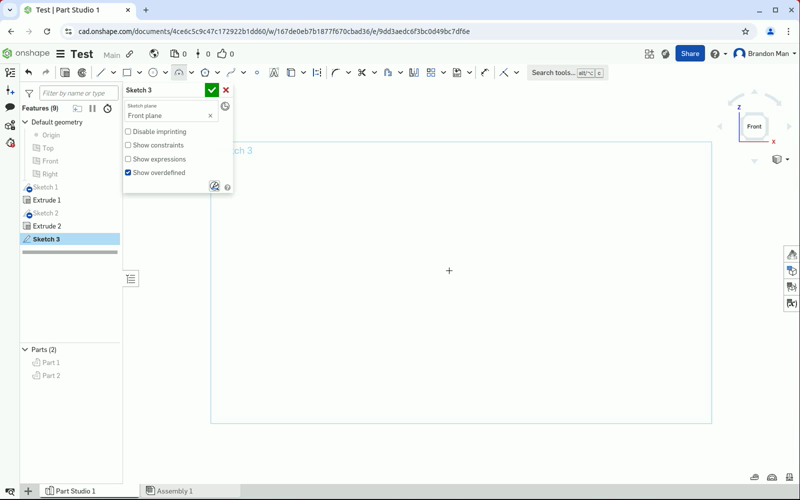
click(449, 270)
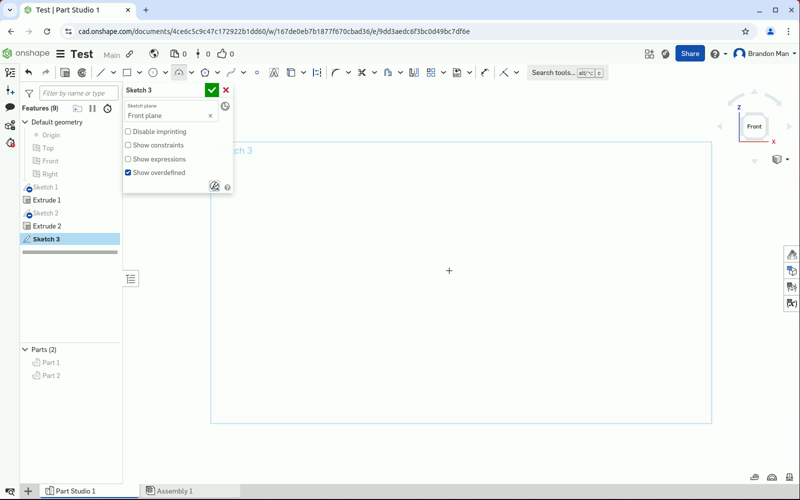
key_up(shift)
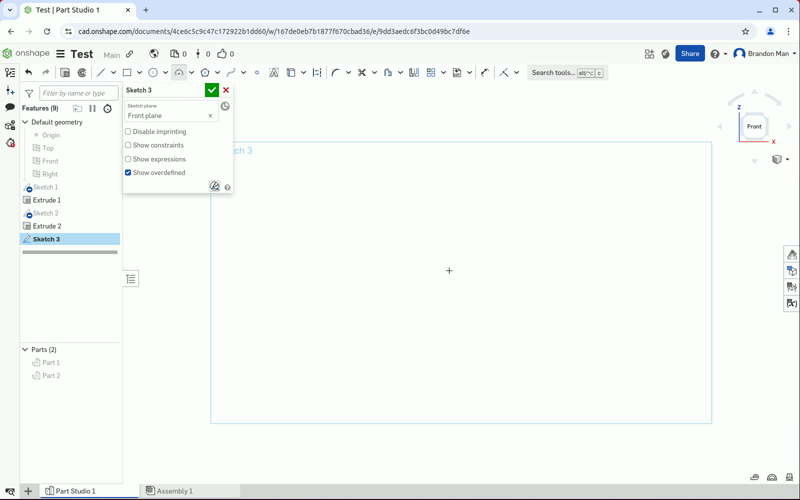
key_down(shift)
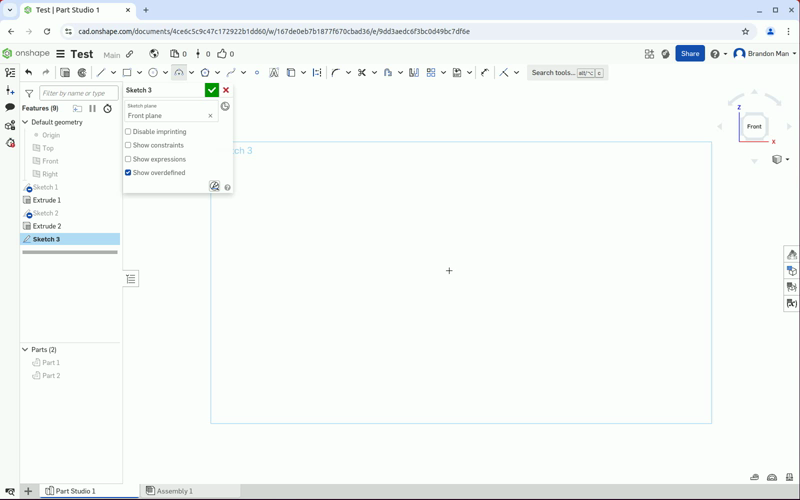
mouse_move(472, 270)
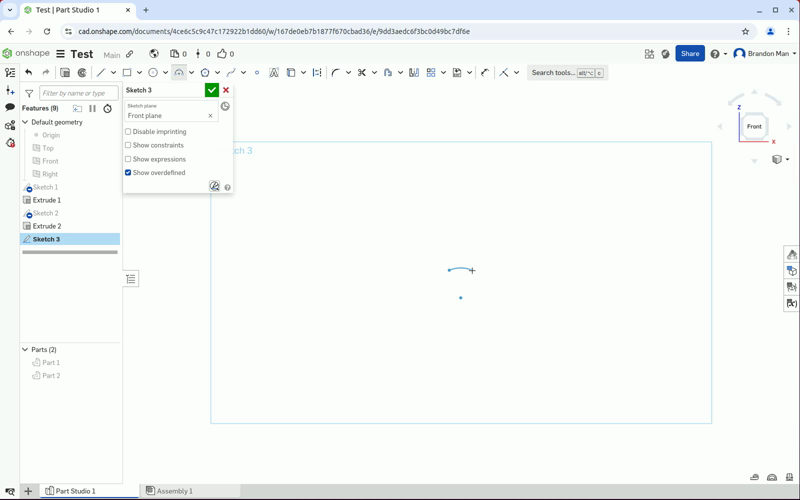
click(472, 270)
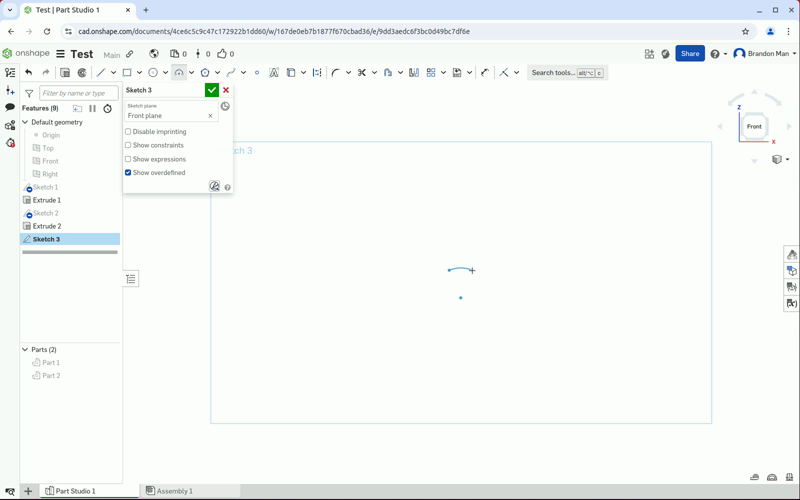
mouse_move(460, 281)
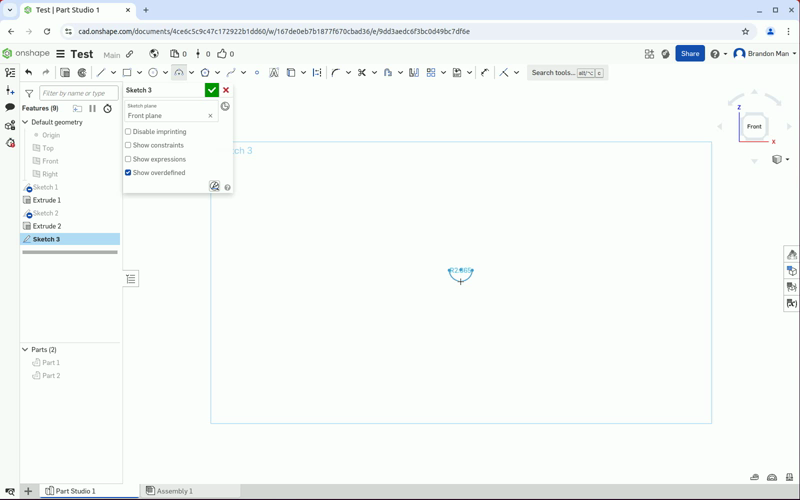
click(460, 281)
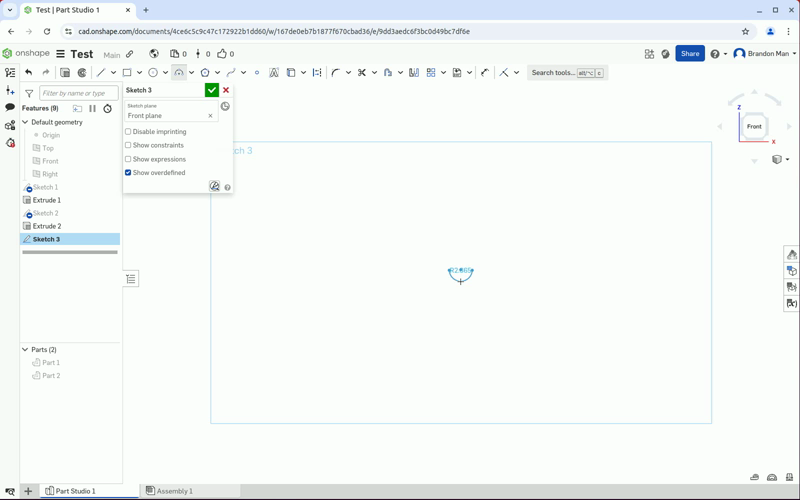
key_up(shift)
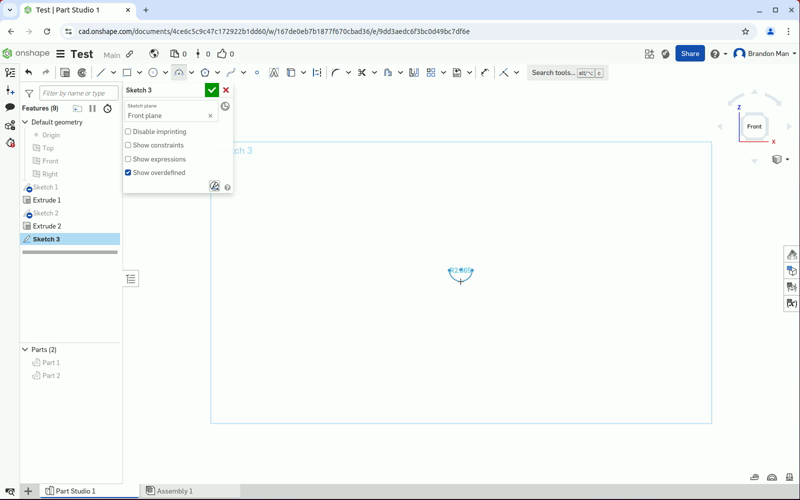
key(esc)
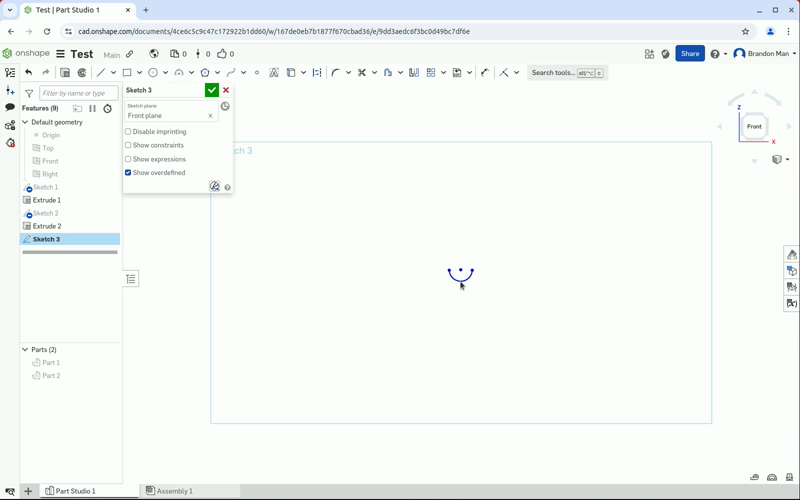
key(l)
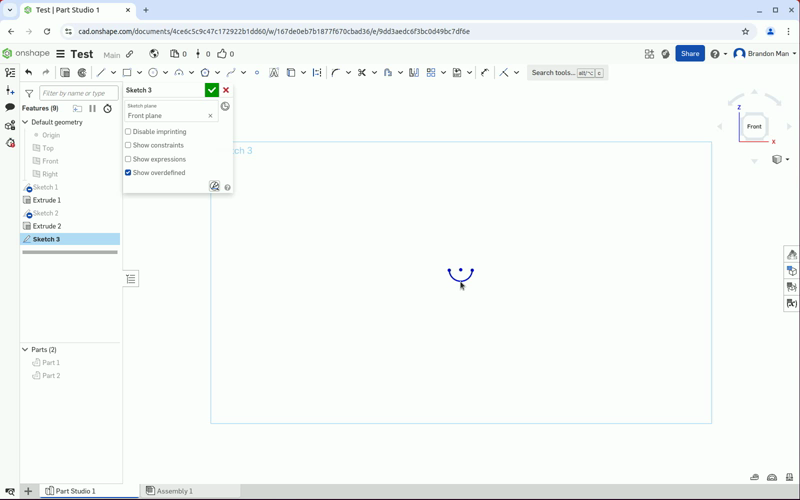
mouse_move(472, 270)
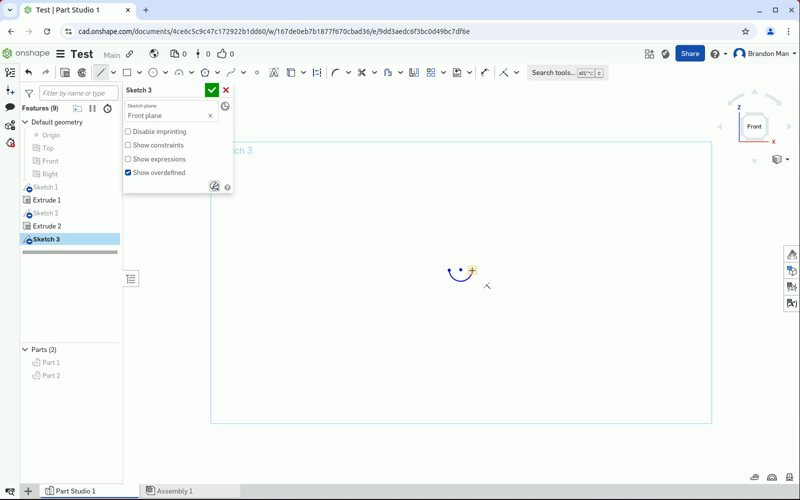
click(472, 270)
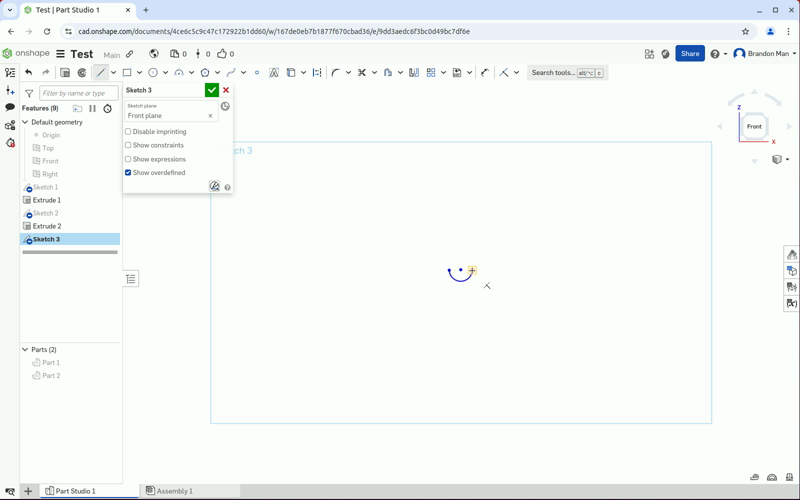
key_down(shift)
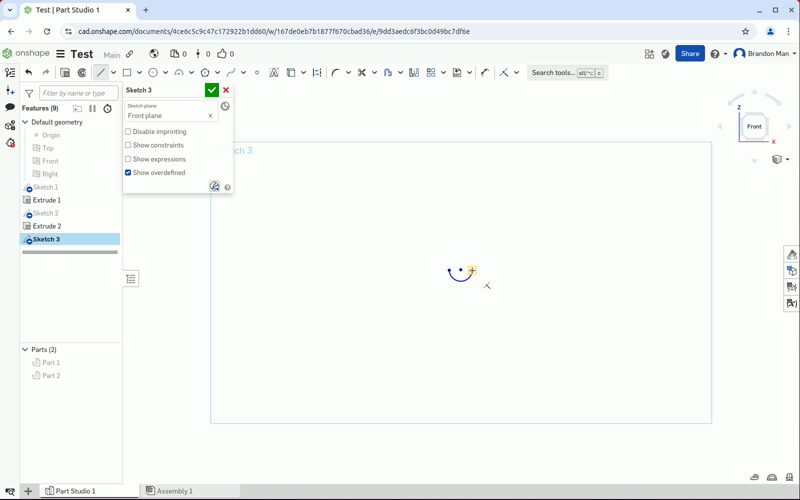
mouse_move(502, 270)
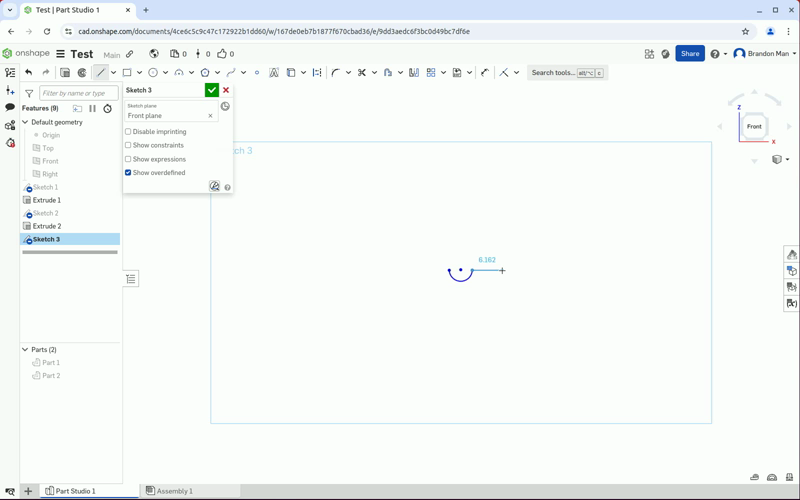
mouse_move(472, 269)
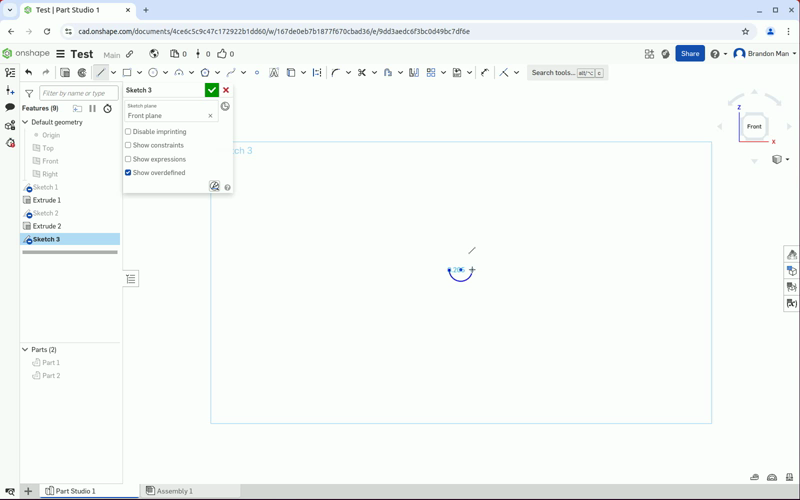
scroll(6)
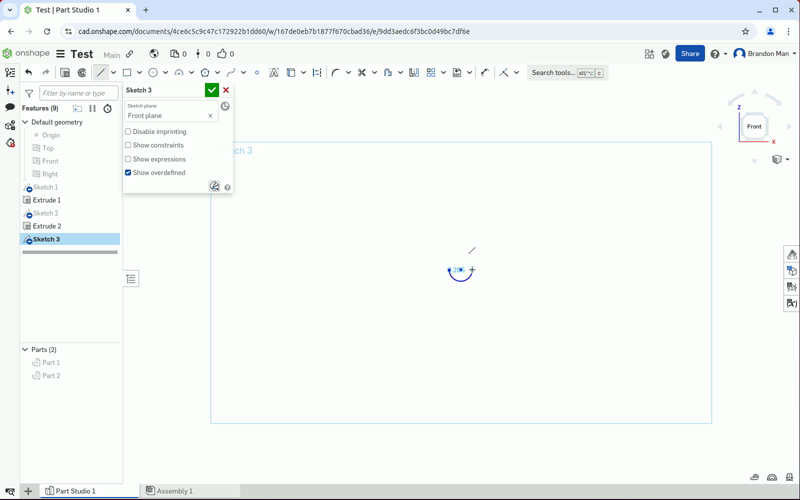
scroll(6)
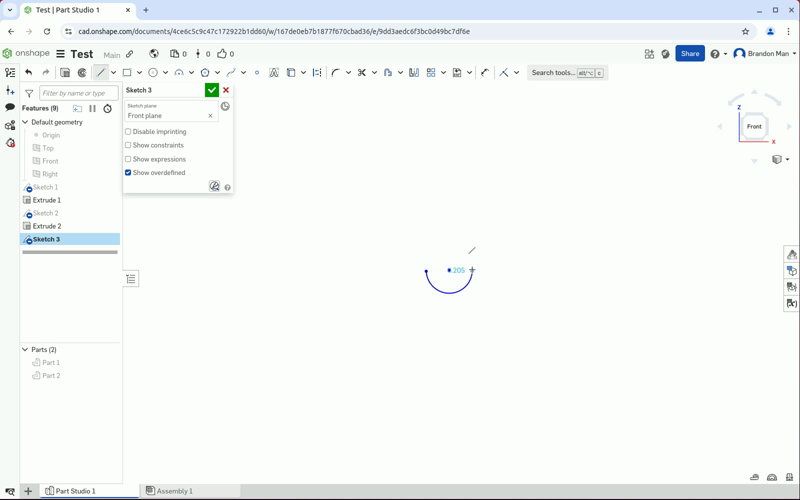
scroll(6)
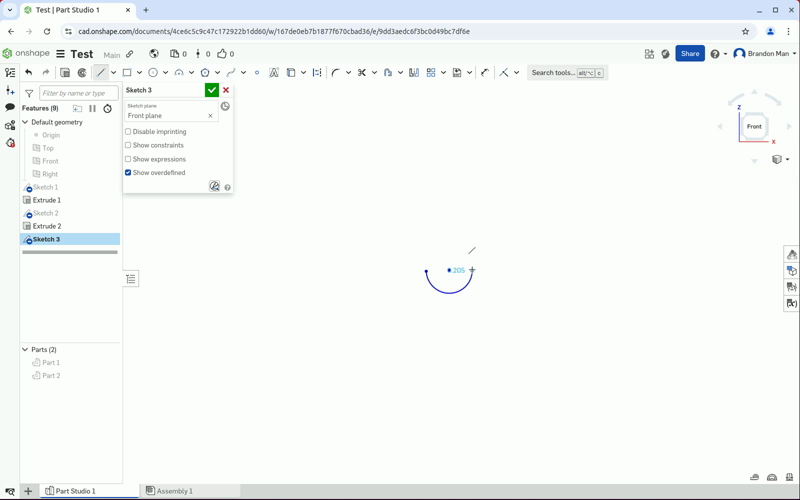
scroll(6)
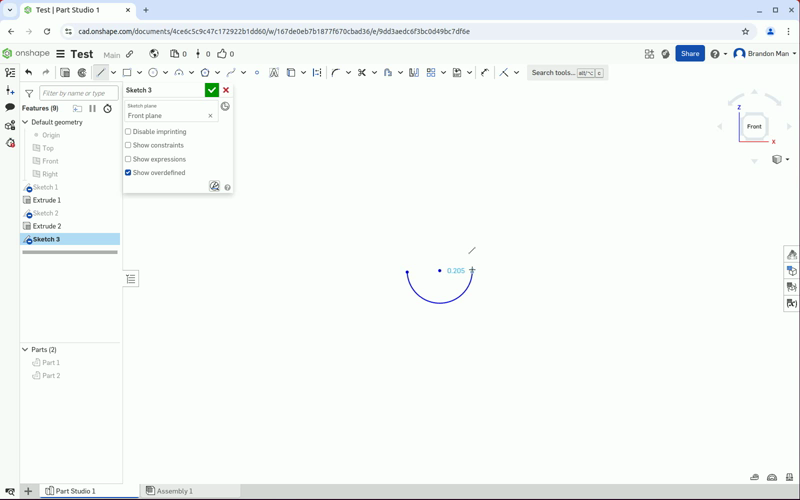
scroll(6)
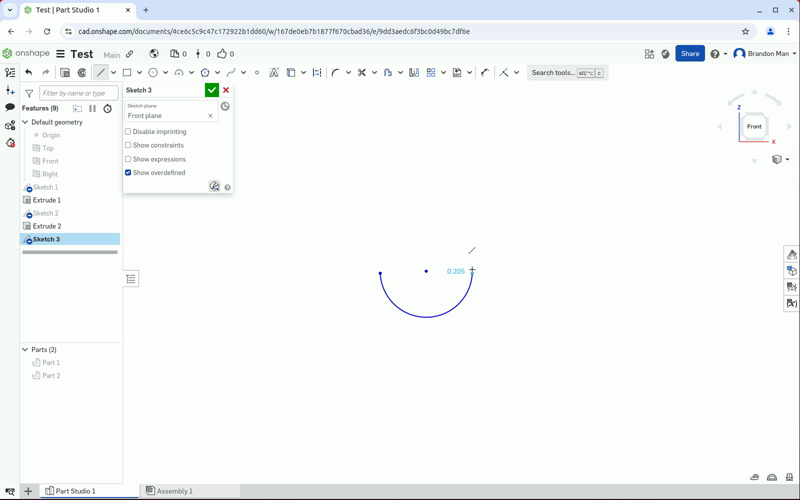
scroll(6)
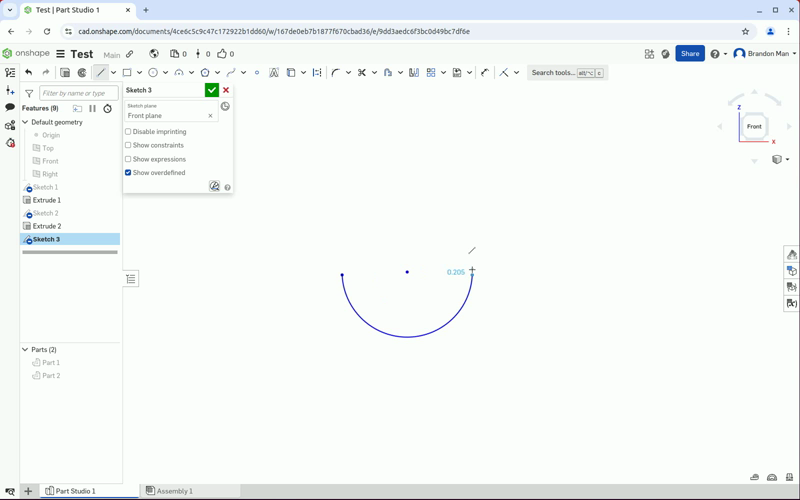
scroll(6)
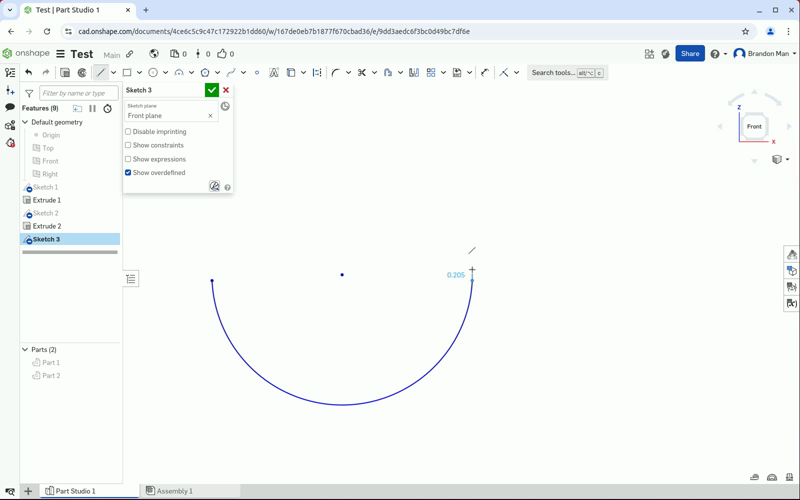
click(472, 269)
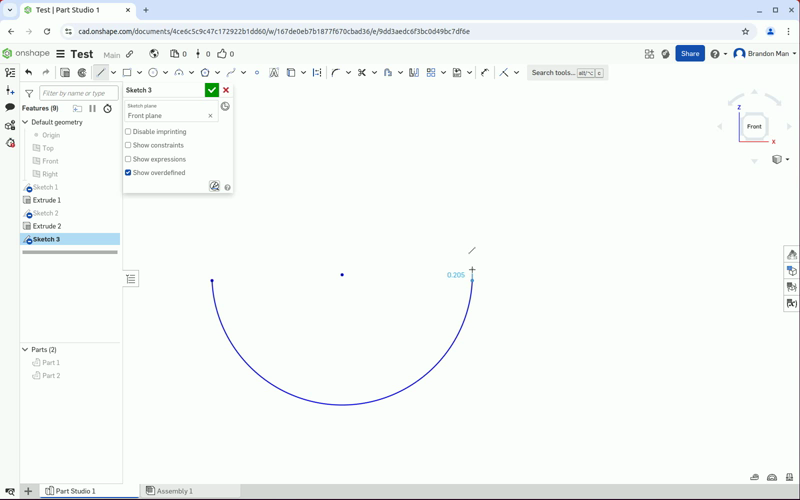
scroll(-6)
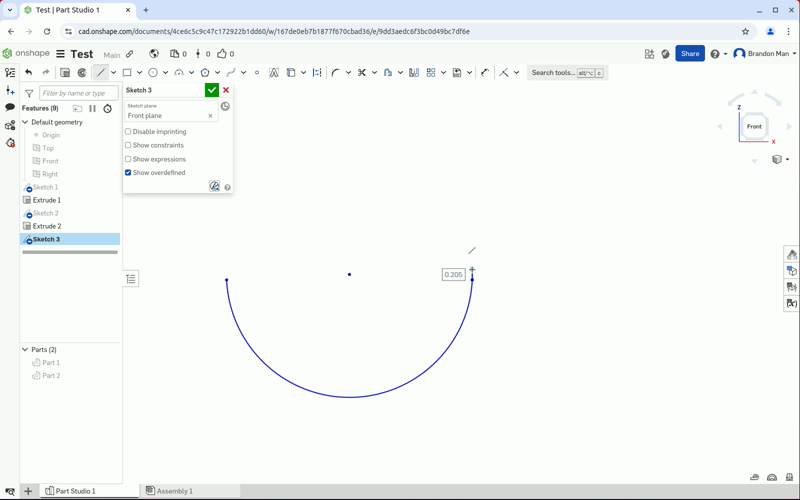
scroll(-6)
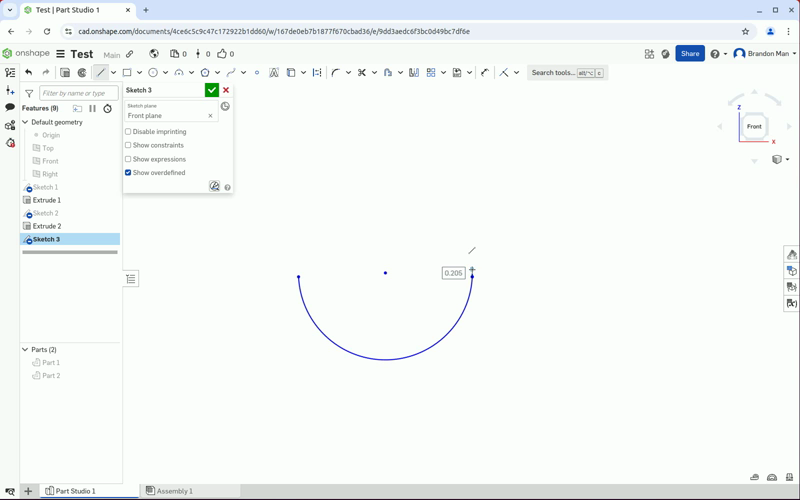
scroll(-6)
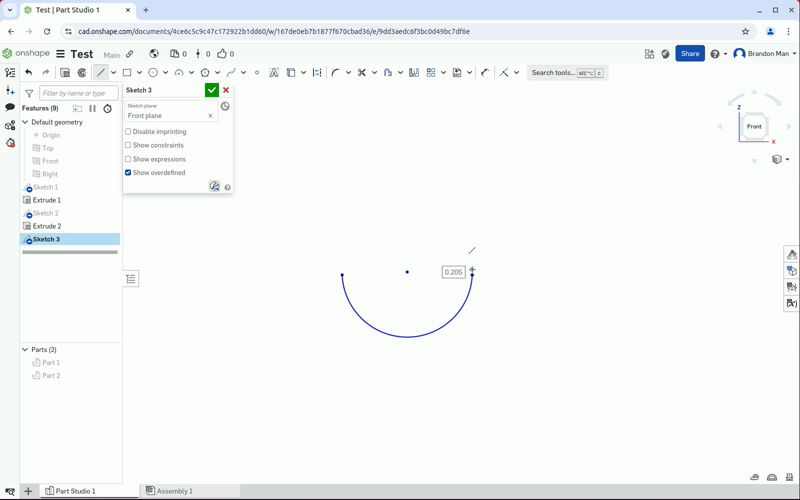
scroll(-6)
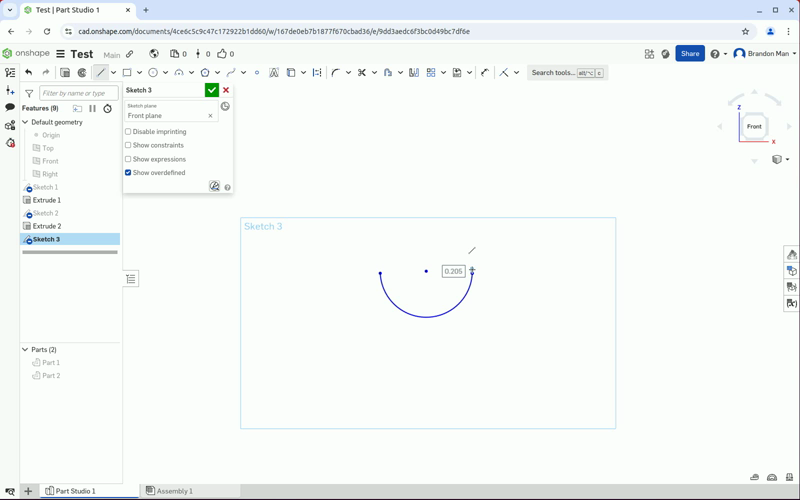
scroll(-6)
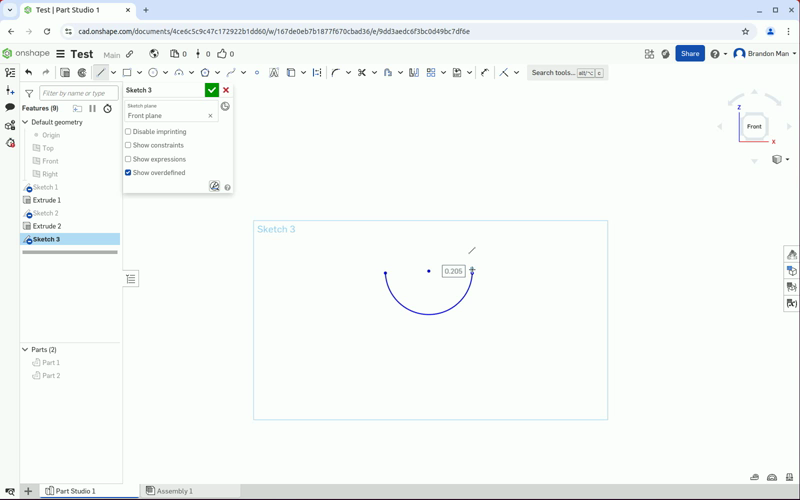
scroll(-6)
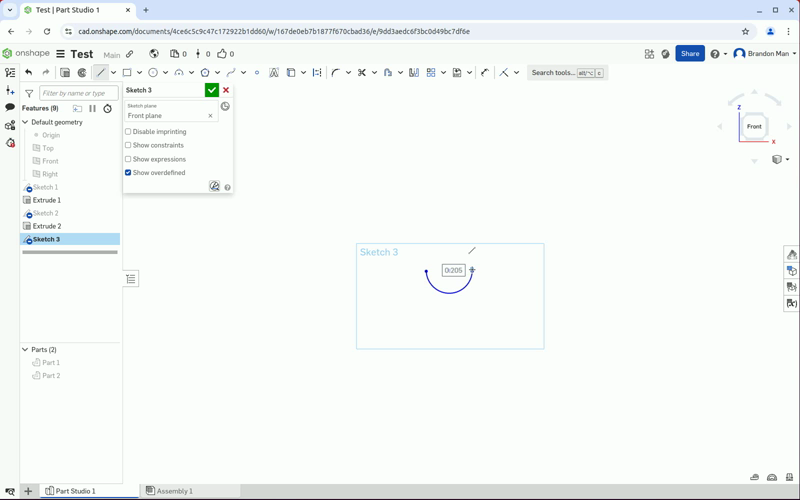
scroll(-6)
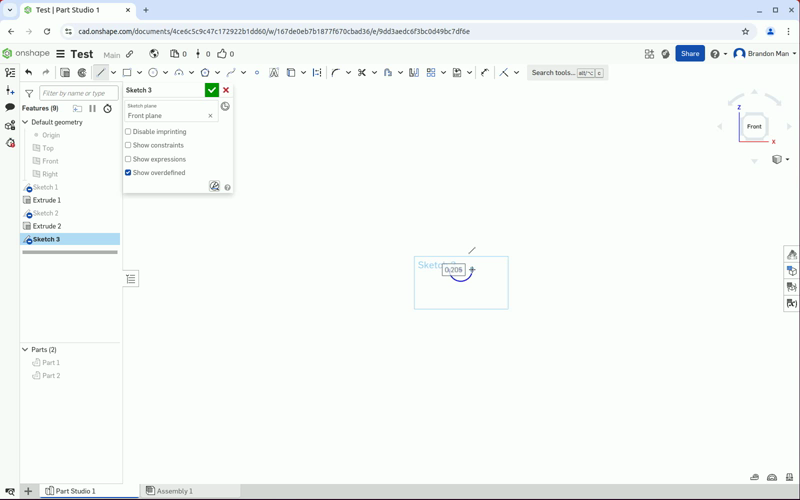
key_up(shift)
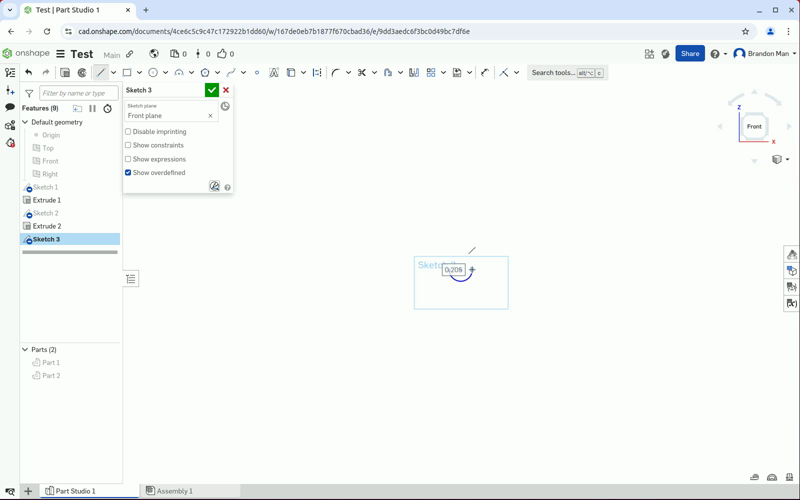
key_down(shift)
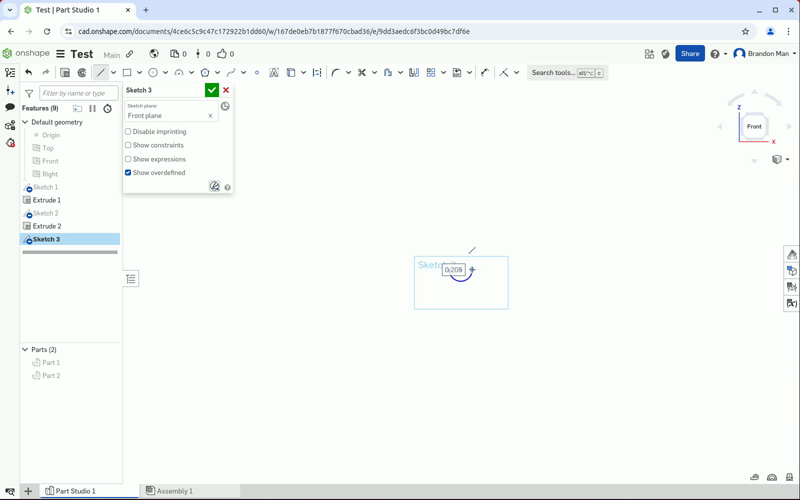
mouse_move(502, 269)
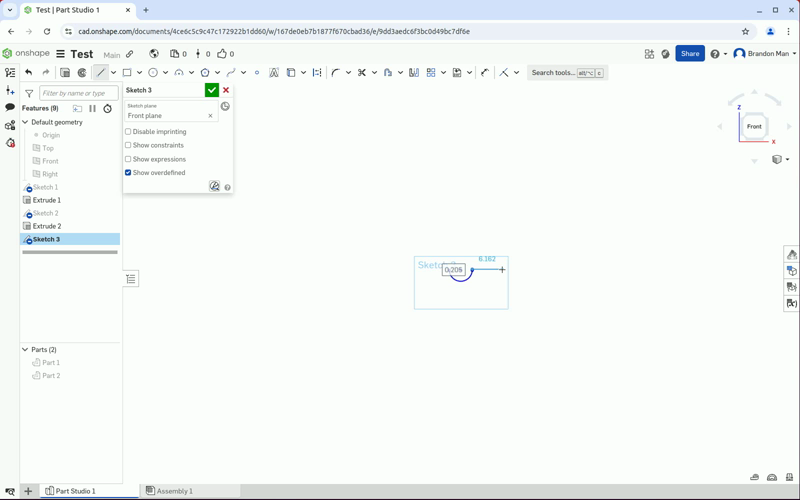
mouse_move(465, 269)
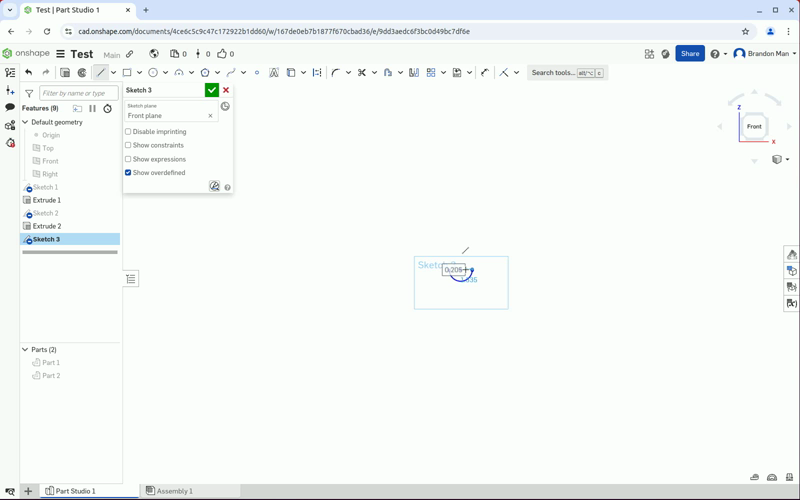
scroll(6)
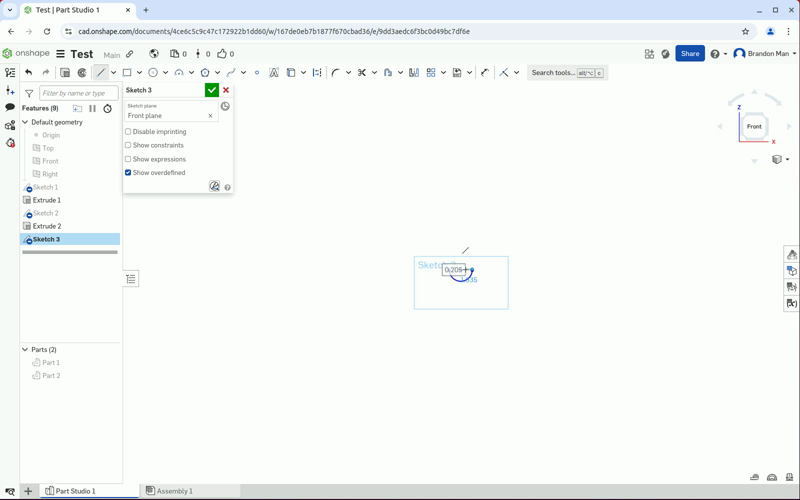
scroll(6)
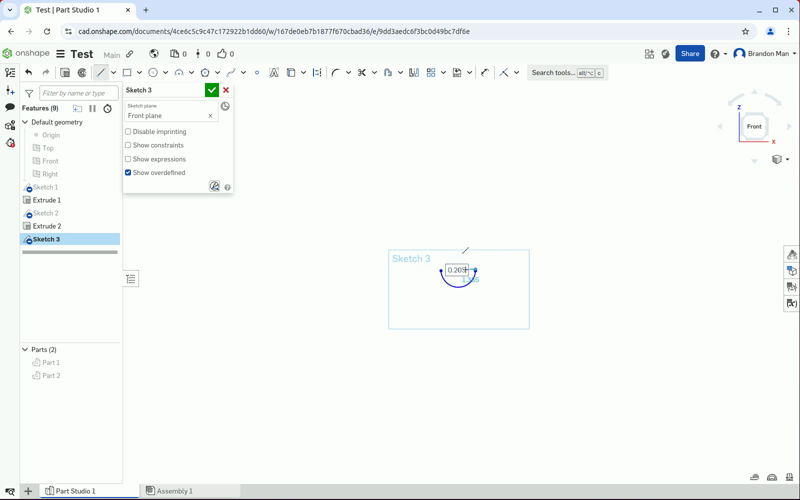
scroll(6)
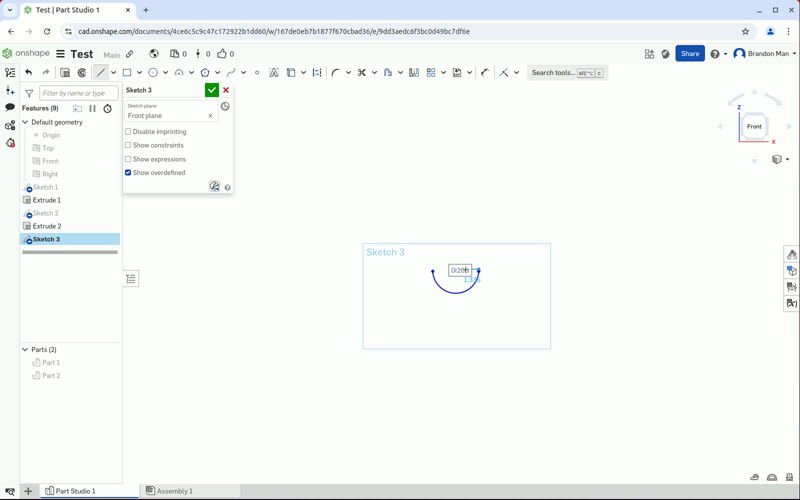
scroll(6)
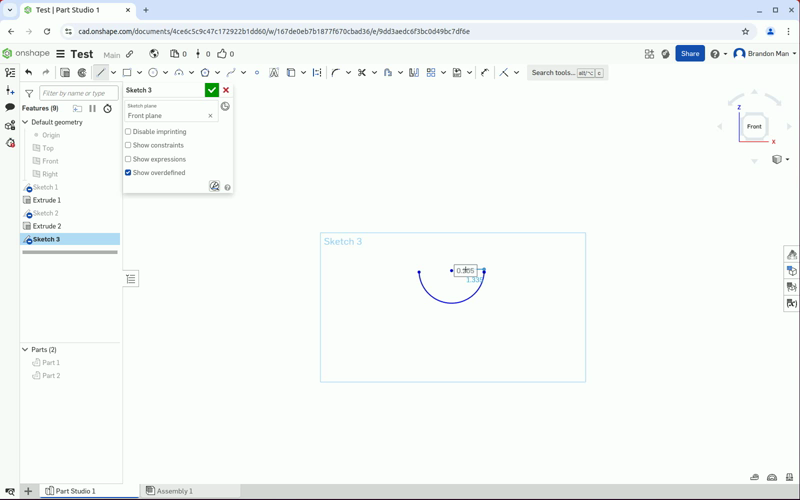
scroll(6)
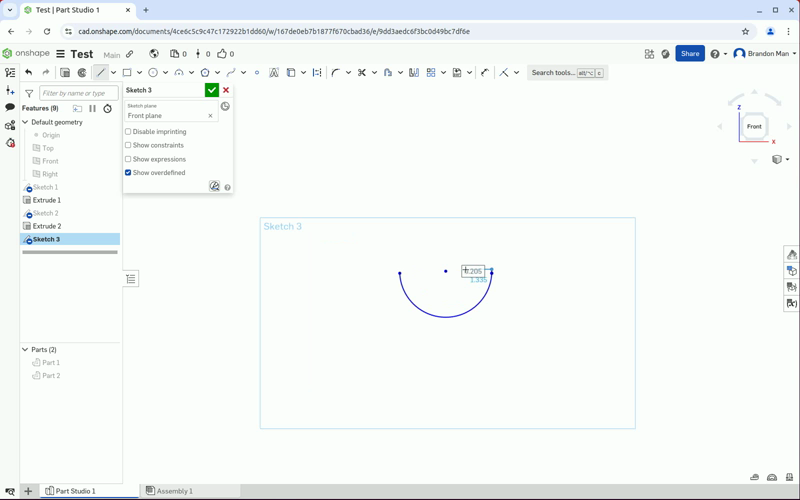
scroll(6)
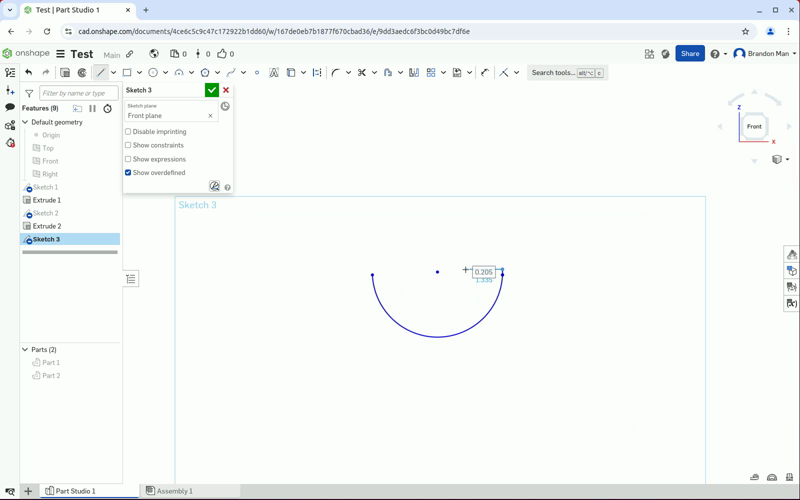
scroll(6)
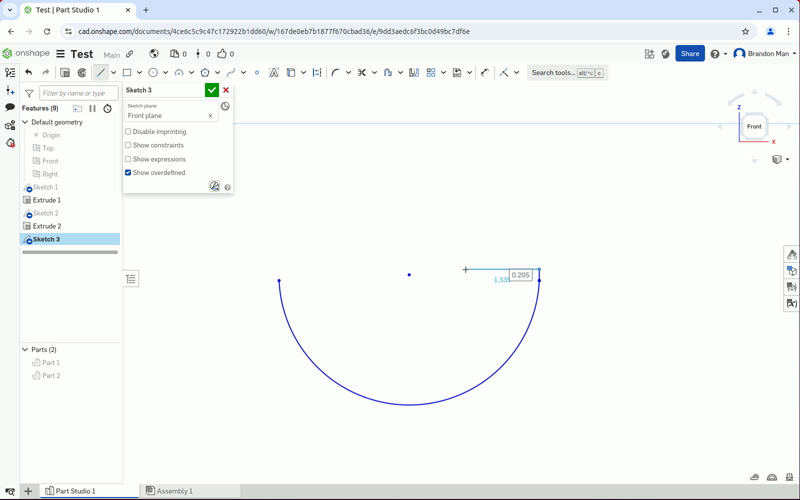
click(465, 269)
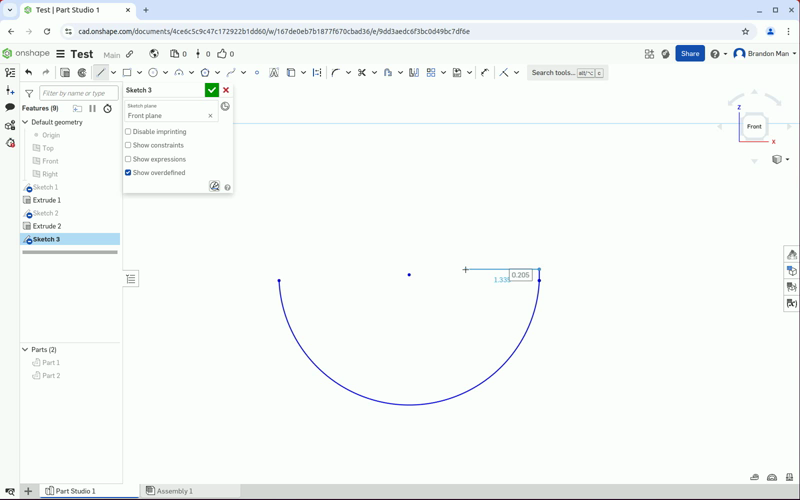
scroll(-6)
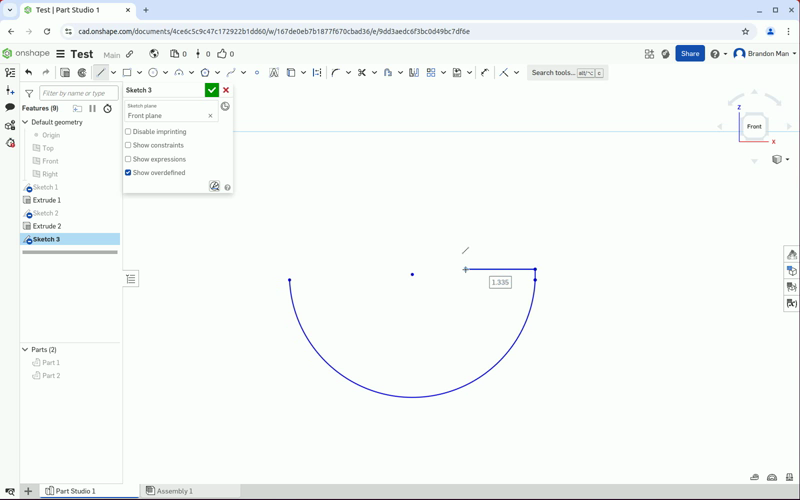
scroll(-6)
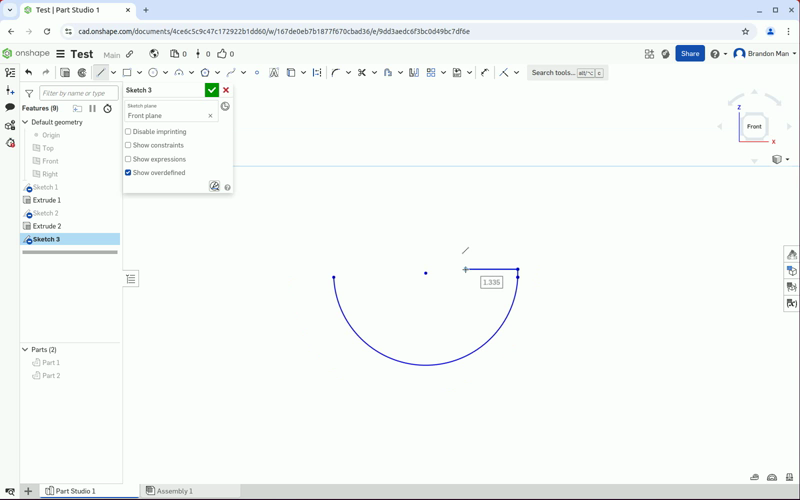
scroll(-6)
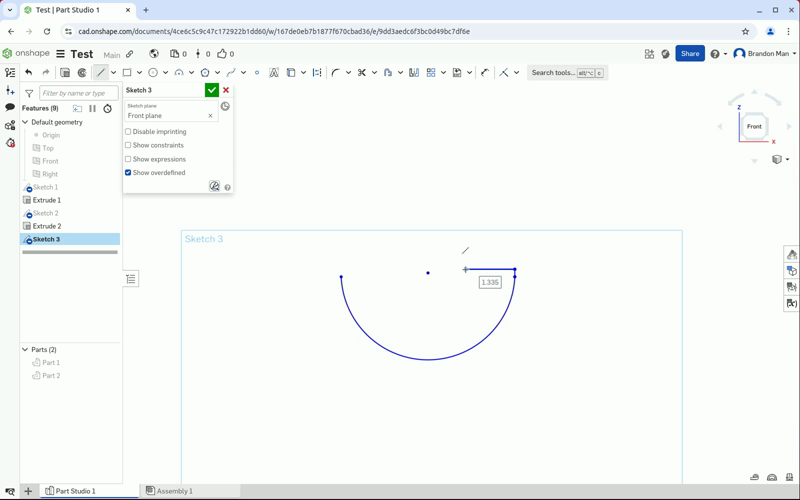
scroll(-6)
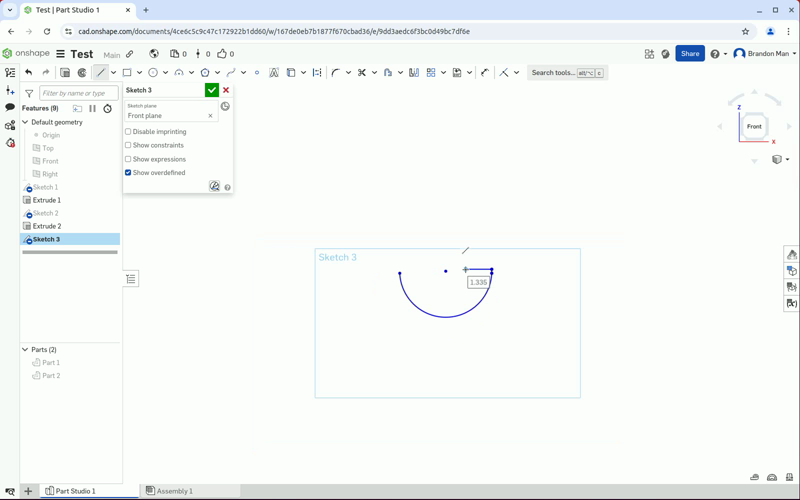
scroll(-6)
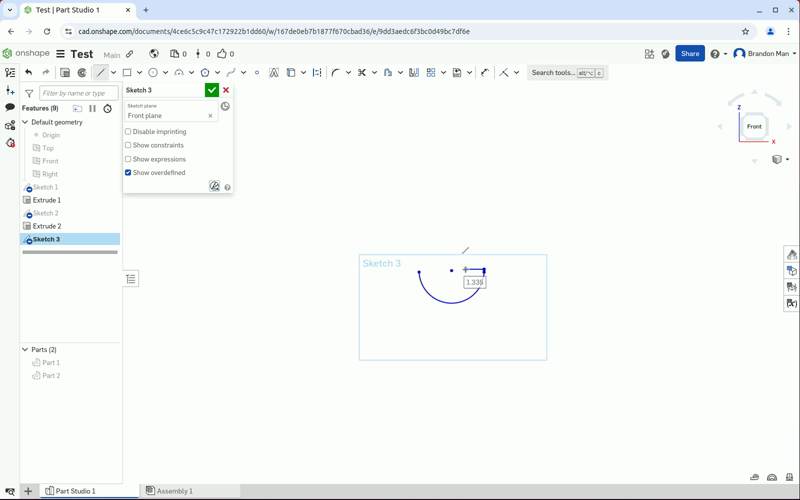
scroll(-6)
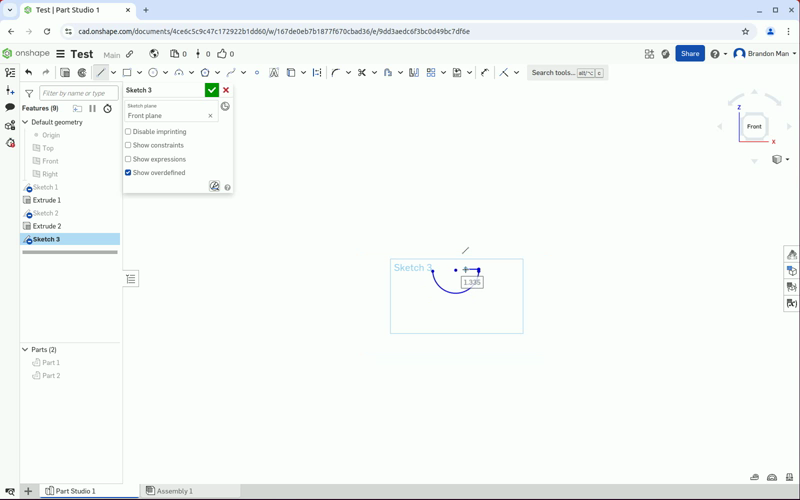
scroll(-6)
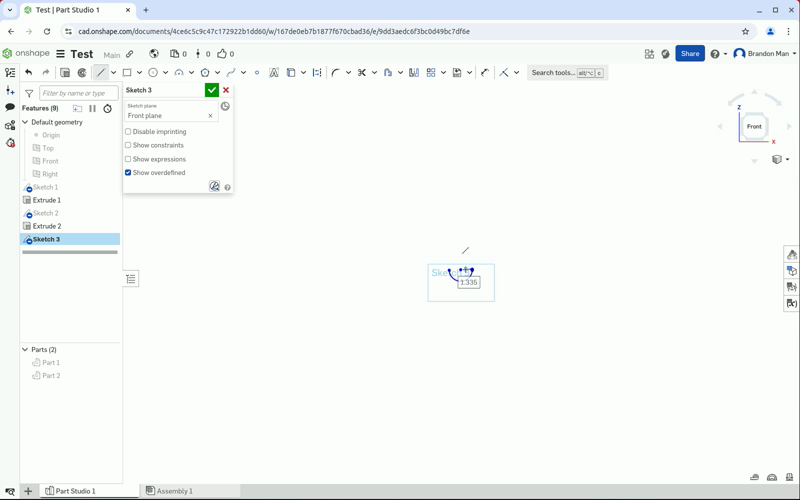
key_up(shift)
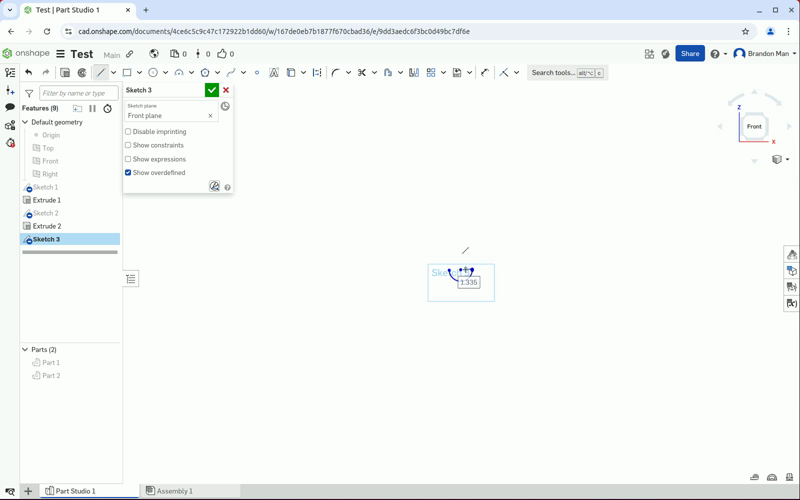
key(esc)
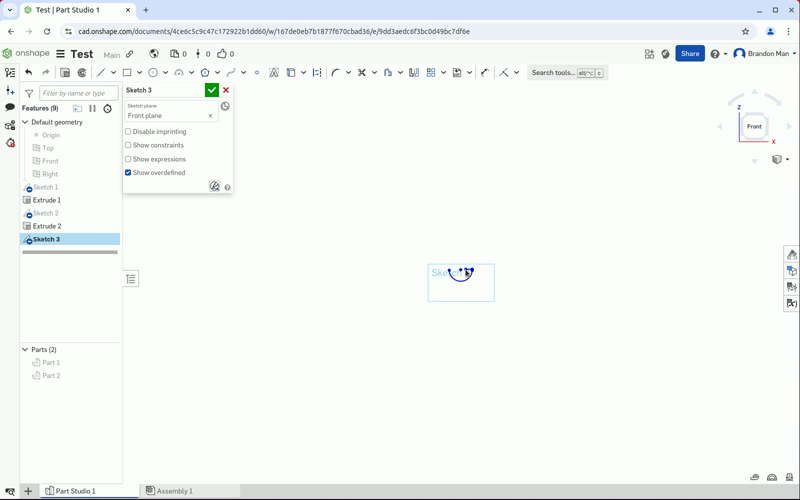
key(a)
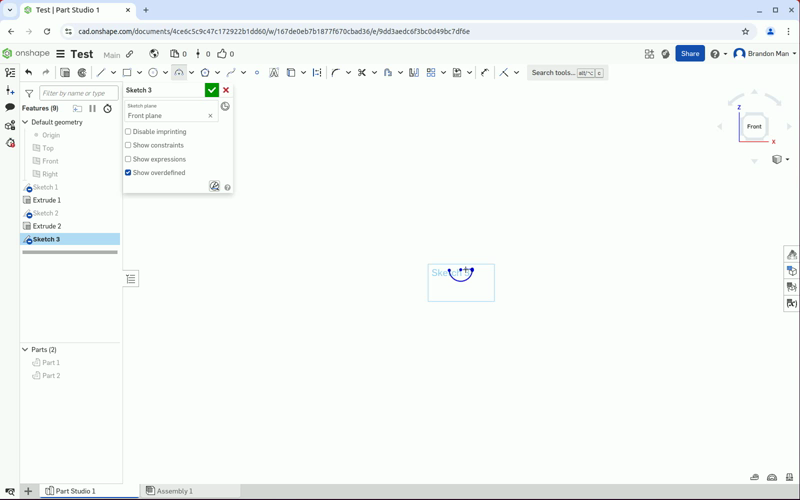
mouse_move(465, 269)
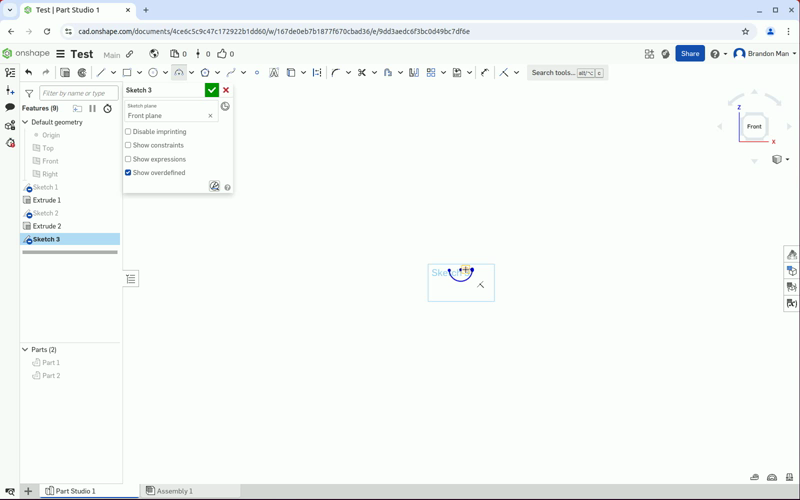
click(465, 269)
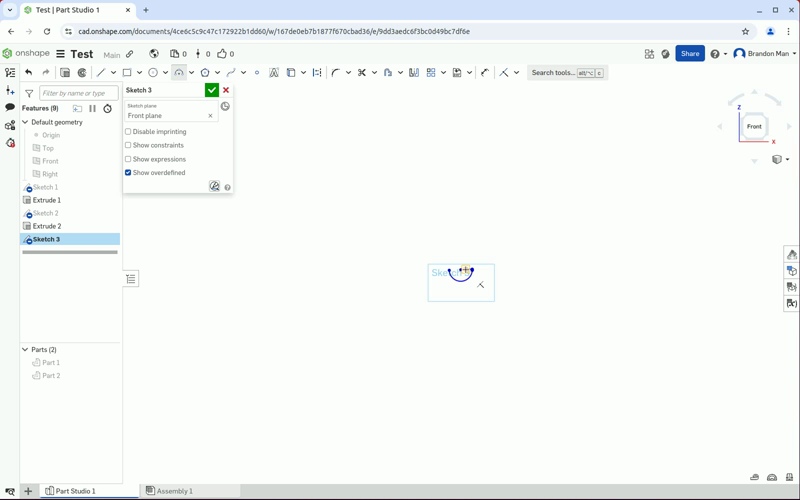
key_down(shift)
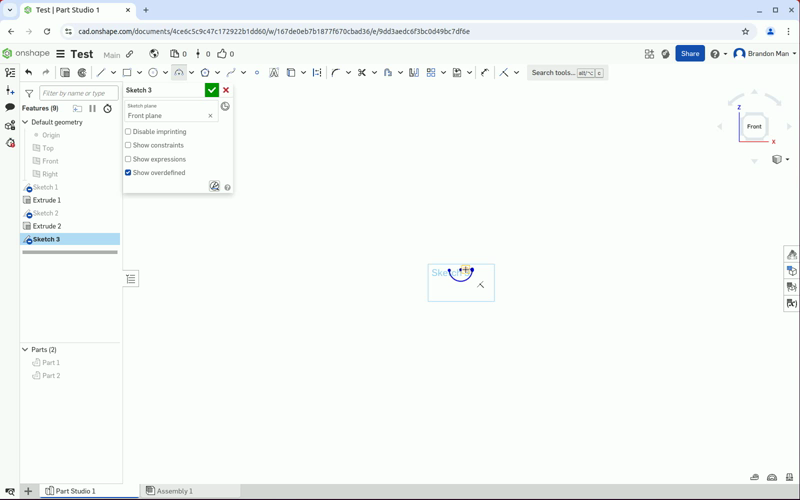
mouse_move(455, 269)
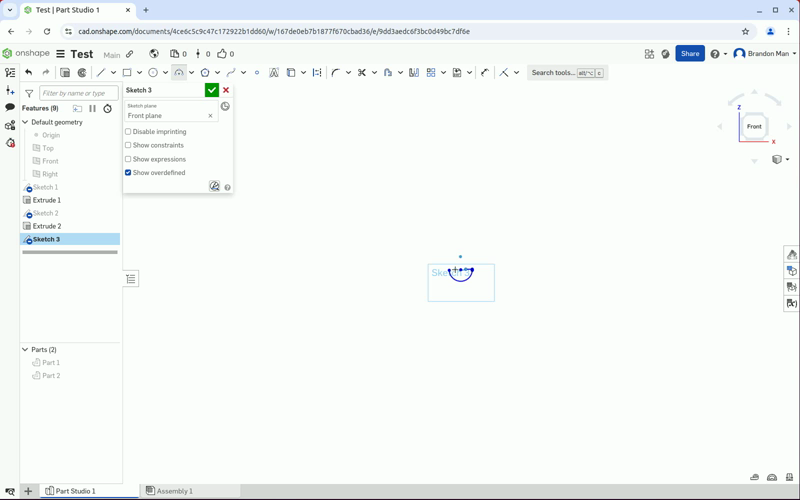
click(455, 269)
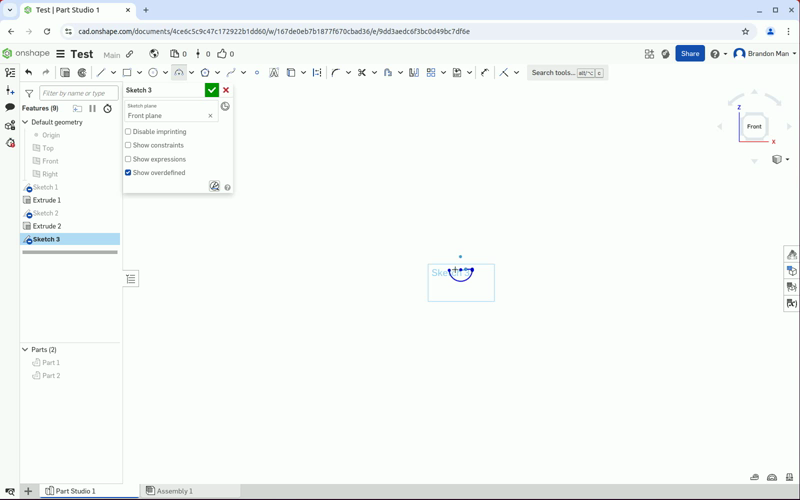
mouse_move(460, 274)
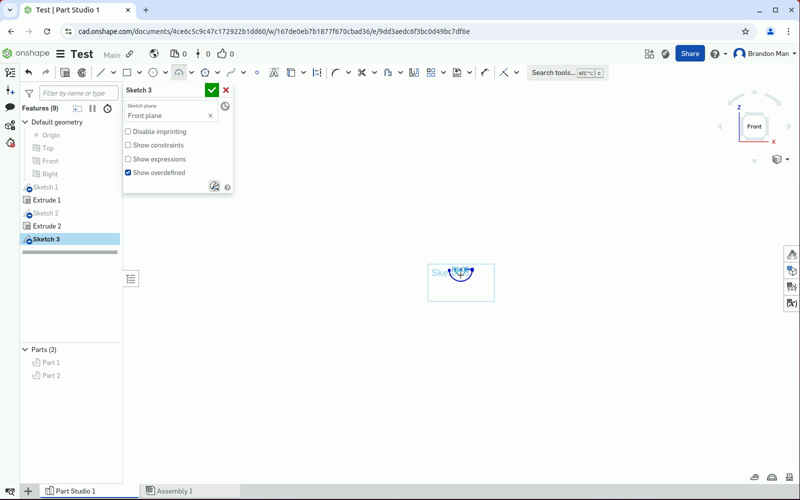
click(460, 274)
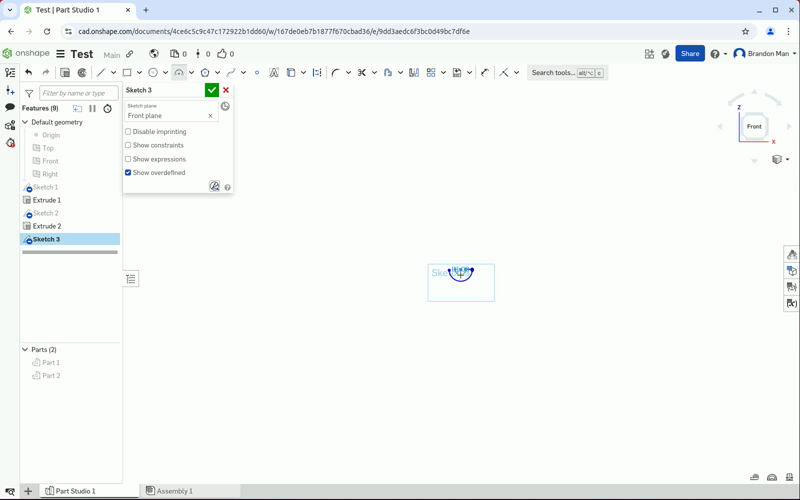
key_up(shift)
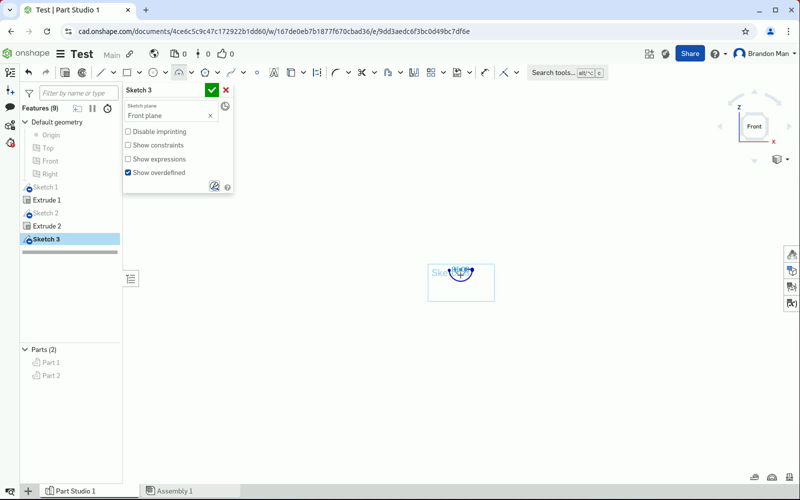
key(esc)
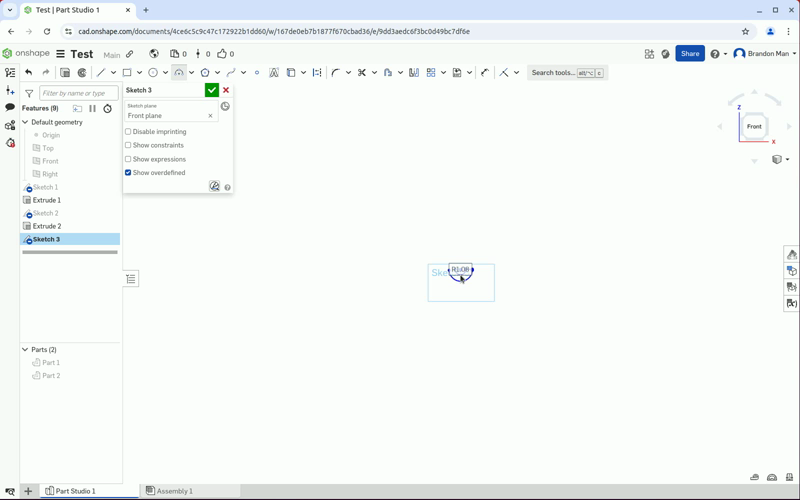
key(l)
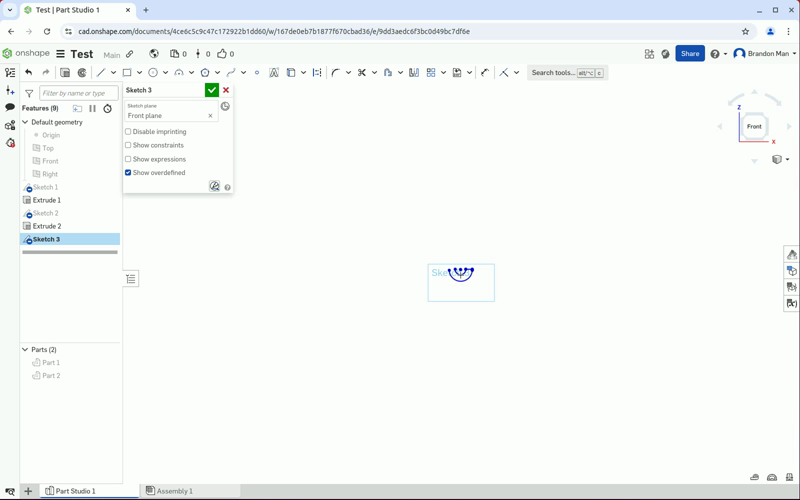
mouse_move(455, 269)
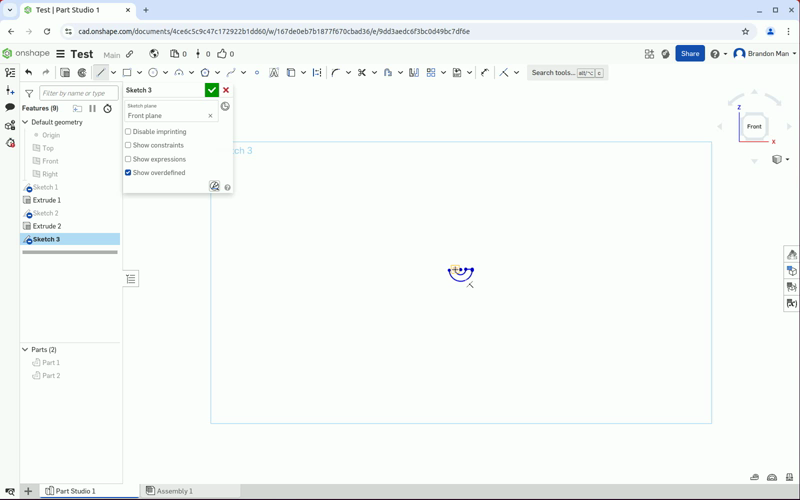
click(455, 269)
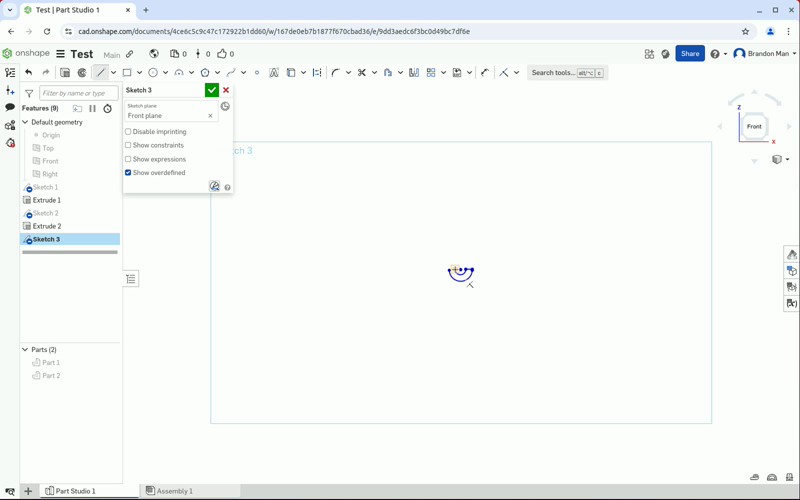
key_down(shift)
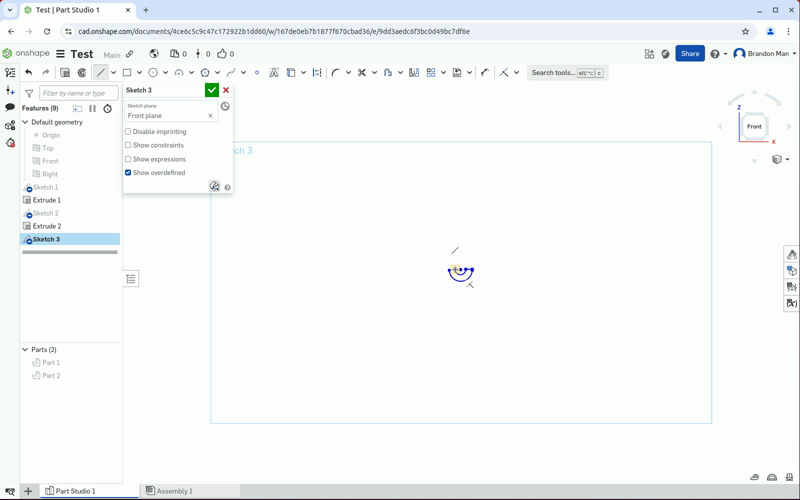
mouse_move(485, 269)
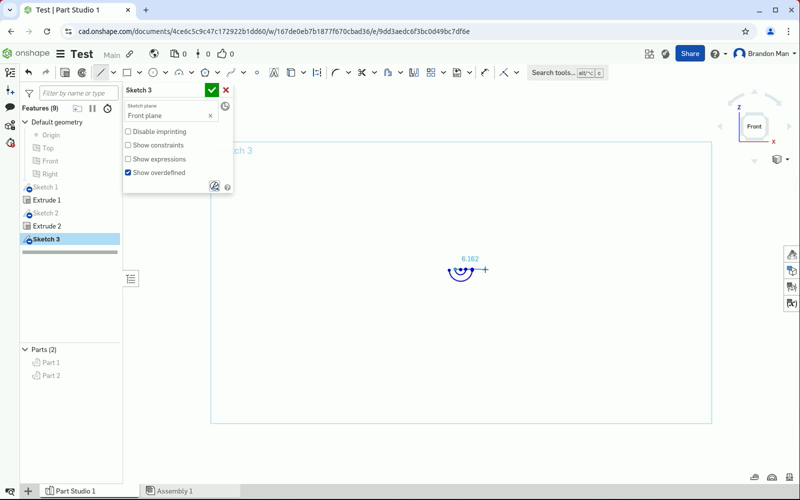
mouse_move(449, 269)
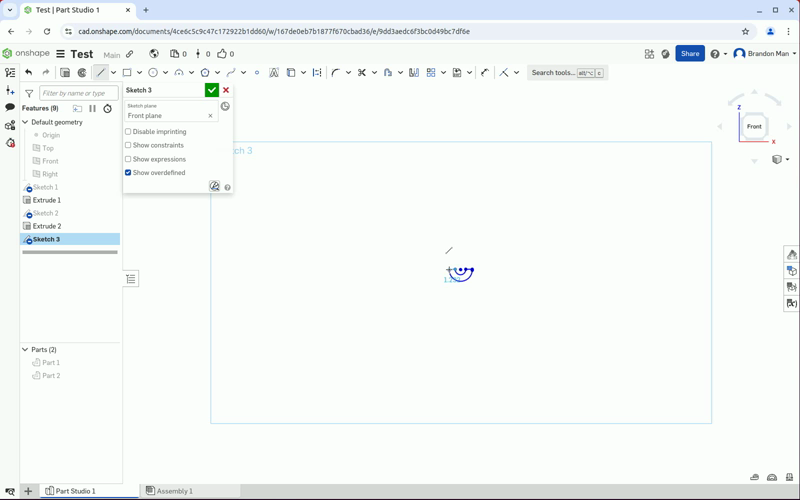
scroll(6)
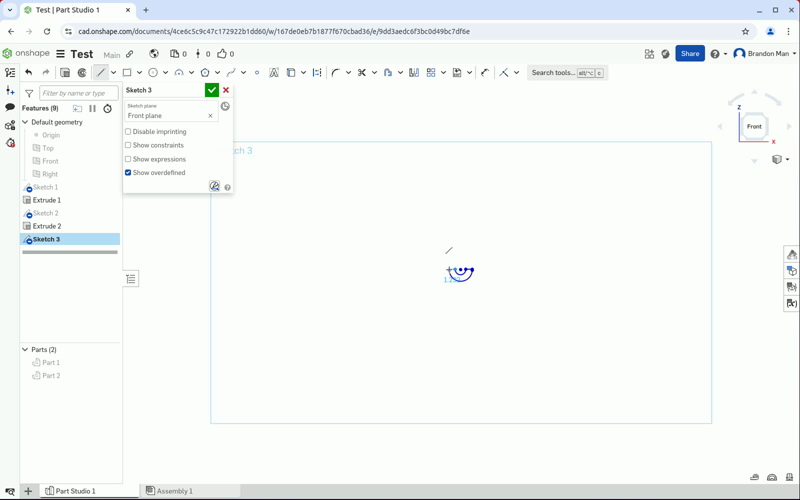
scroll(6)
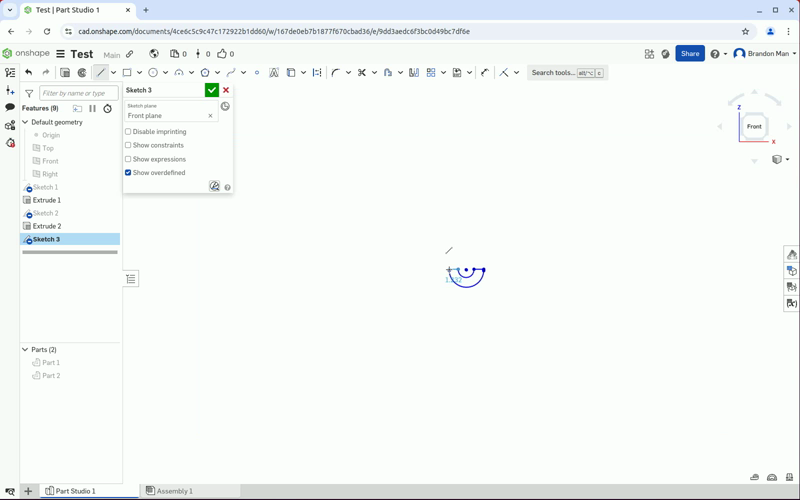
scroll(6)
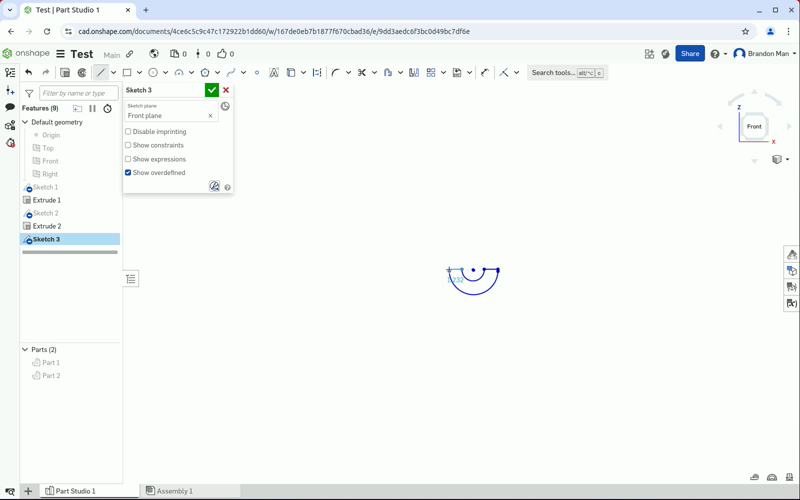
scroll(6)
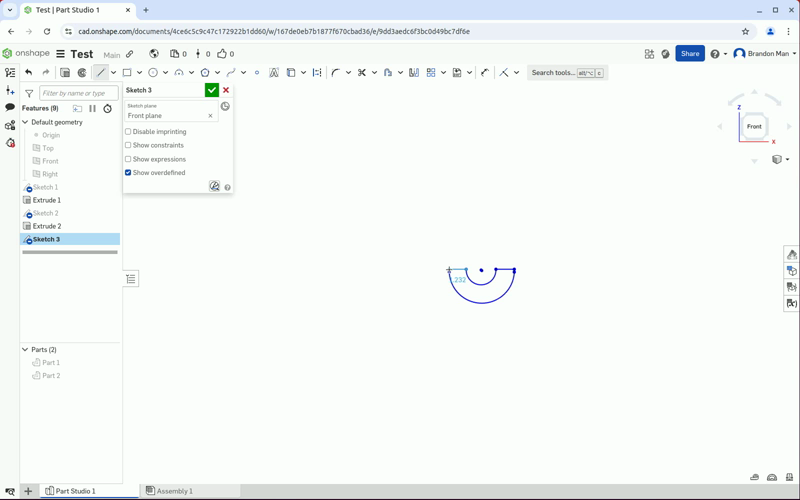
scroll(6)
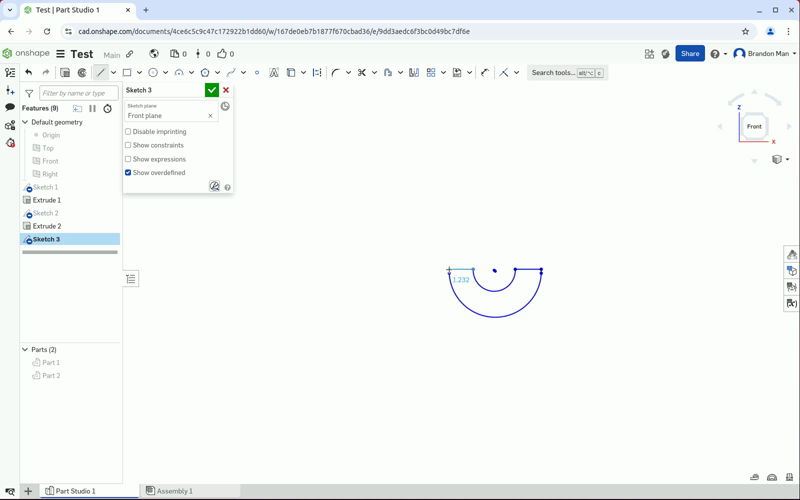
scroll(6)
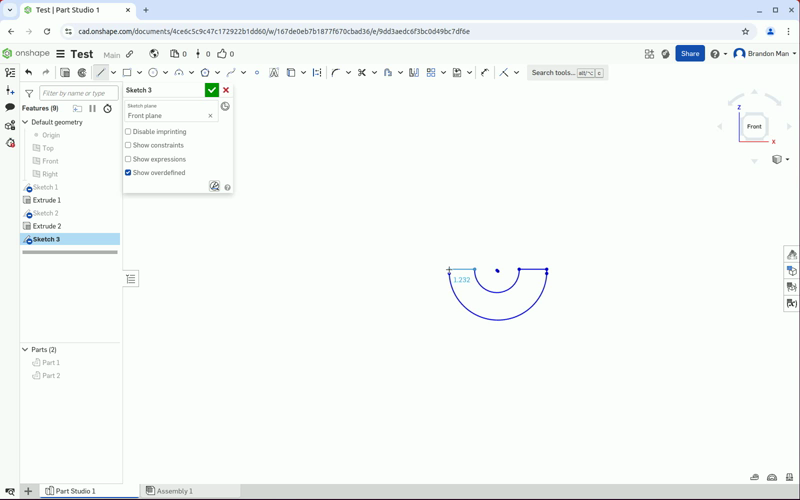
scroll(6)
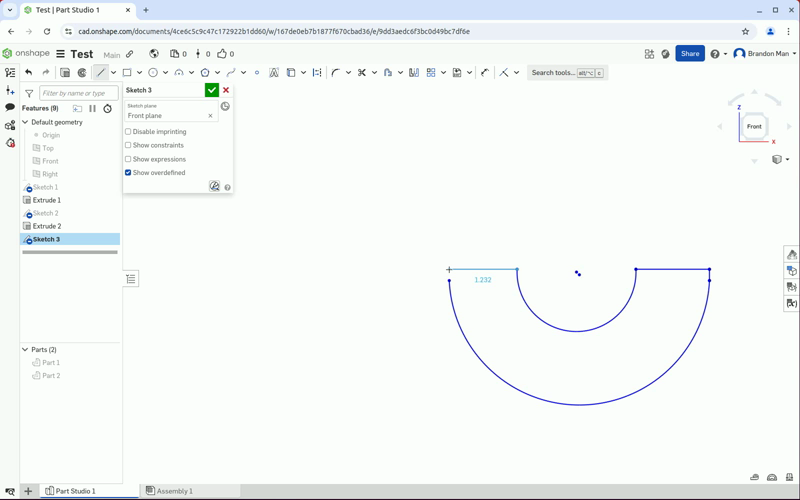
click(449, 269)
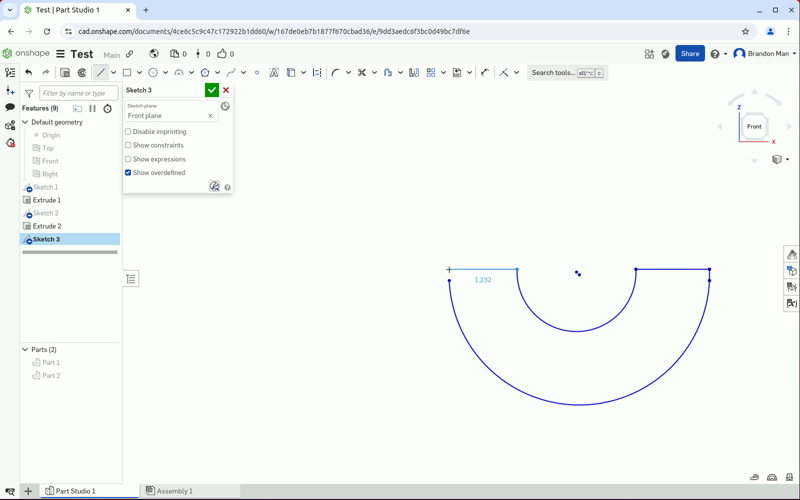
scroll(-6)
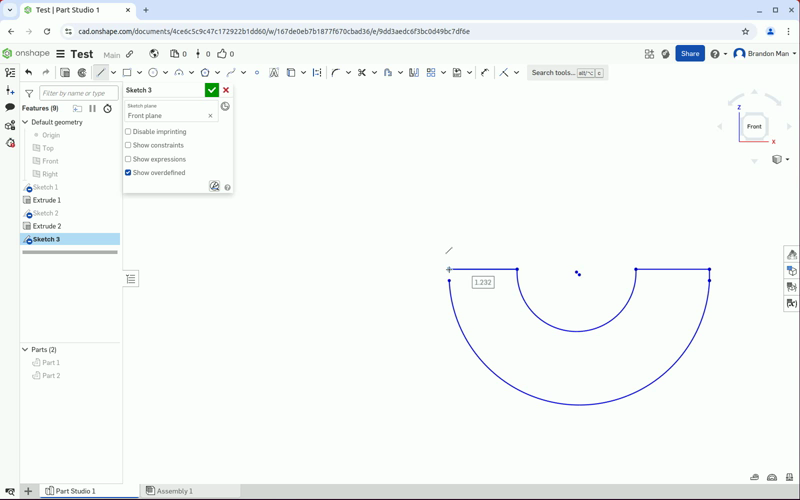
scroll(-6)
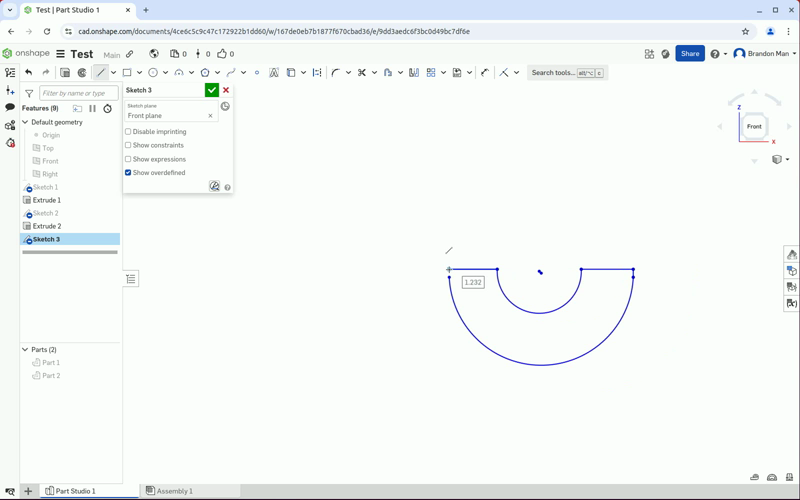
scroll(-6)
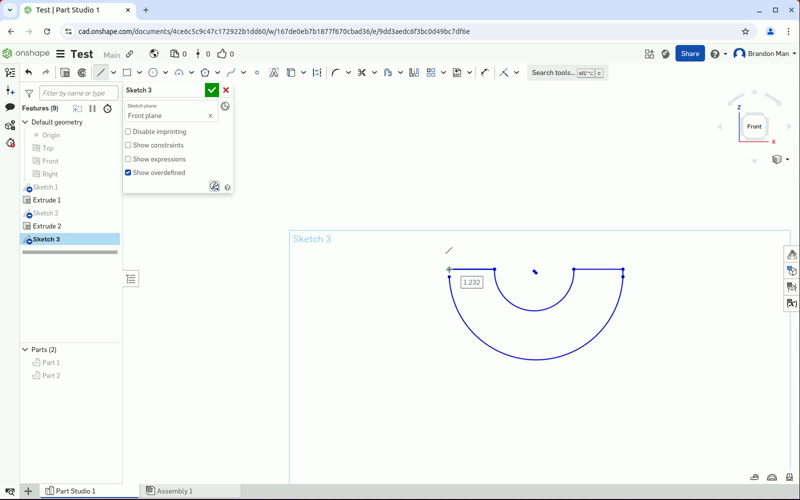
scroll(-6)
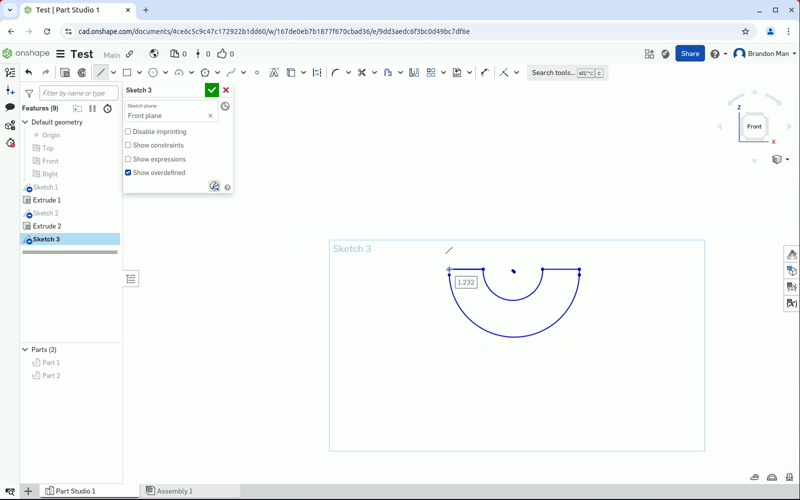
scroll(-6)
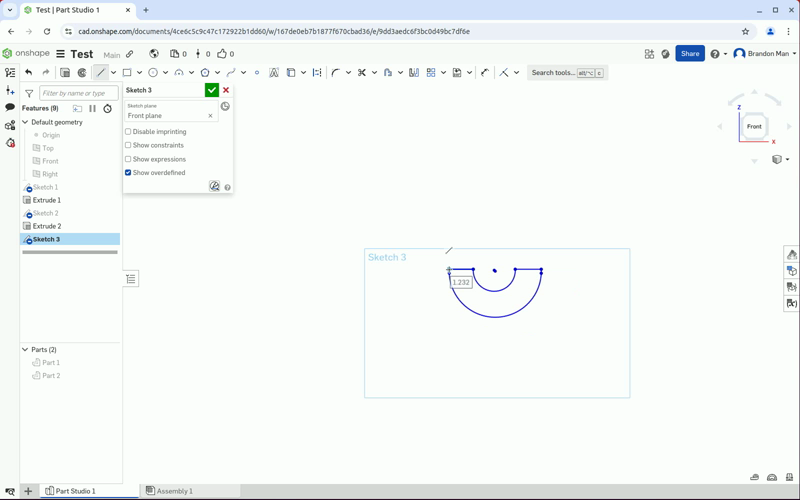
scroll(-6)
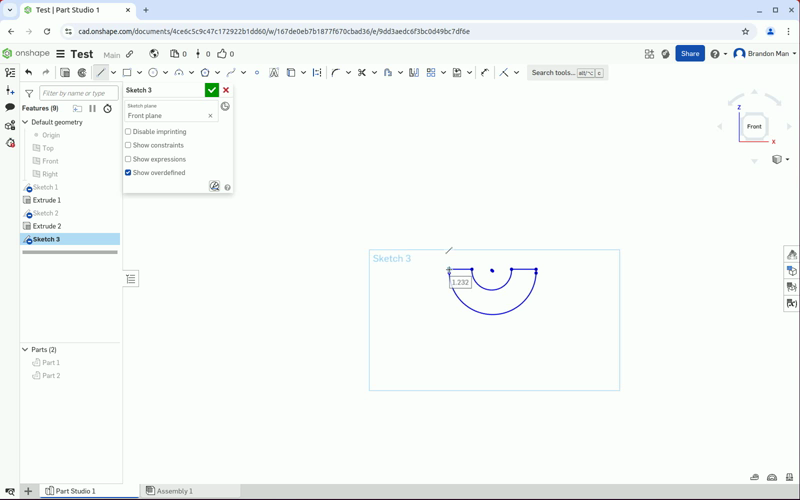
scroll(-6)
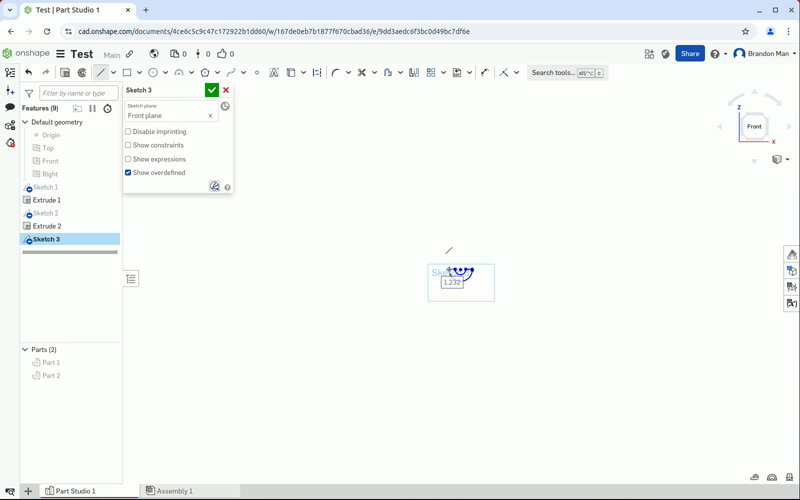
key_up(shift)
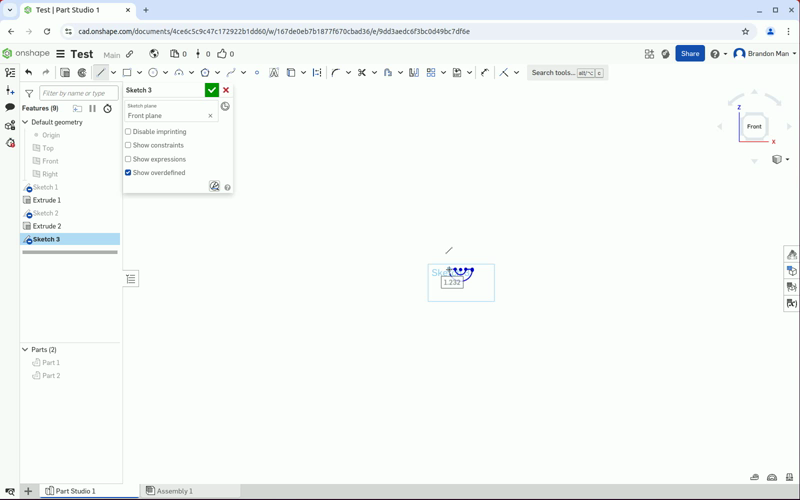
mouse_move(479, 269)
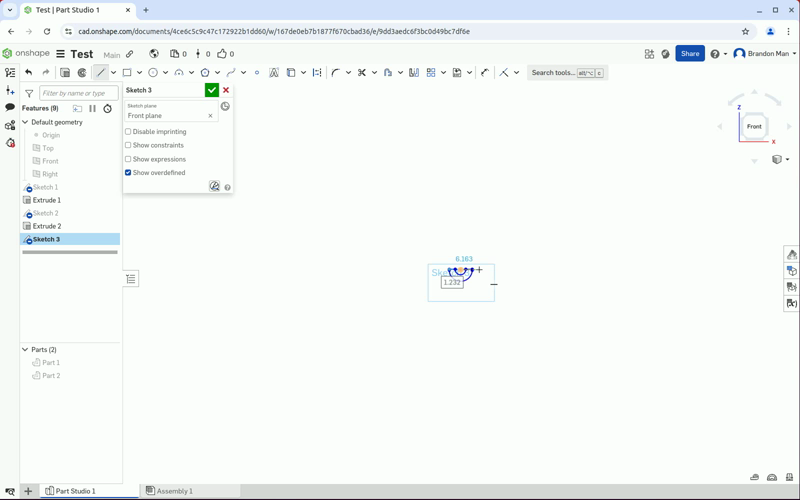
key_down(shift)
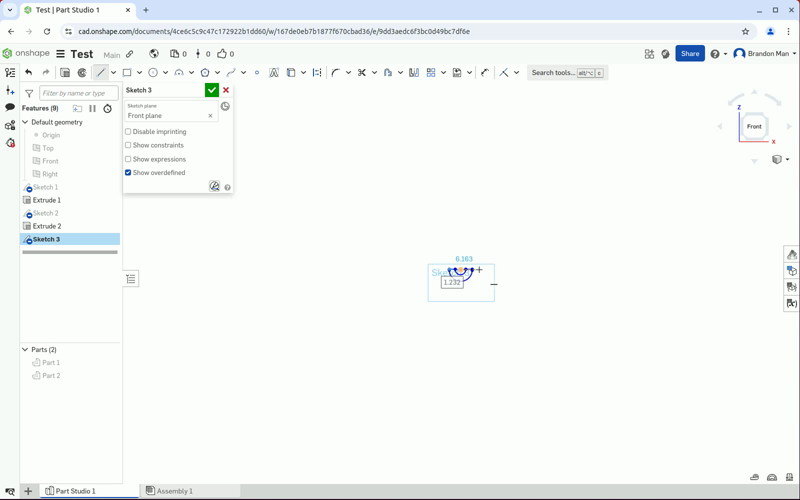
mouse_move(449, 270)
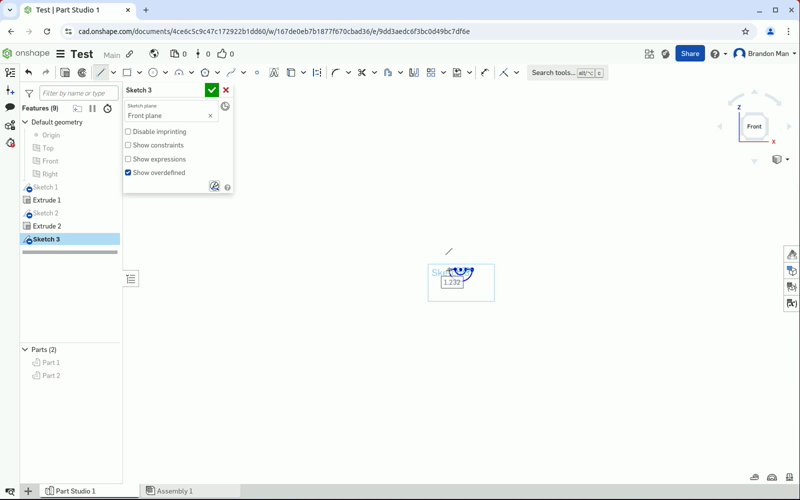
scroll(6)
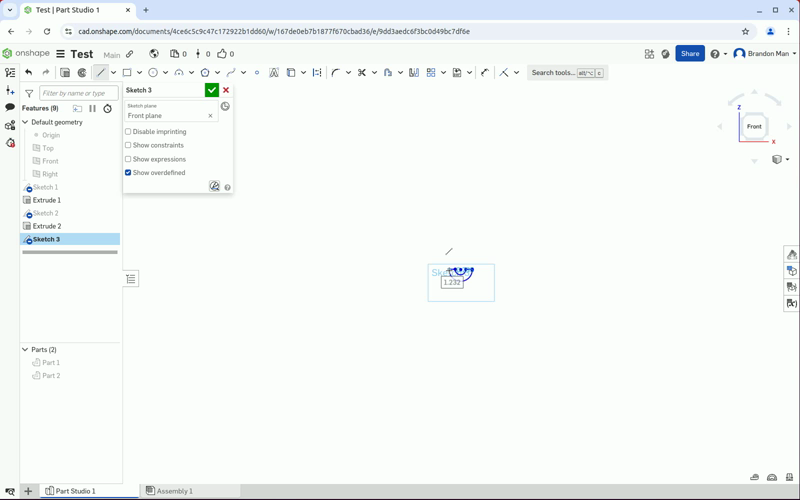
scroll(6)
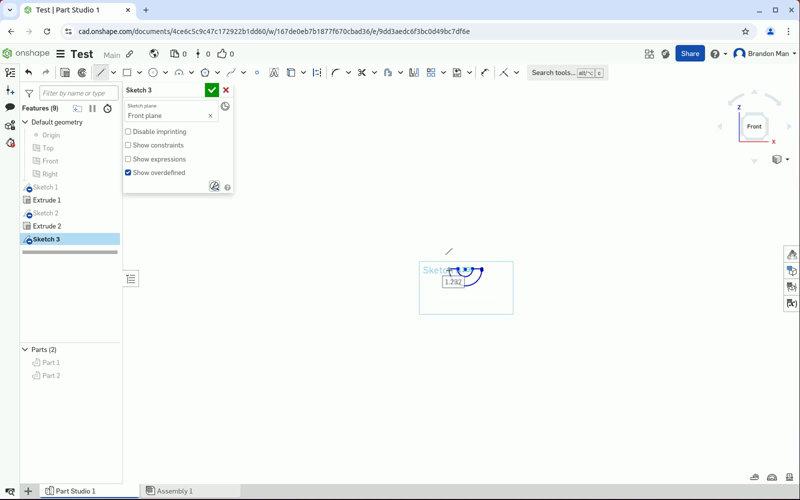
scroll(6)
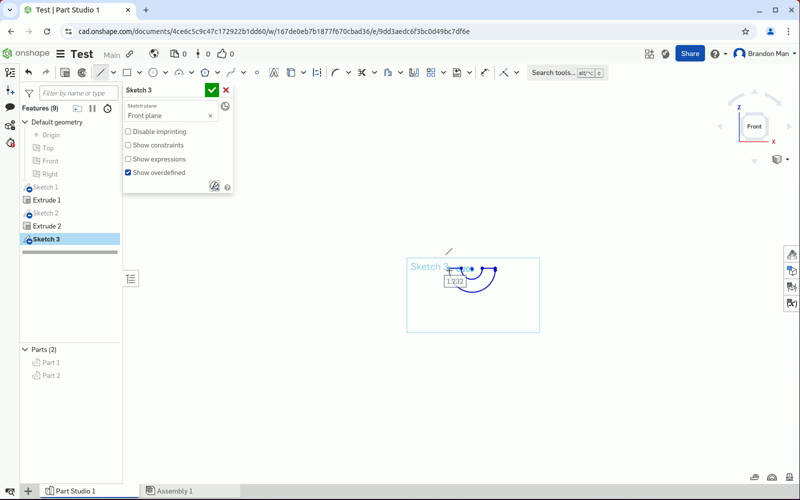
scroll(6)
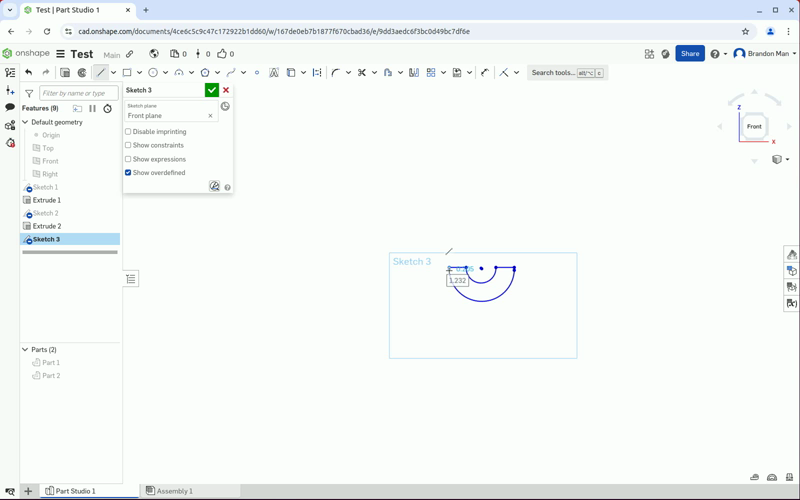
scroll(6)
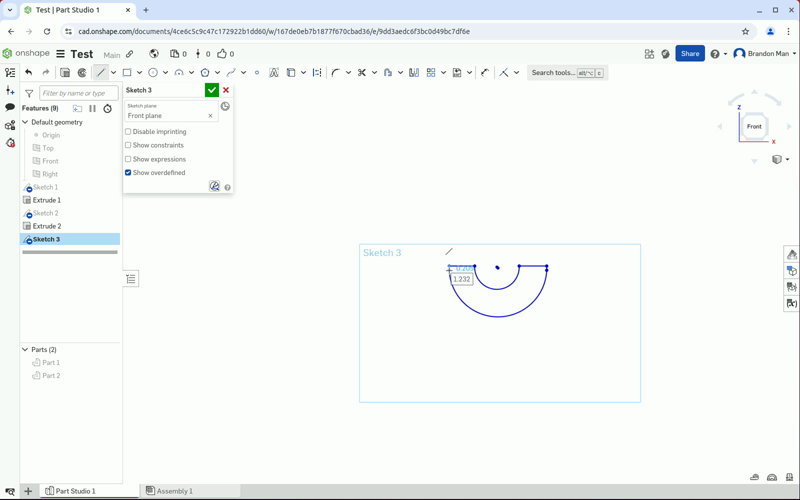
scroll(6)
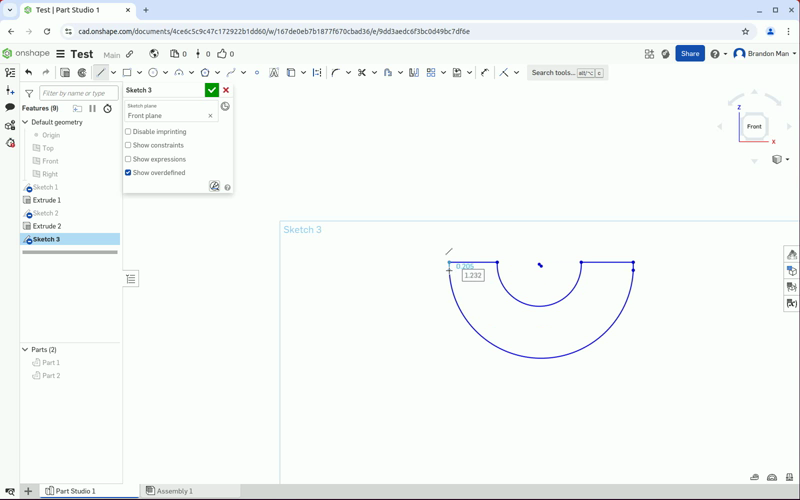
scroll(6)
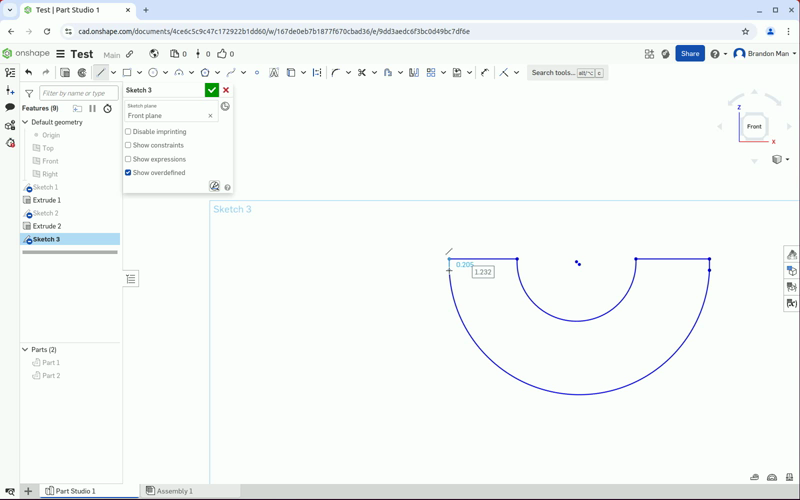
key_up(shift)
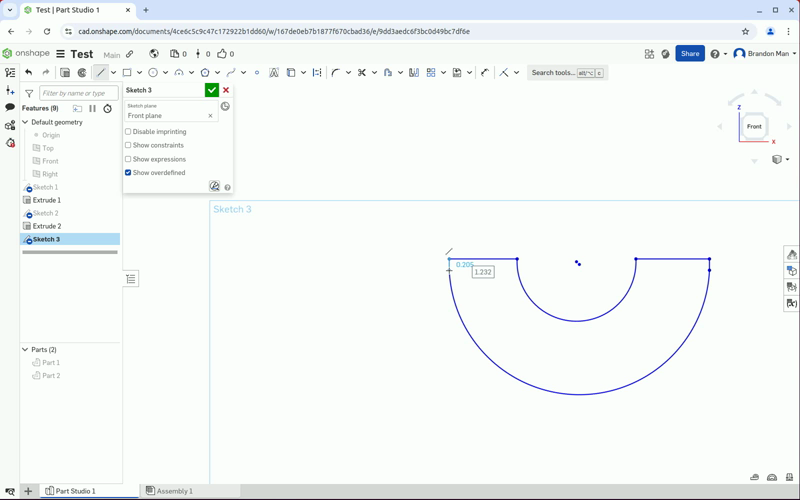
click(449, 270)
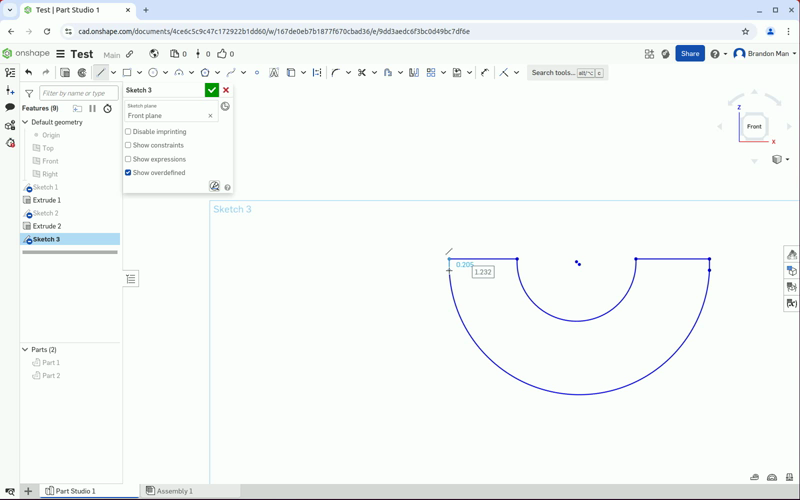
scroll(-6)
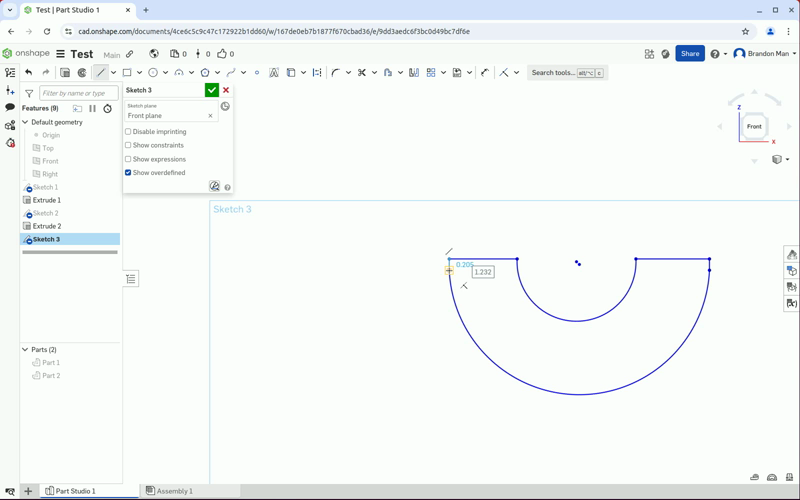
scroll(-6)
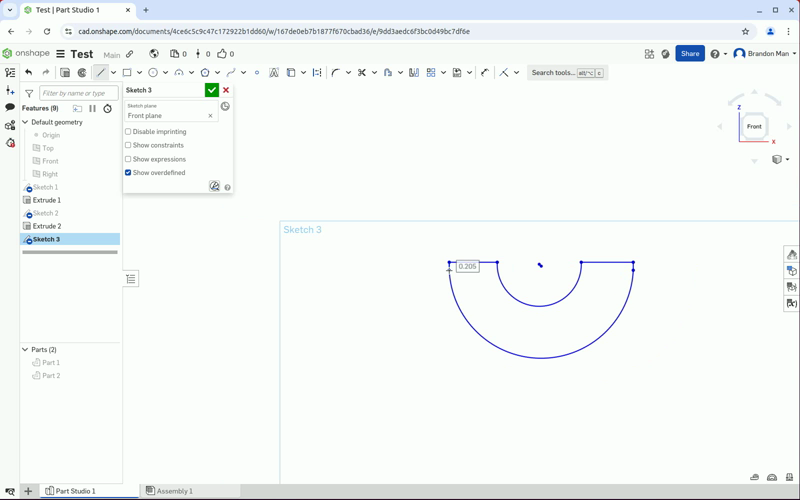
scroll(-6)
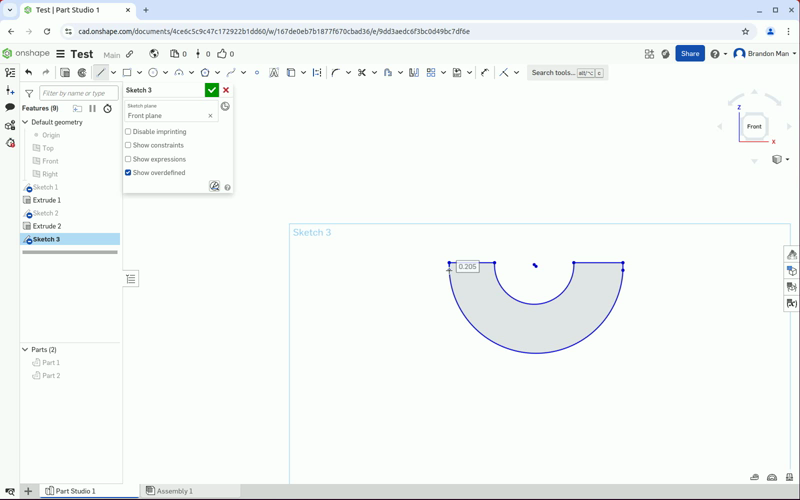
scroll(-6)
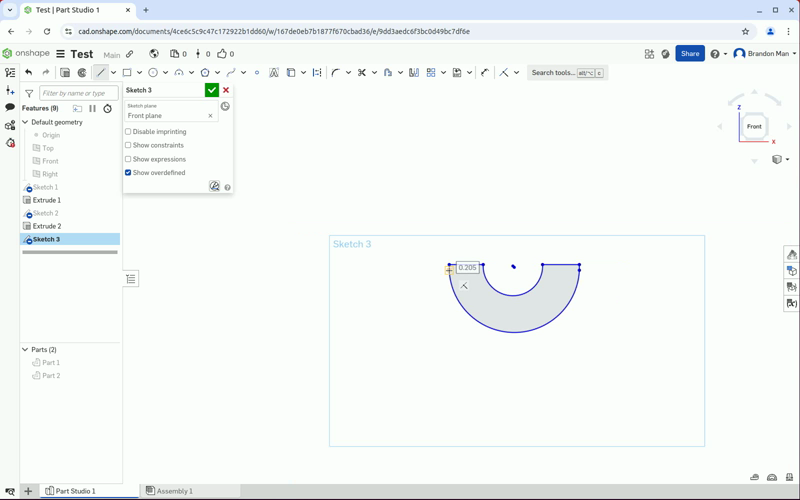
scroll(-6)
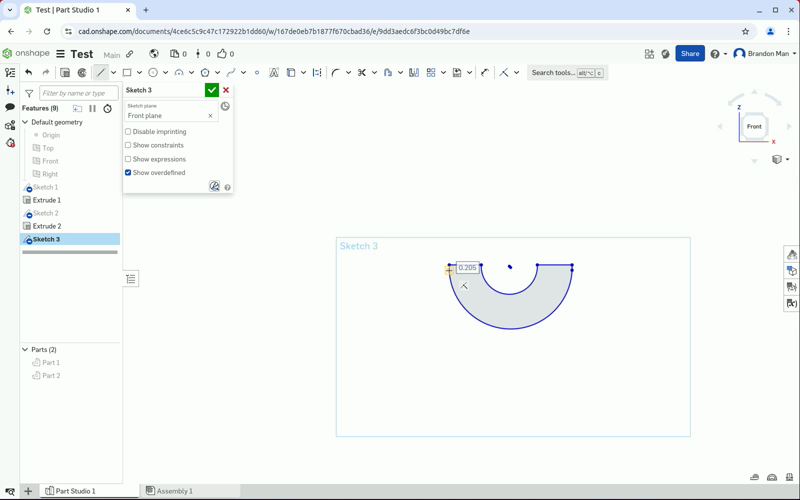
scroll(-6)
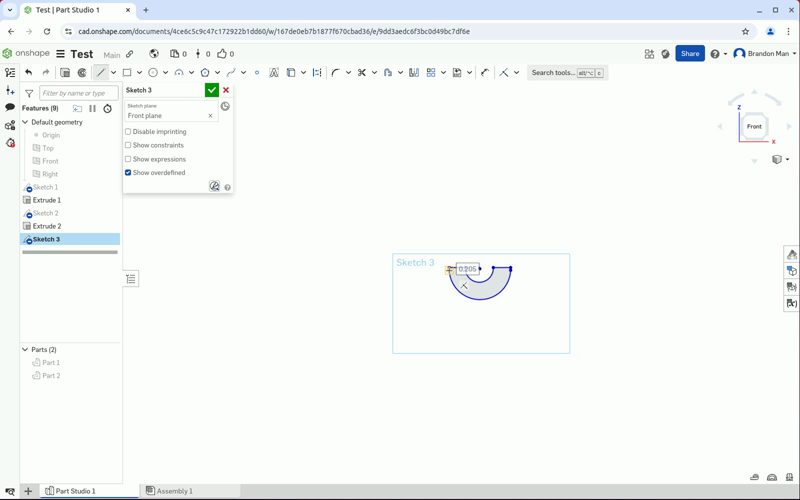
scroll(-6)
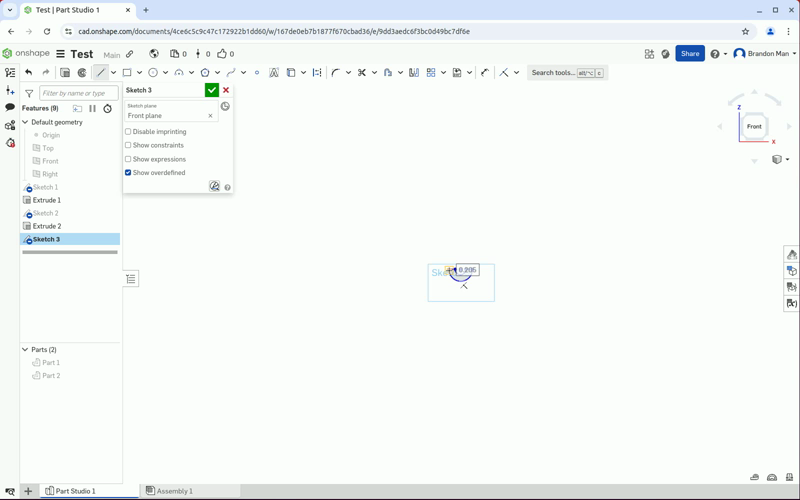
key(esc)
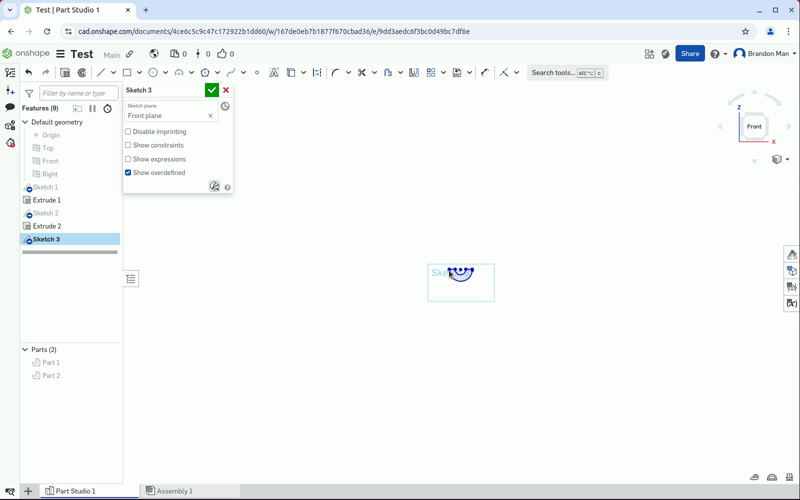
mouse_move(461, 277)
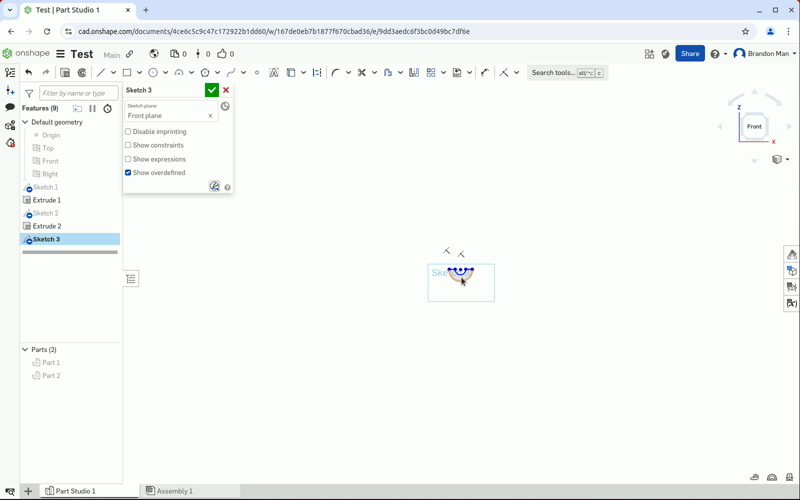
scroll(6)
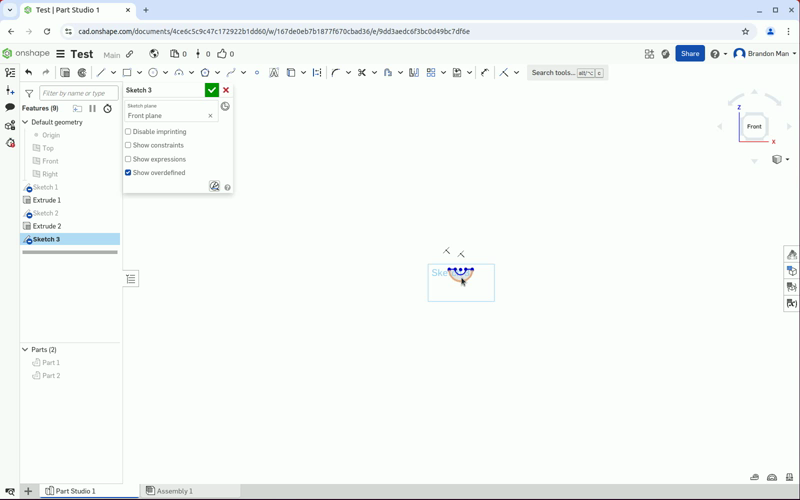
scroll(6)
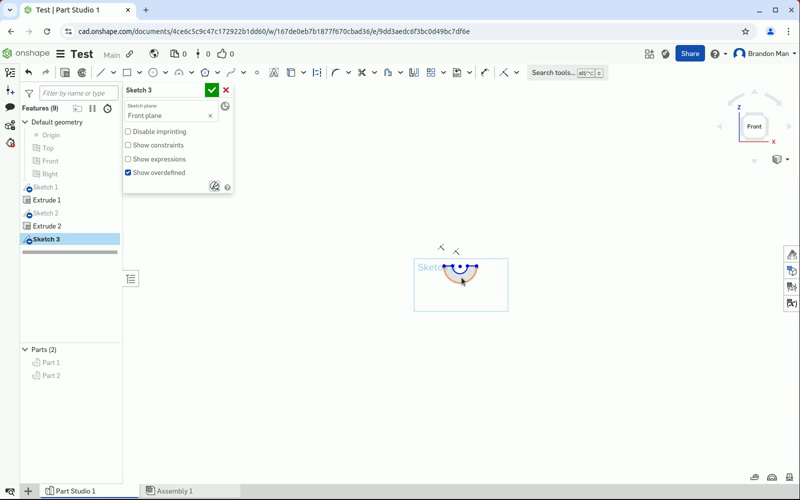
scroll(6)
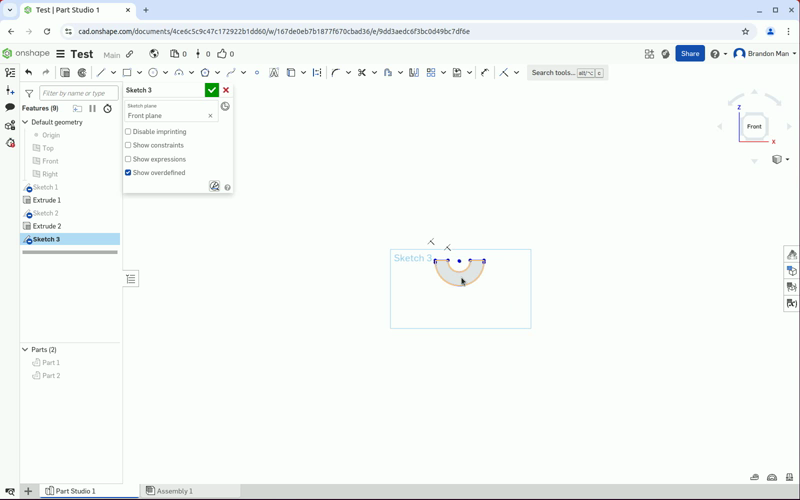
scroll(6)
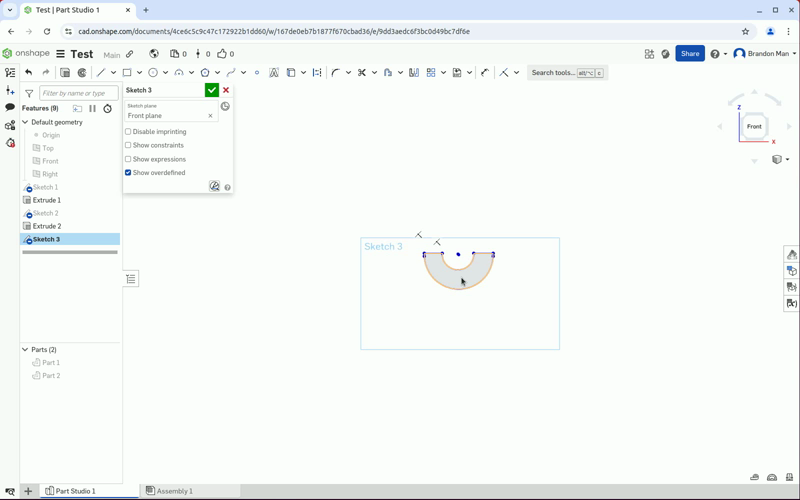
scroll(6)
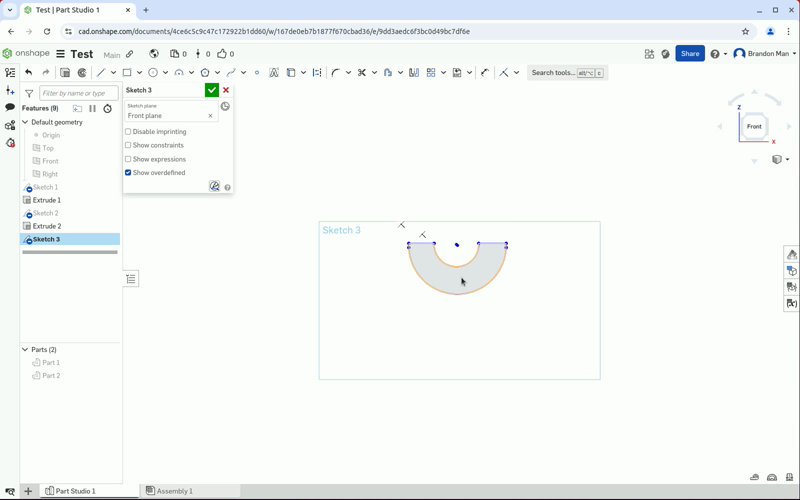
scroll(6)
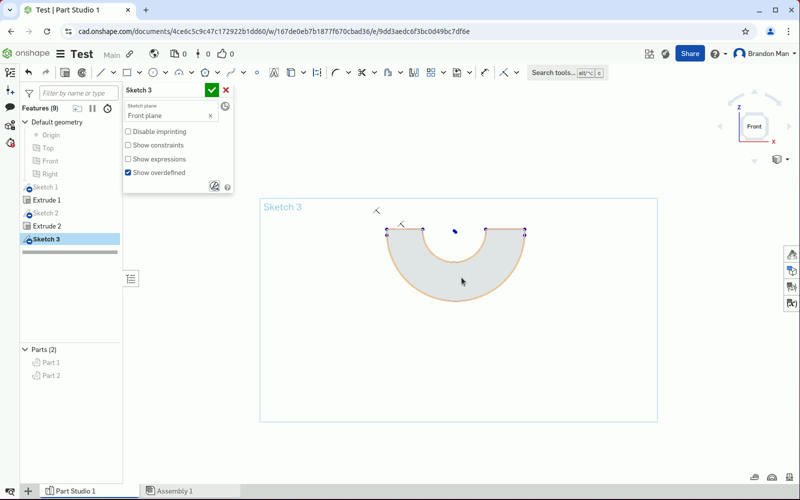
scroll(6)
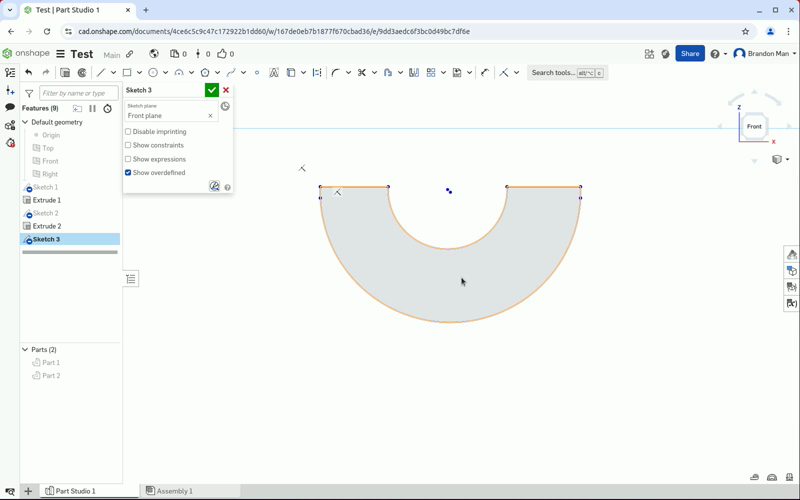
click(461, 277)
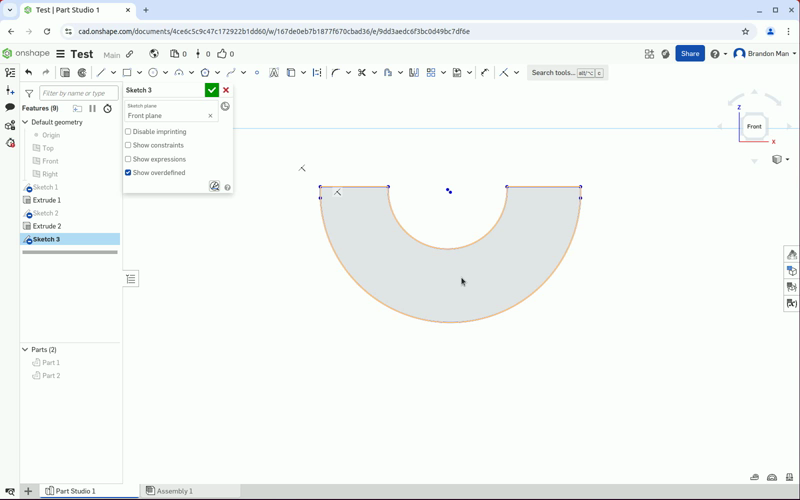
scroll(-6)
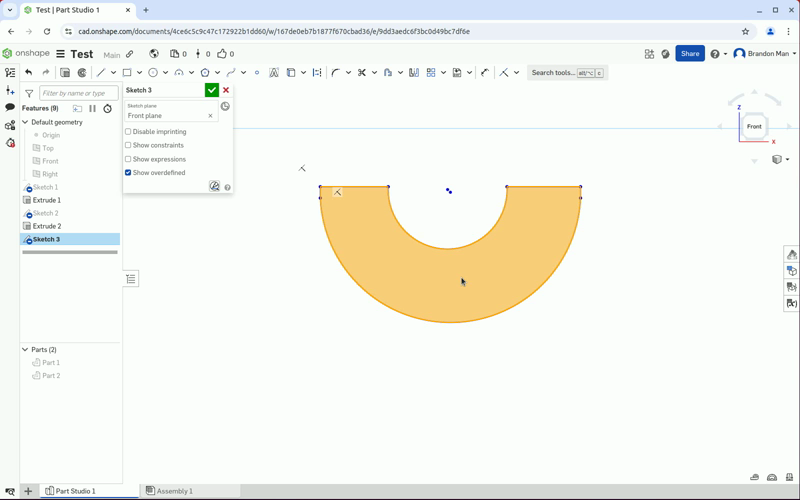
scroll(-6)
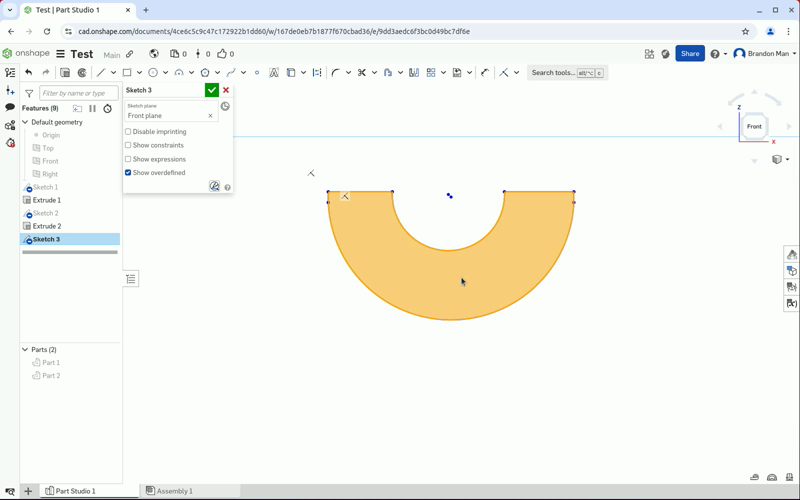
scroll(-6)
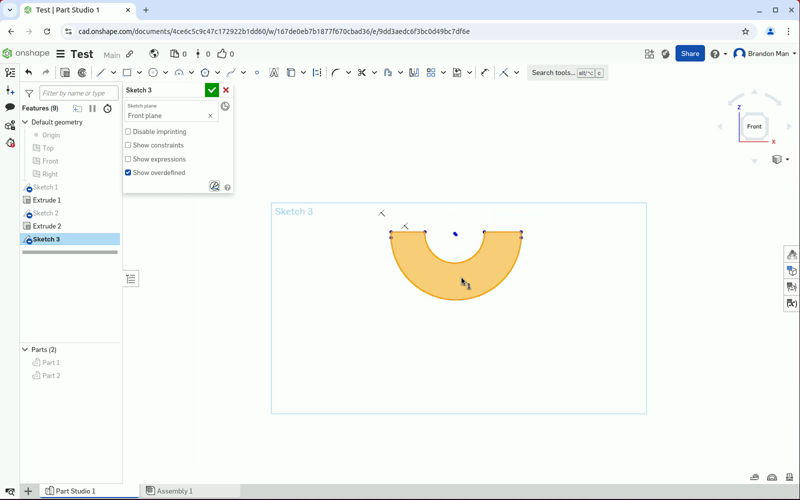
scroll(-6)
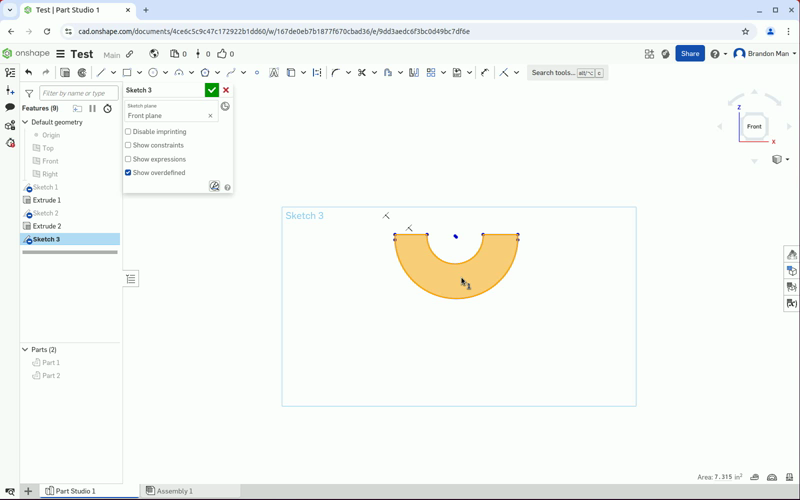
scroll(-6)
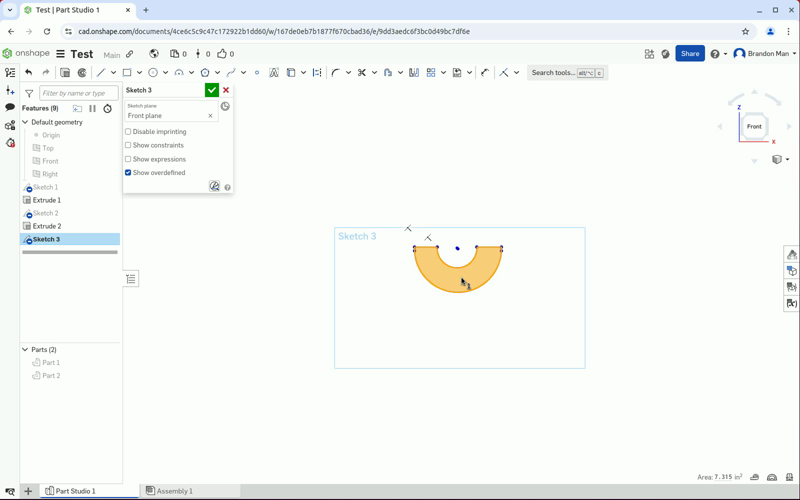
scroll(-6)
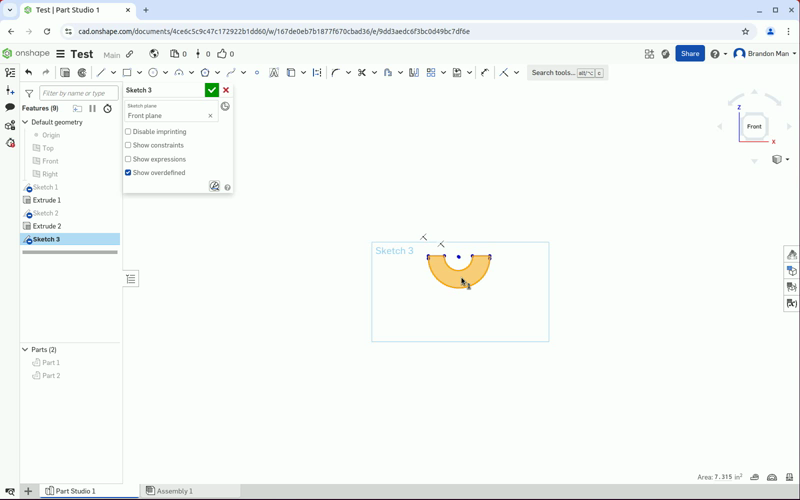
scroll(-6)
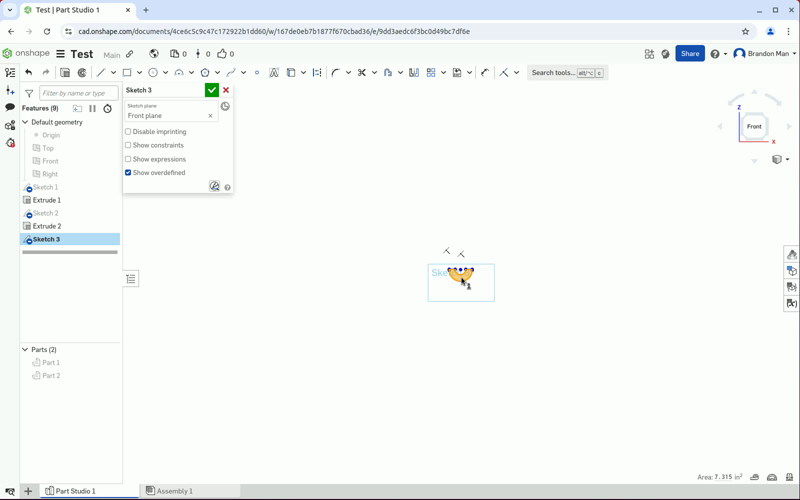
mouse_move(73, 352)
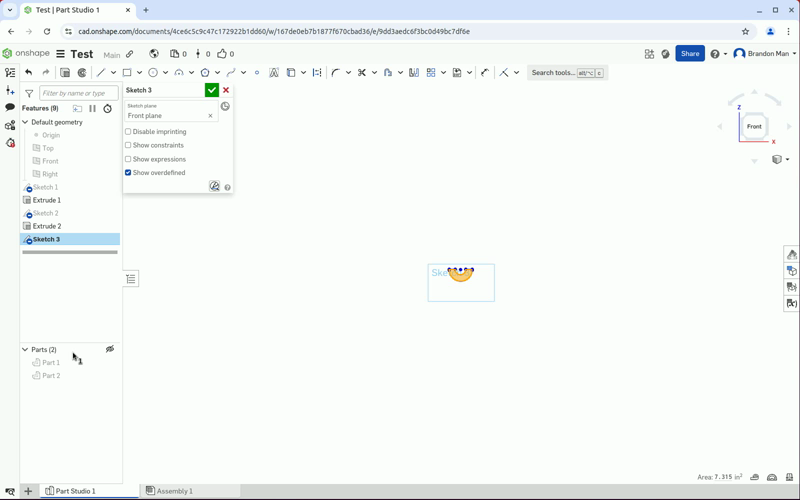
key(shift+y)
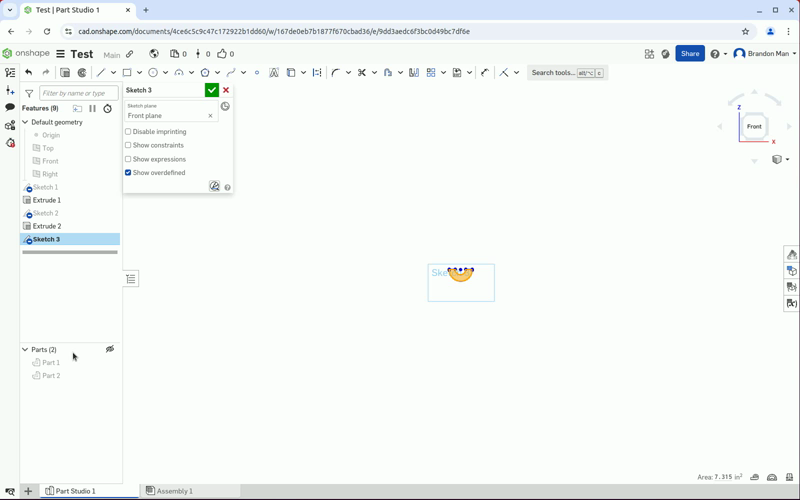
key(shift+e)
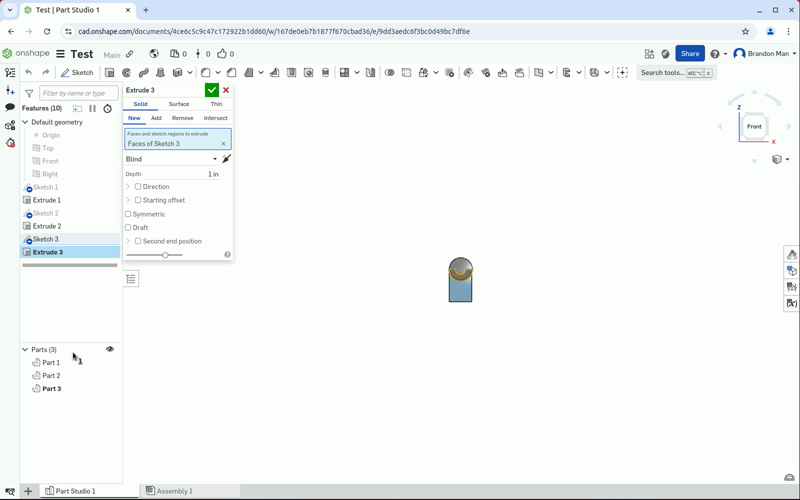
mouse_move(143, 106)
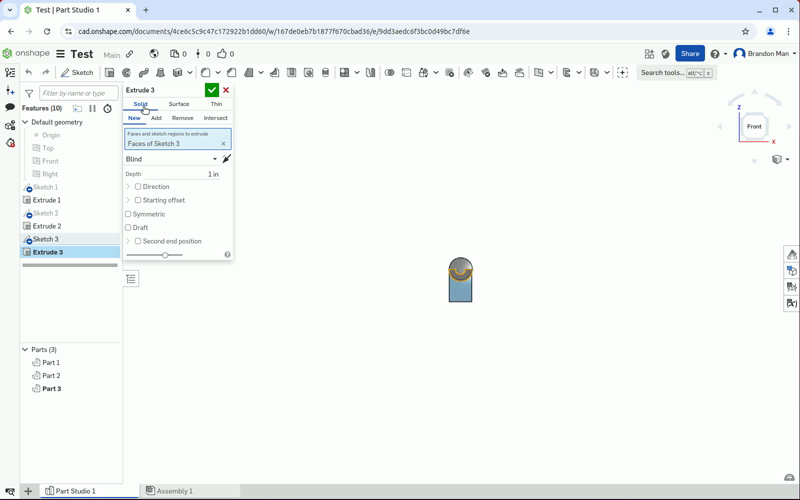
click(143, 106)
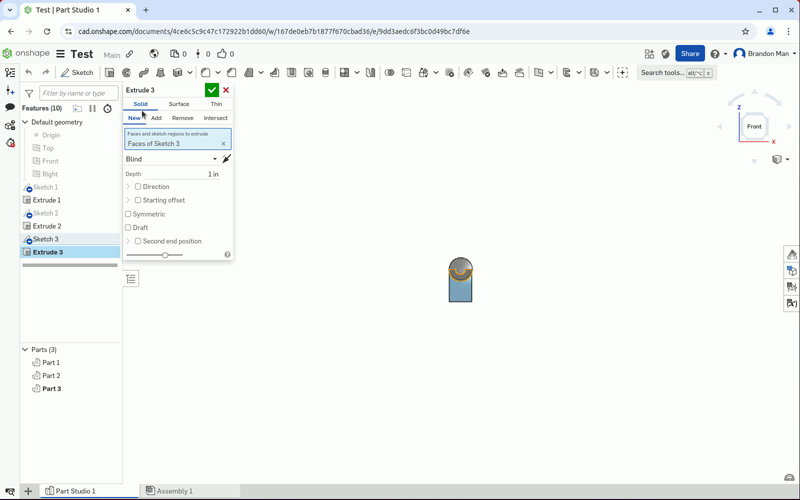
mouse_move(137, 120)
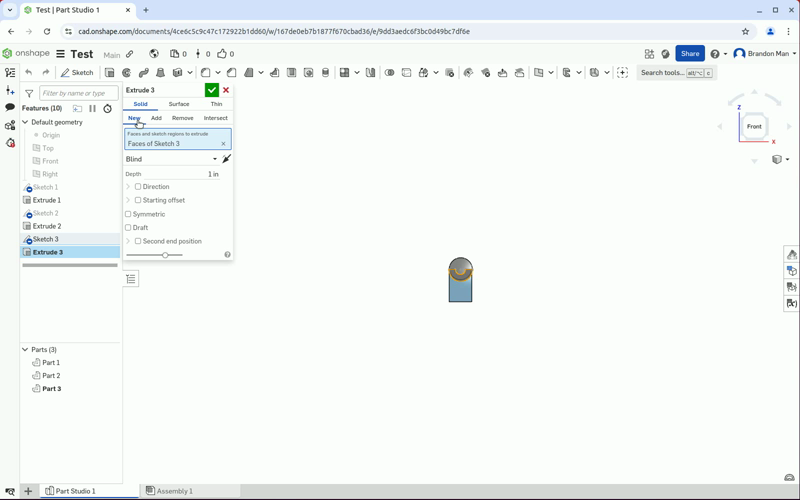
click(137, 120)
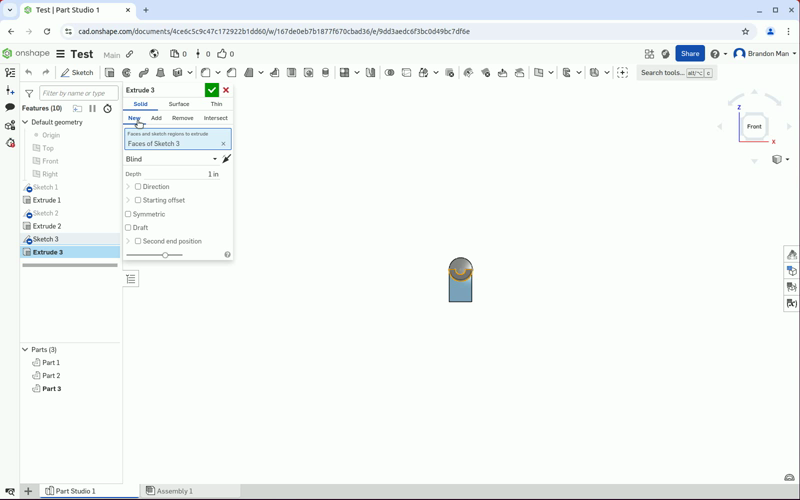
key(tab, 4)
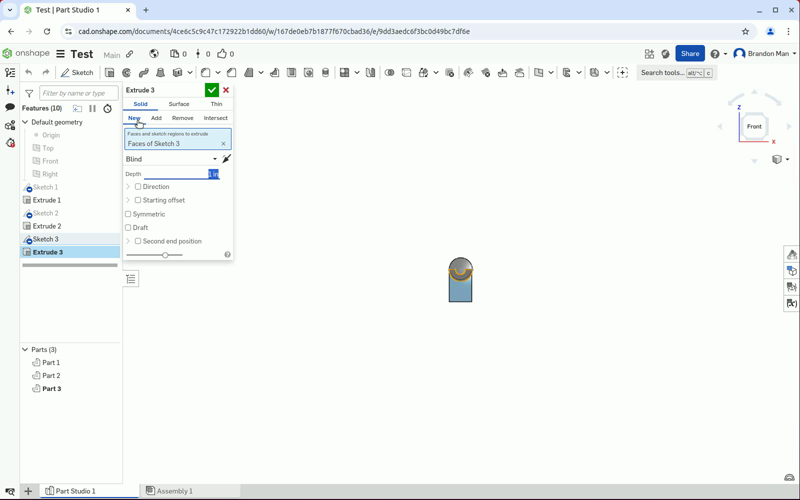
text(23.108)
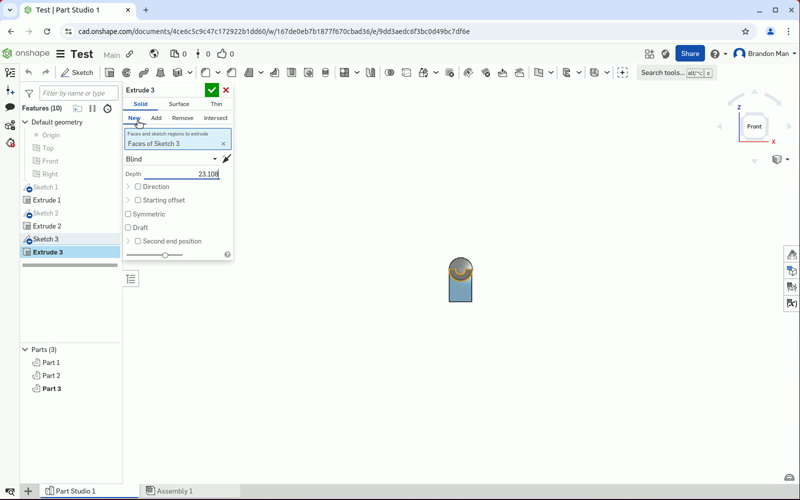
key(enter)
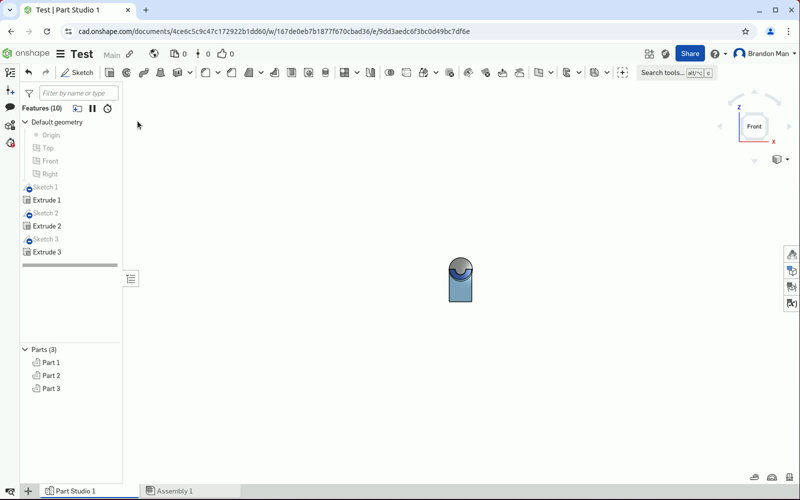
key(shift+h)
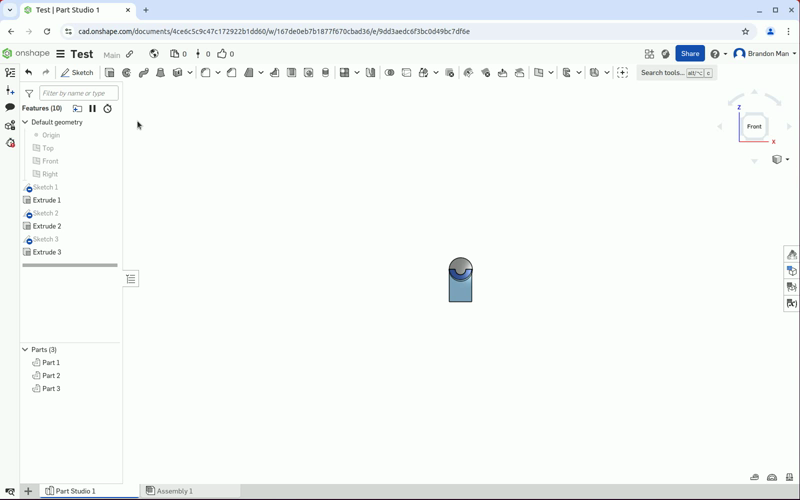
key(shift+h)
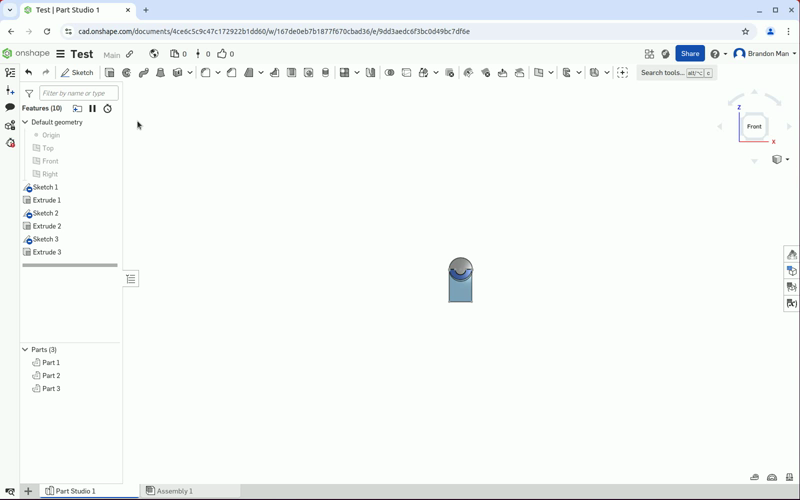
key(shift+7)
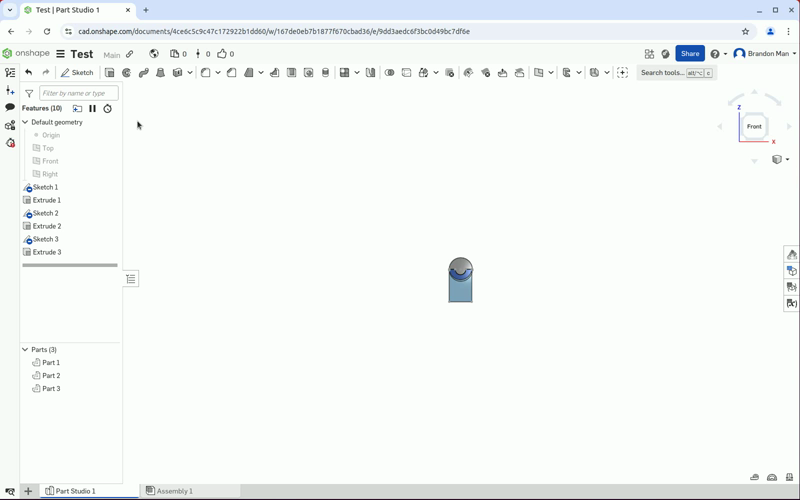
key(left, 2)
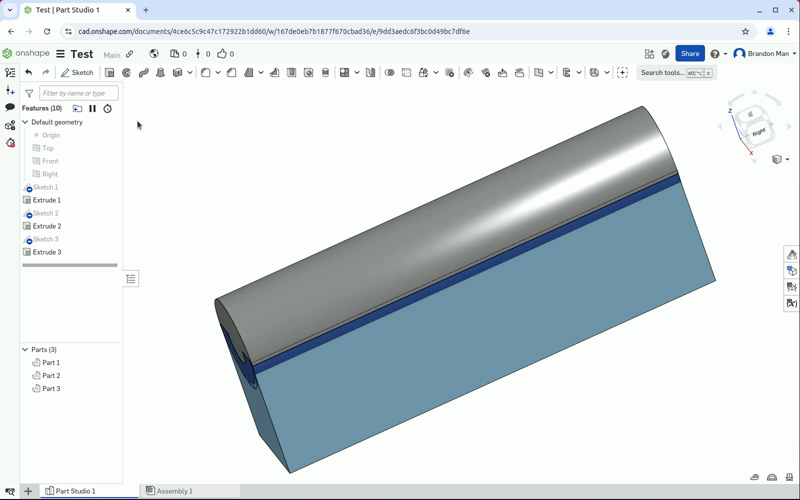
key(down, 2)
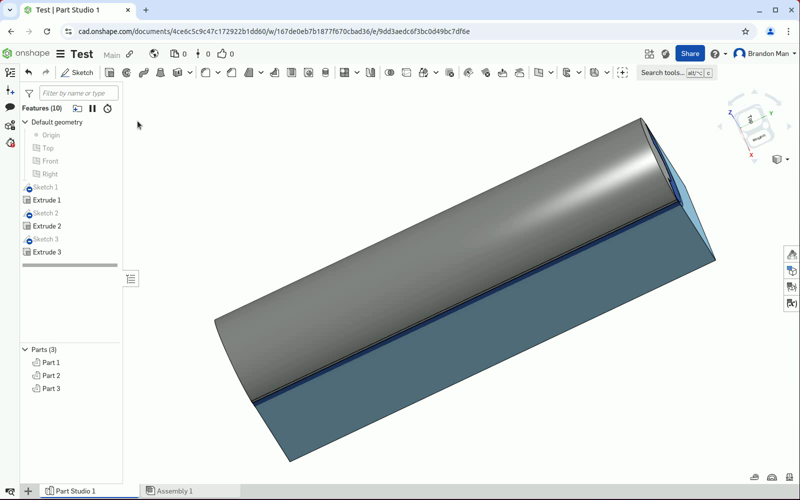
key(up, 2)
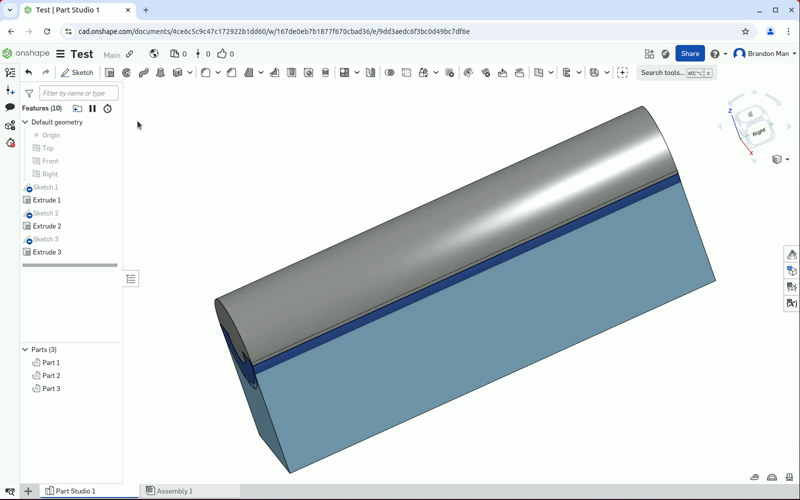
key(right, 2)
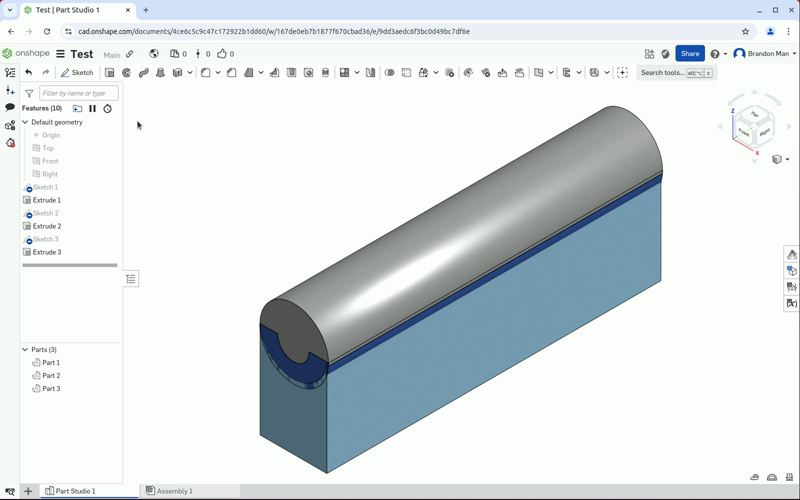
mouse_move(73, 189)
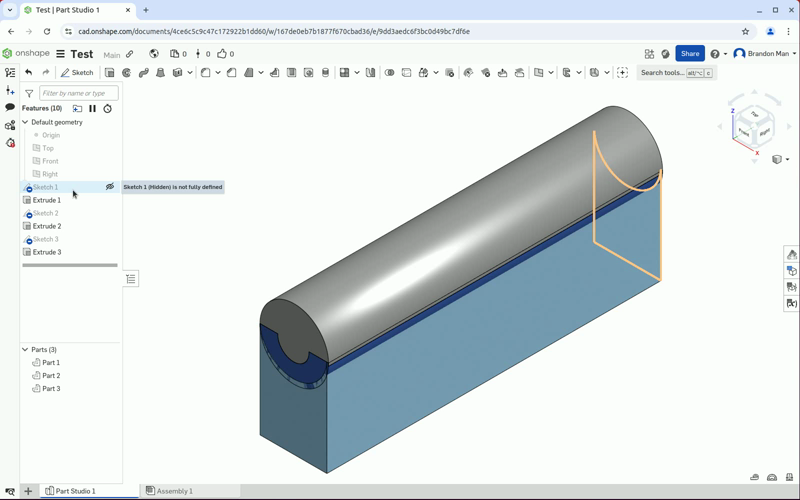
click(73, 189)